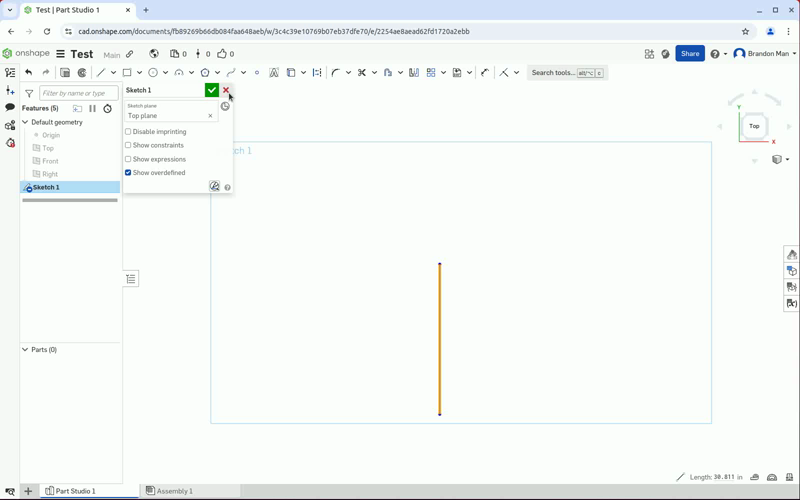
key(shift+h)
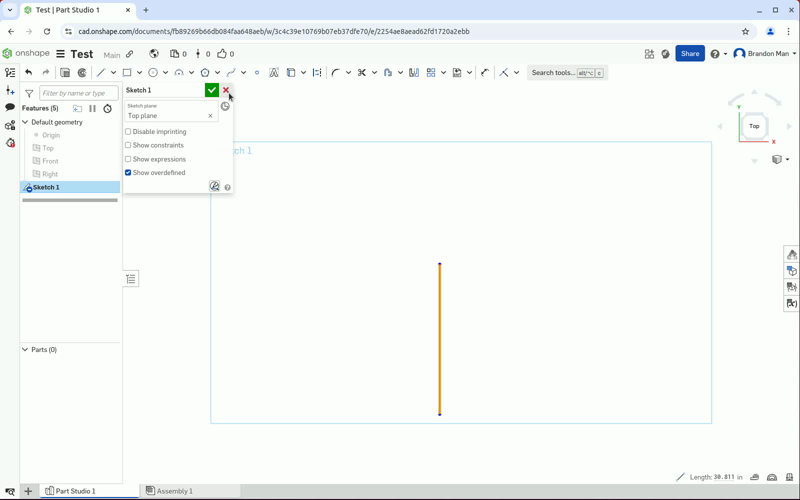
key(shift+s)
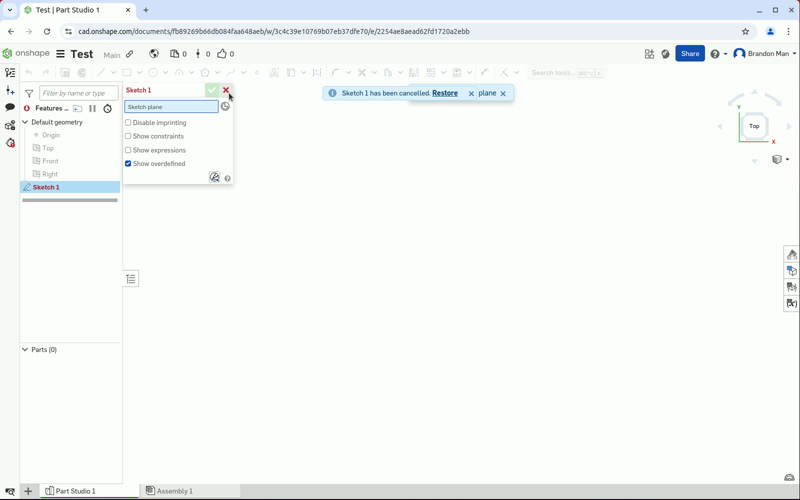
mouse_move(73, 150)
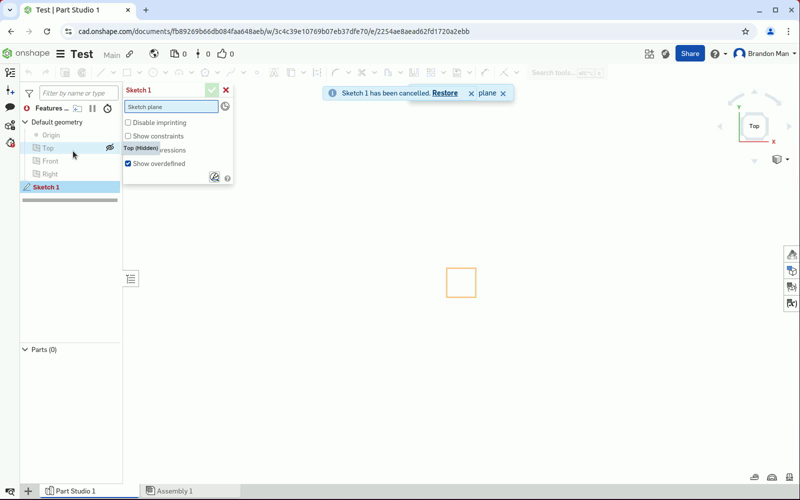
click(73, 150)
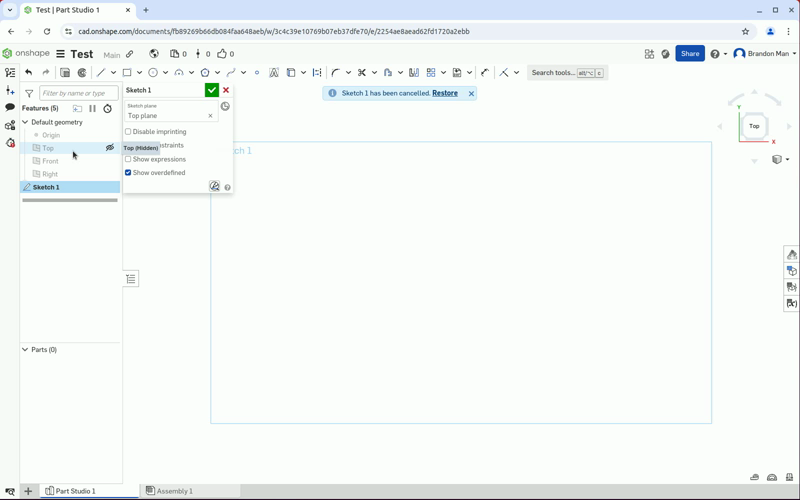
mouse_move(73, 352)
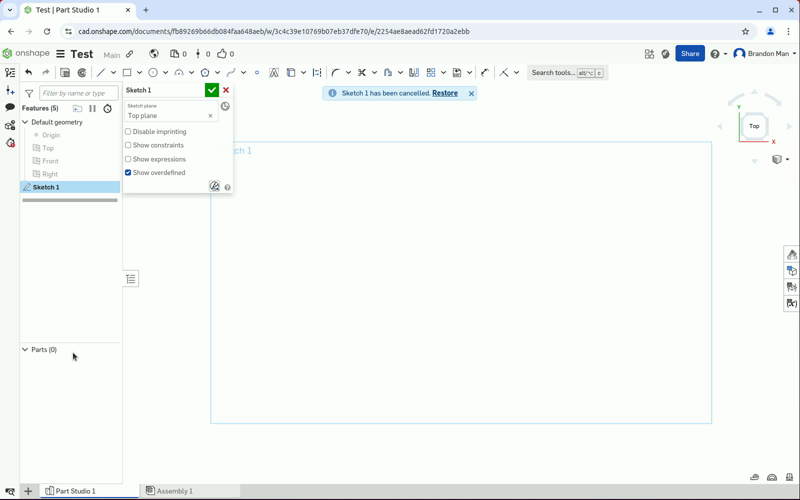
key(y)
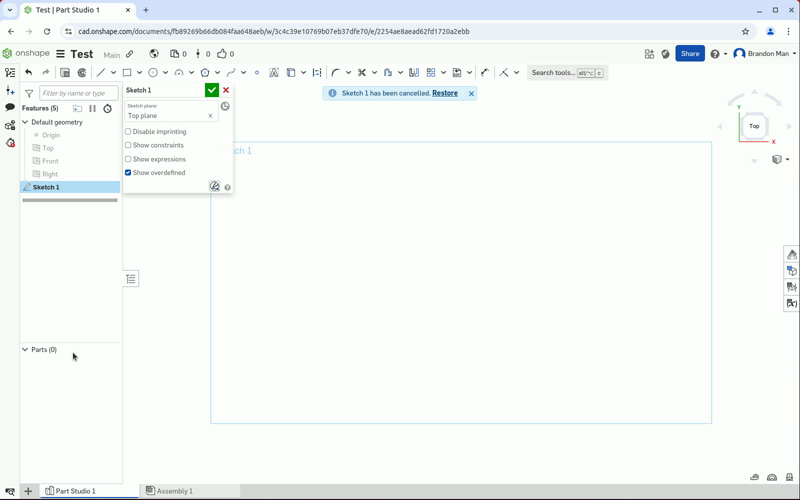
key(c)
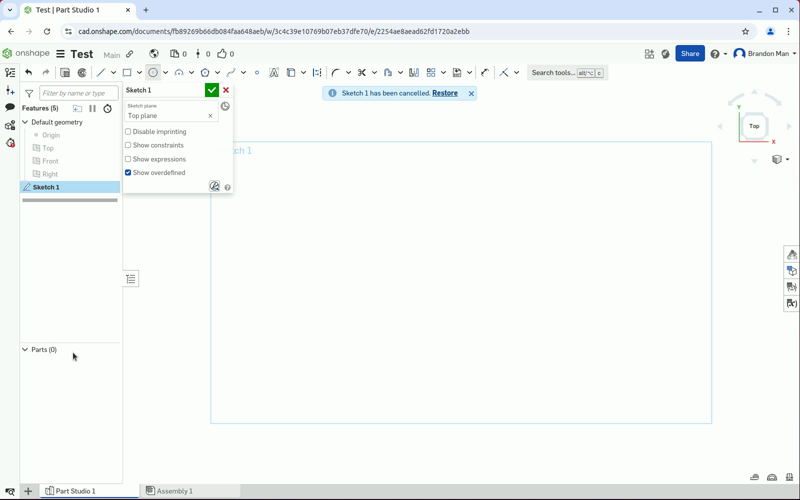
key_down(shift)
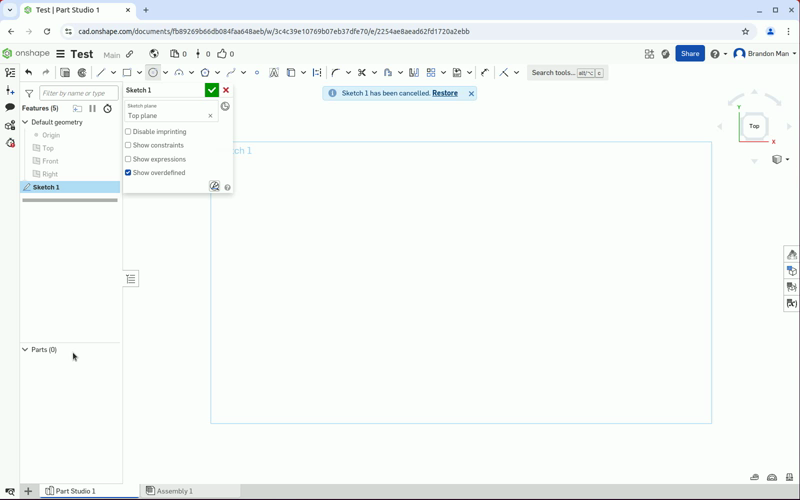
mouse_move(517, 192)
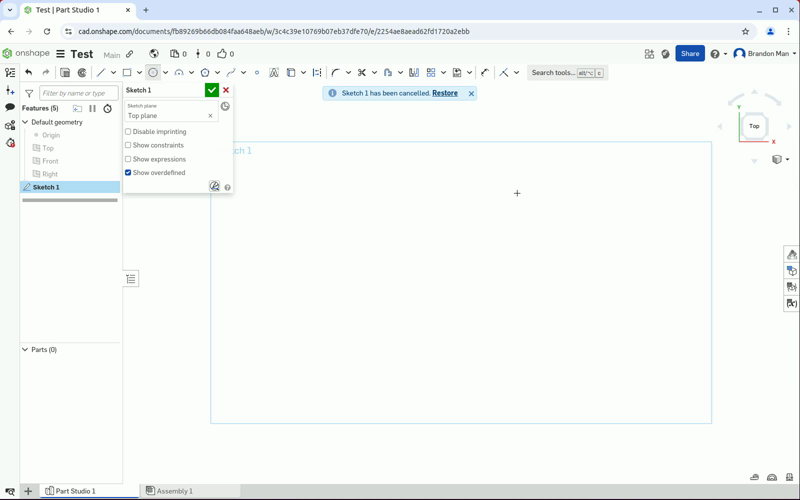
click(517, 192)
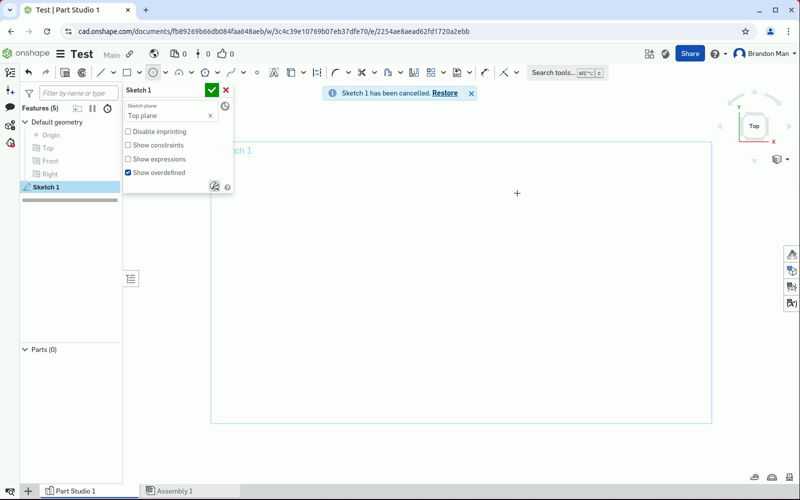
key_up(shift)
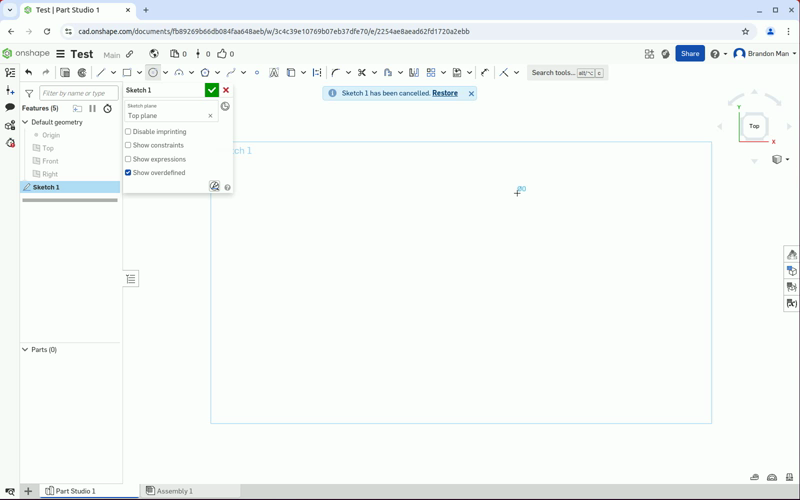
mouse_move(527, 192)
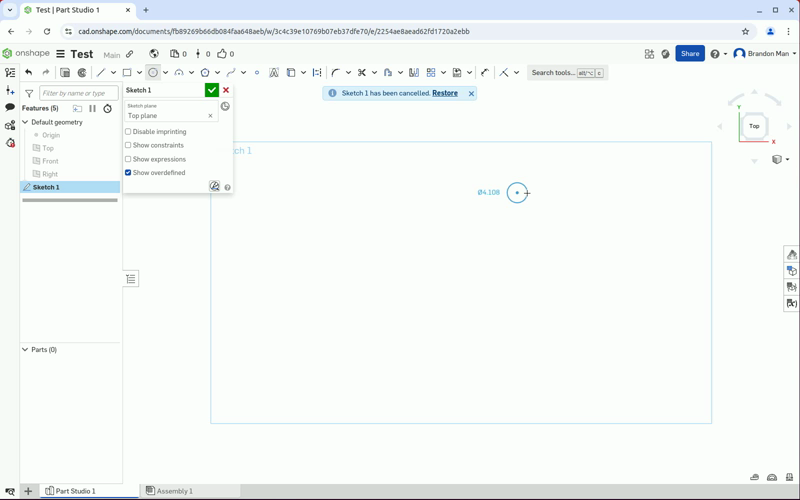
click(527, 192)
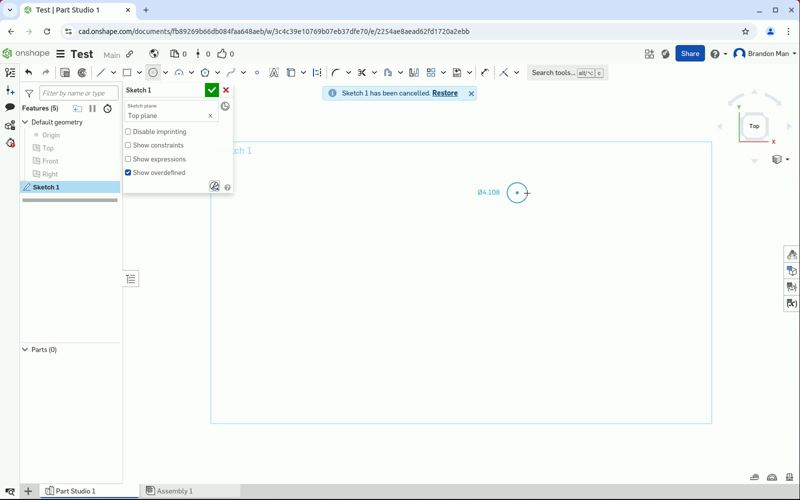
key(esc)
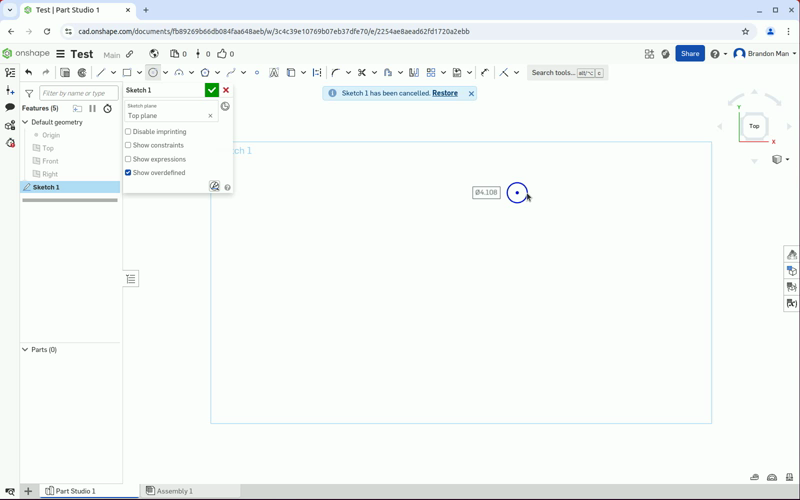
mouse_move(519, 186)
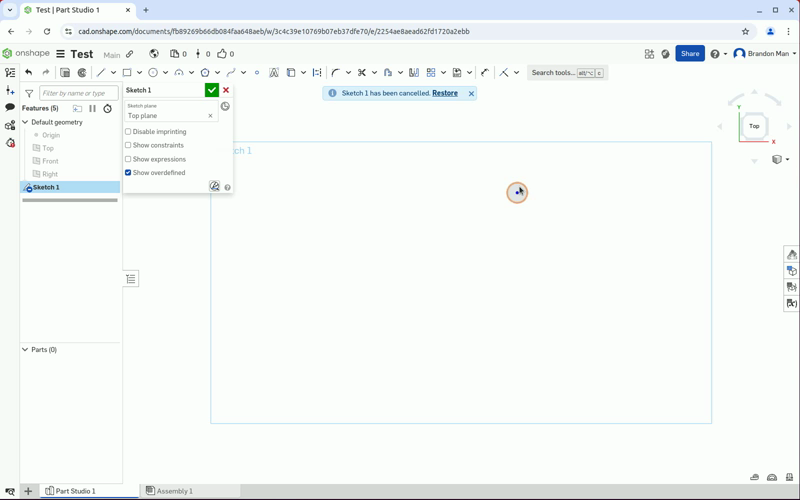
scroll(6)
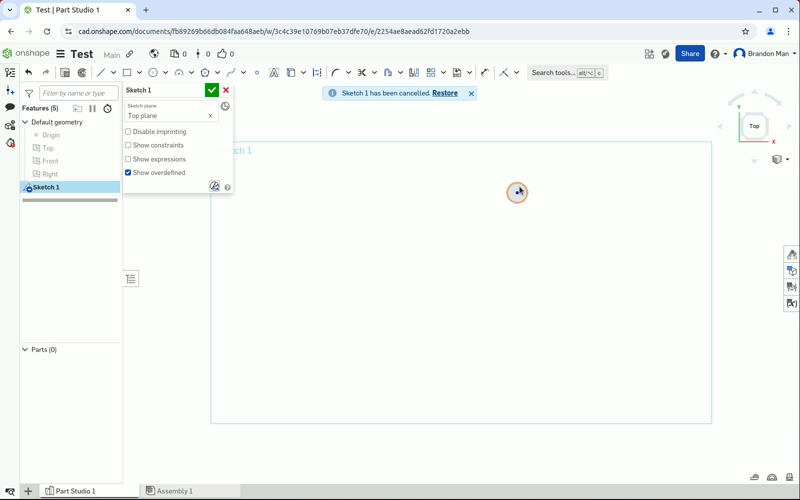
scroll(6)
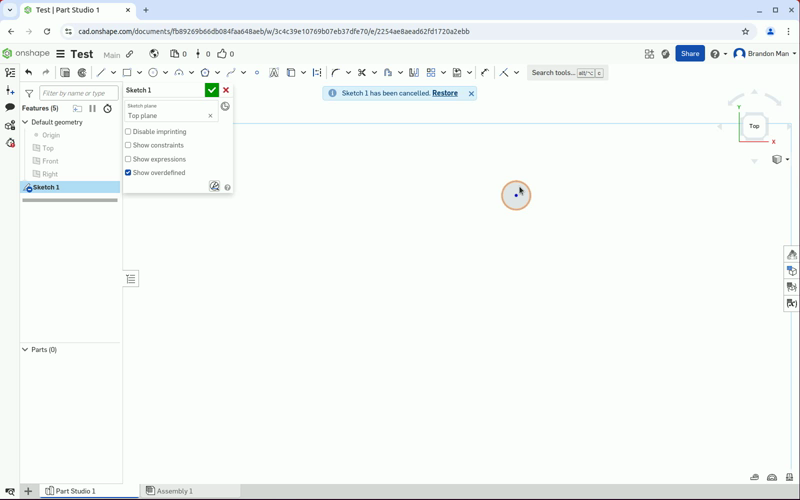
scroll(6)
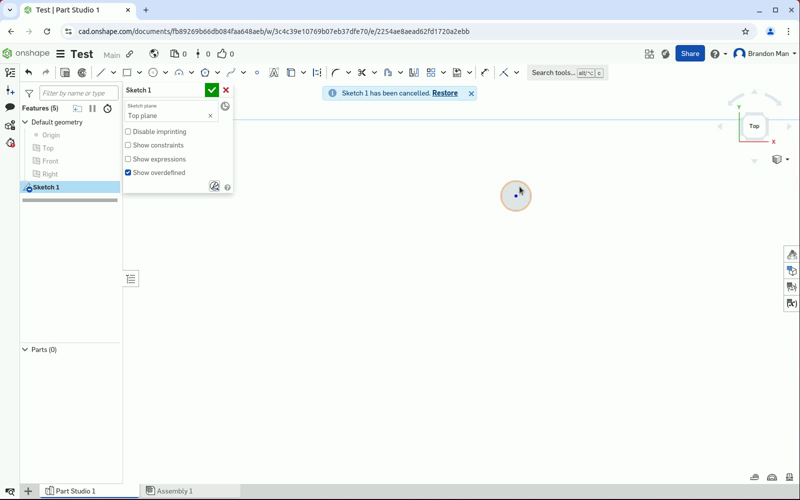
scroll(6)
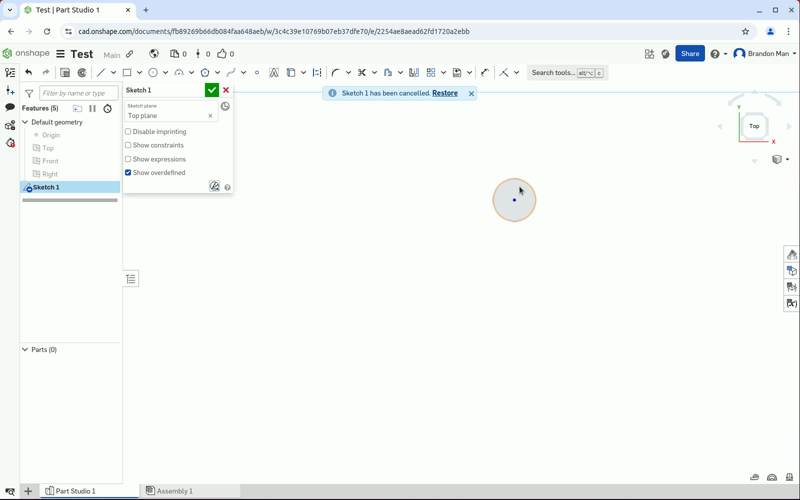
scroll(6)
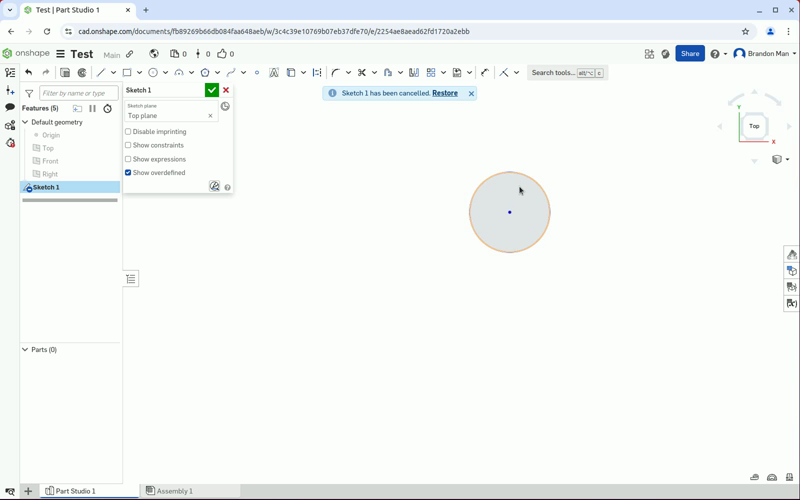
scroll(6)
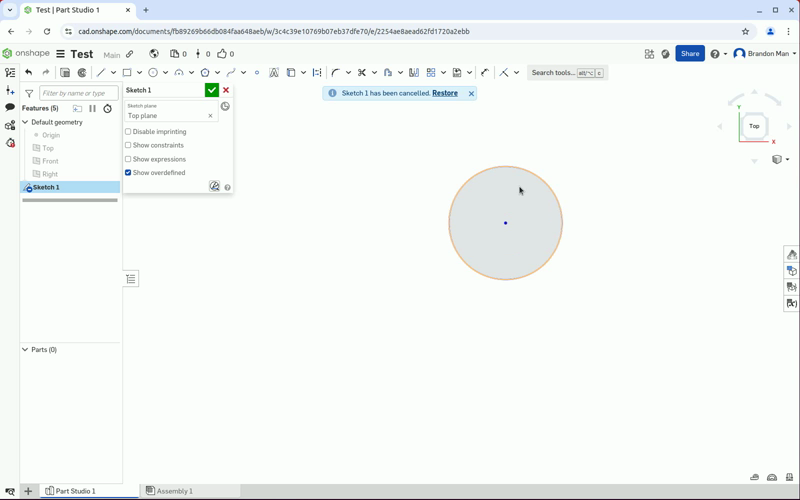
scroll(6)
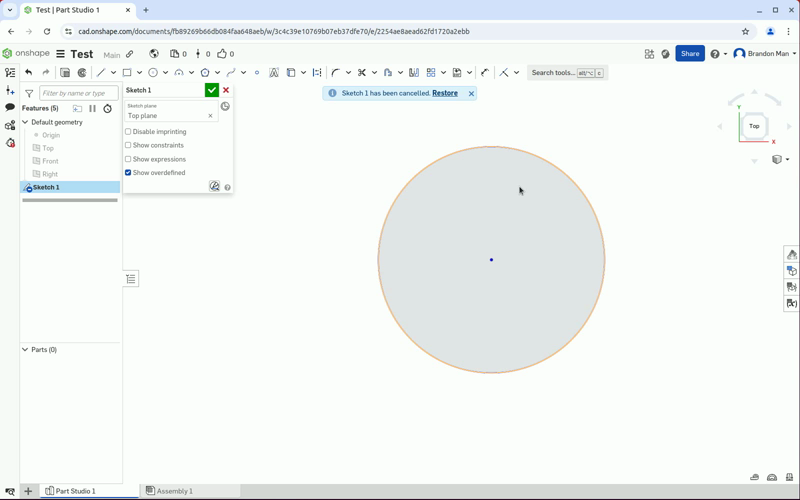
click(519, 186)
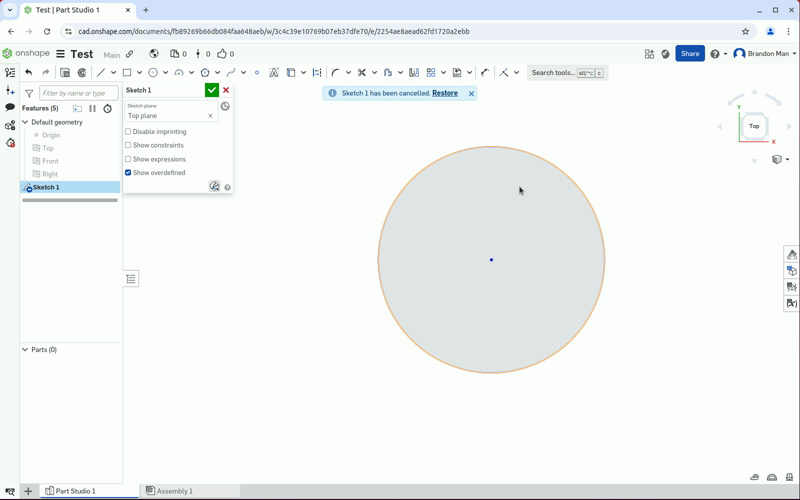
scroll(-6)
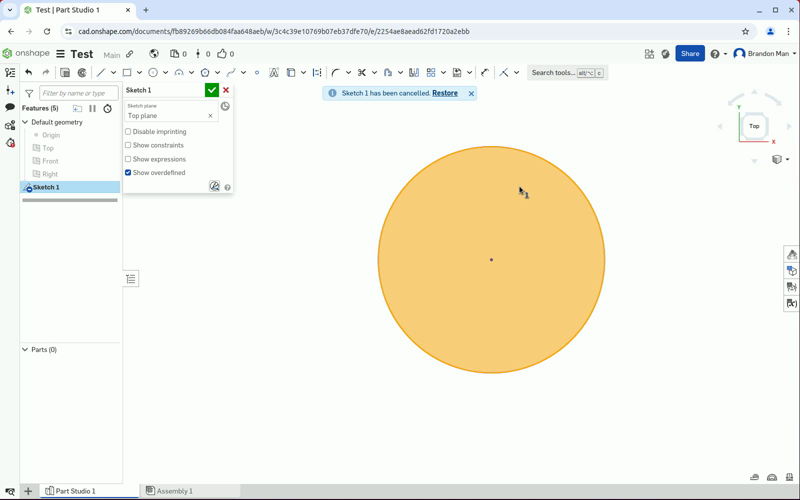
scroll(-6)
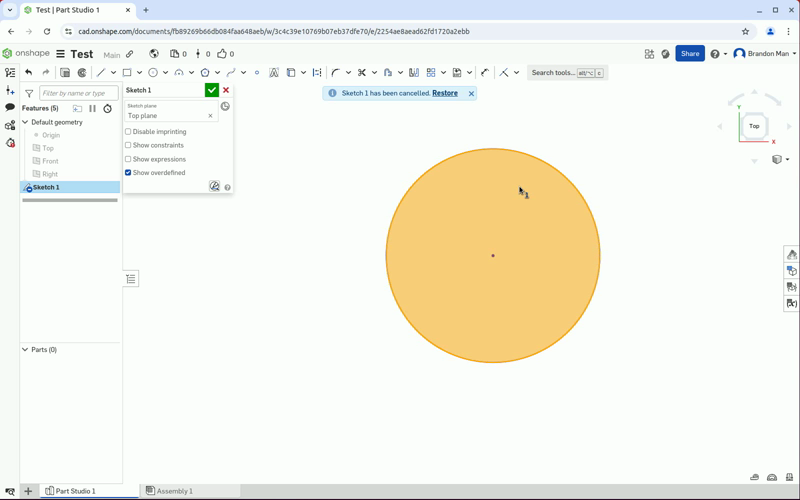
scroll(-6)
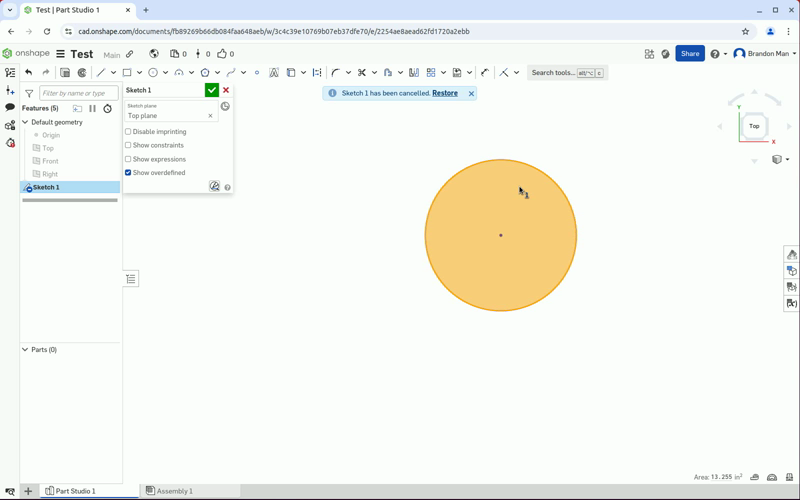
scroll(-6)
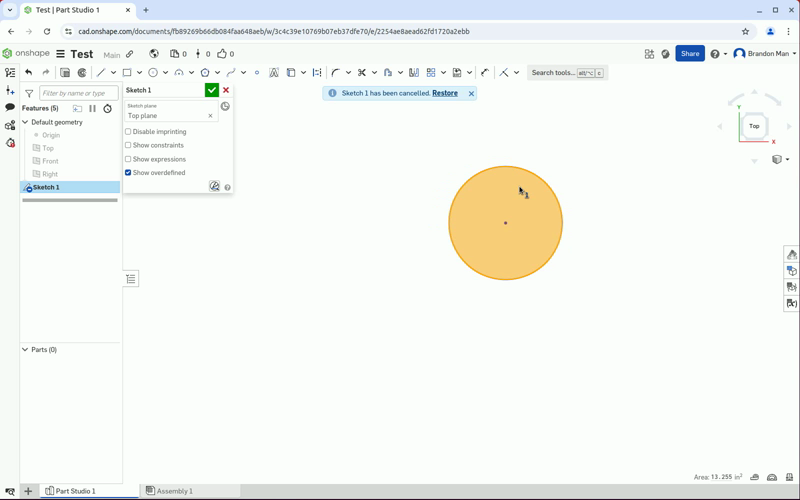
scroll(-6)
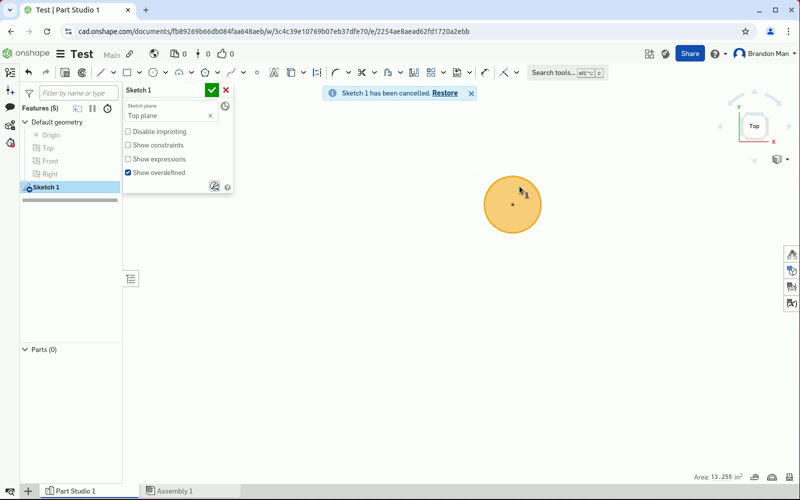
scroll(-6)
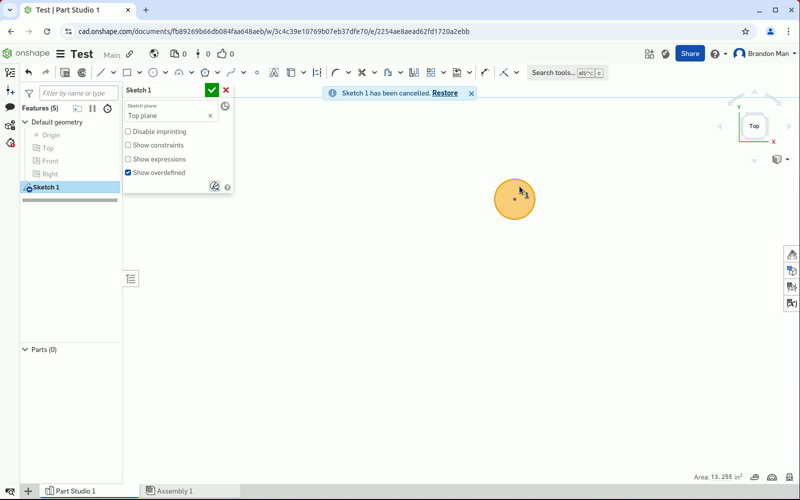
scroll(-6)
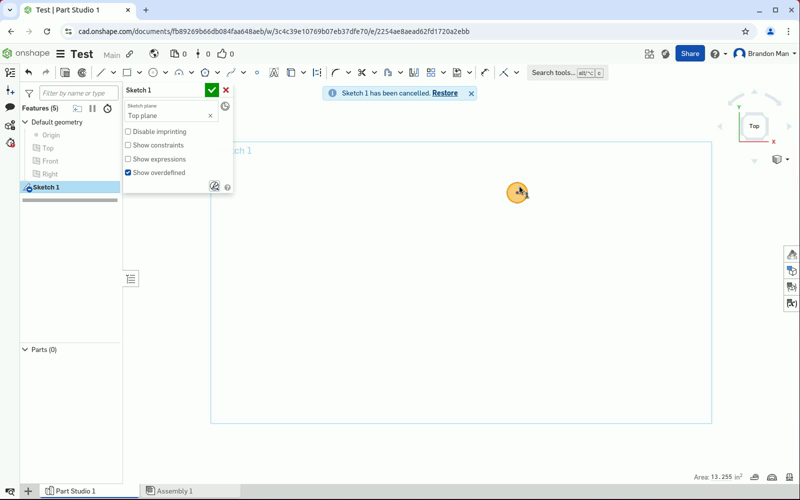
mouse_move(73, 352)
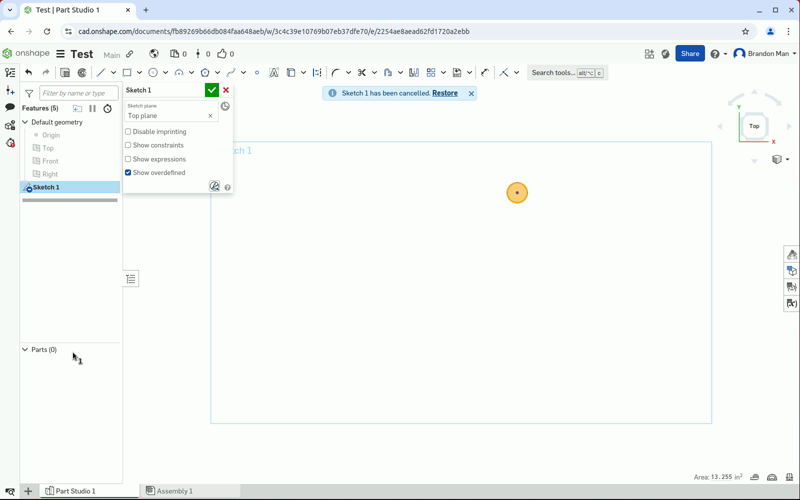
key(shift+y)
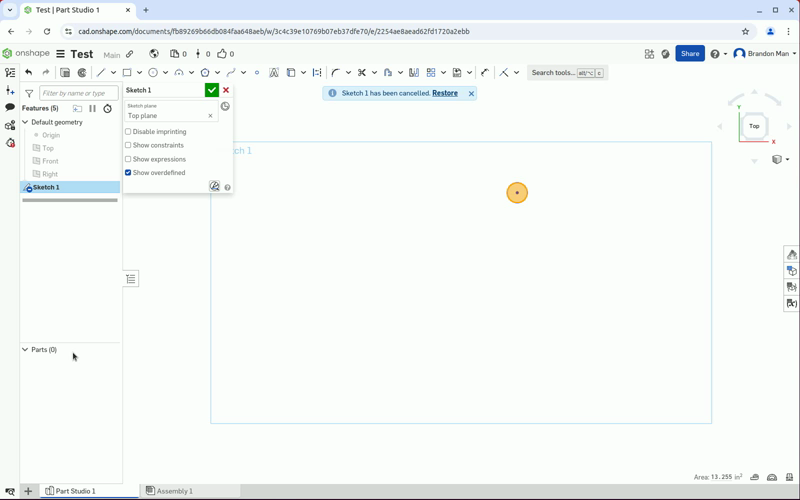
key(shift+e)
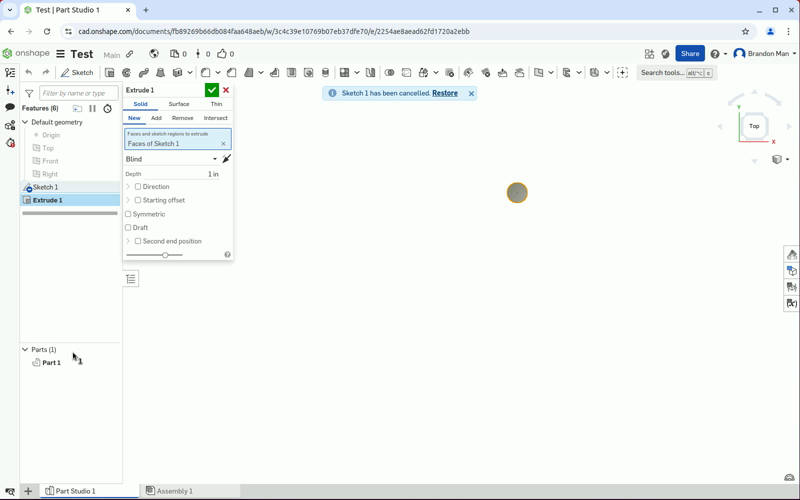
mouse_move(143, 106)
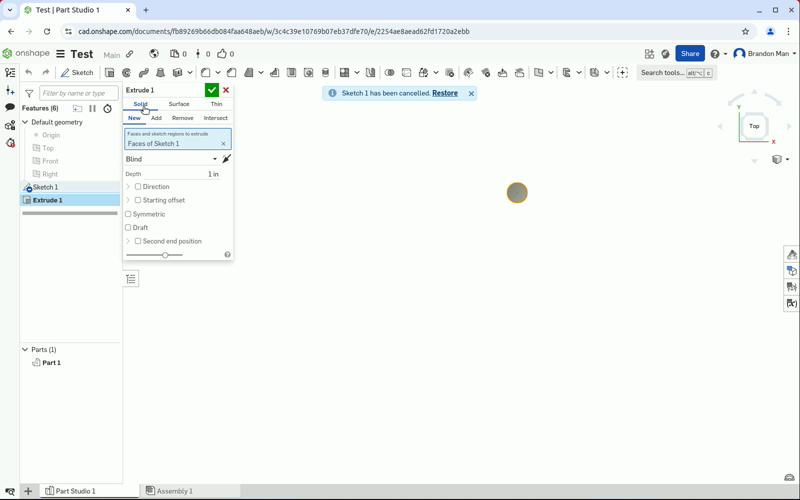
click(143, 106)
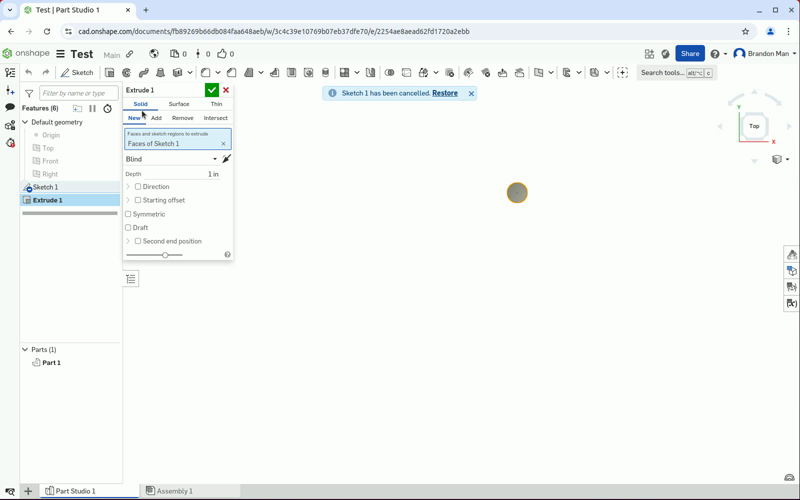
mouse_move(137, 120)
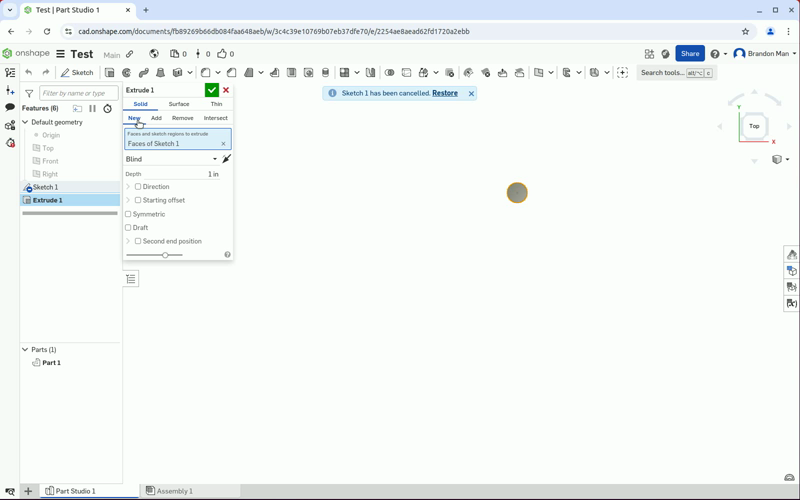
click(137, 120)
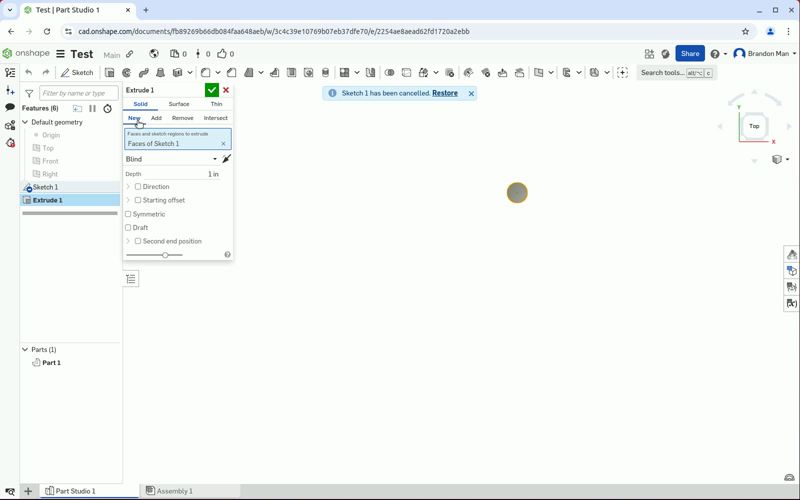
key(tab, 4)
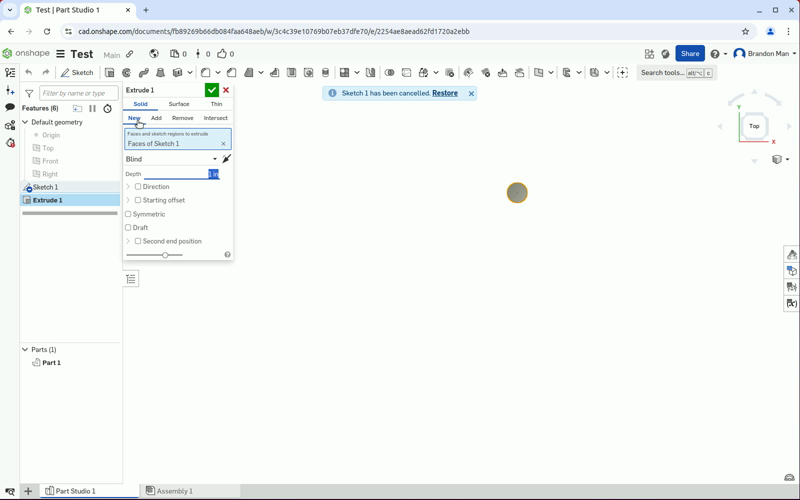
text(6.018)
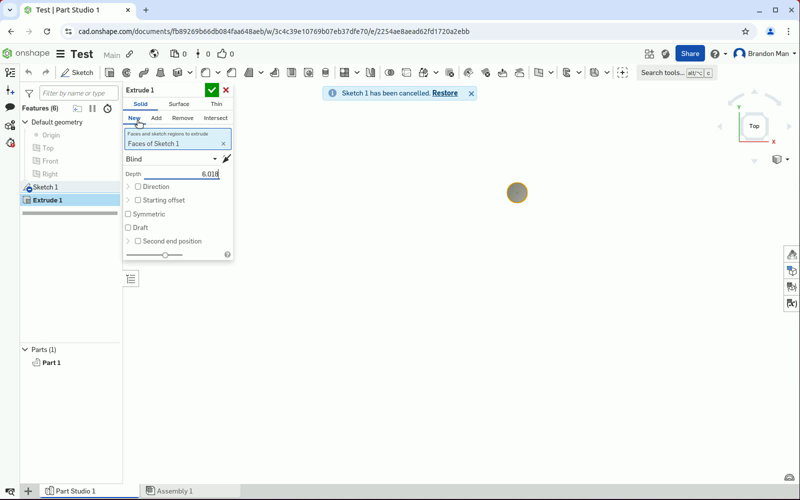
key(enter)
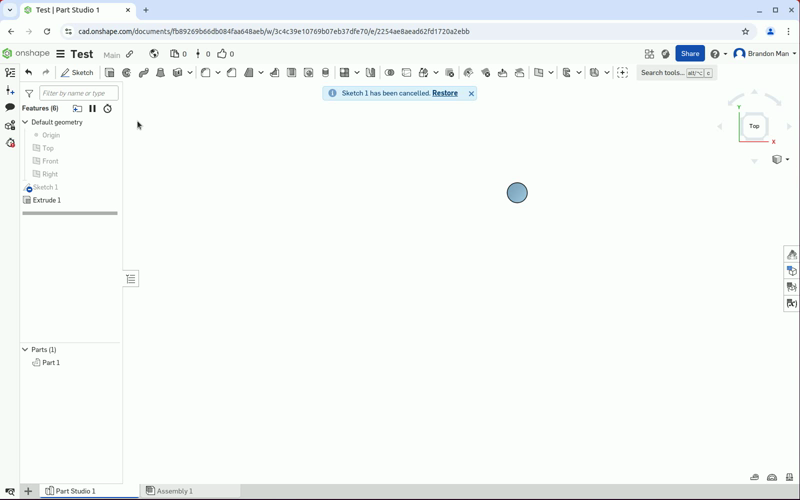
key(shift+h)
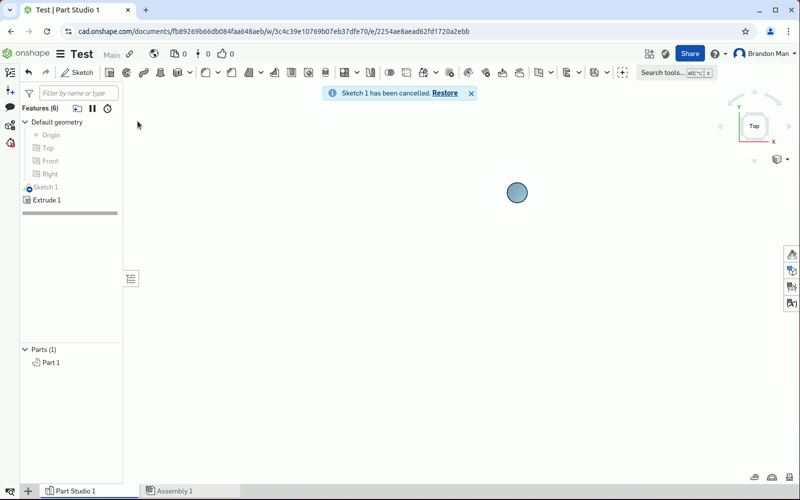
key(shift+h)
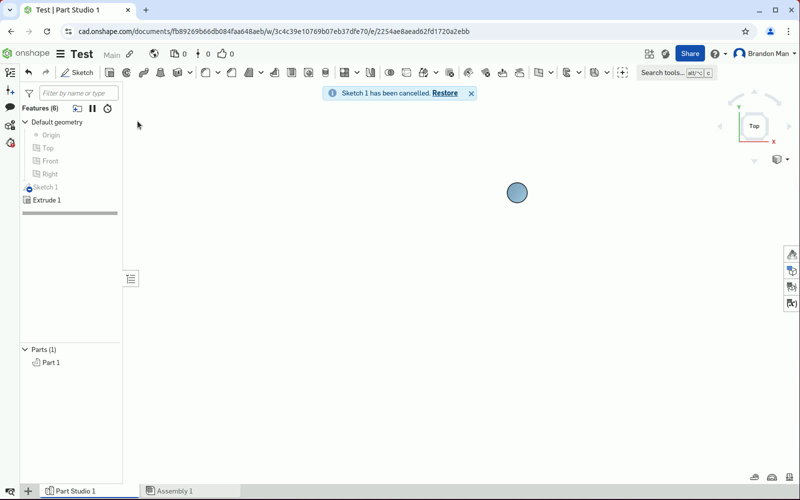
mouse_move(73, 189)
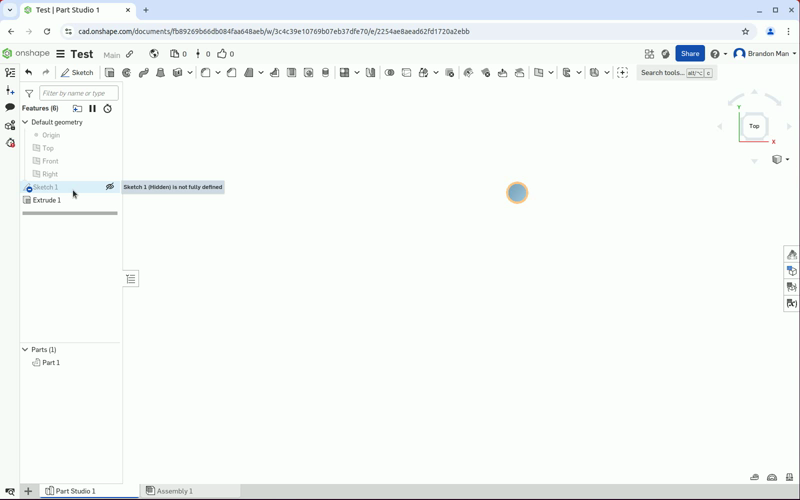
click(73, 189)
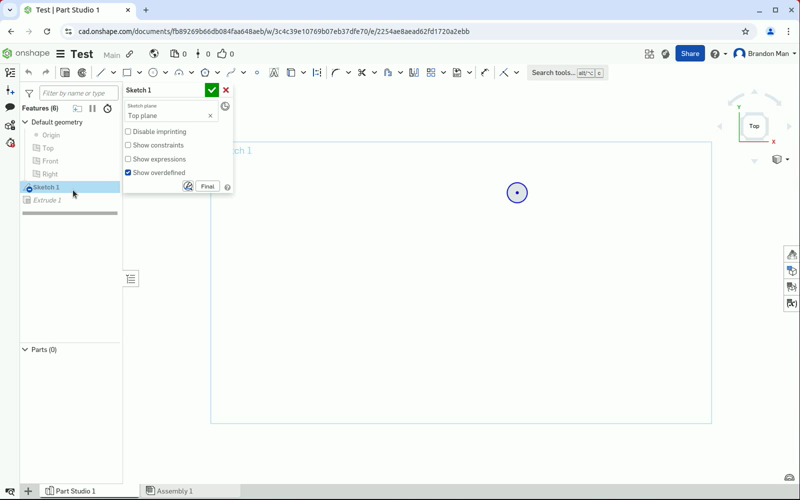
mouse_move(229, 92)
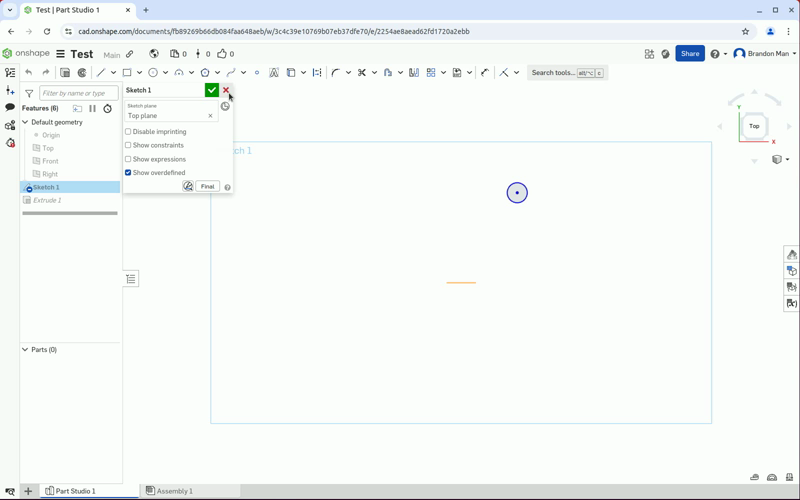
click(229, 92)
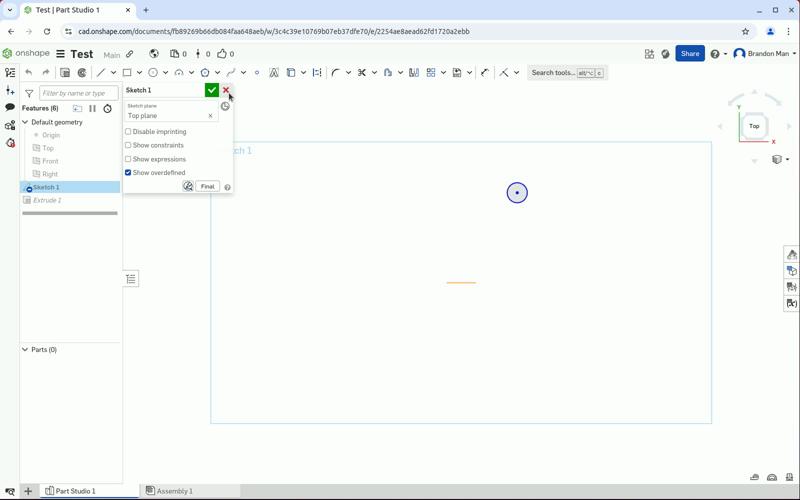
key(shift+s)
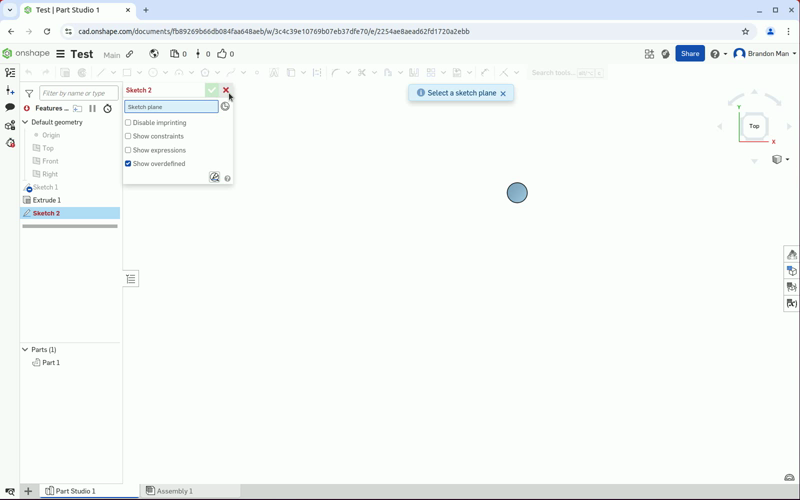
mouse_move(73, 150)
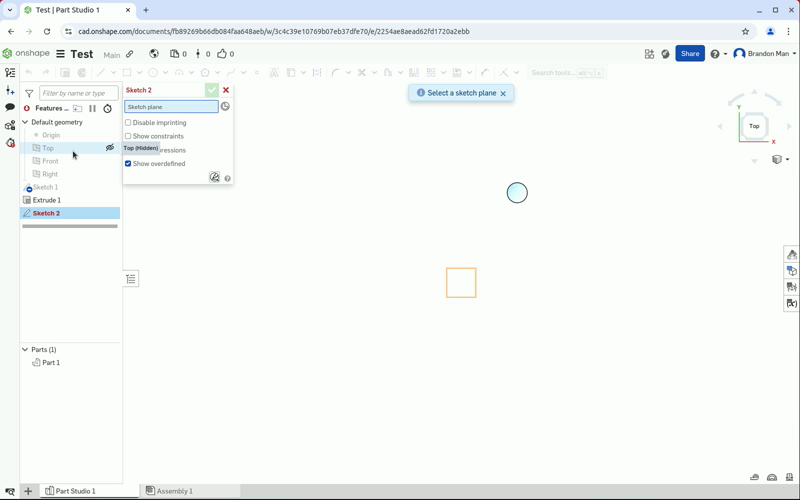
click(73, 150)
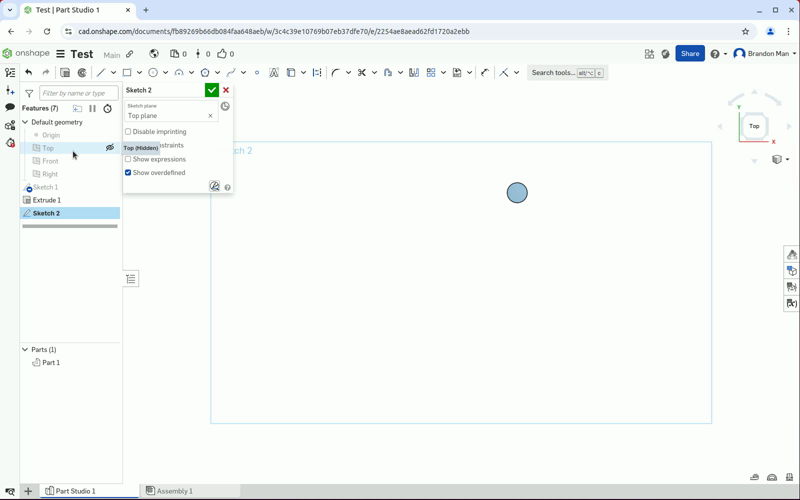
mouse_move(73, 352)
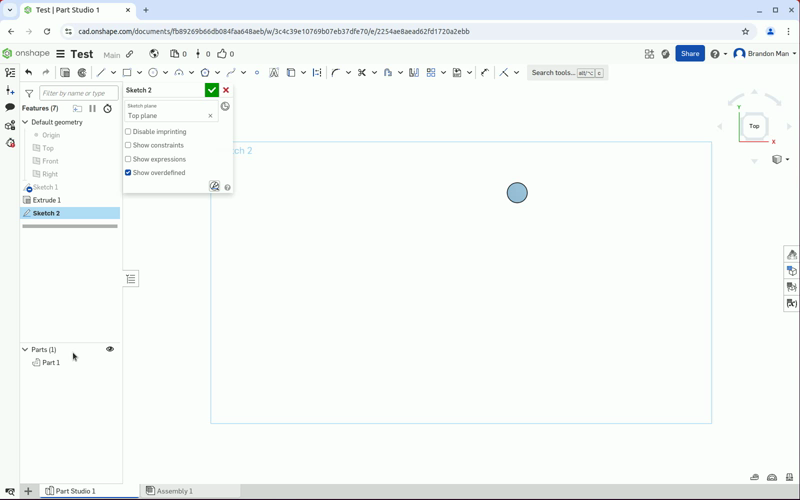
key(y)
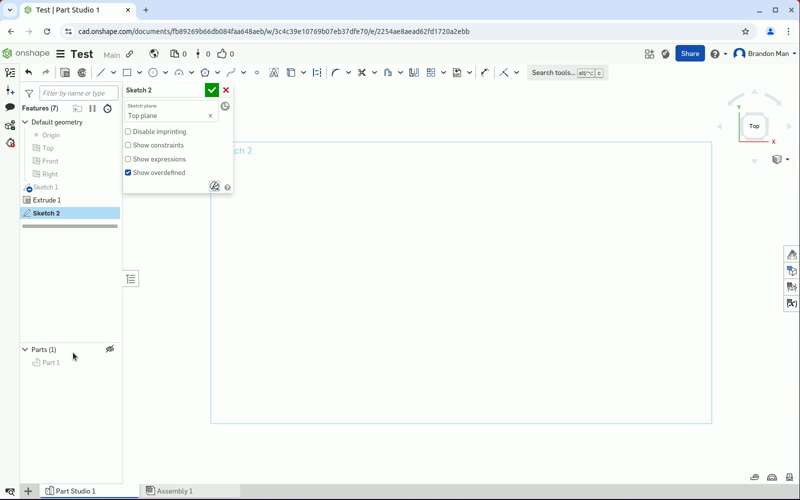
key(c)
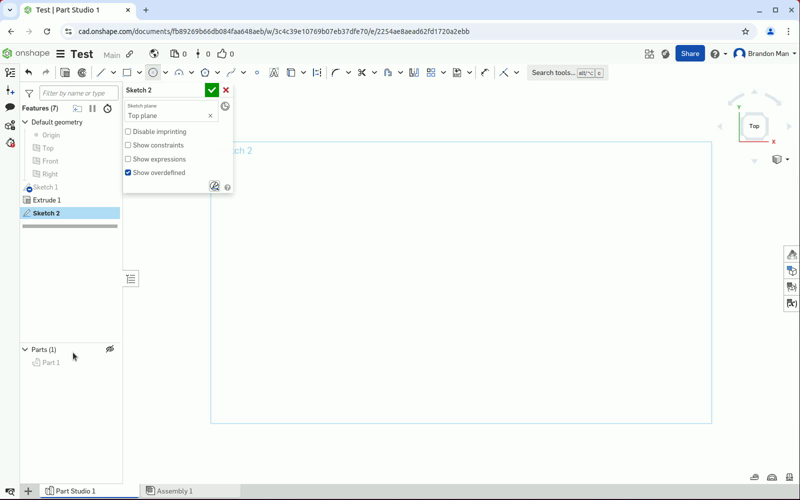
key_down(shift)
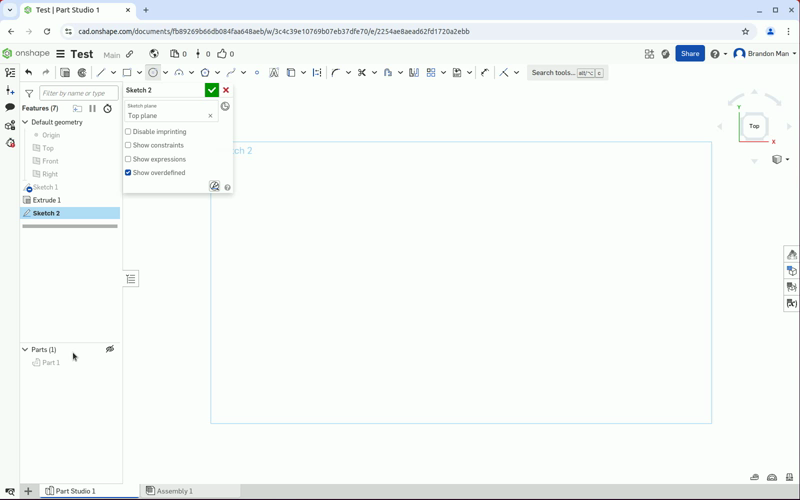
mouse_move(555, 251)
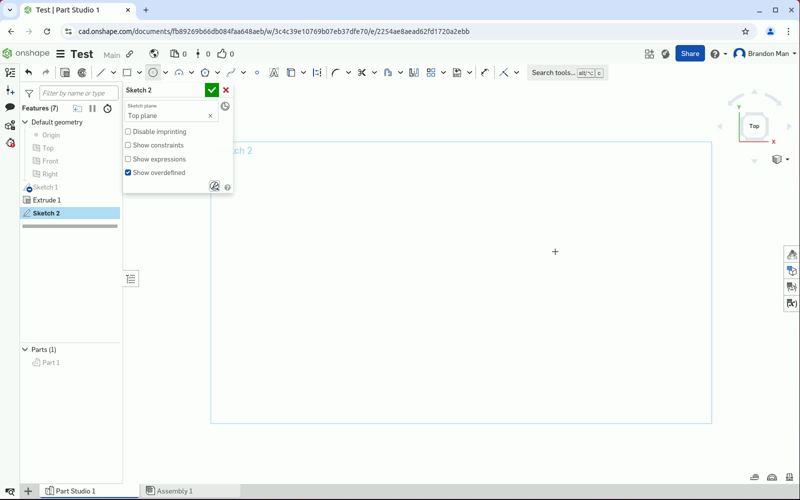
click(555, 251)
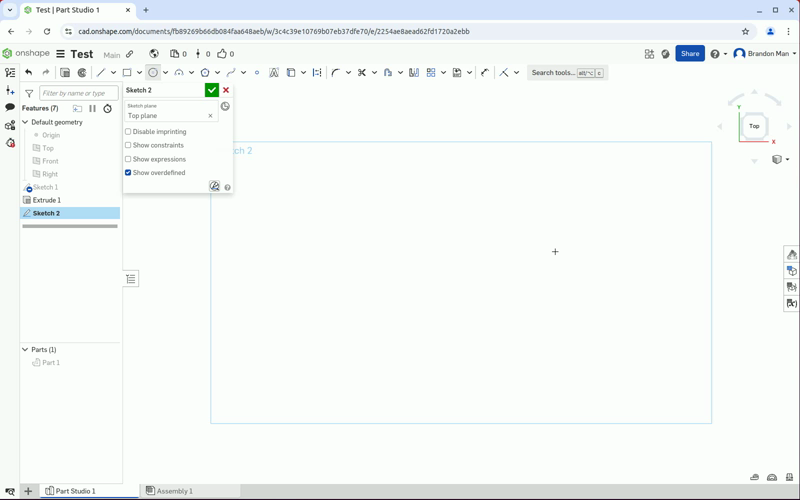
key_up(shift)
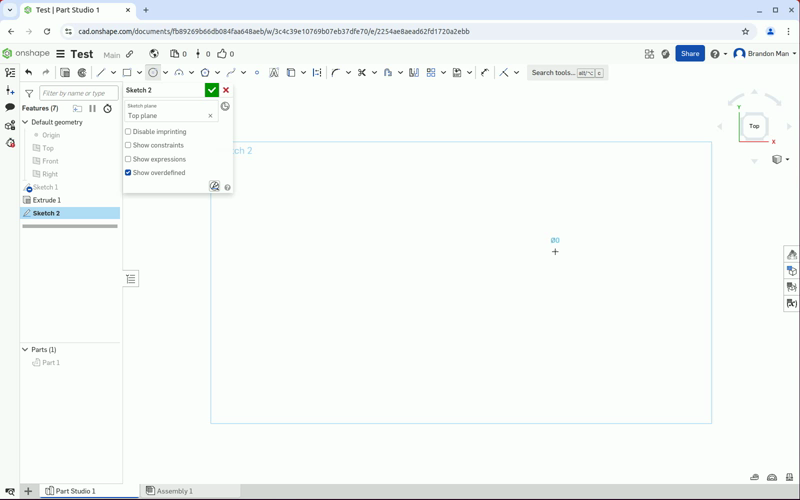
mouse_move(573, 251)
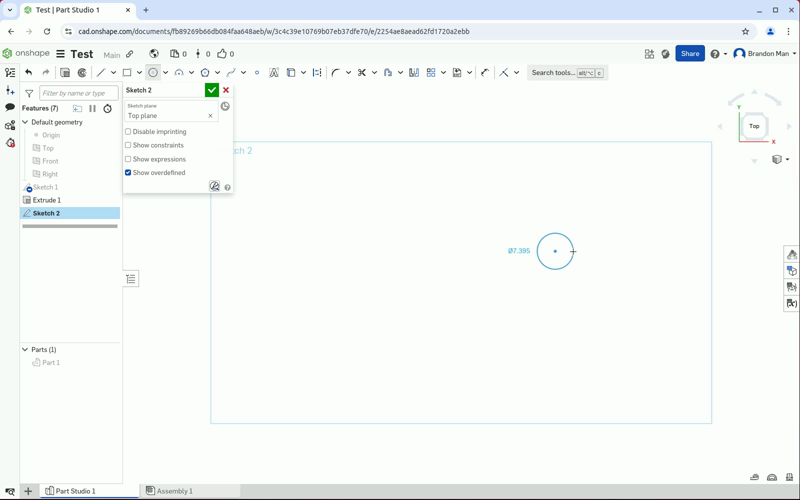
click(573, 251)
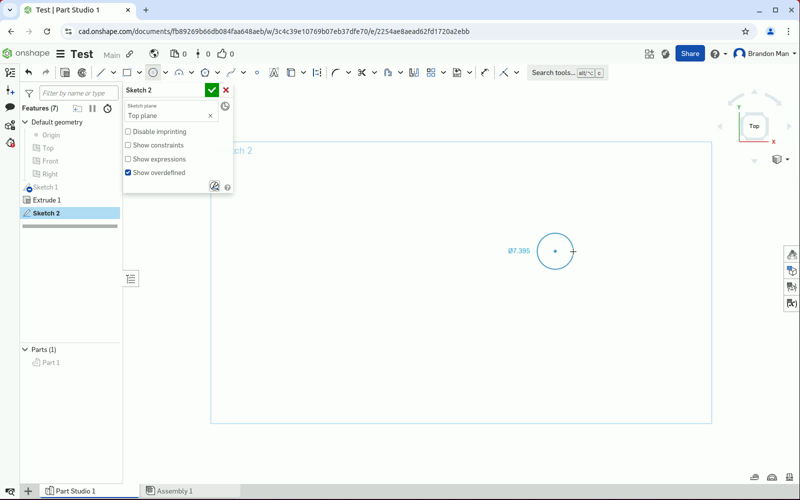
key(esc)
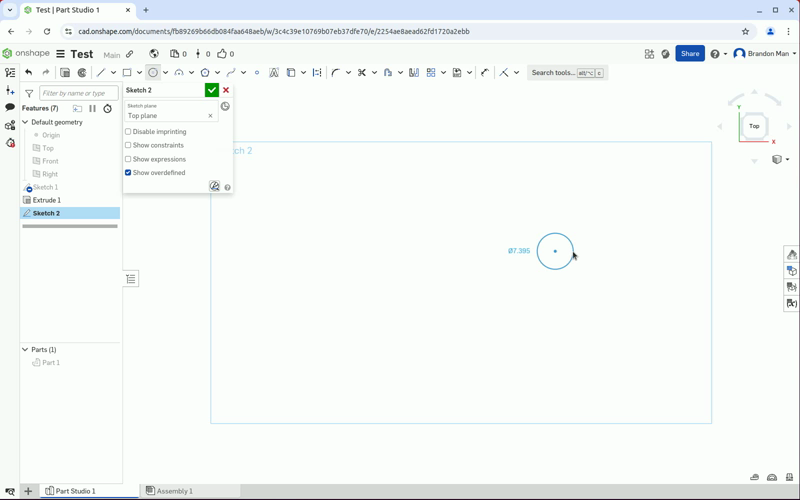
mouse_move(559, 251)
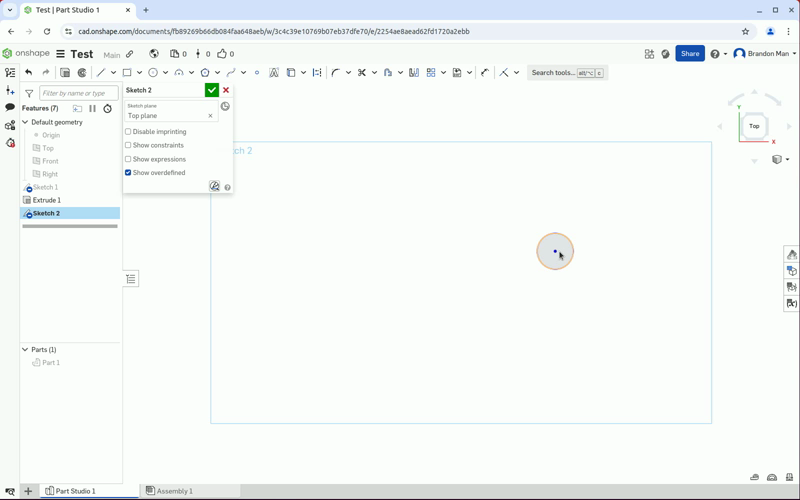
scroll(6)
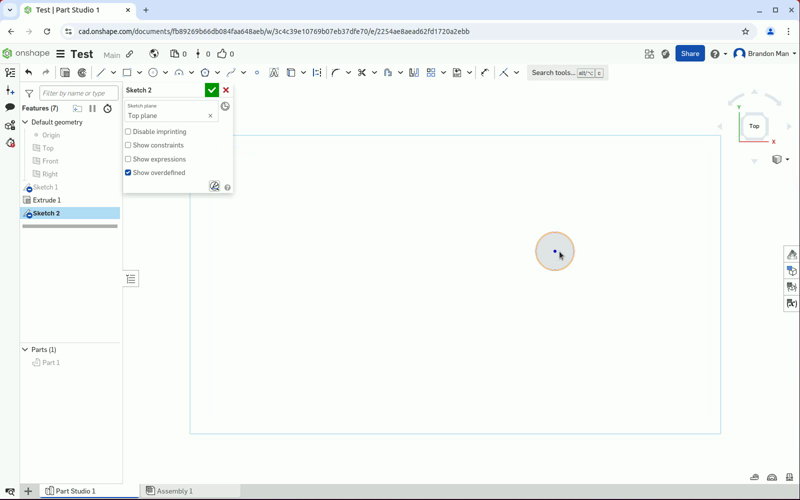
scroll(6)
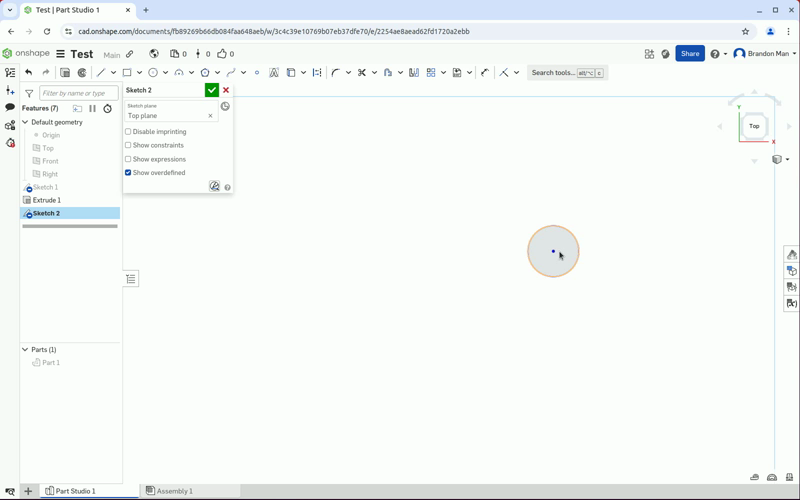
scroll(6)
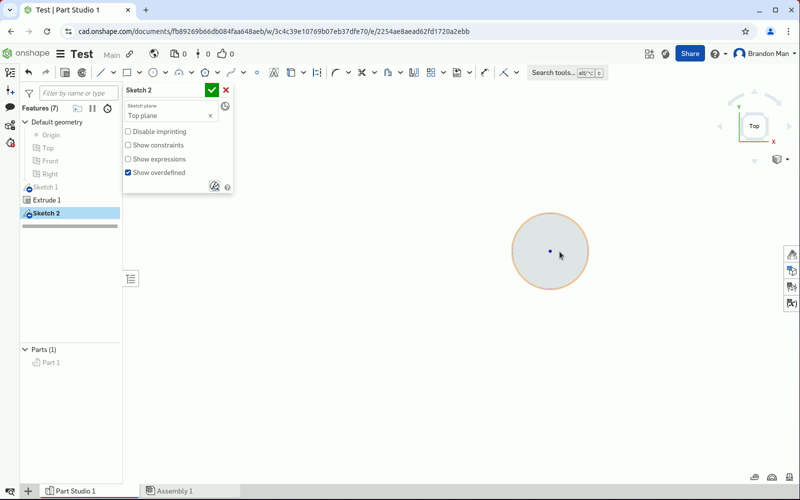
scroll(6)
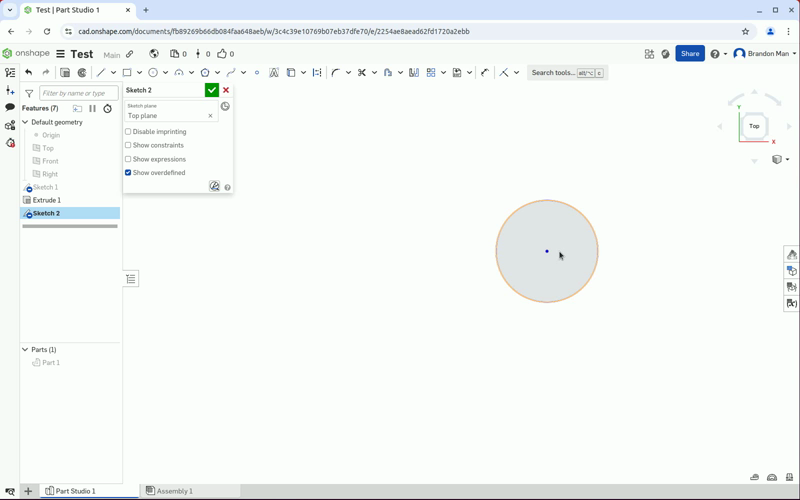
scroll(6)
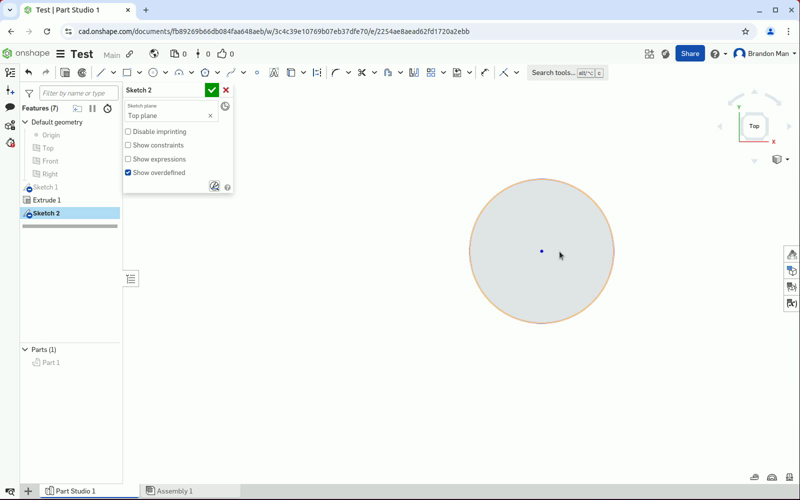
scroll(6)
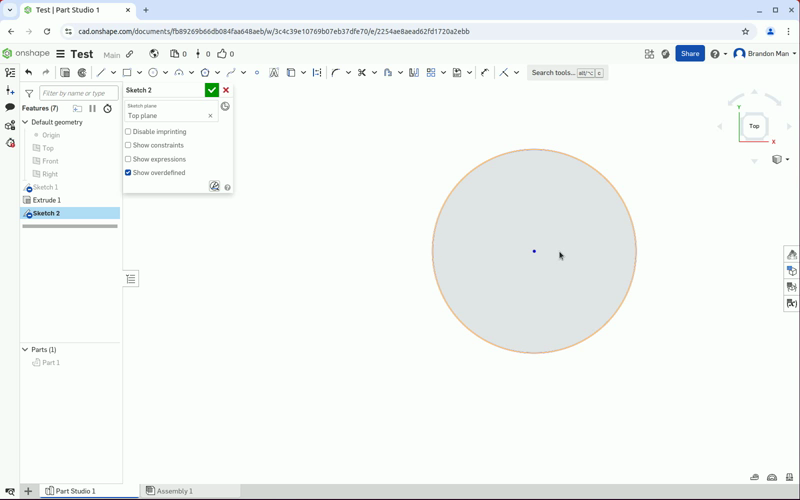
scroll(6)
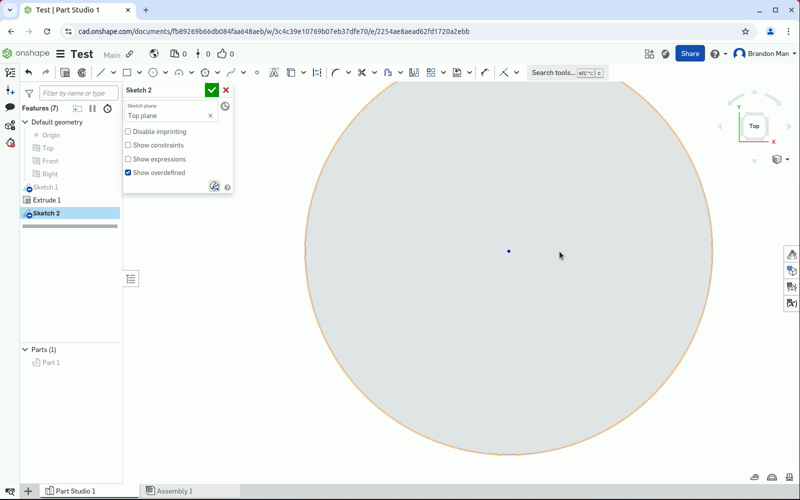
click(559, 251)
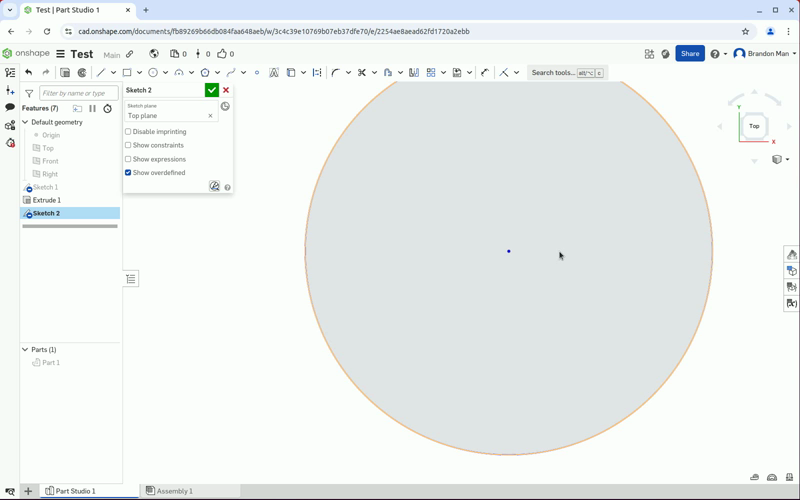
scroll(-6)
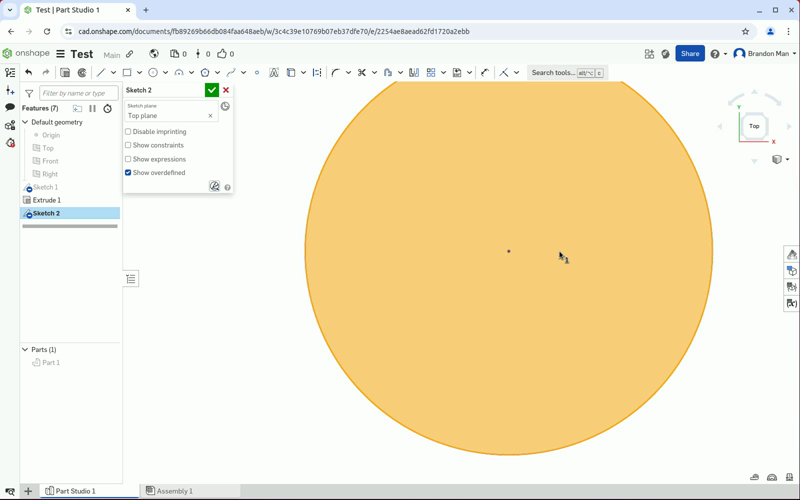
scroll(-6)
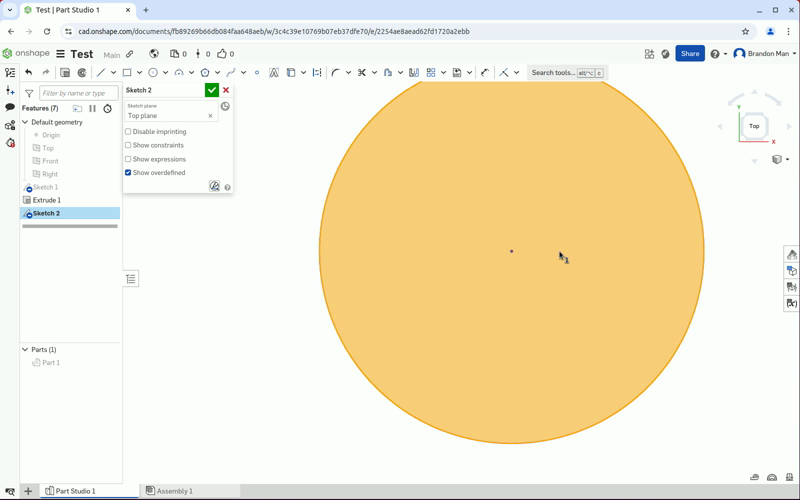
scroll(-6)
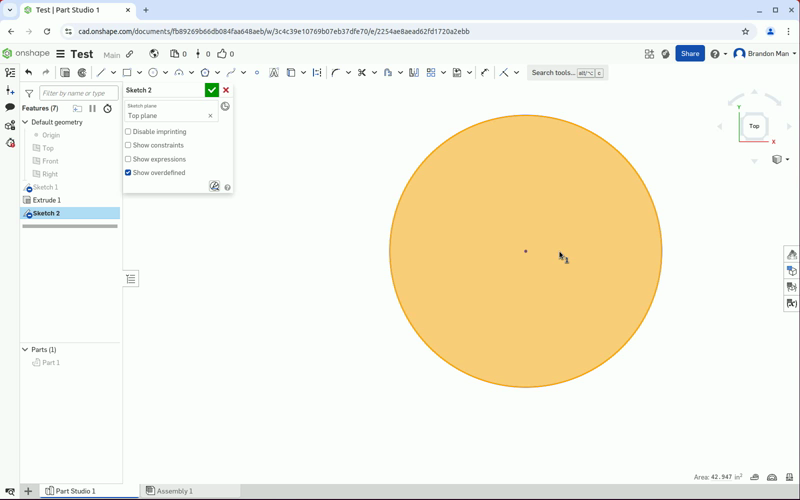
scroll(-6)
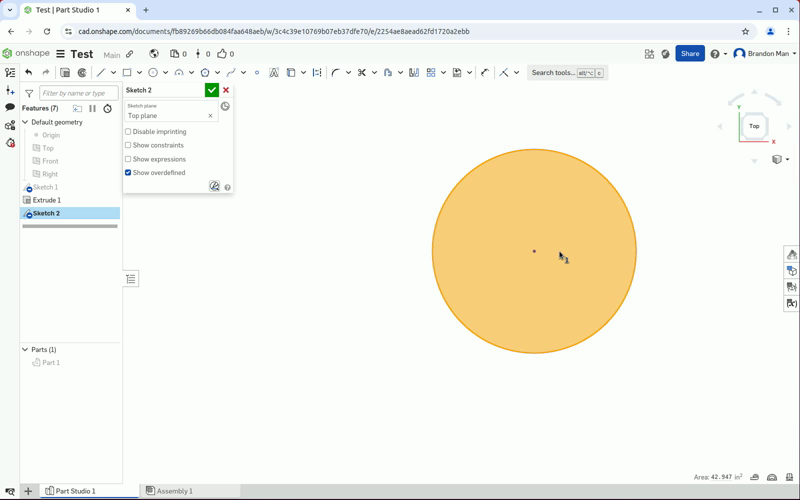
scroll(-6)
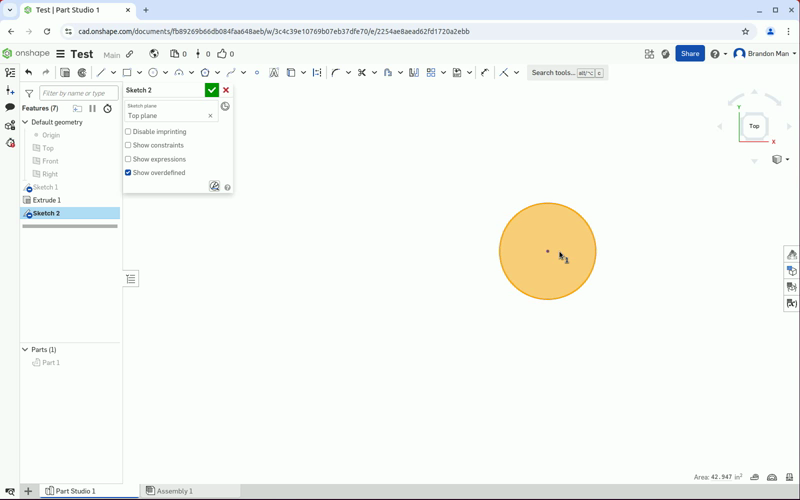
scroll(-6)
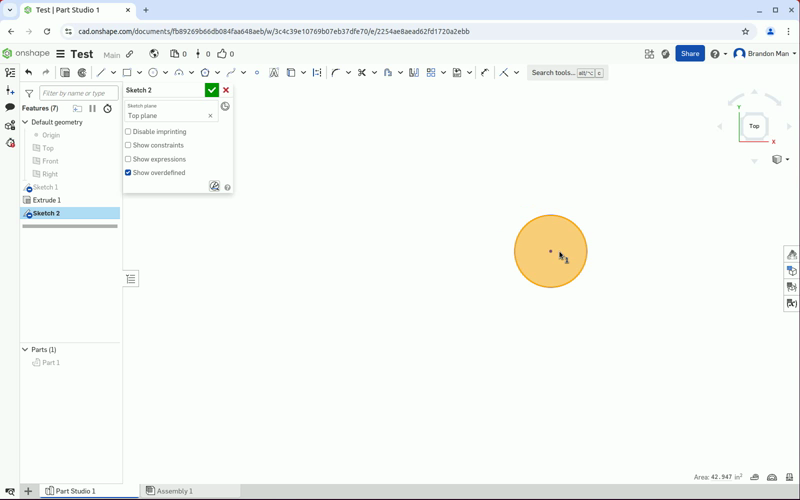
scroll(-6)
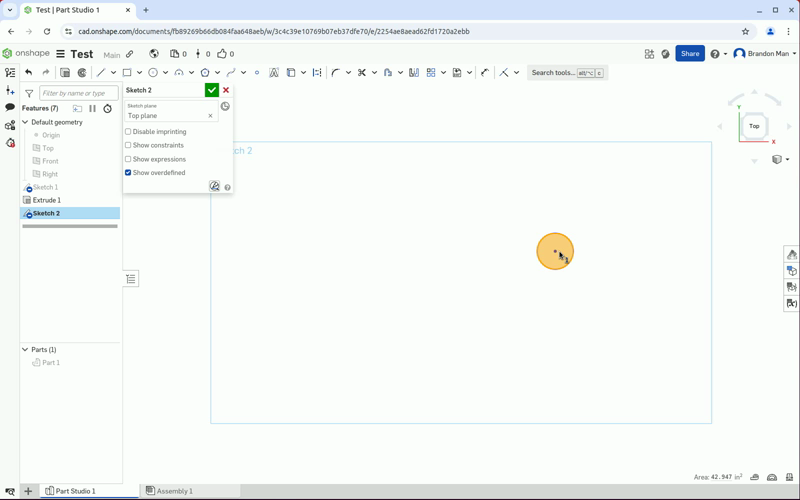
mouse_move(73, 352)
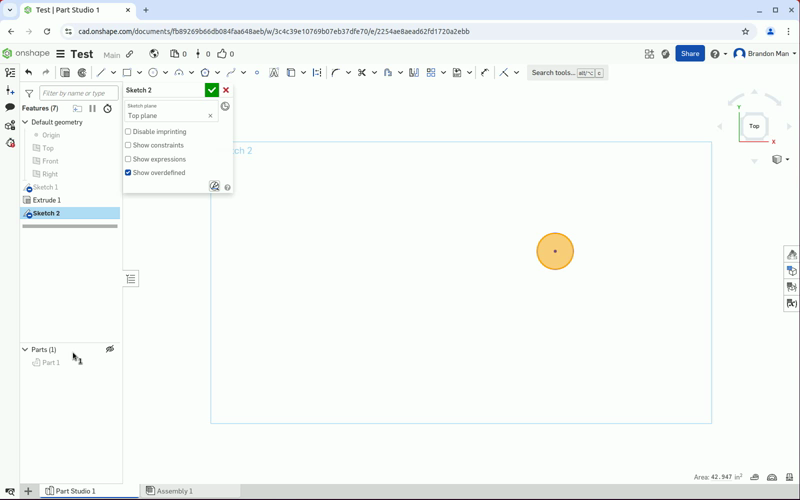
key(shift+y)
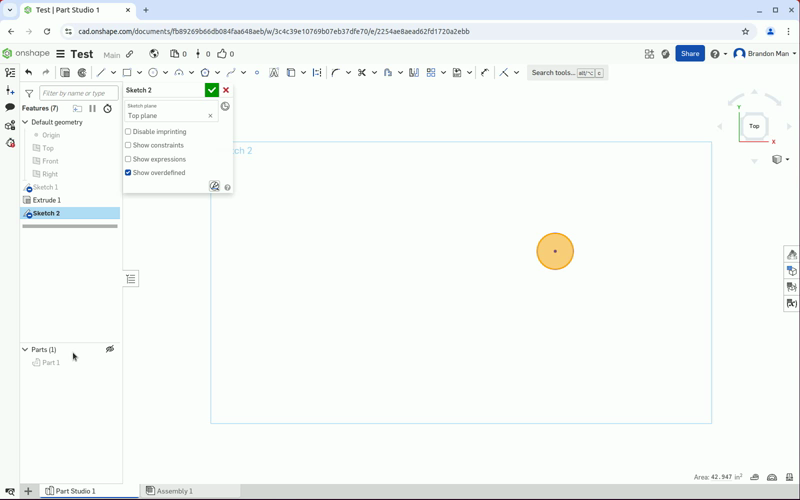
key(shift+e)
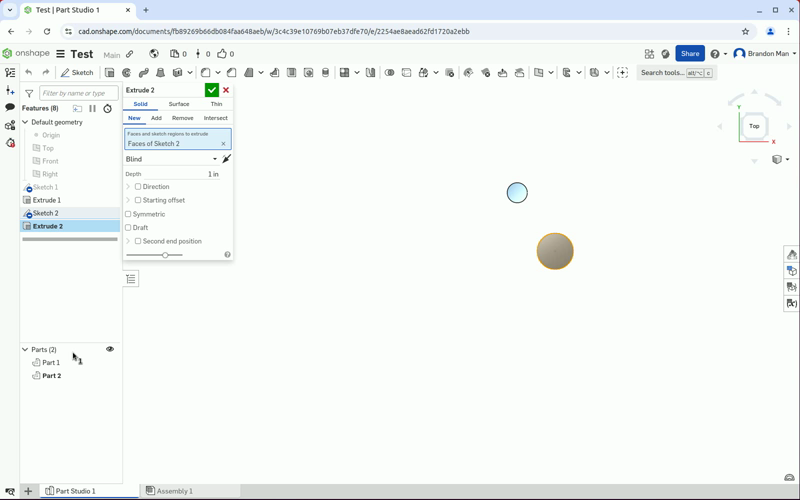
mouse_move(143, 106)
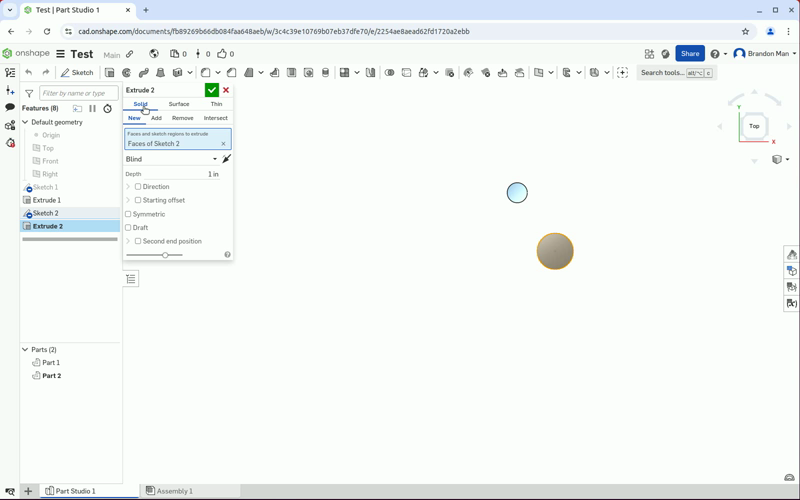
click(143, 106)
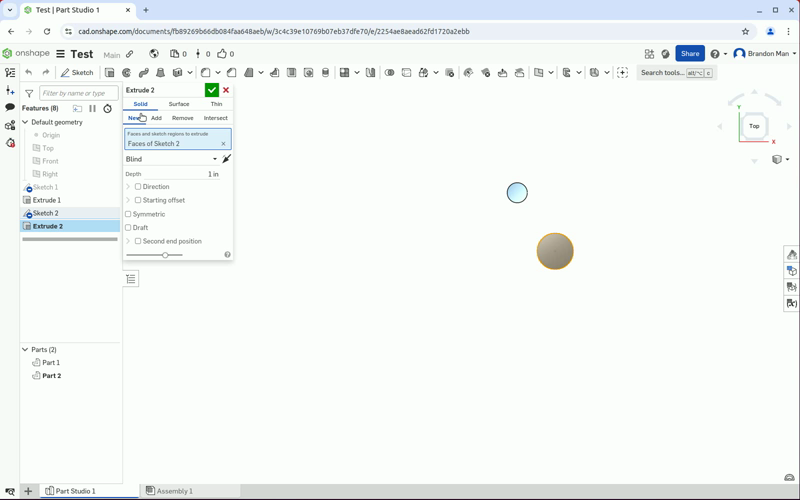
mouse_move(137, 120)
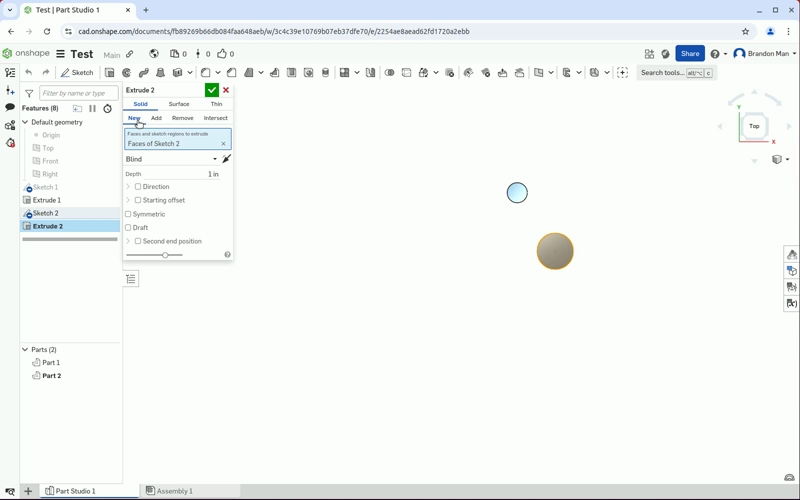
click(137, 120)
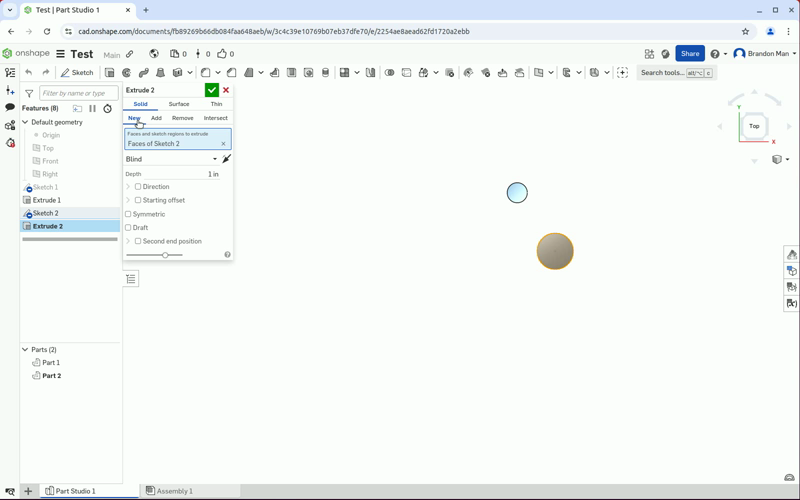
key(tab, 4)
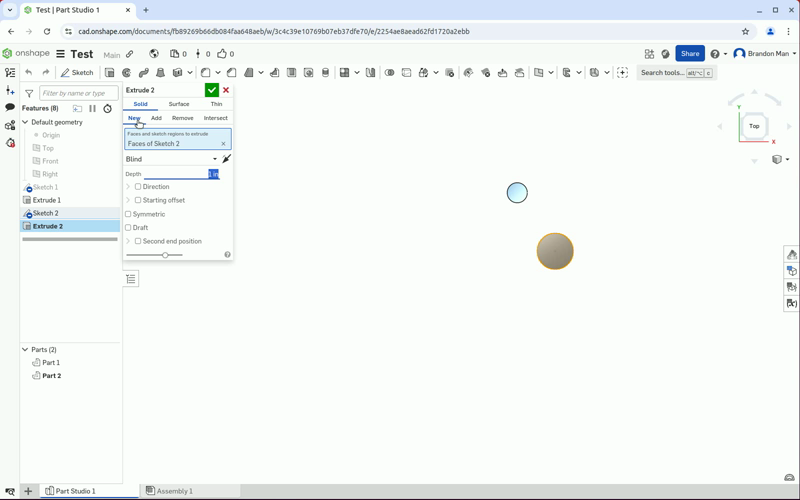
text(6.018)
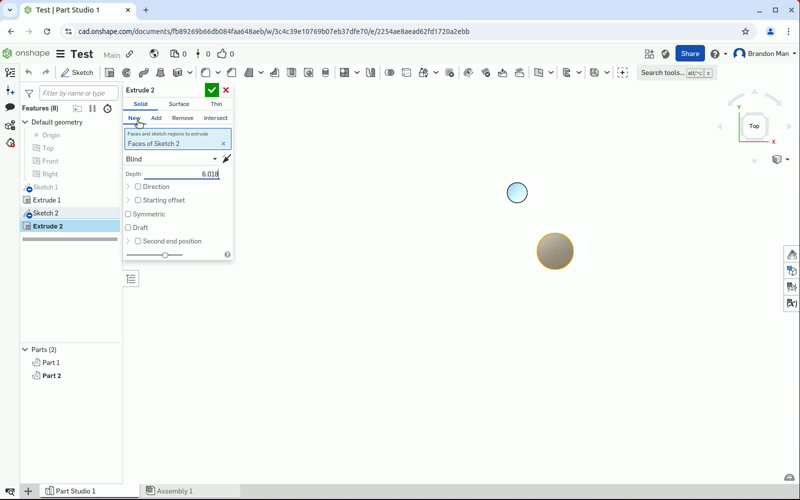
key(enter)
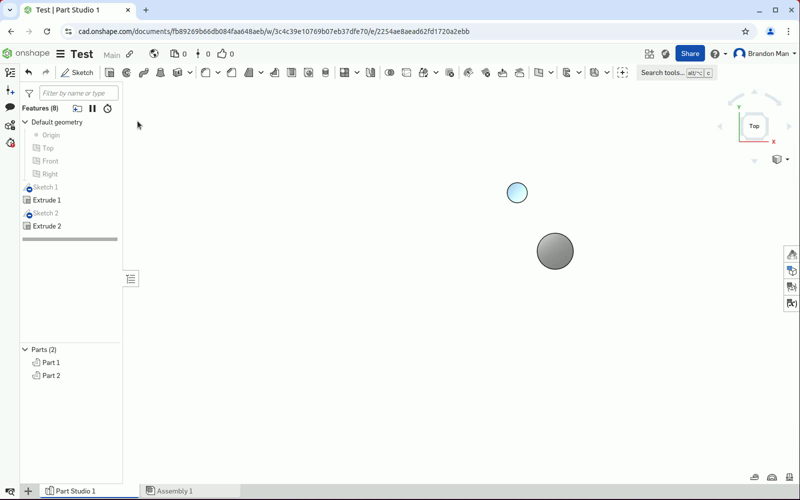
key(shift+h)
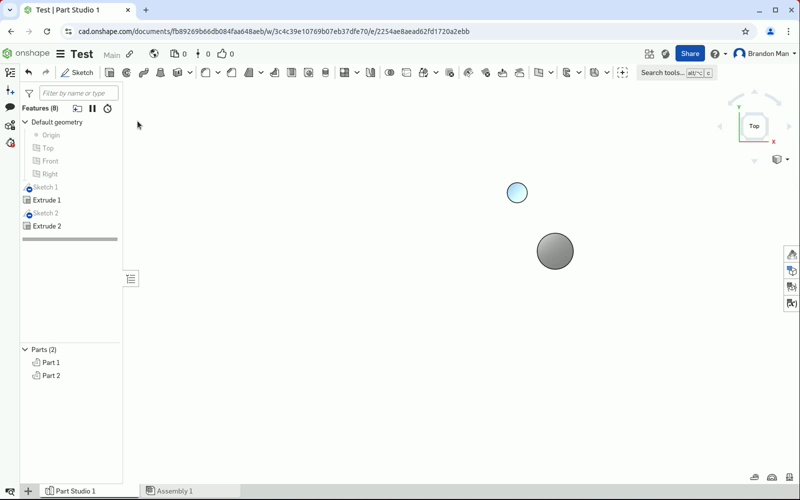
key(shift+h)
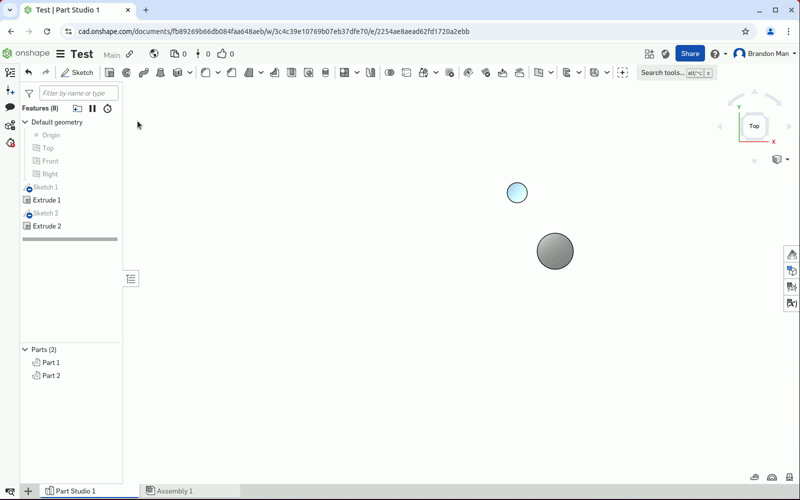
mouse_move(73, 189)
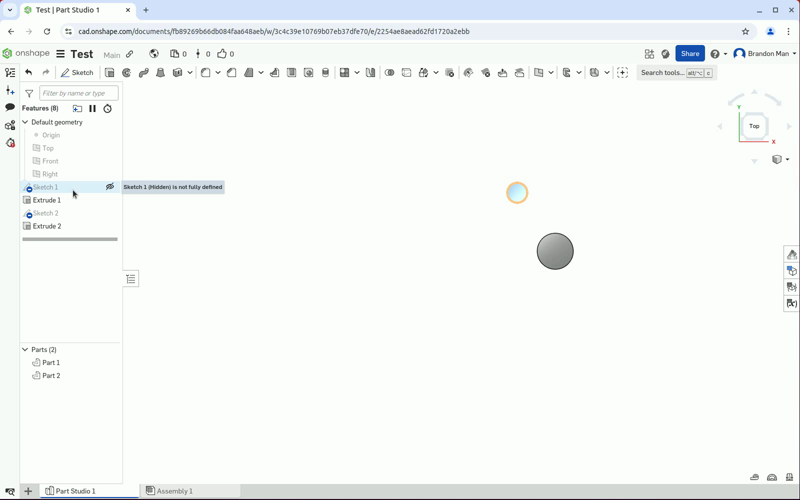
click(73, 189)
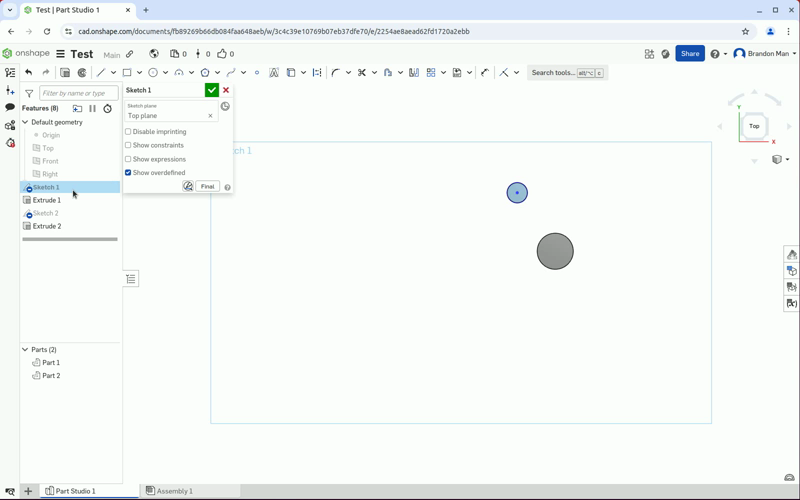
mouse_move(229, 92)
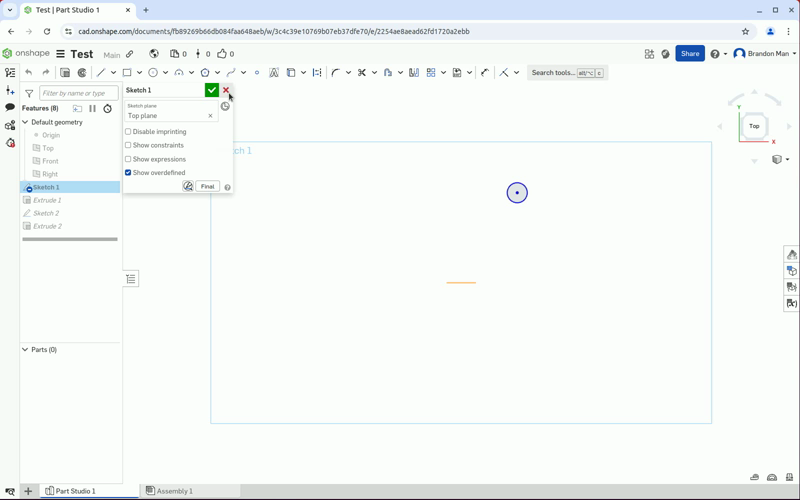
click(229, 92)
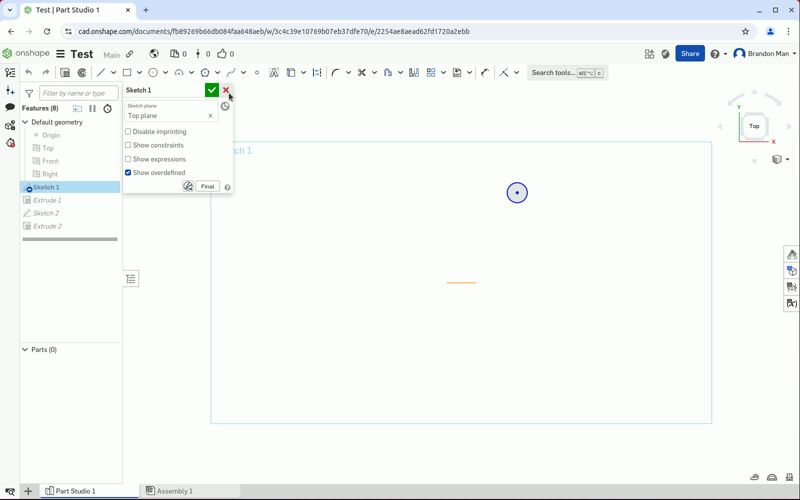
key(shift+s)
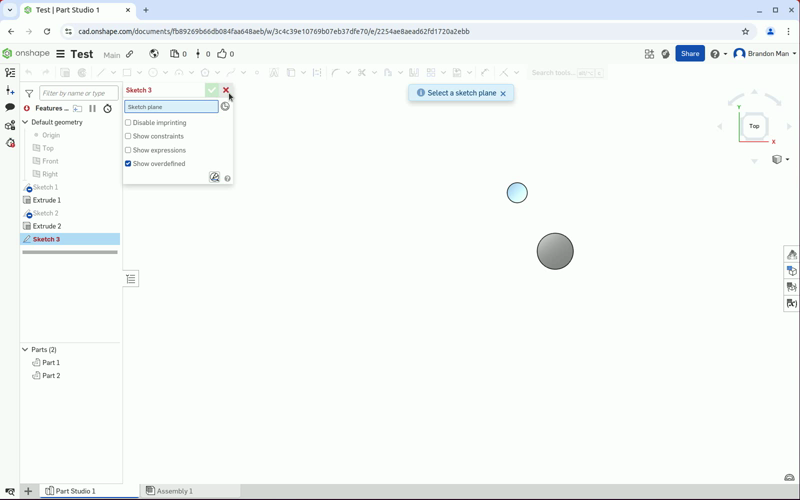
mouse_move(73, 150)
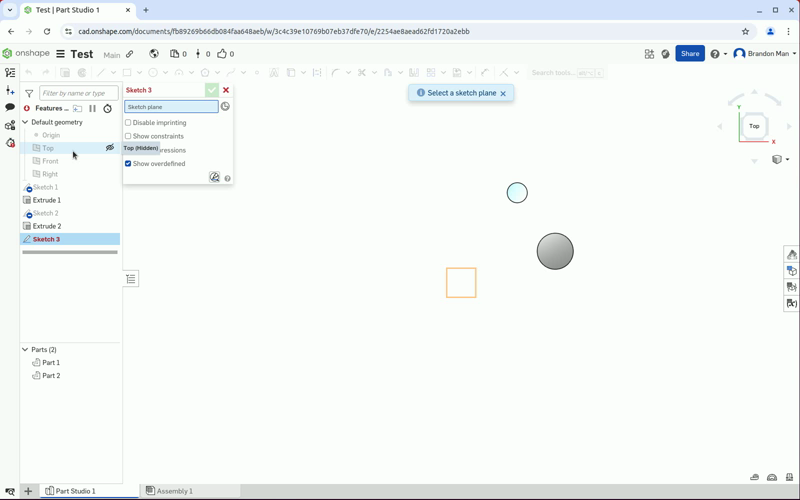
click(73, 150)
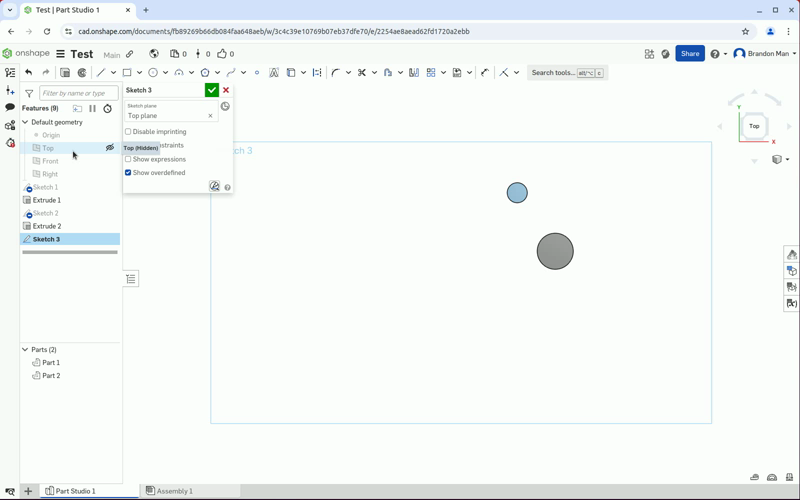
mouse_move(73, 352)
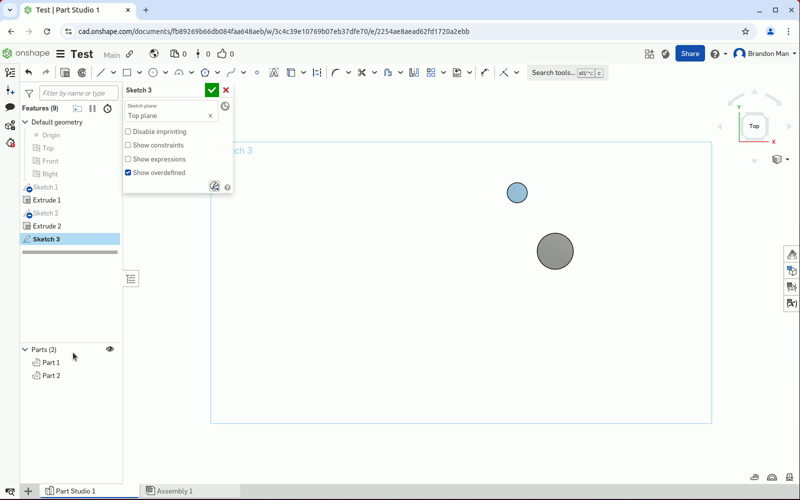
key(y)
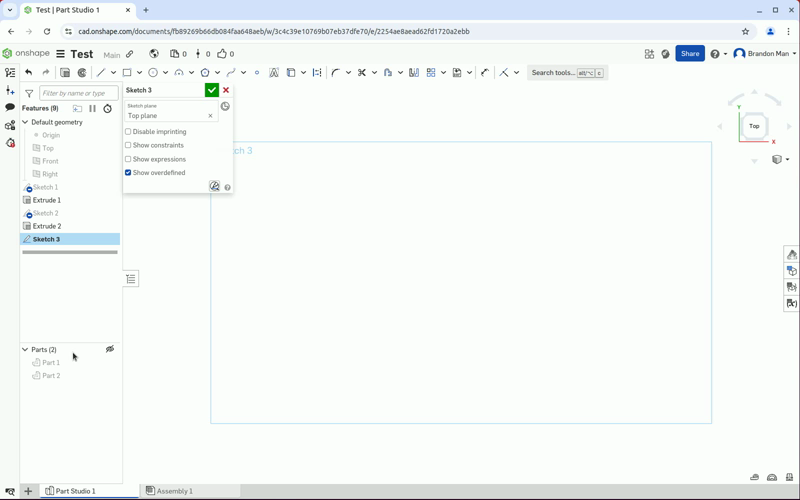
key(c)
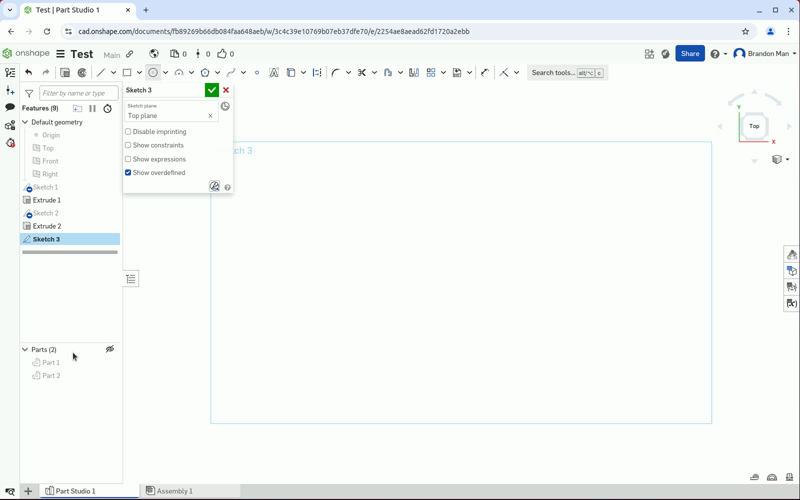
key_down(shift)
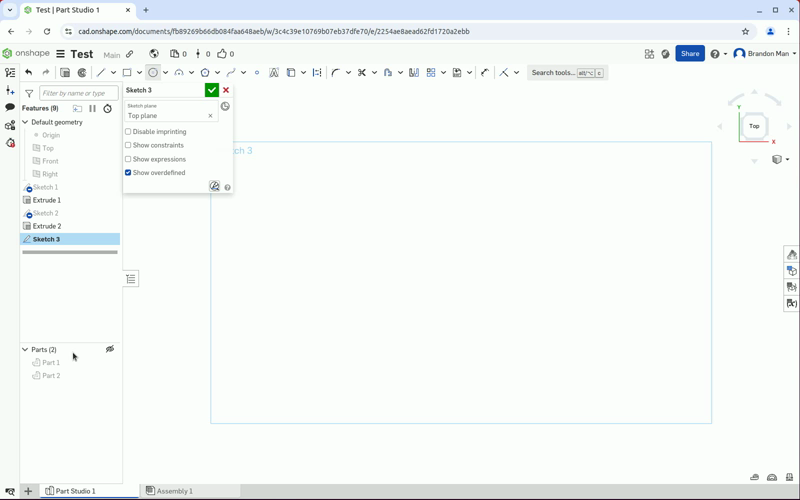
mouse_move(509, 251)
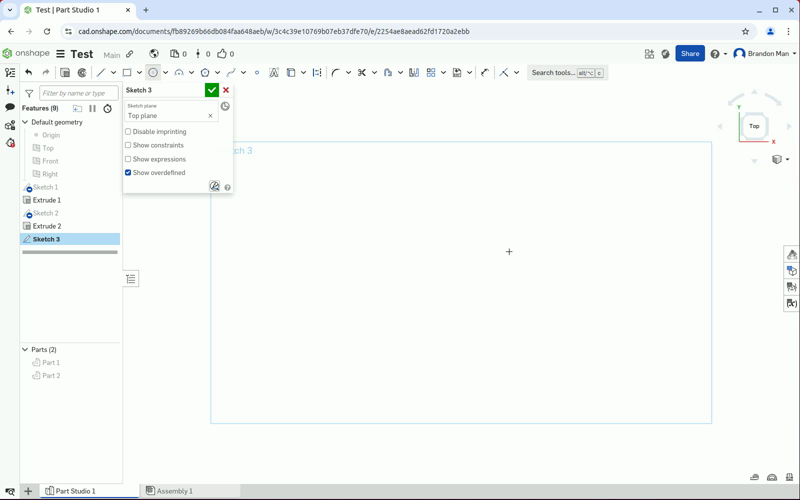
click(509, 251)
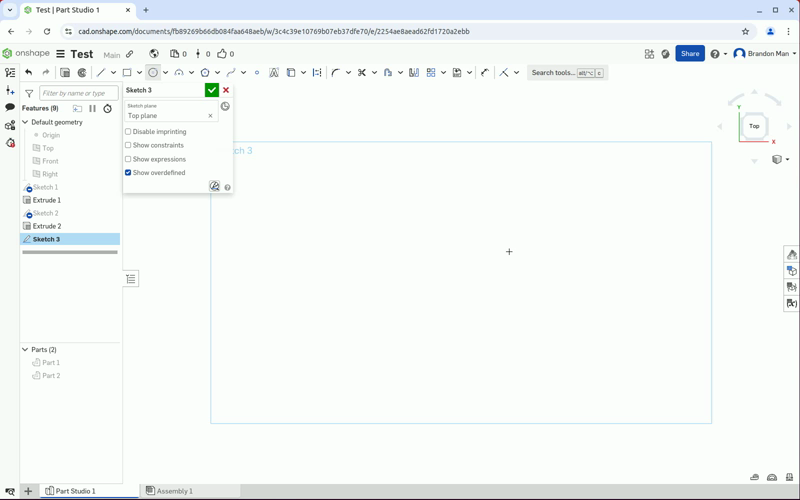
key_up(shift)
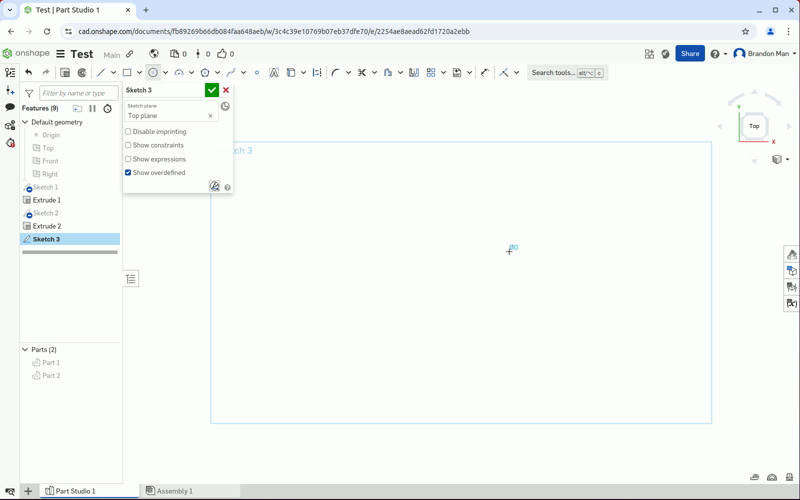
mouse_move(527, 251)
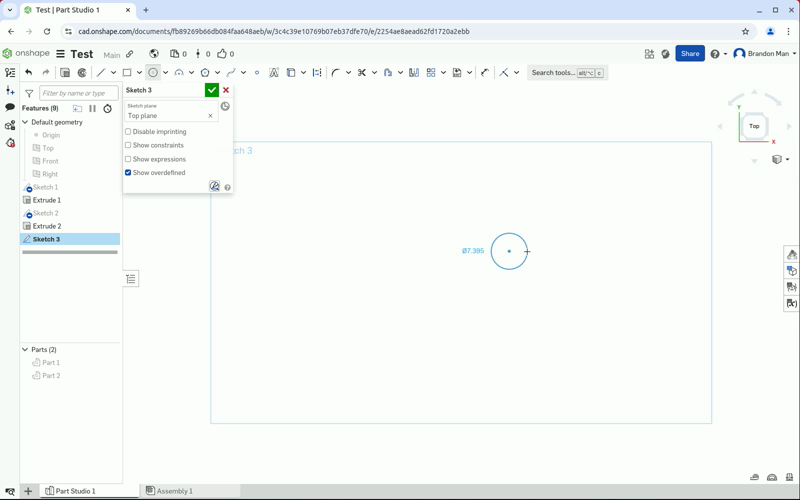
click(527, 251)
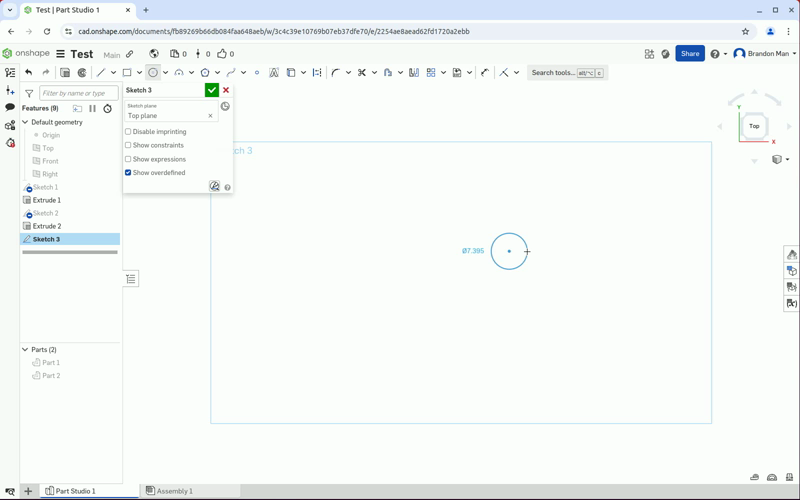
key(esc)
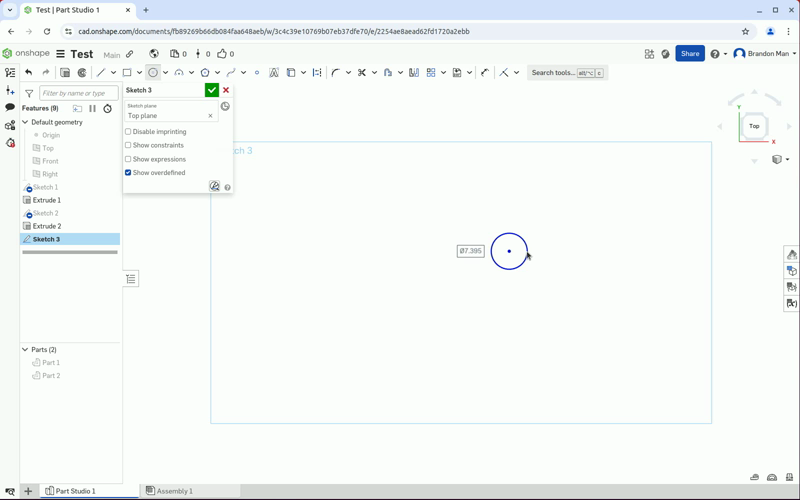
mouse_move(503, 246)
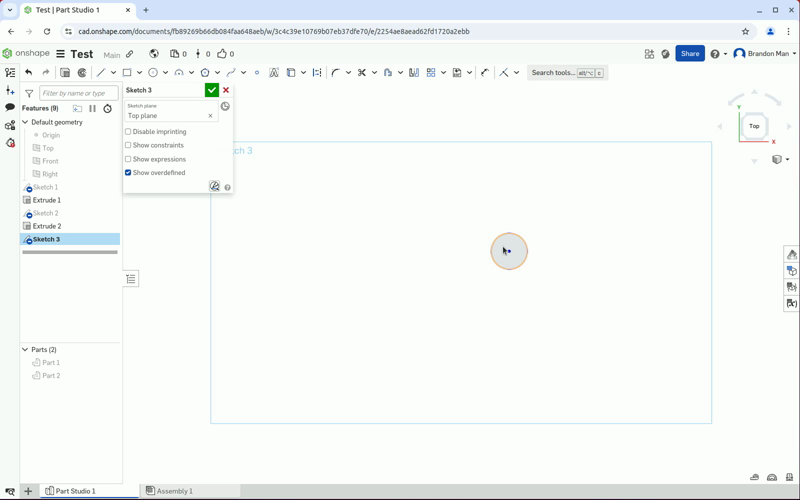
scroll(6)
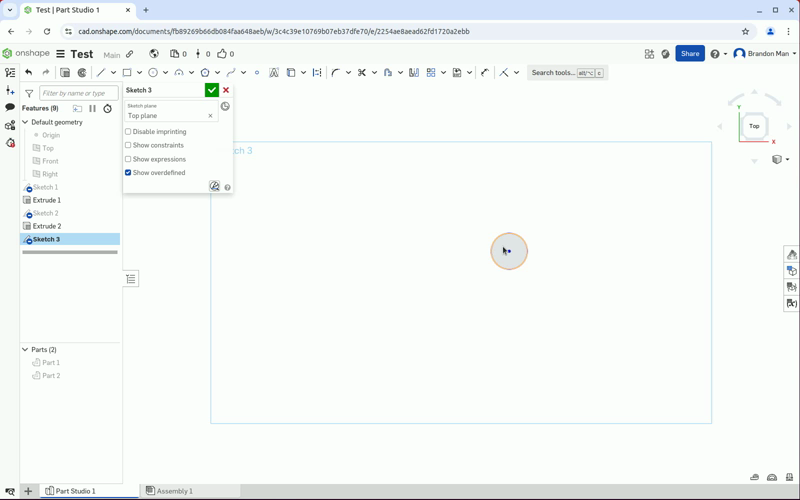
scroll(6)
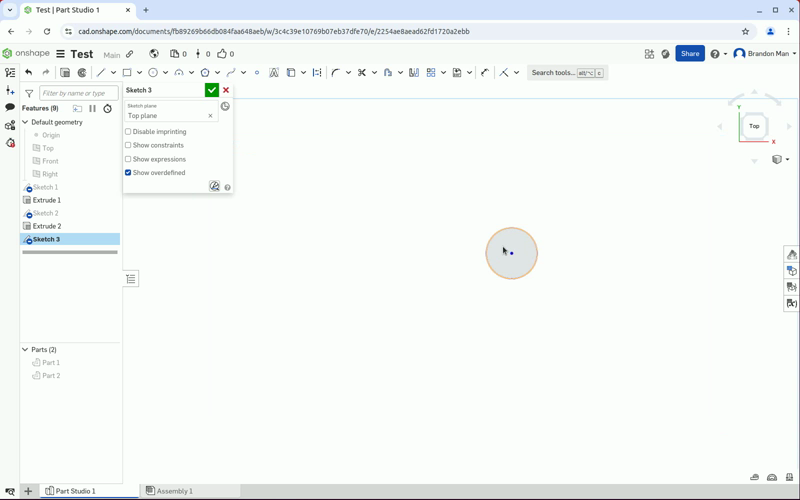
scroll(6)
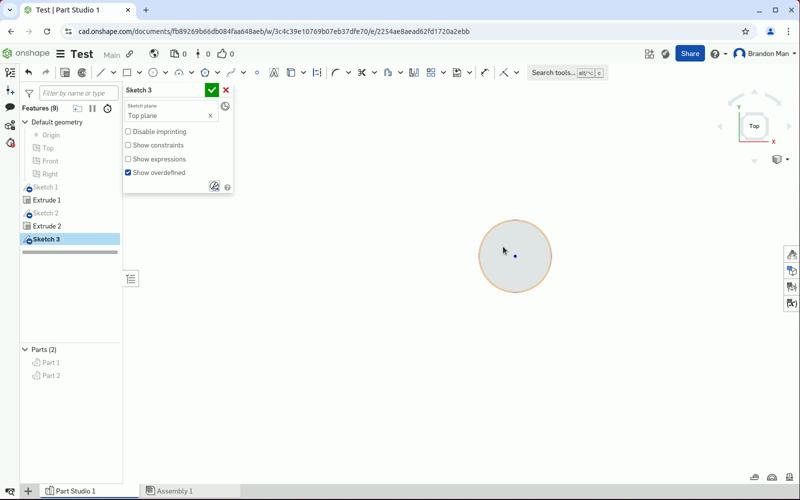
scroll(6)
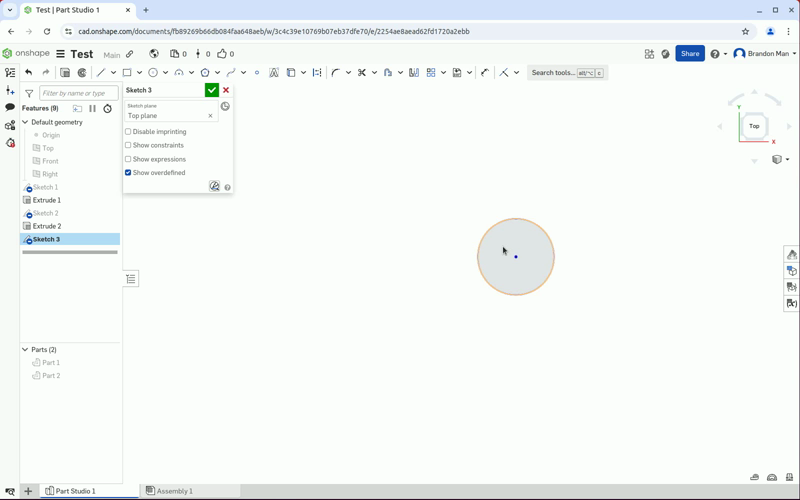
scroll(6)
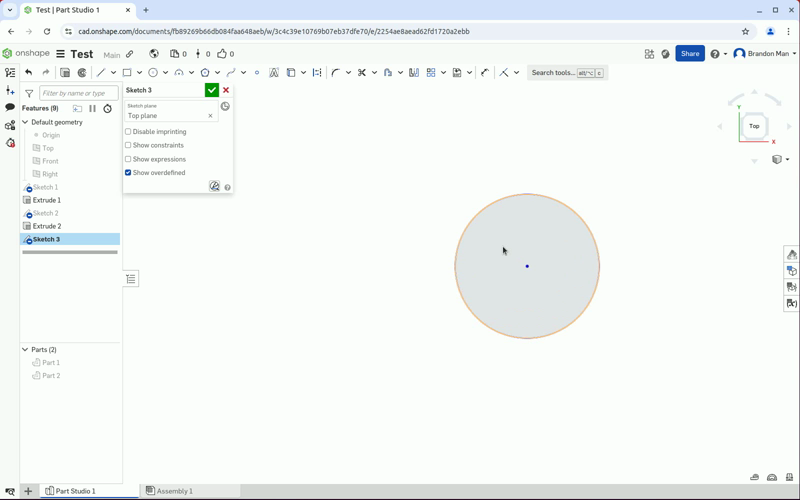
scroll(6)
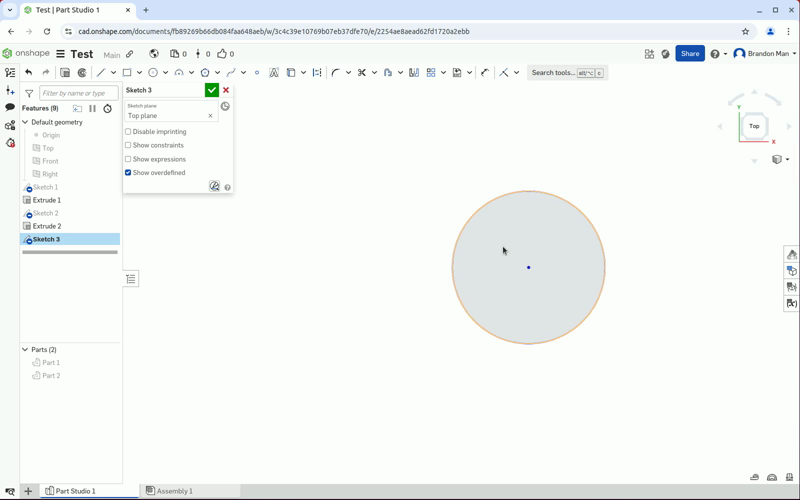
scroll(6)
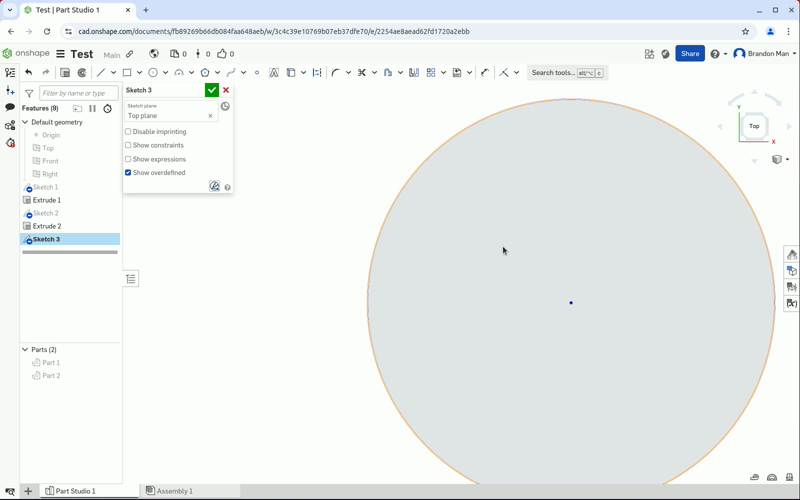
click(503, 246)
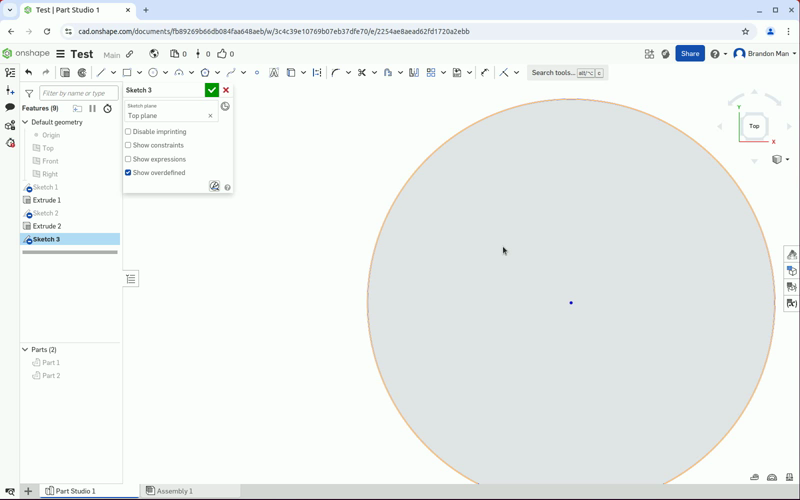
scroll(-6)
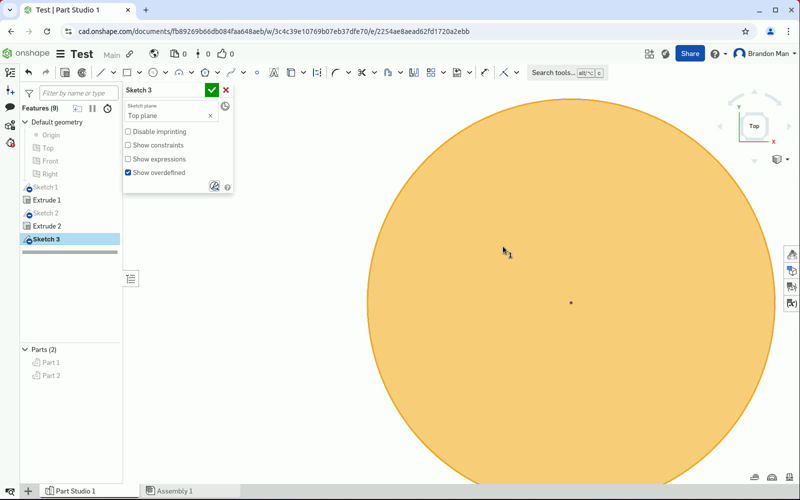
scroll(-6)
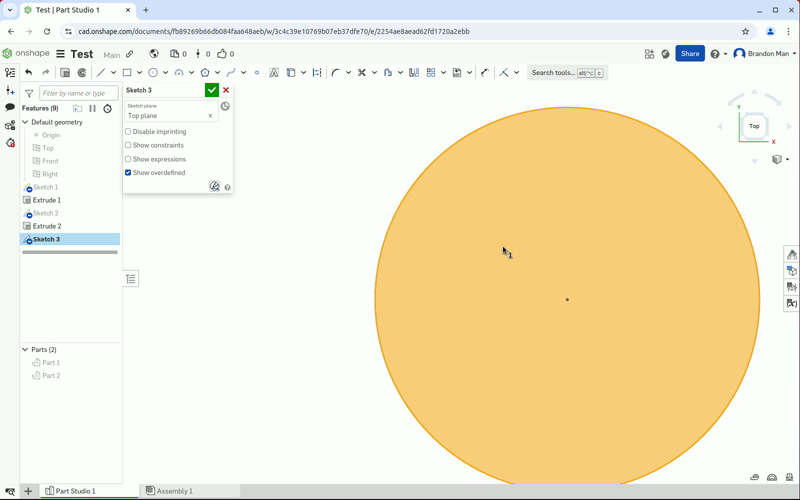
scroll(-6)
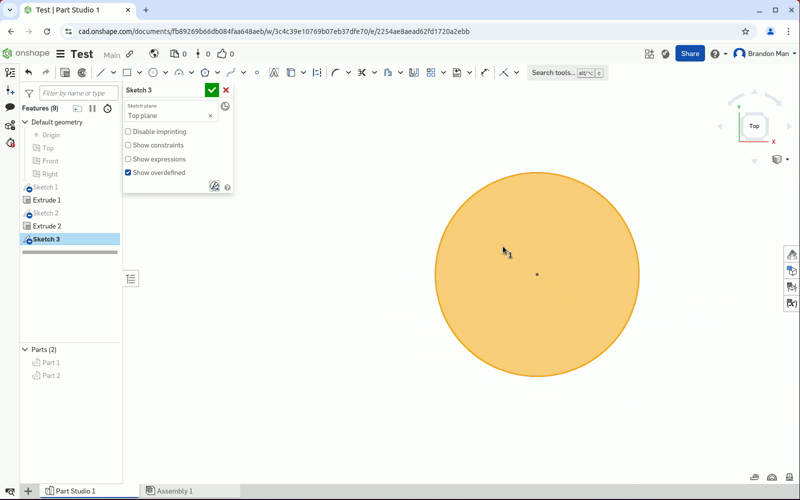
scroll(-6)
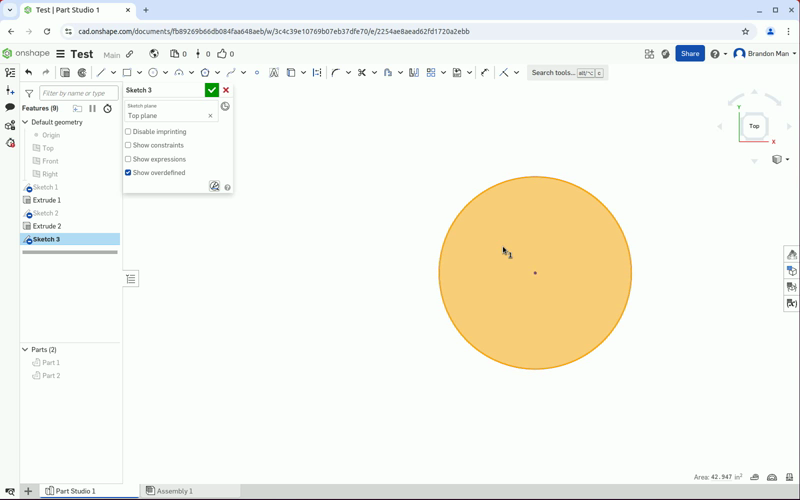
scroll(-6)
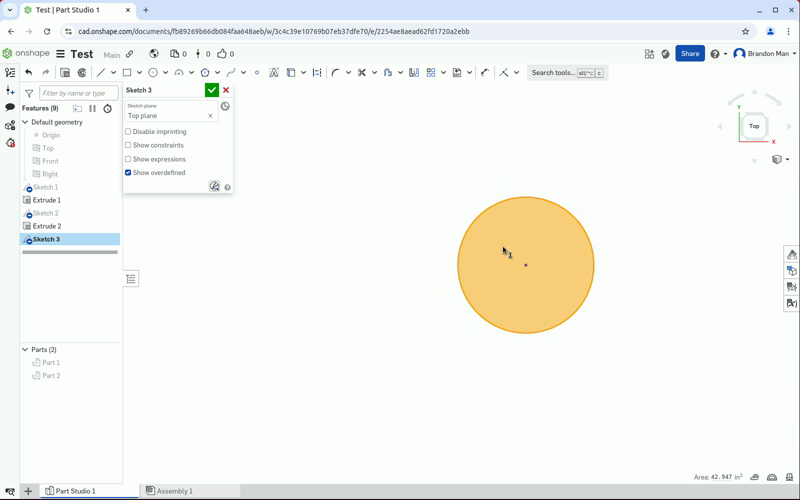
scroll(-6)
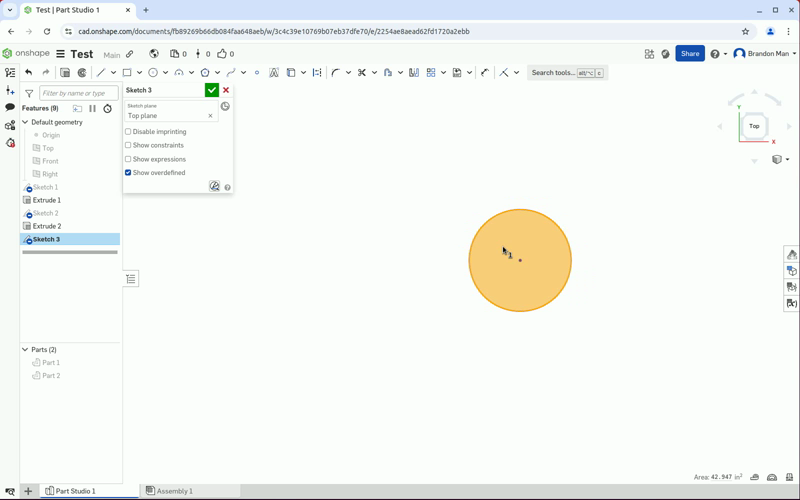
scroll(-6)
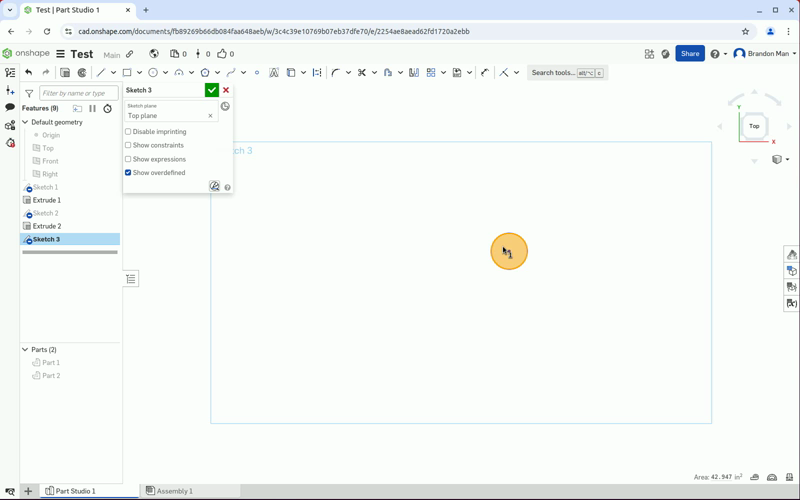
mouse_move(73, 352)
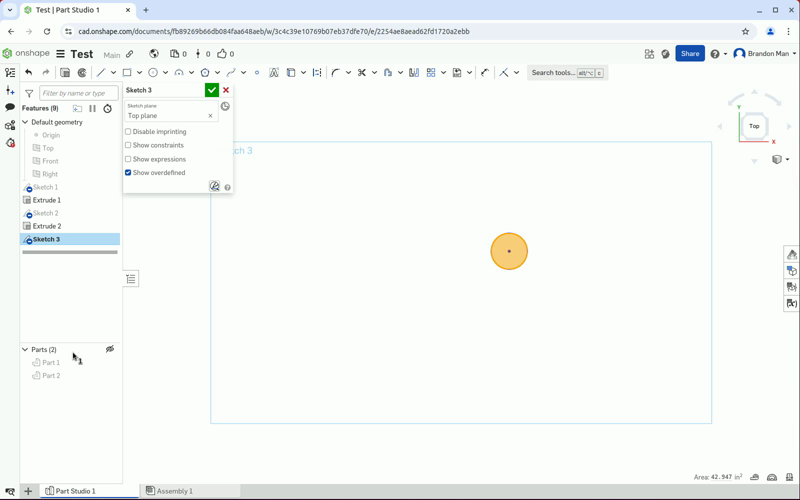
key(shift+y)
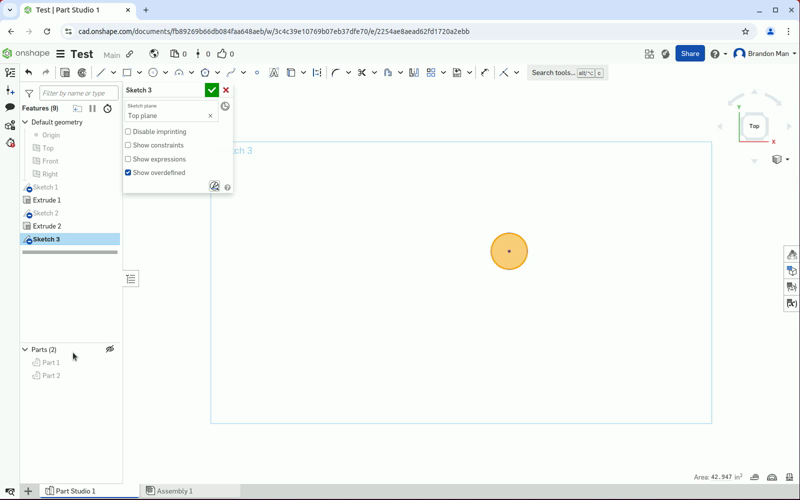
key(shift+e)
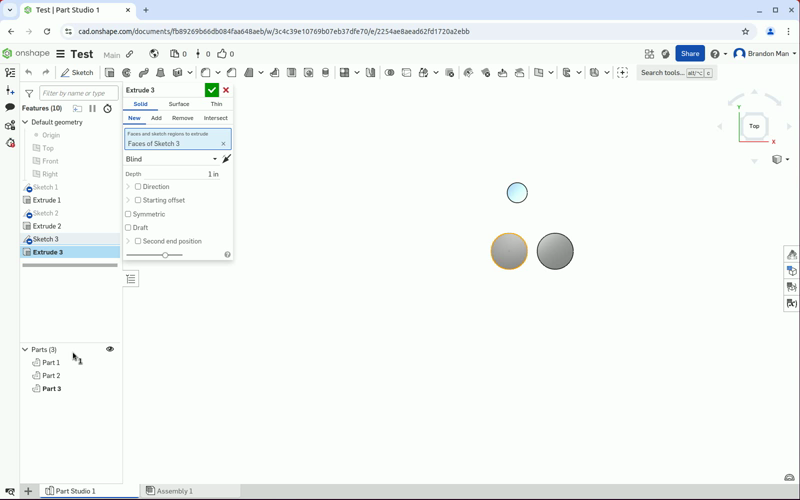
mouse_move(143, 106)
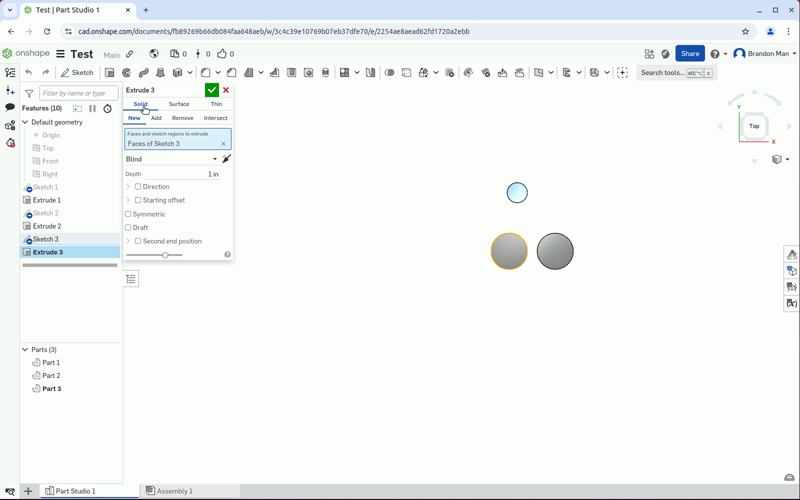
click(143, 106)
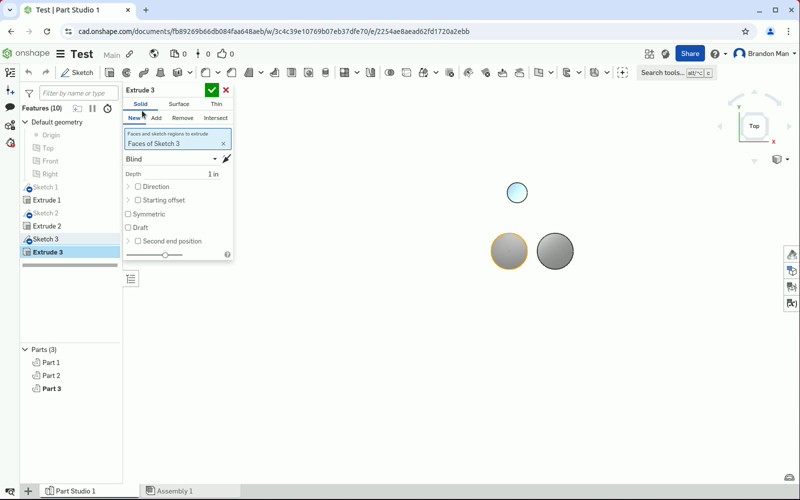
mouse_move(137, 120)
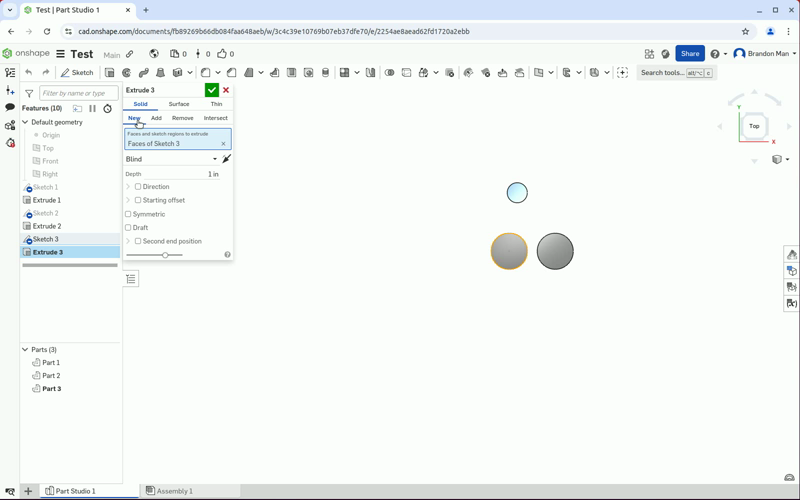
click(137, 120)
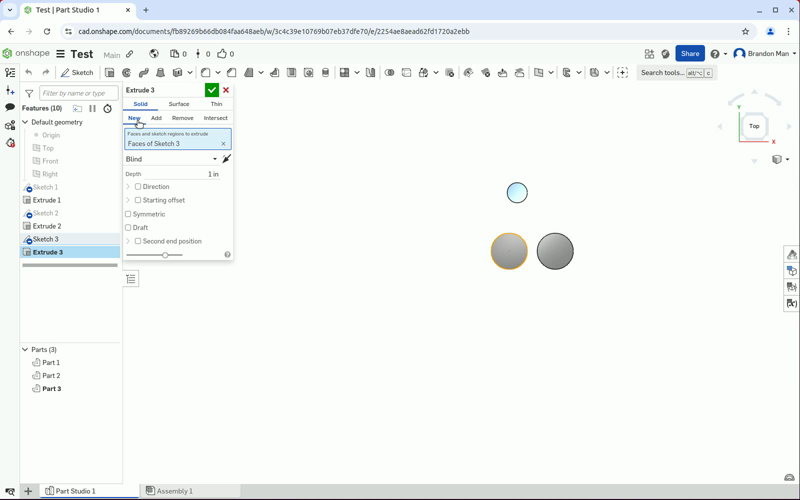
key(tab, 4)
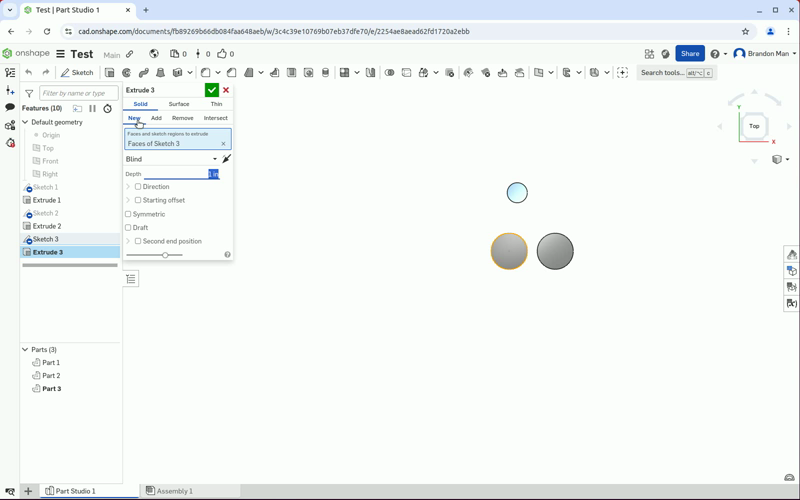
text(6.018)
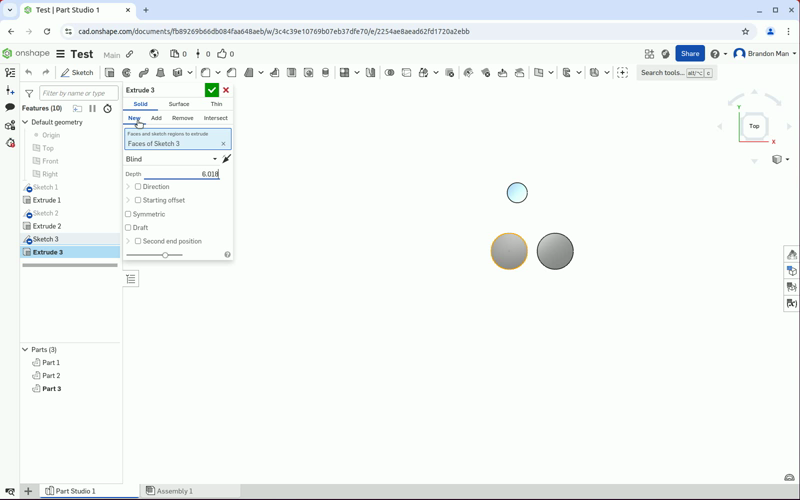
key(enter)
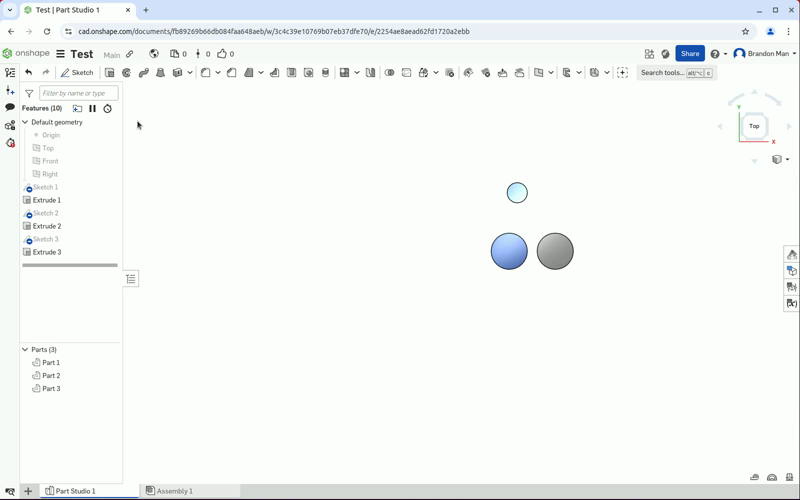
key(shift+h)
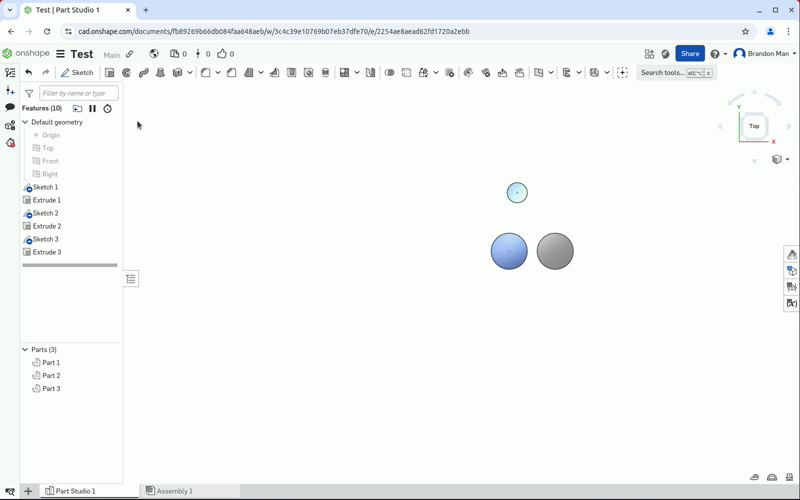
key(shift+h)
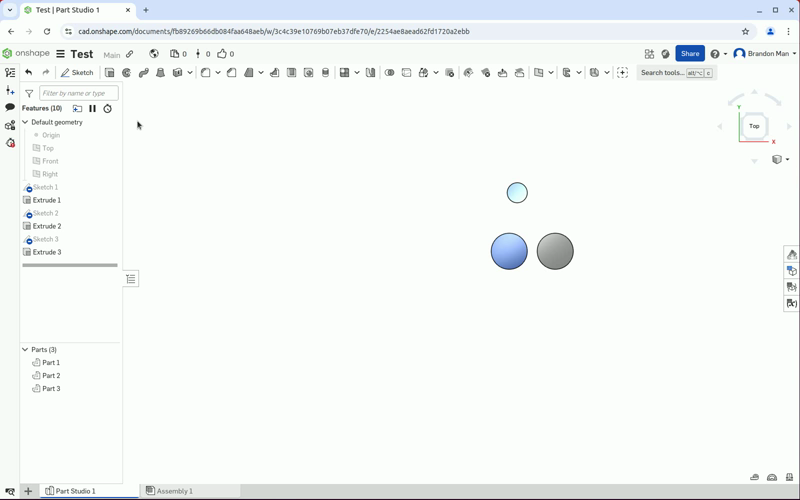
mouse_move(73, 189)
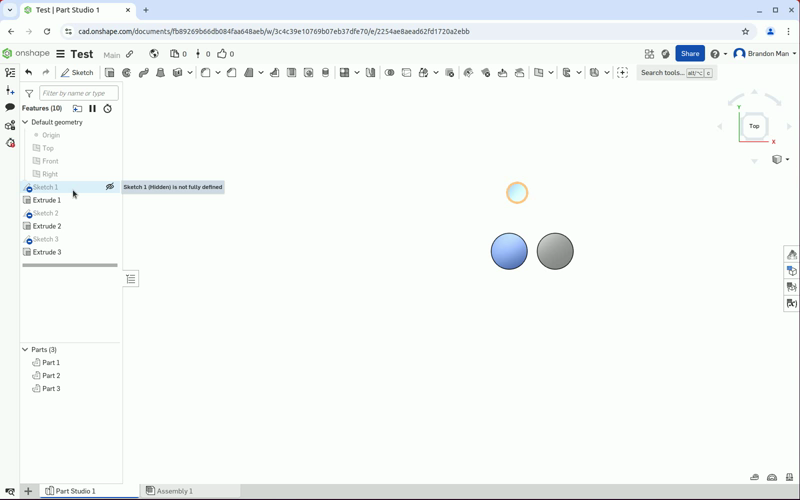
click(73, 189)
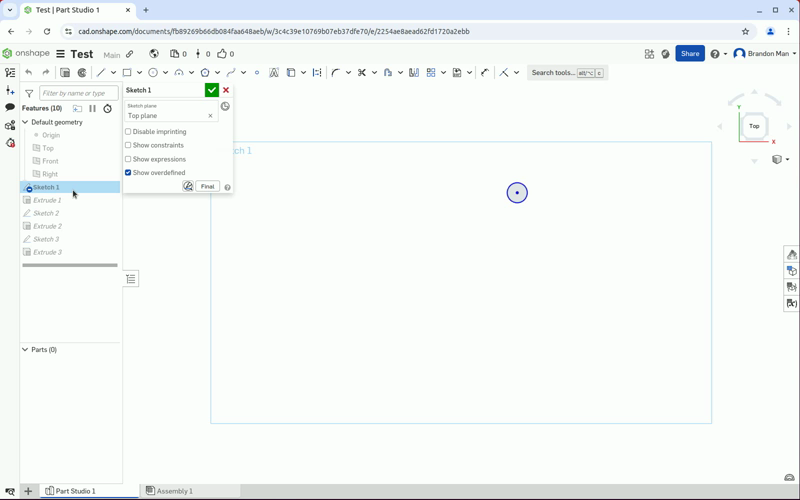
mouse_move(229, 92)
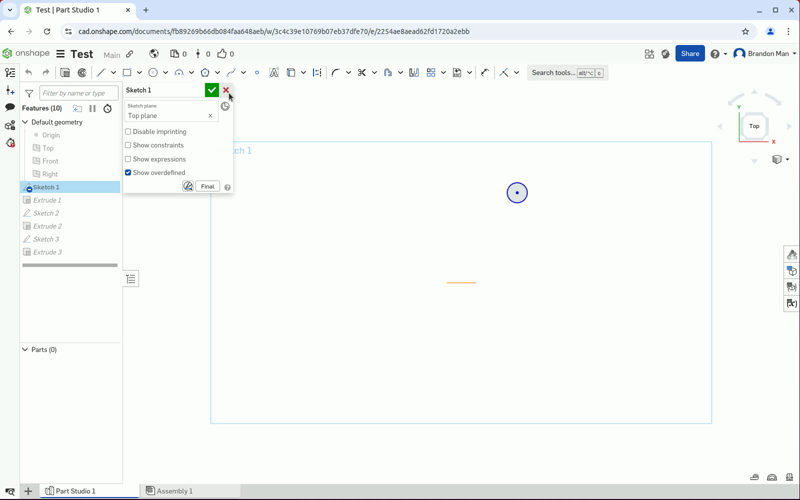
click(229, 92)
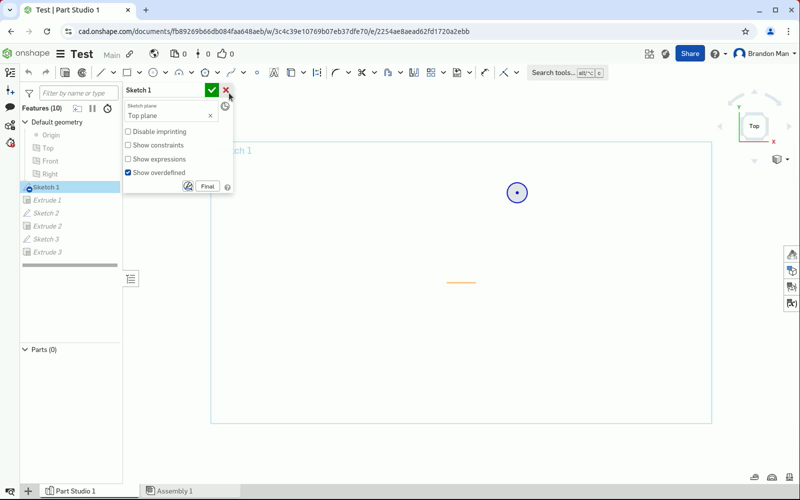
key(shift+s)
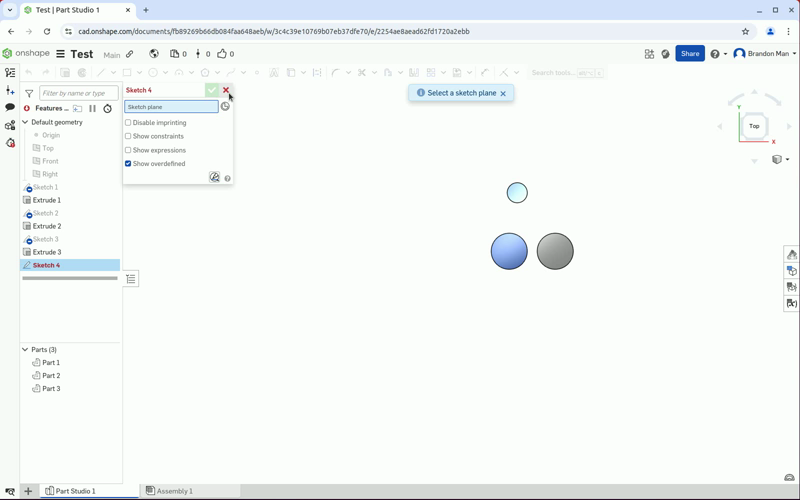
mouse_move(73, 150)
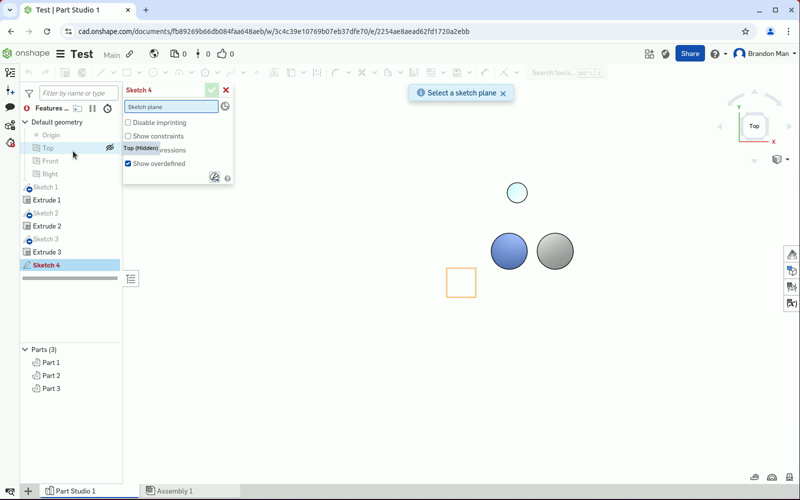
click(73, 150)
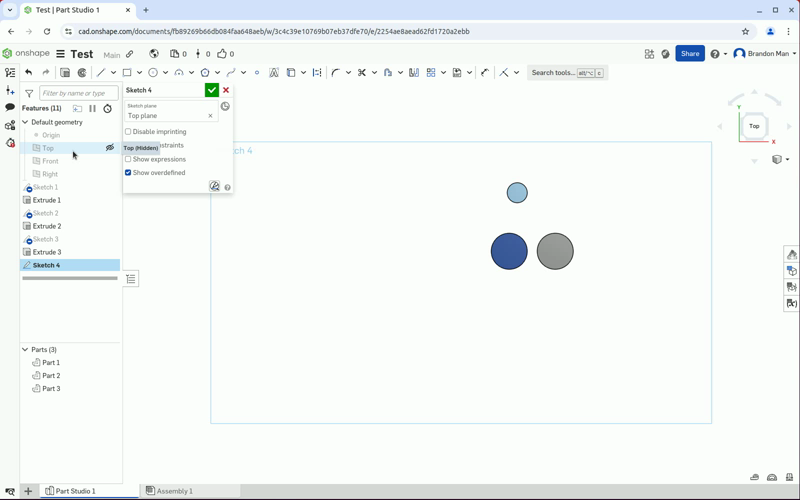
mouse_move(73, 352)
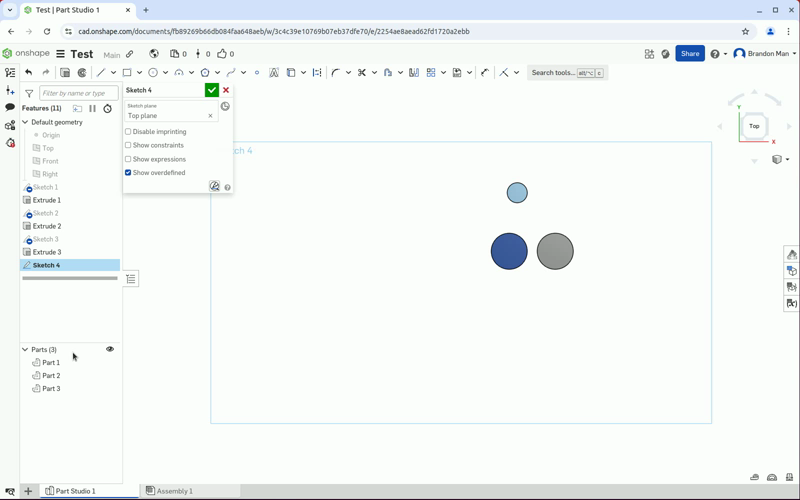
key(y)
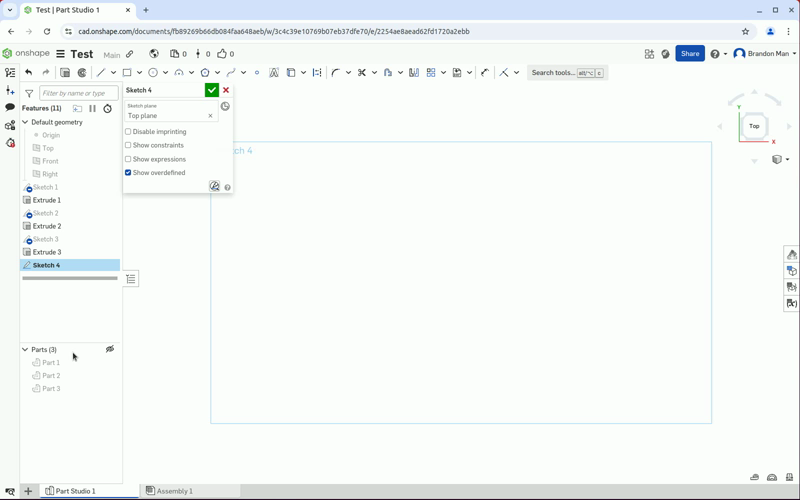
key(c)
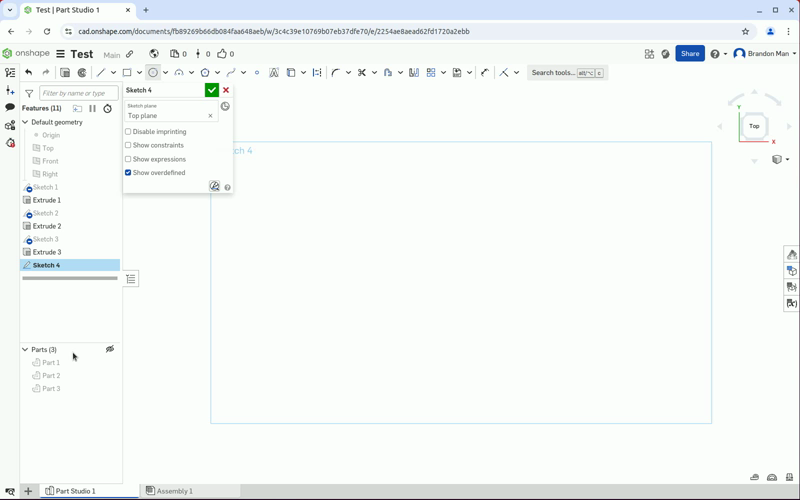
key_down(shift)
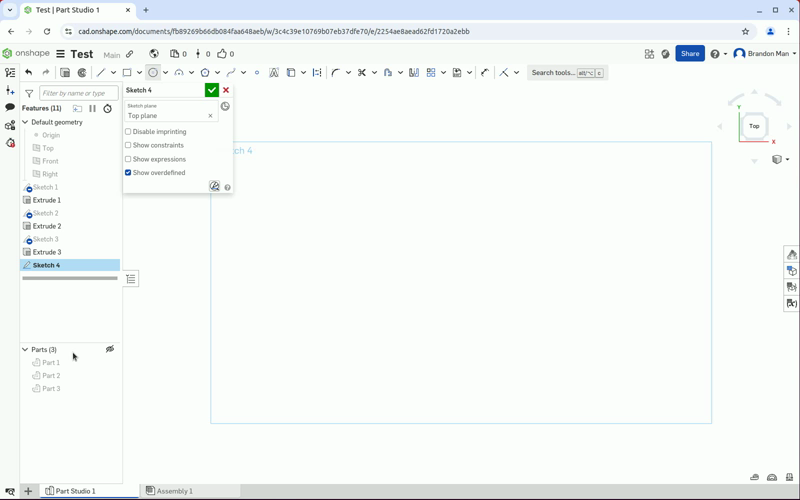
mouse_move(462, 251)
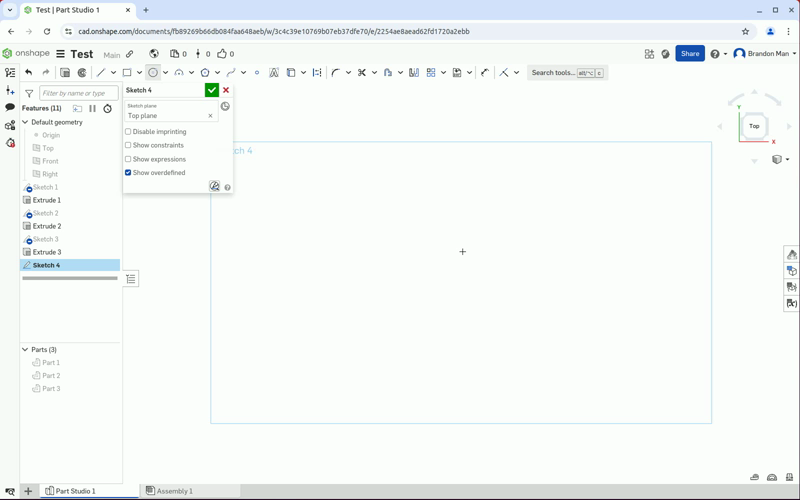
click(462, 251)
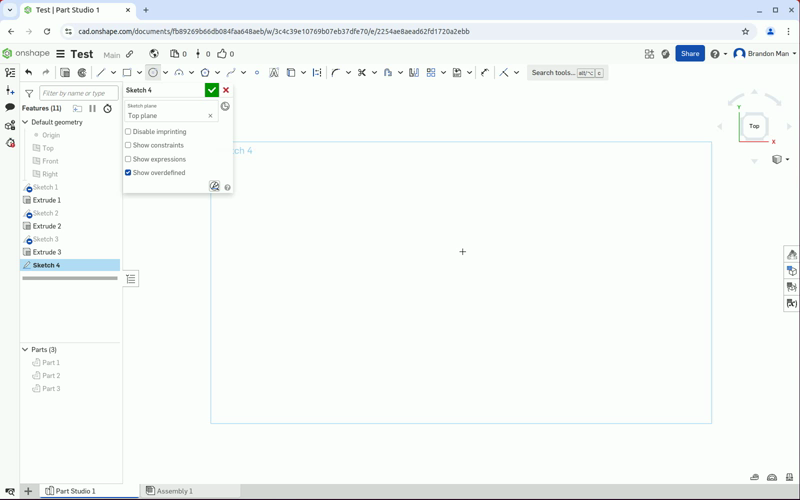
key_up(shift)
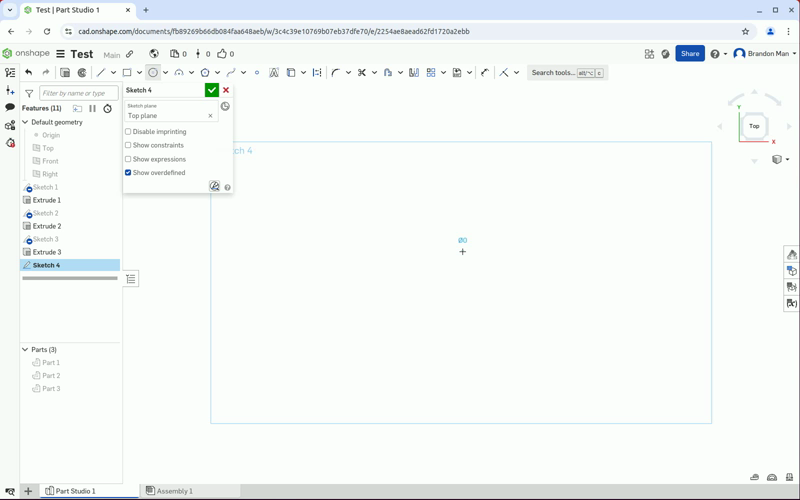
mouse_move(480, 251)
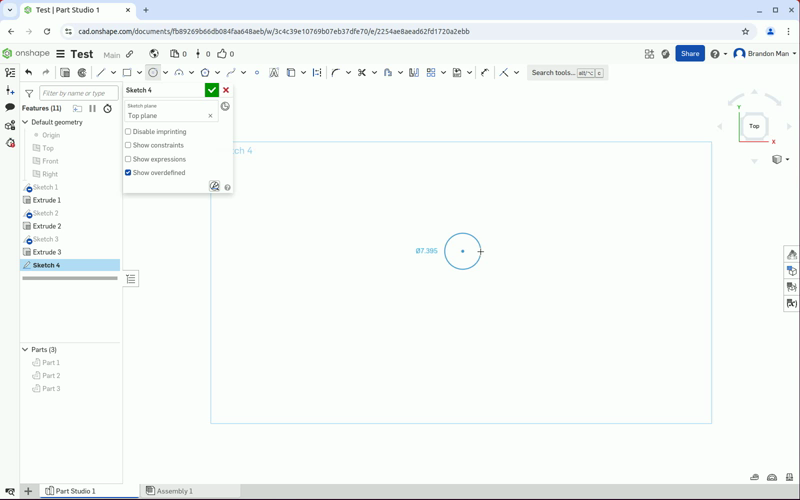
click(480, 251)
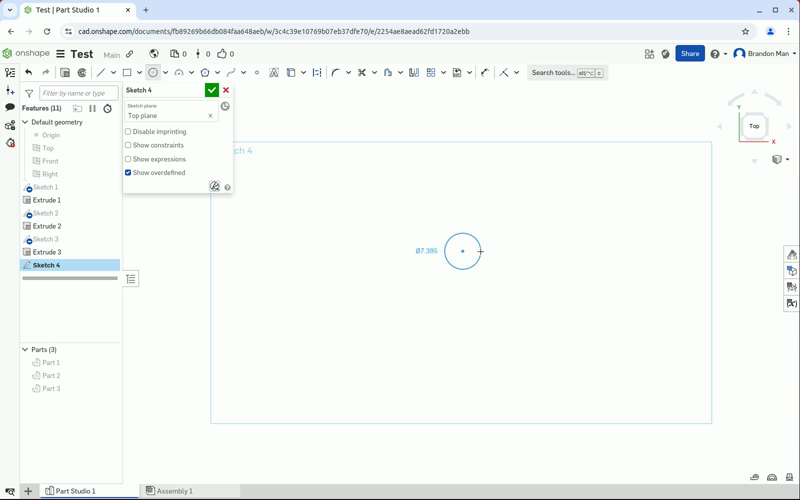
key(esc)
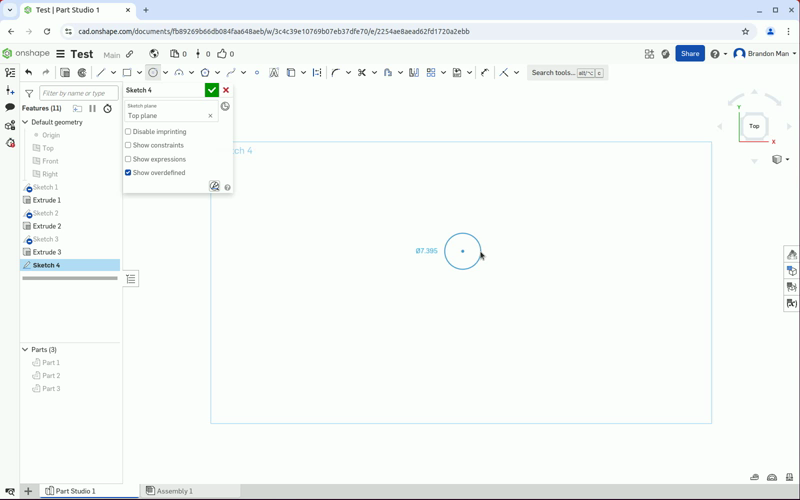
mouse_move(458, 246)
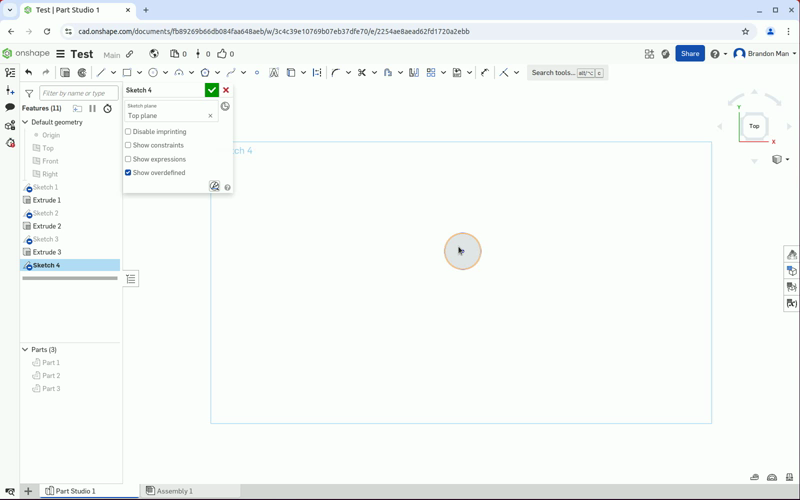
scroll(6)
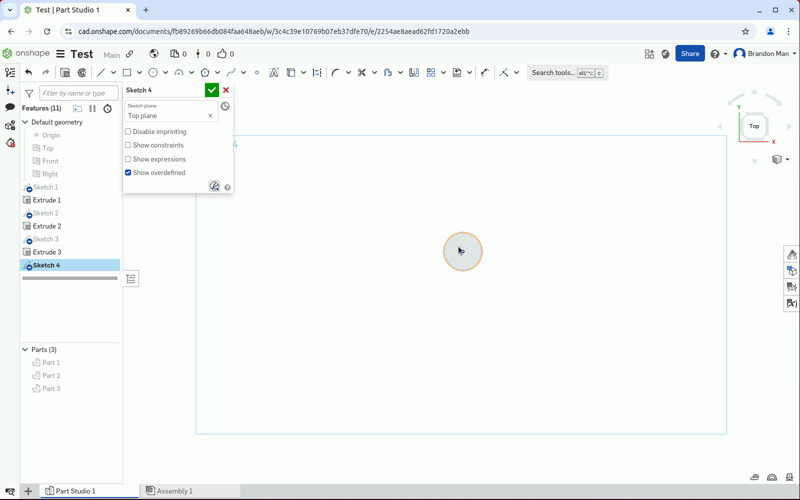
scroll(6)
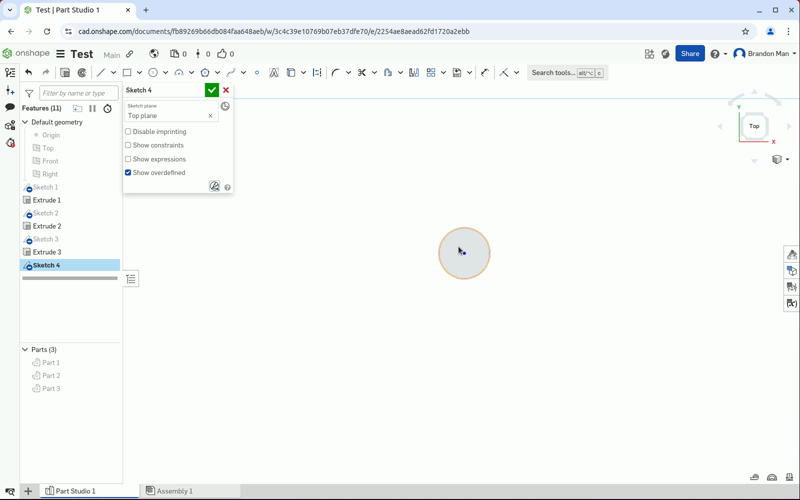
scroll(6)
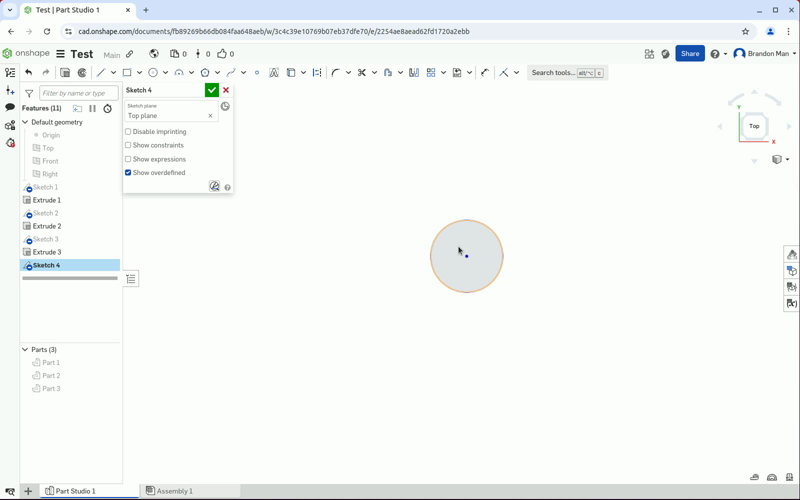
scroll(6)
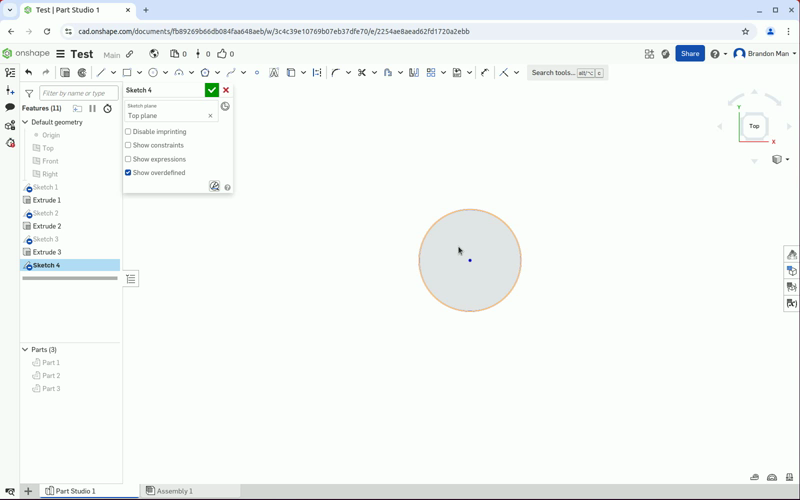
scroll(6)
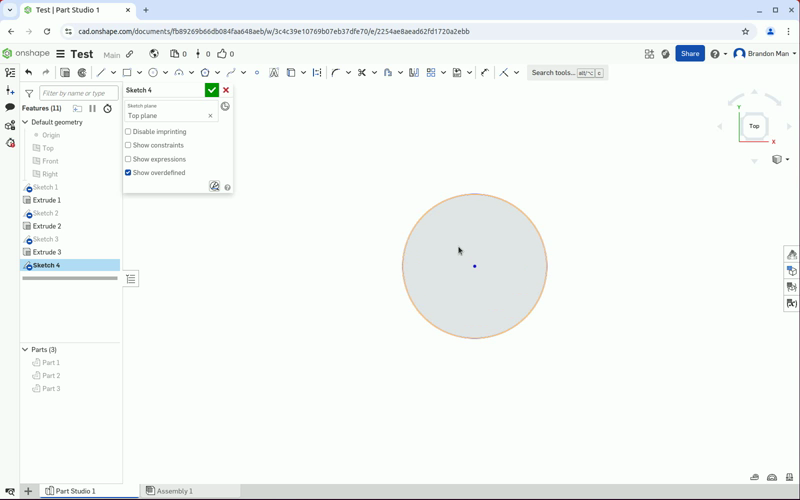
scroll(6)
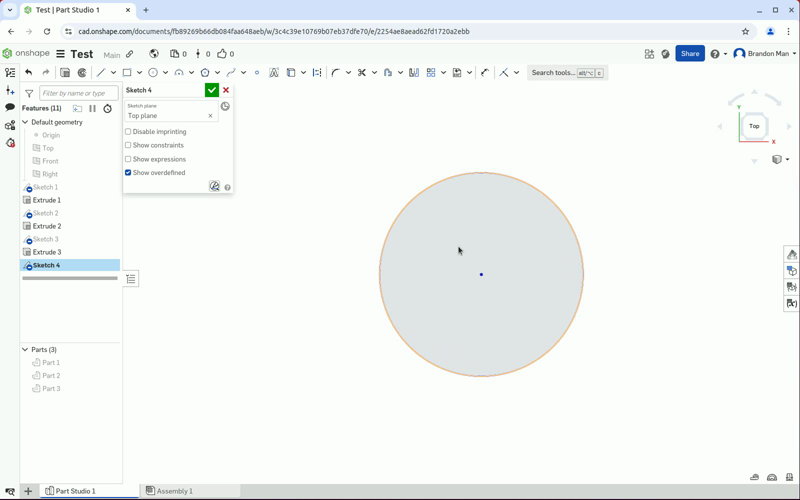
scroll(6)
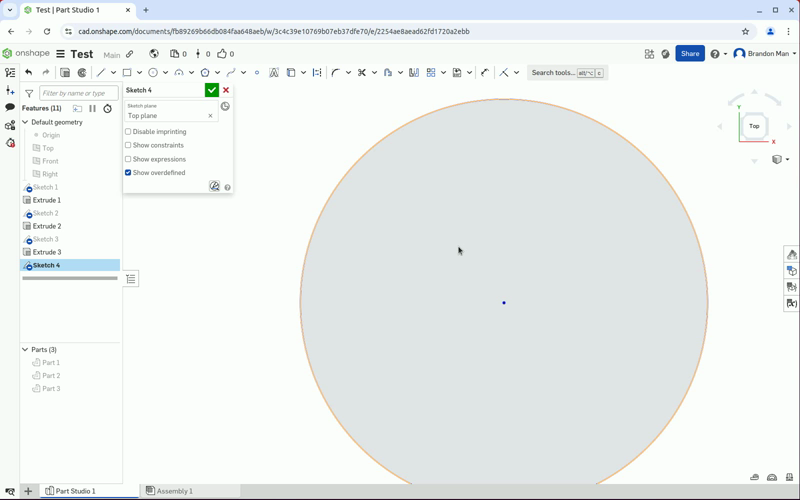
click(458, 246)
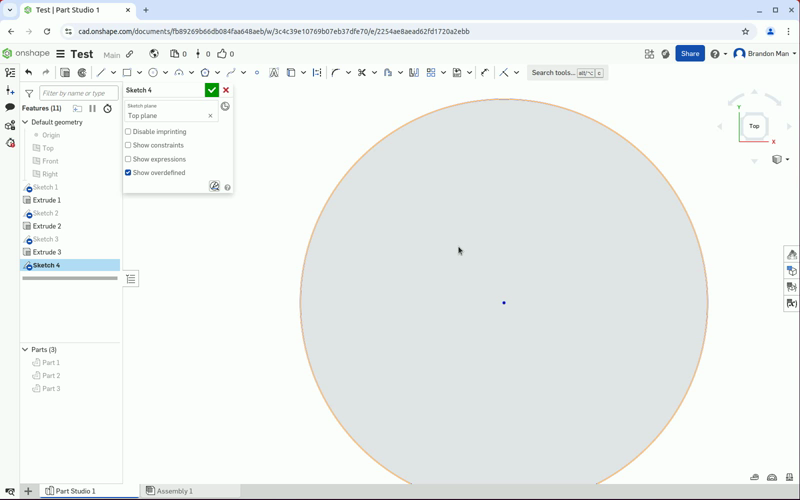
scroll(-6)
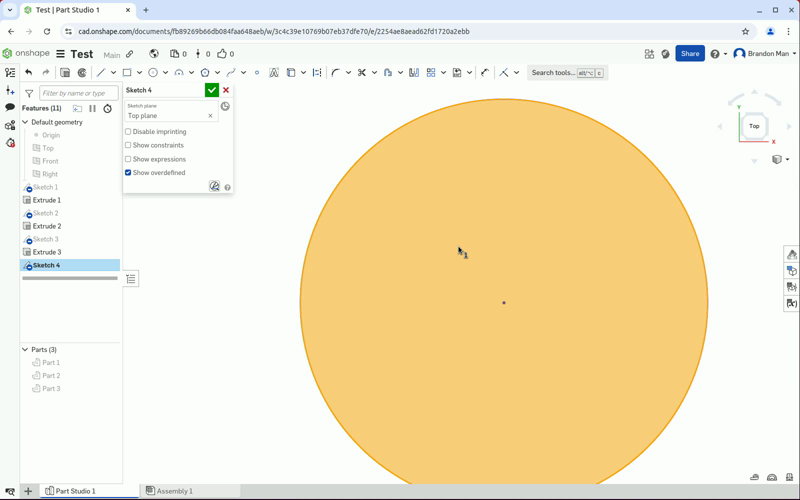
scroll(-6)
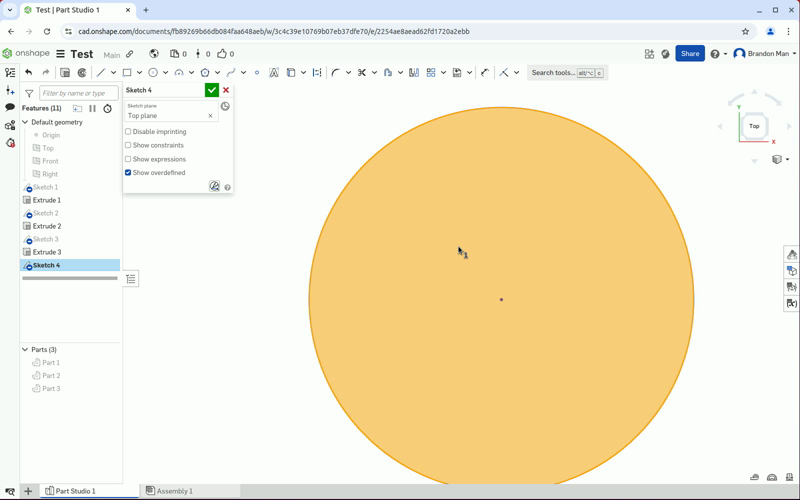
scroll(-6)
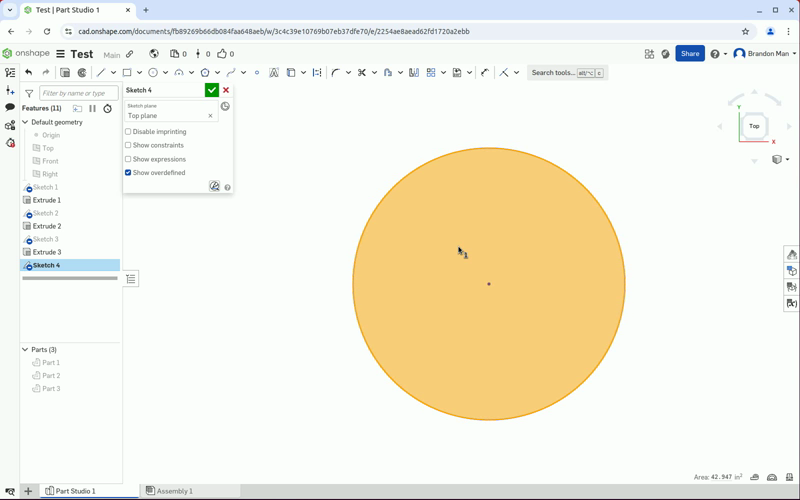
scroll(-6)
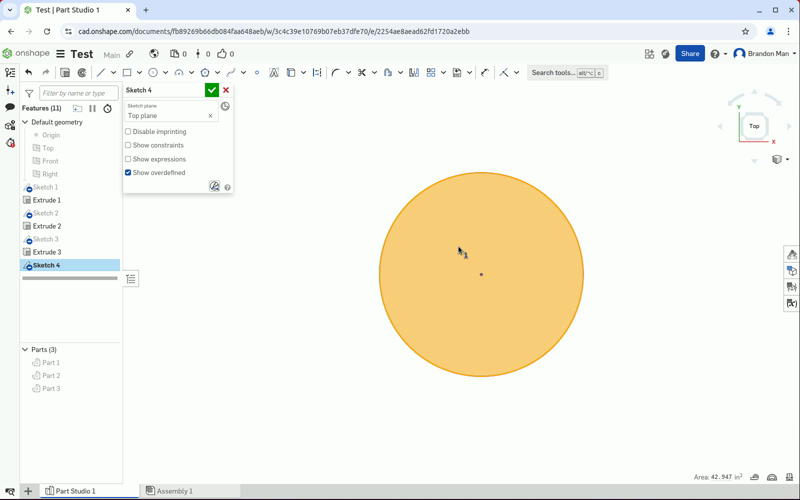
scroll(-6)
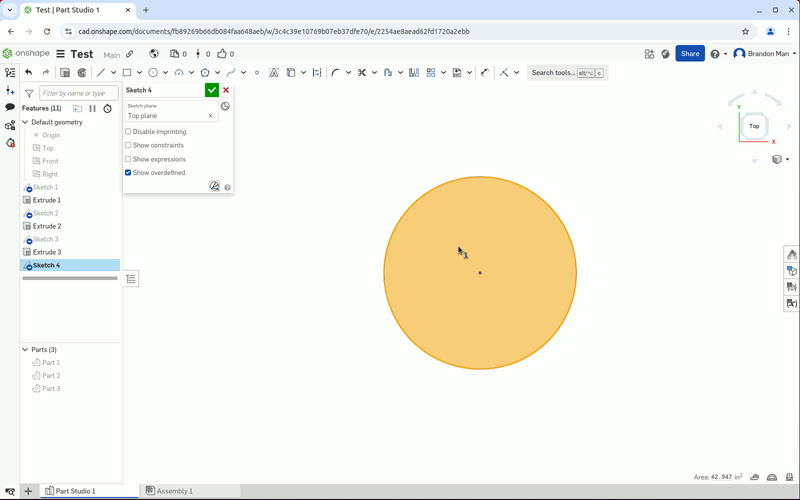
scroll(-6)
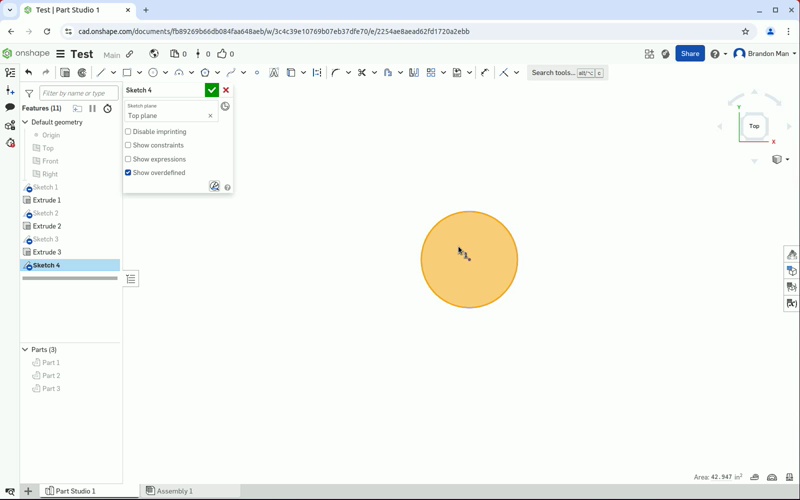
scroll(-6)
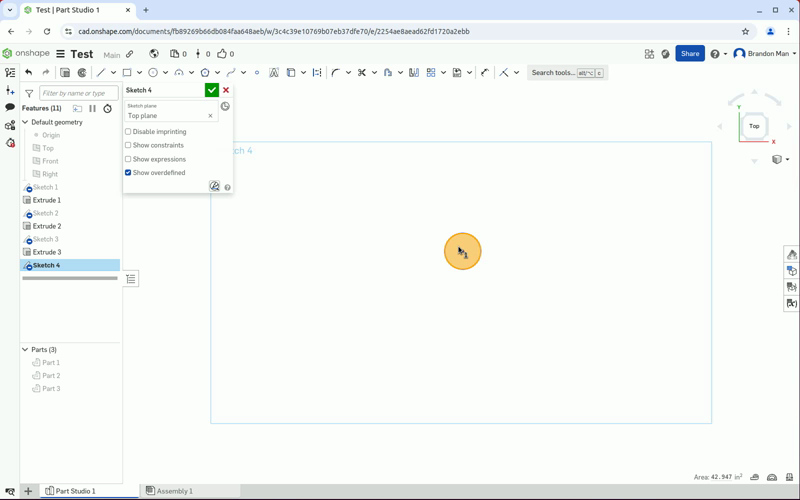
mouse_move(73, 352)
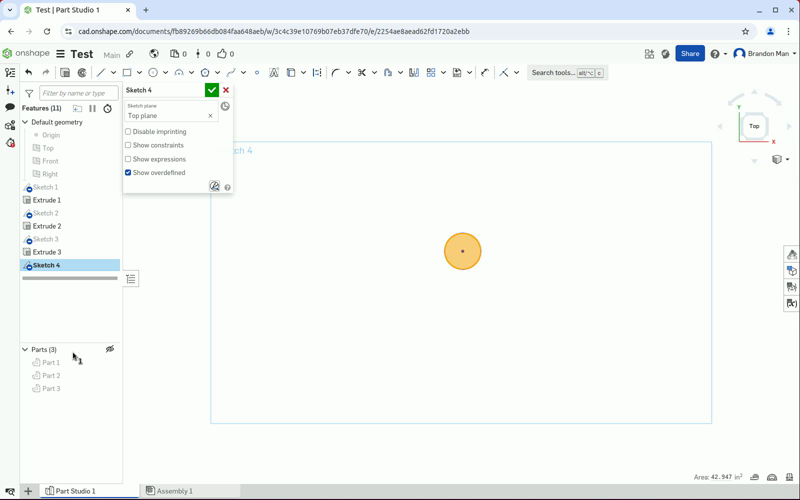
key(shift+y)
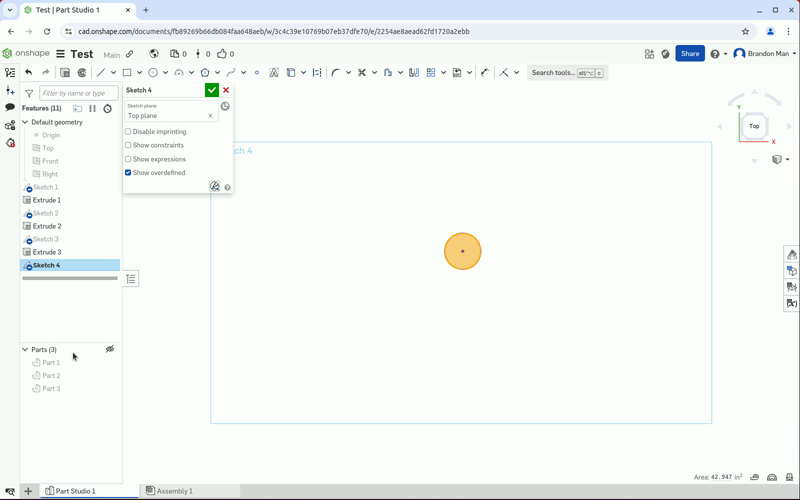
key(shift+e)
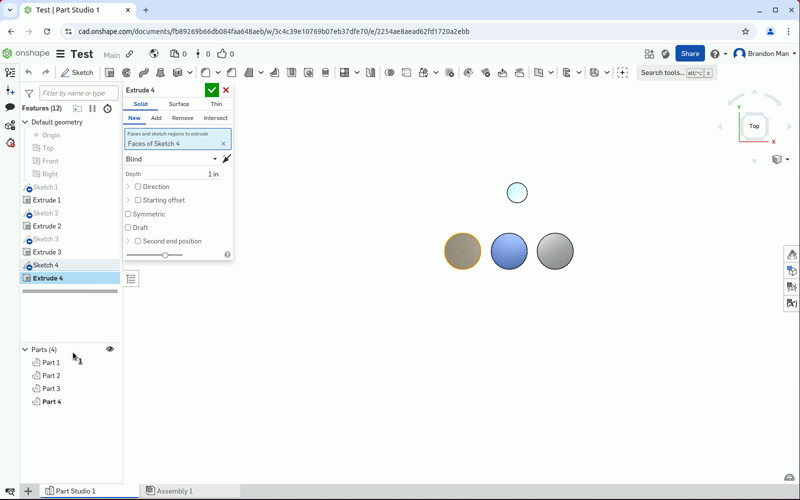
mouse_move(143, 106)
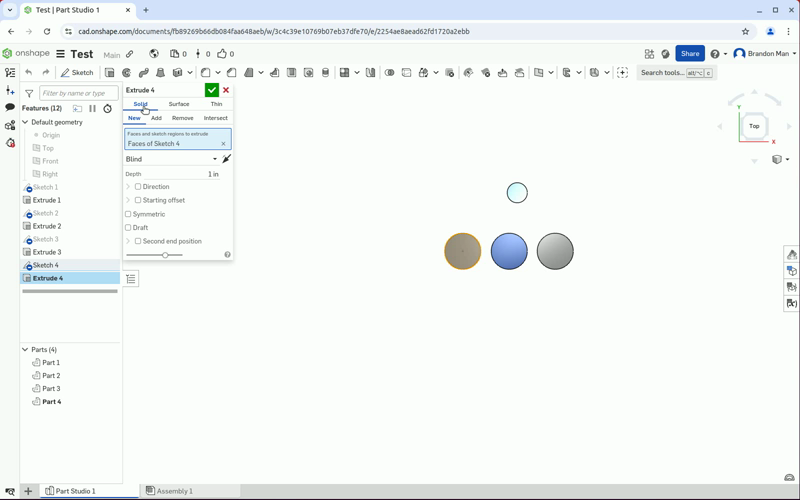
click(143, 106)
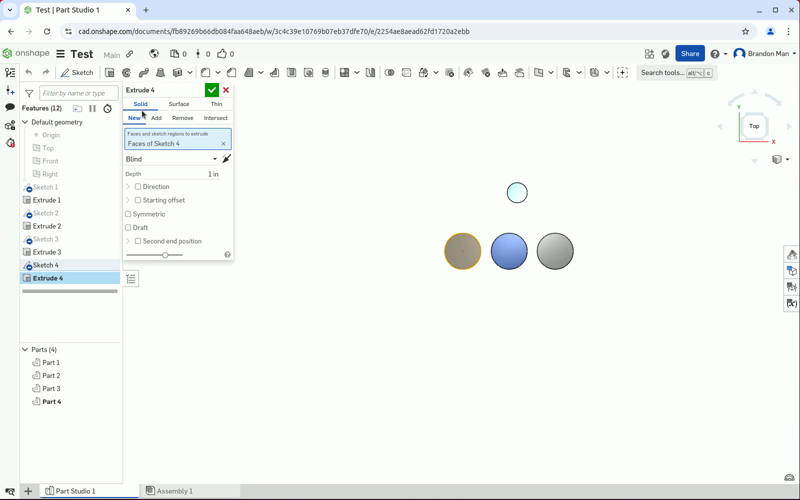
mouse_move(137, 120)
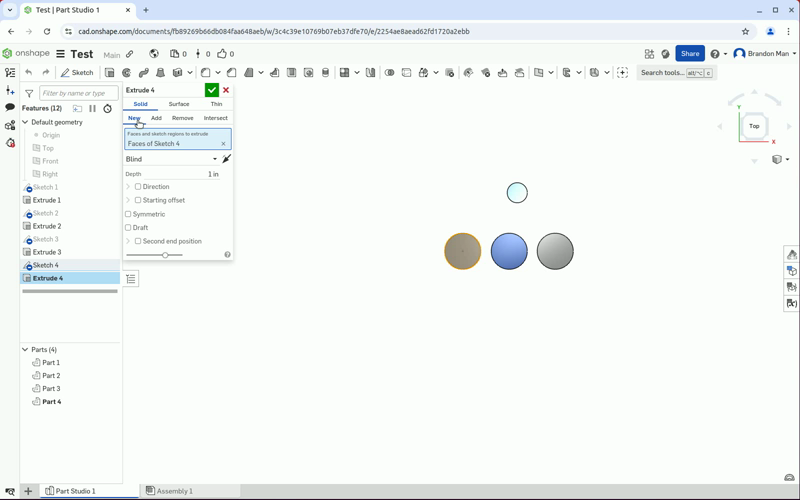
click(137, 120)
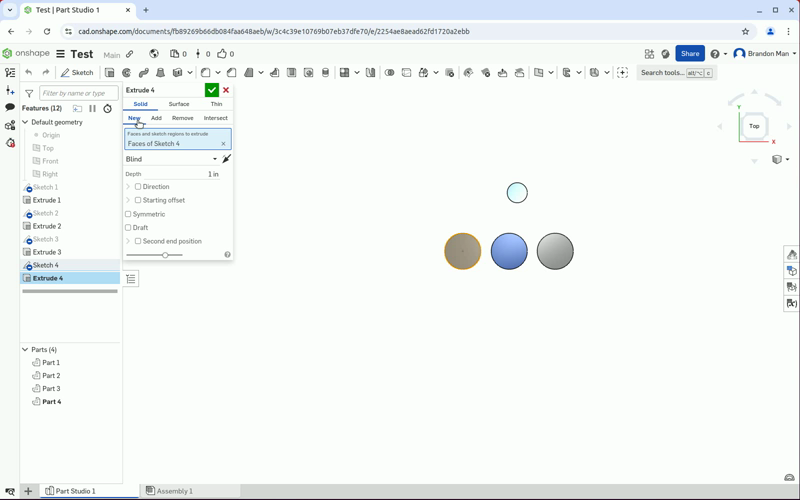
key(tab, 4)
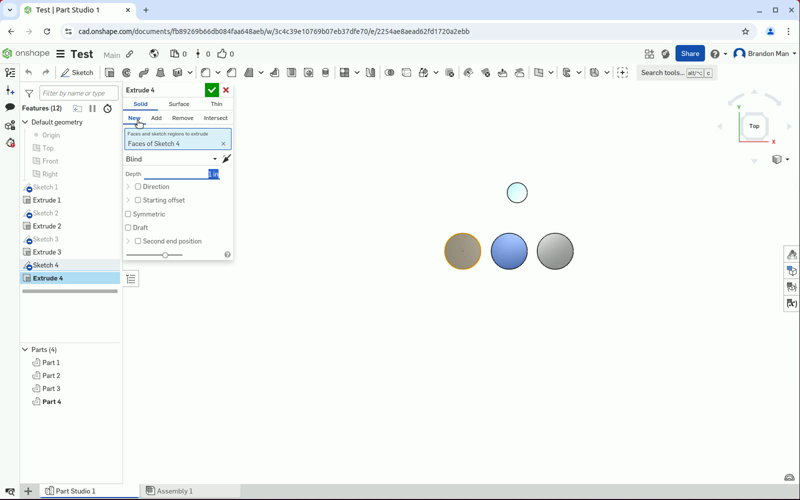
text(6.018)
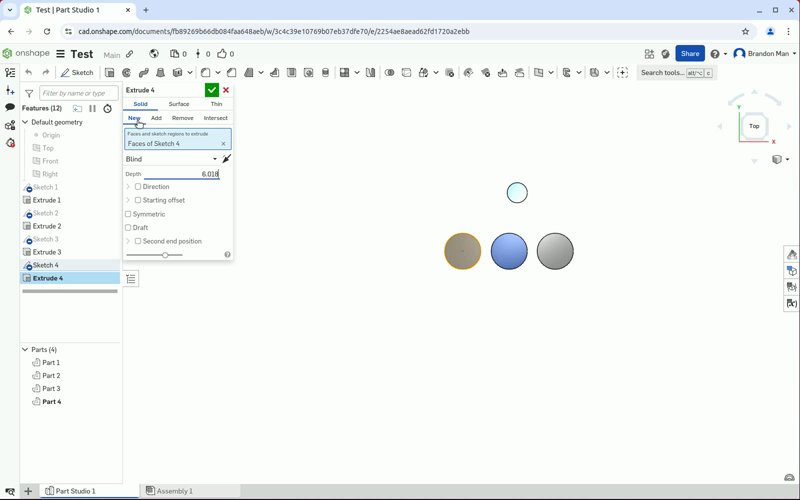
key(enter)
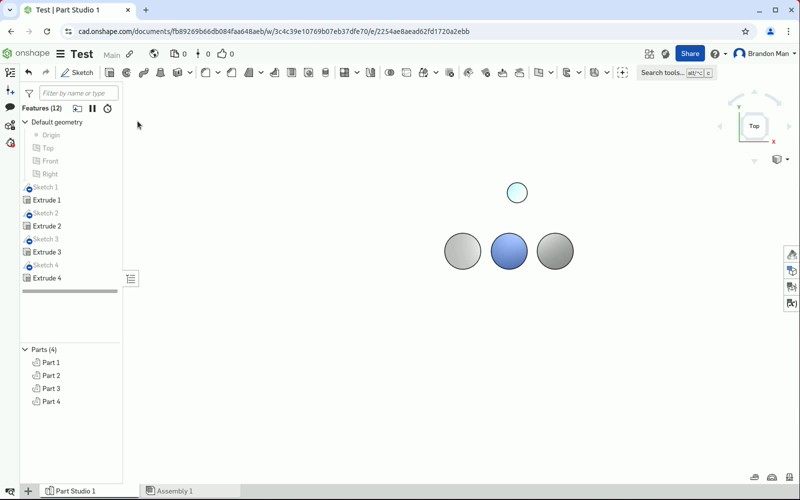
key(shift+h)
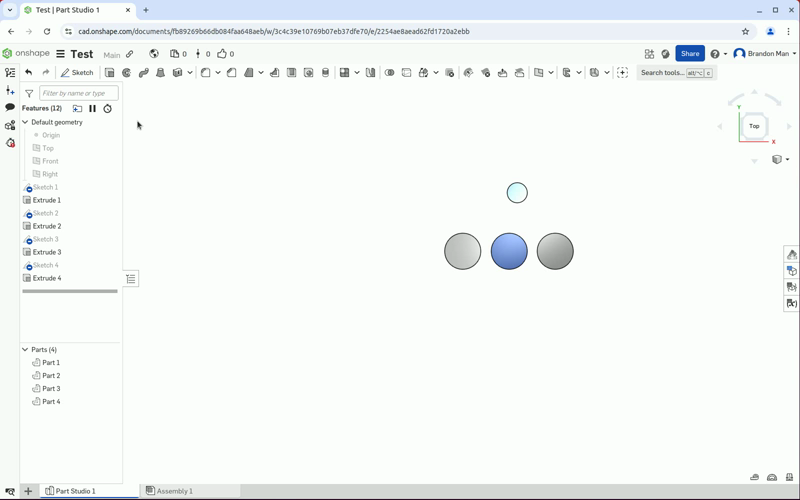
key(shift+h)
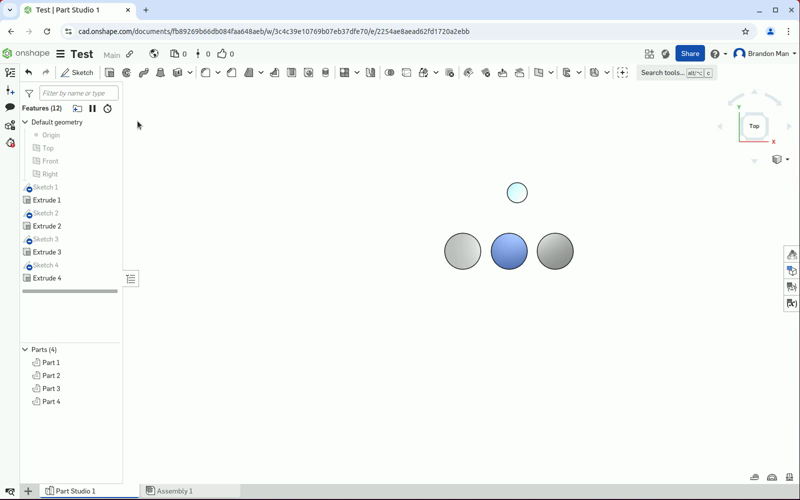
mouse_move(73, 189)
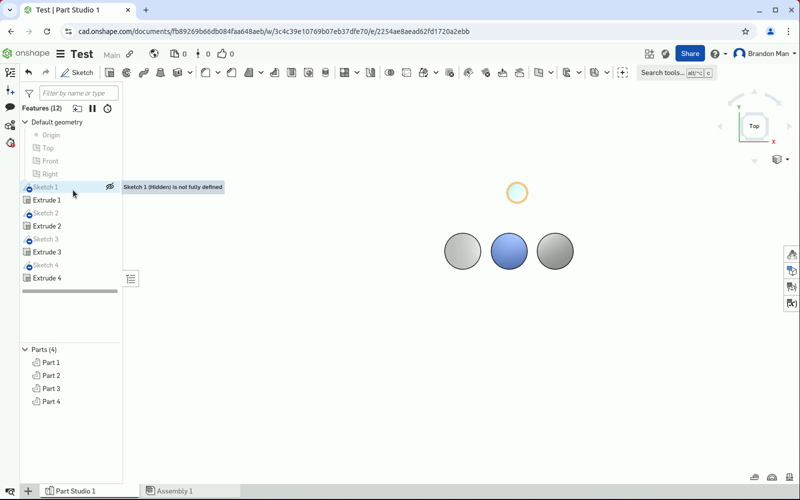
click(73, 189)
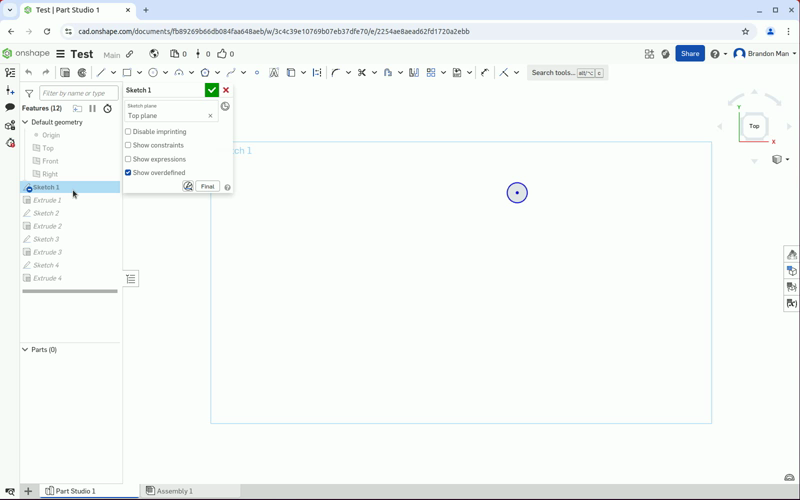
mouse_move(229, 92)
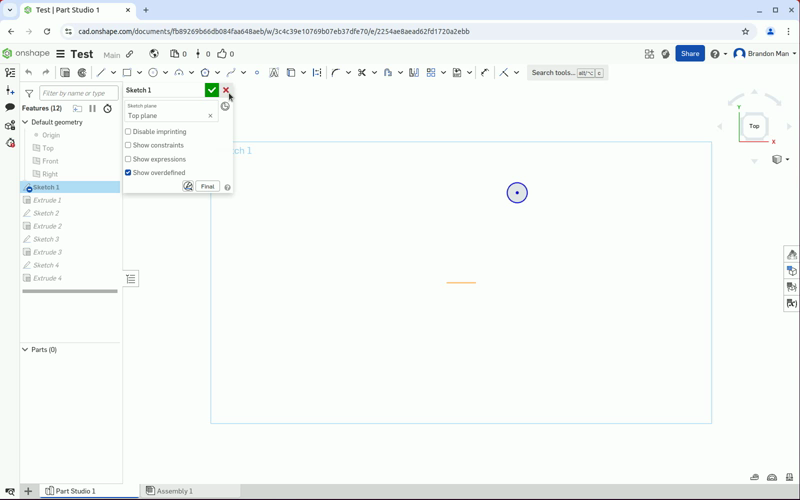
click(229, 92)
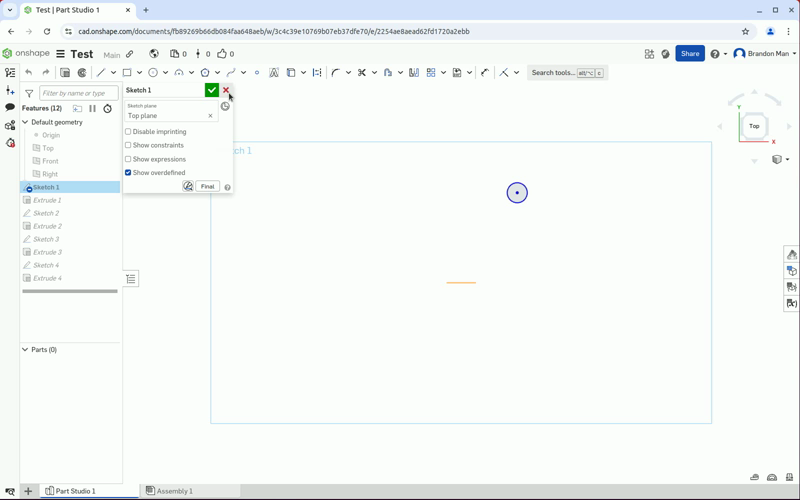
key(shift+s)
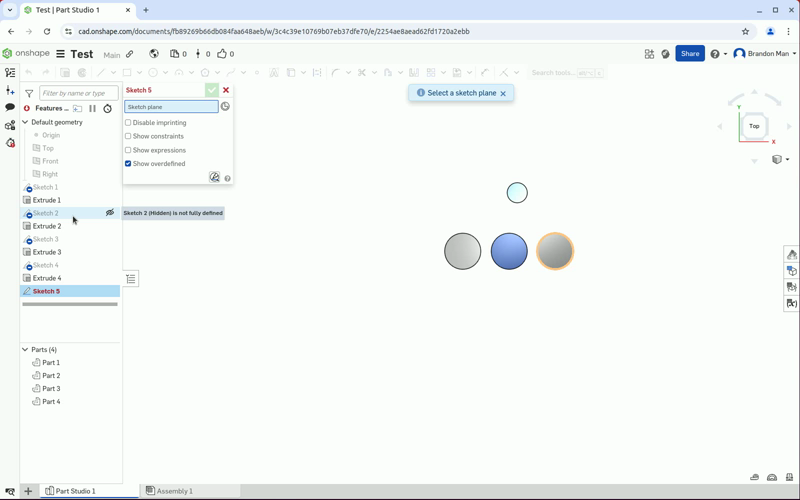
scroll(3)
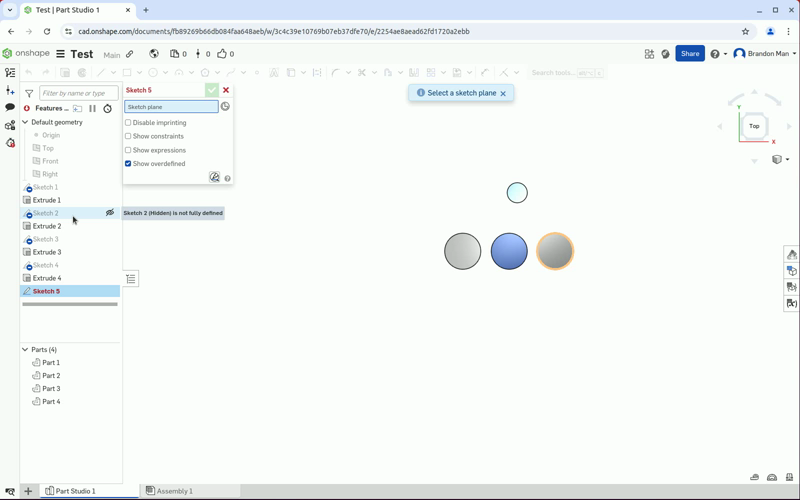
mouse_move(73, 150)
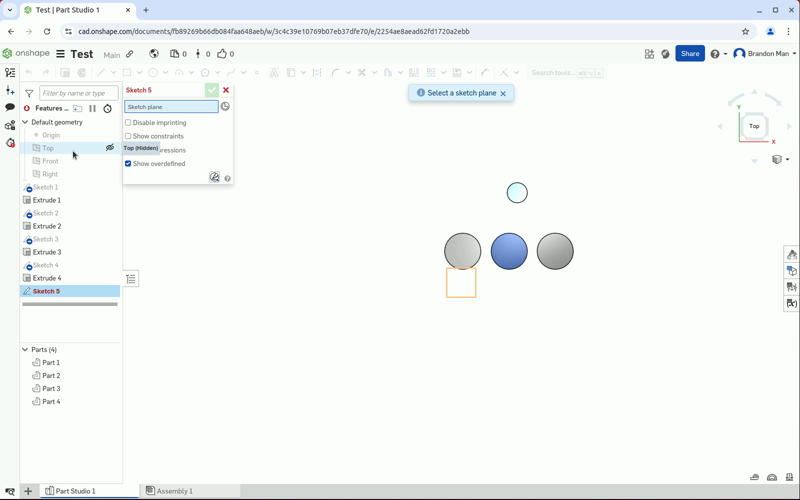
click(73, 150)
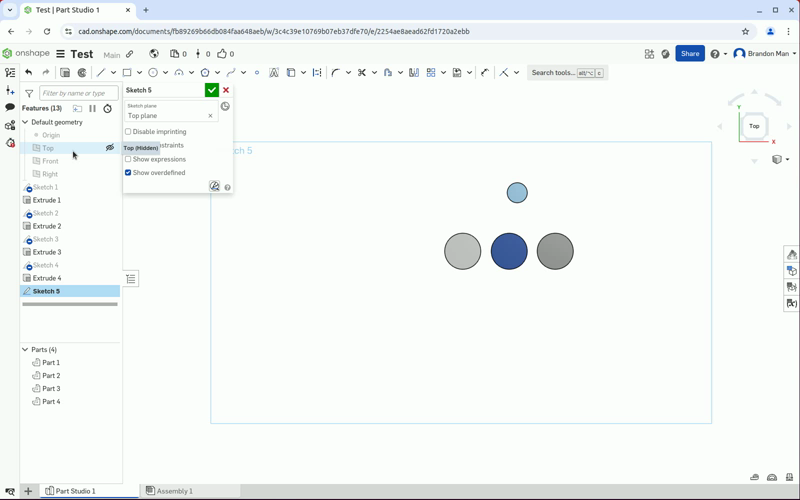
mouse_move(73, 352)
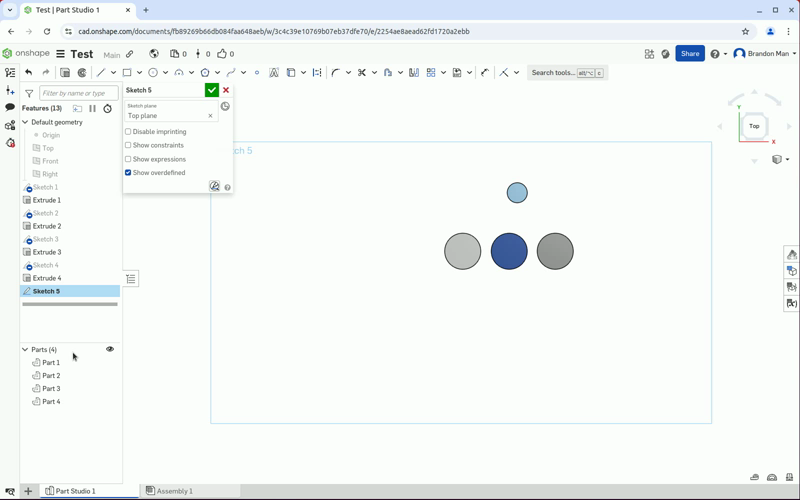
key(y)
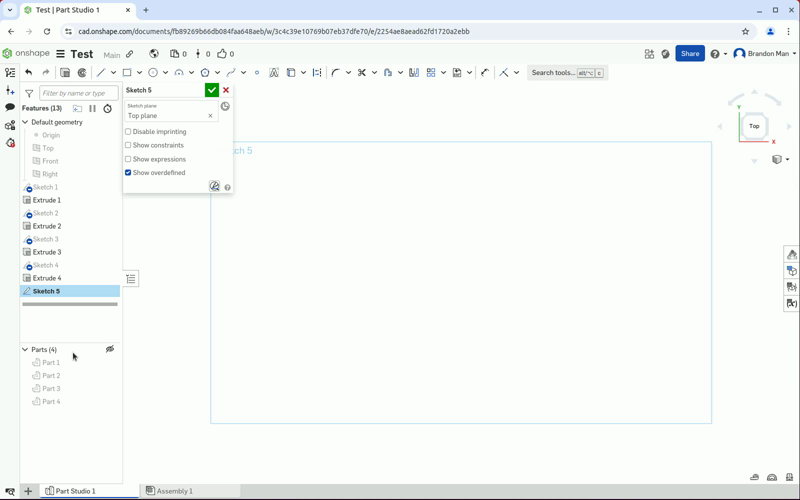
key(c)
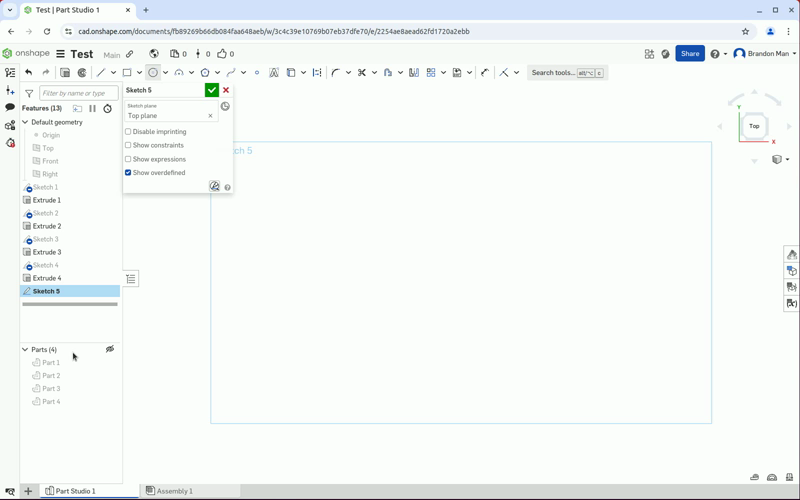
key_down(shift)
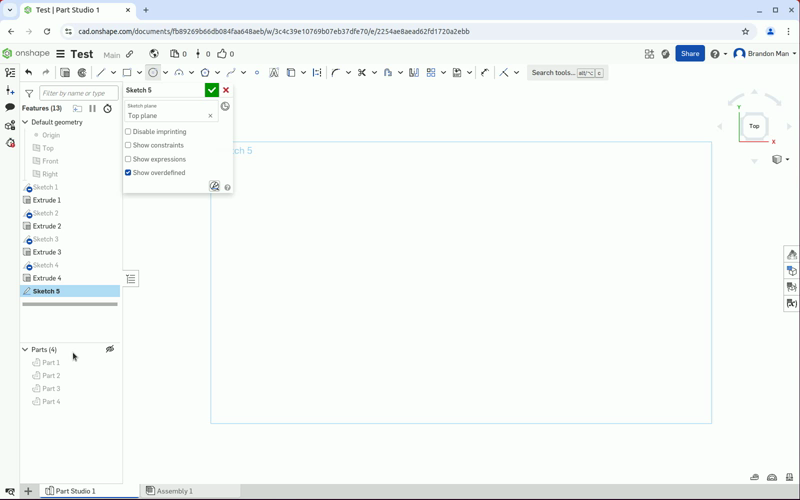
mouse_move(413, 251)
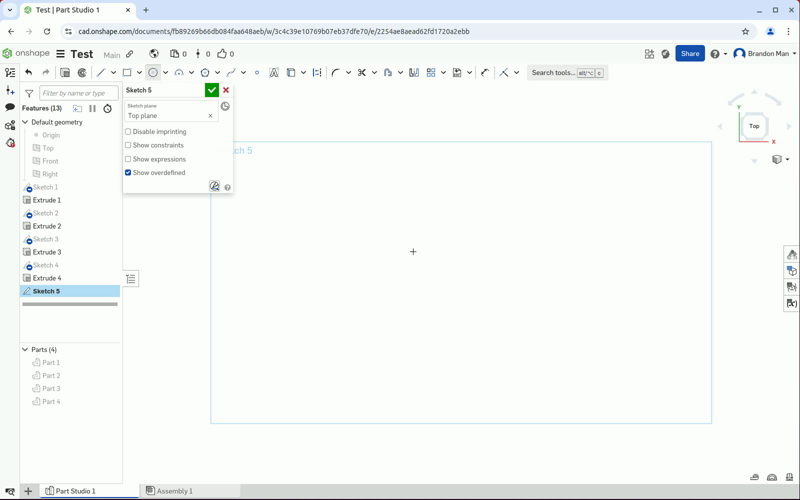
click(413, 251)
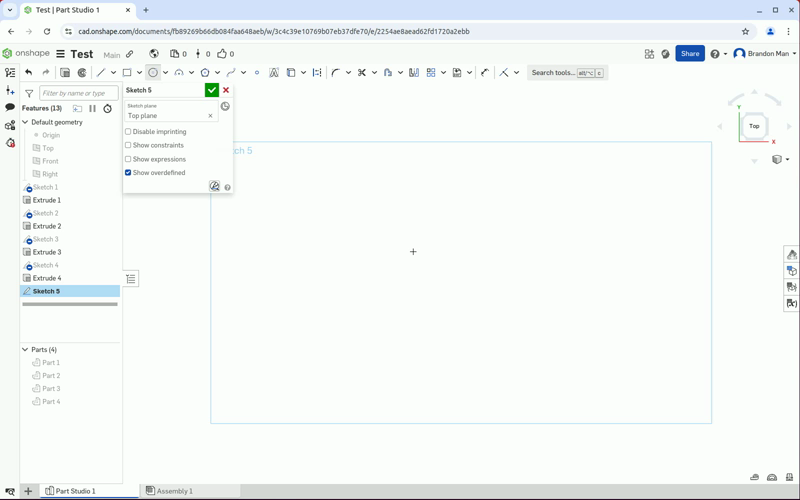
key_up(shift)
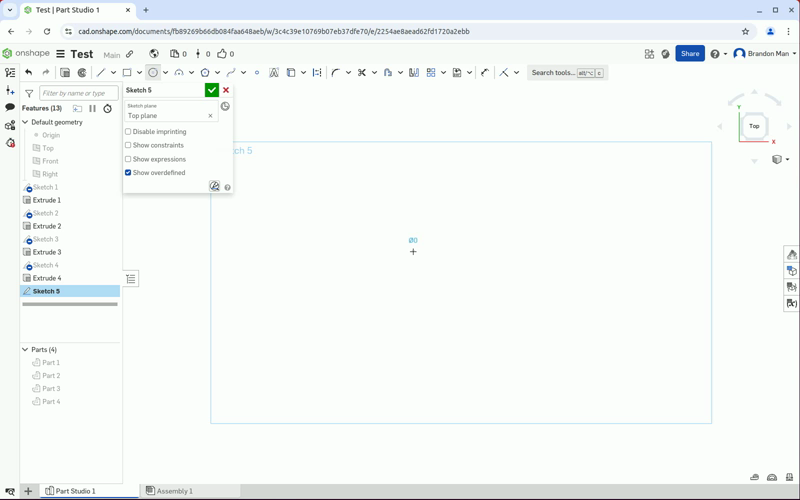
mouse_move(431, 251)
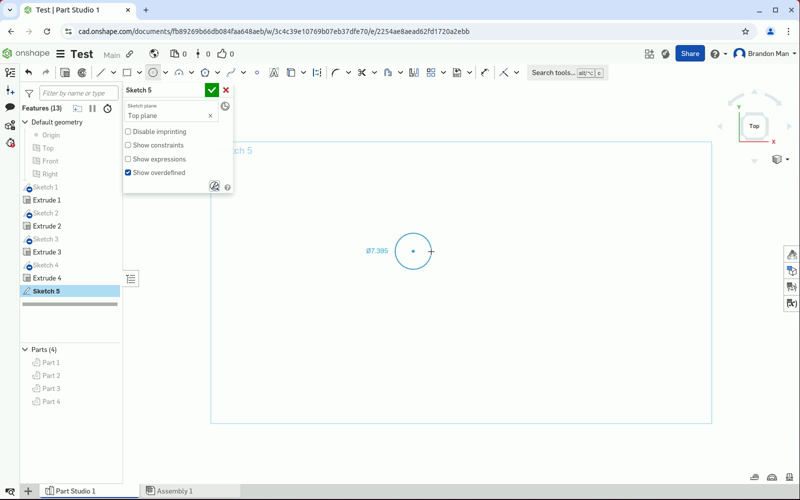
click(431, 251)
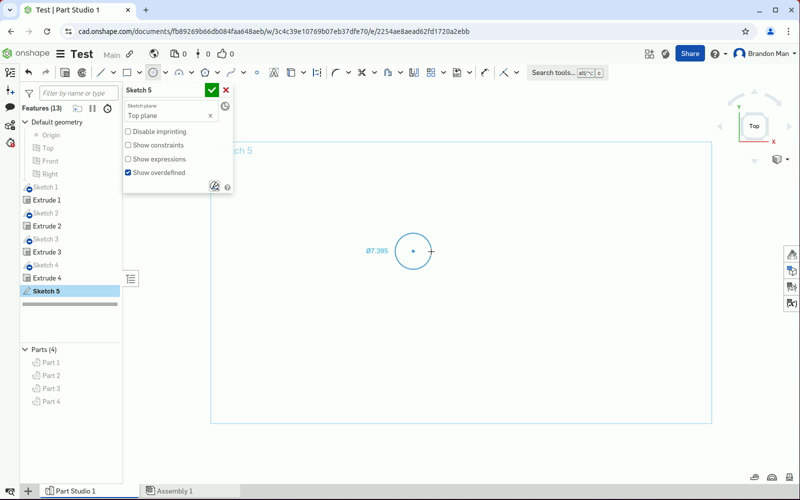
key(esc)
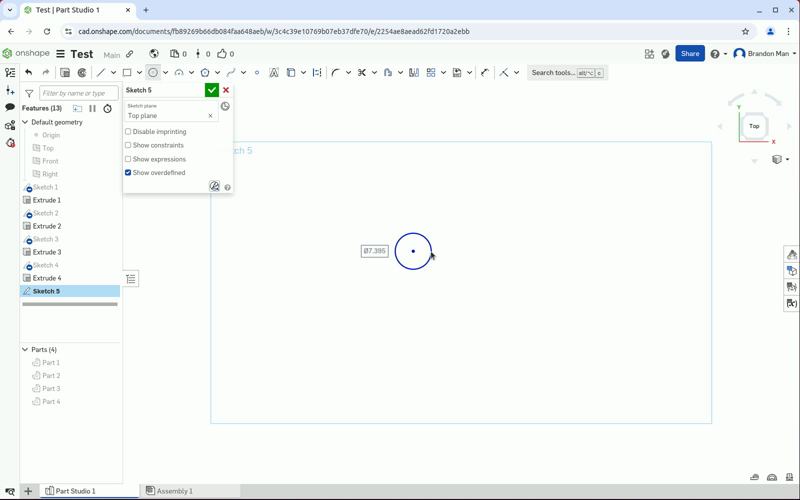
mouse_move(415, 250)
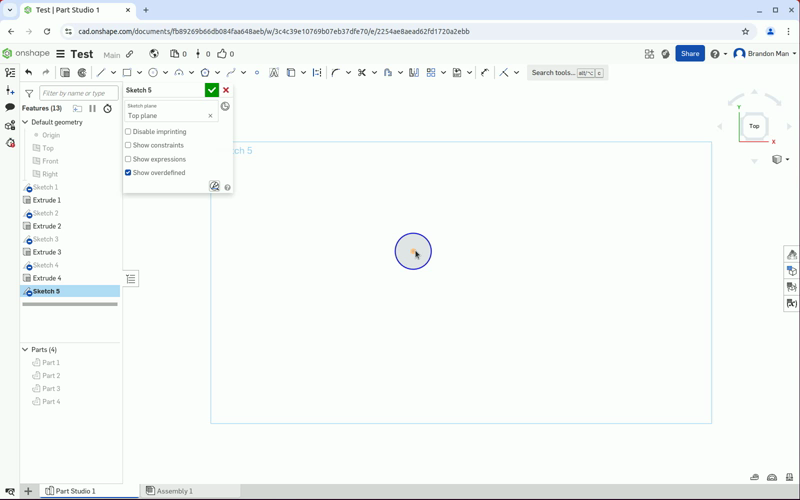
scroll(6)
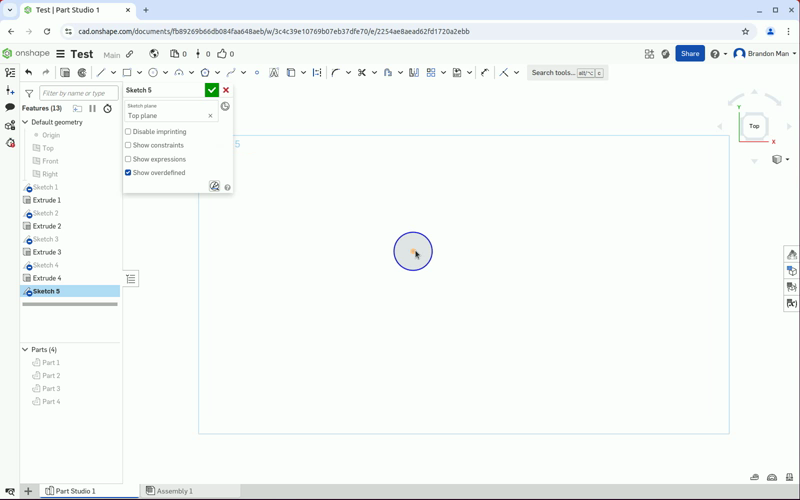
scroll(6)
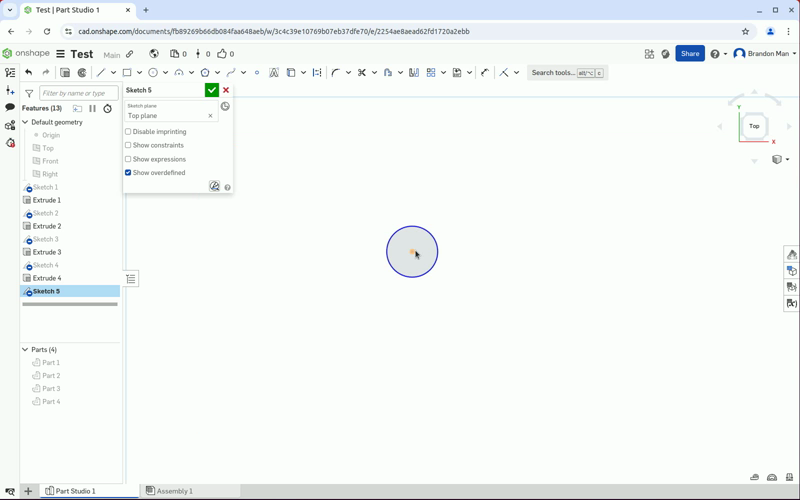
scroll(6)
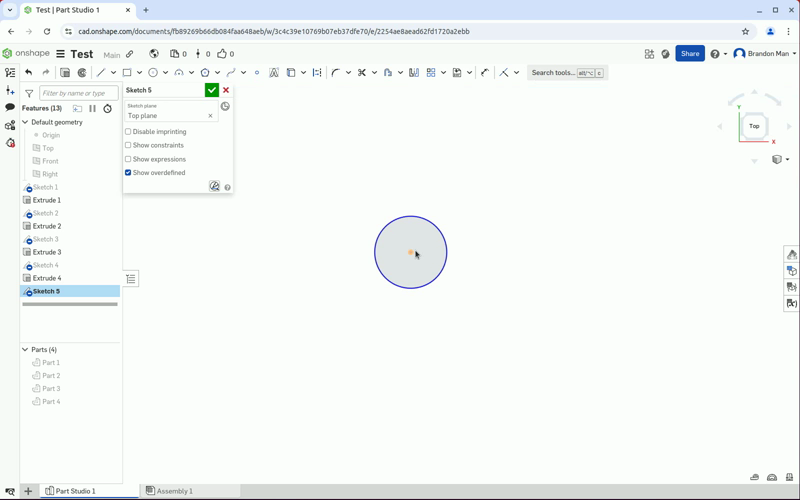
scroll(6)
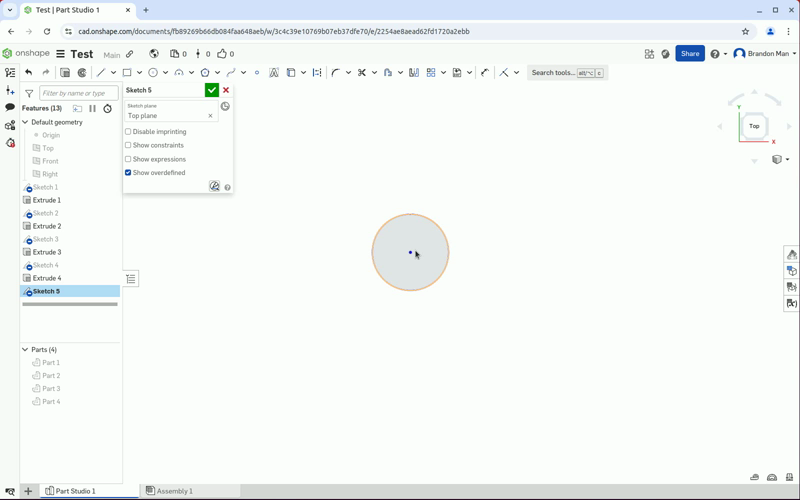
scroll(6)
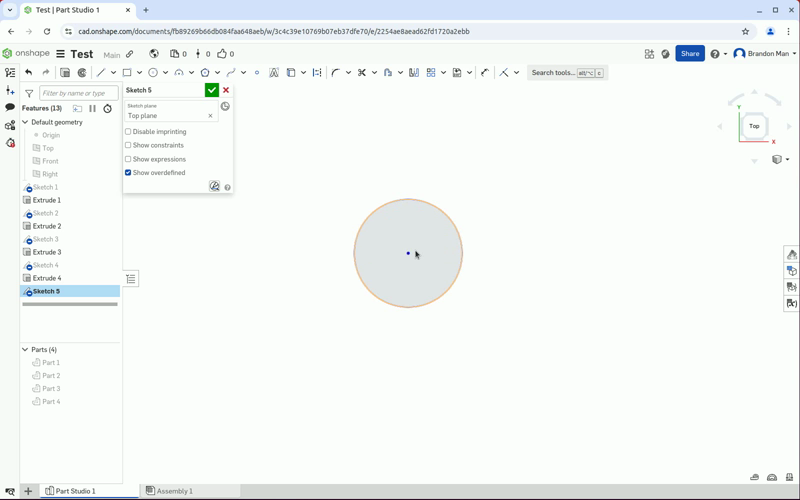
scroll(6)
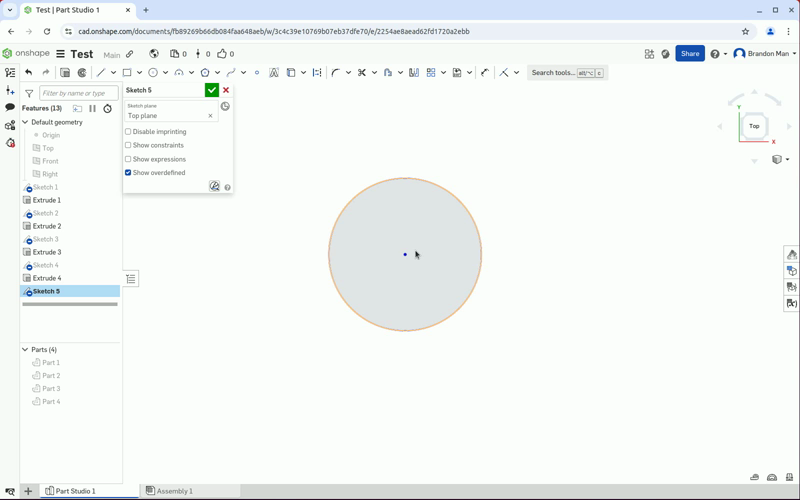
scroll(6)
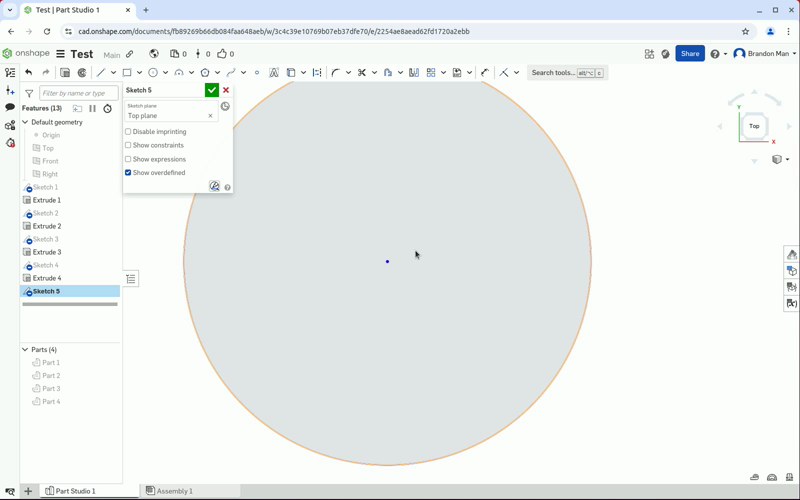
click(415, 250)
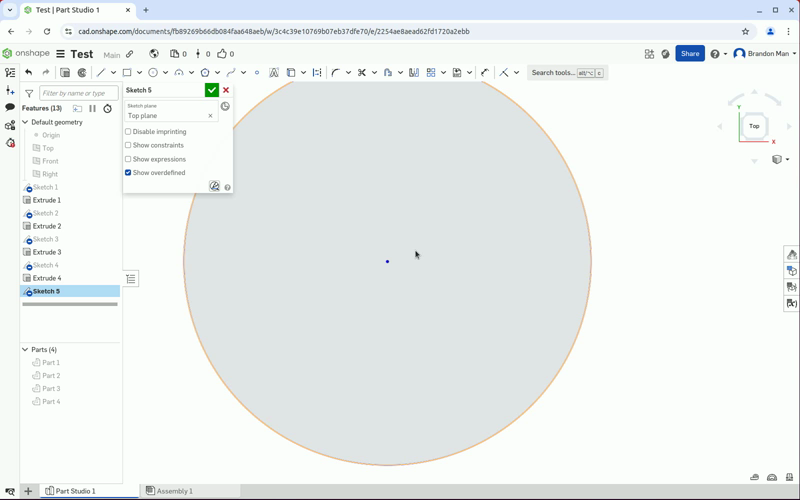
scroll(-6)
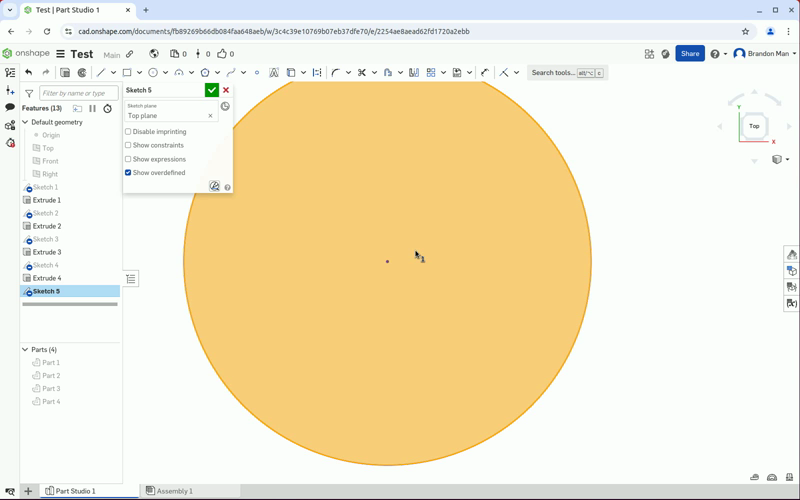
scroll(-6)
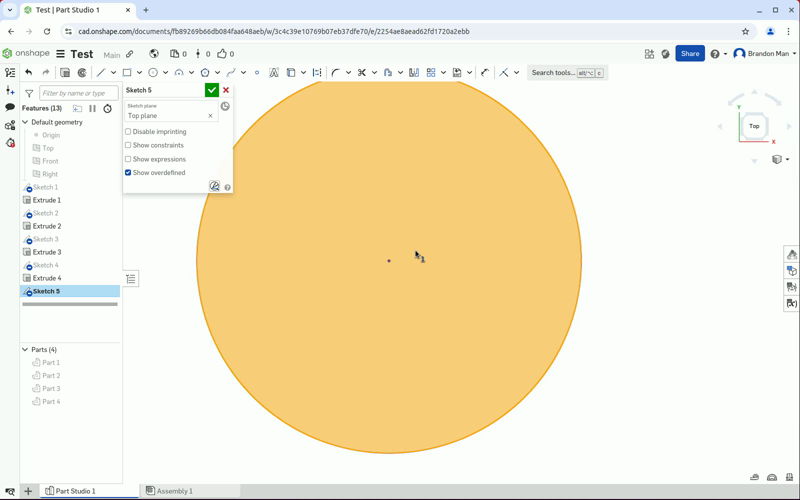
scroll(-6)
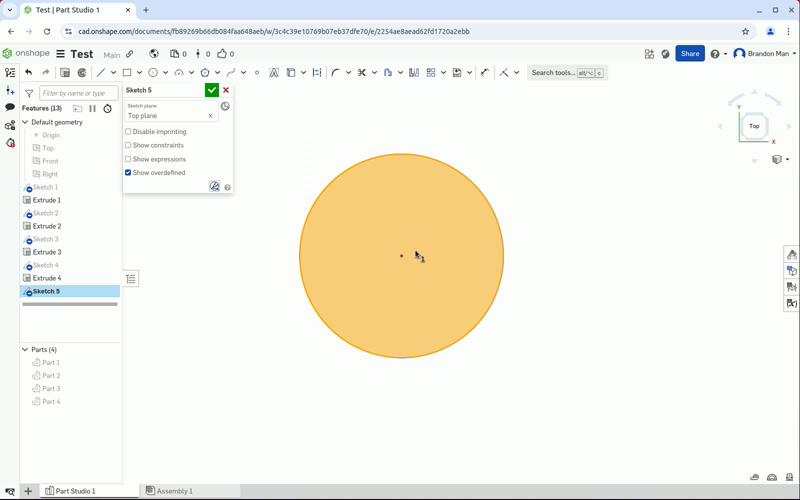
scroll(-6)
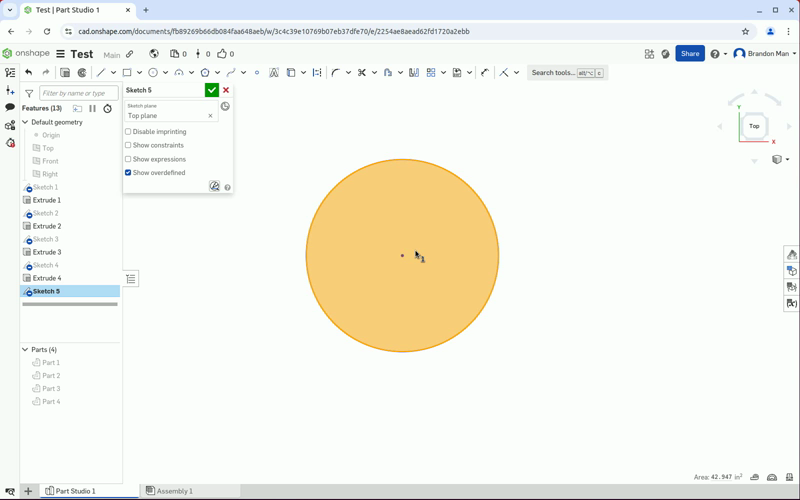
scroll(-6)
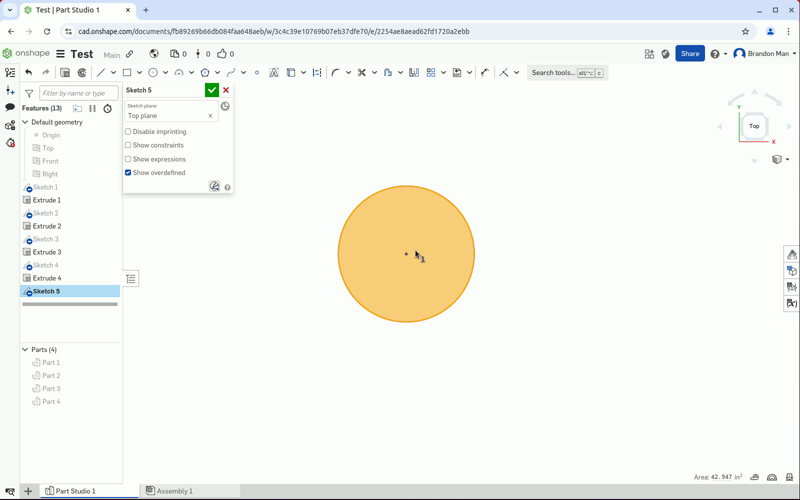
scroll(-6)
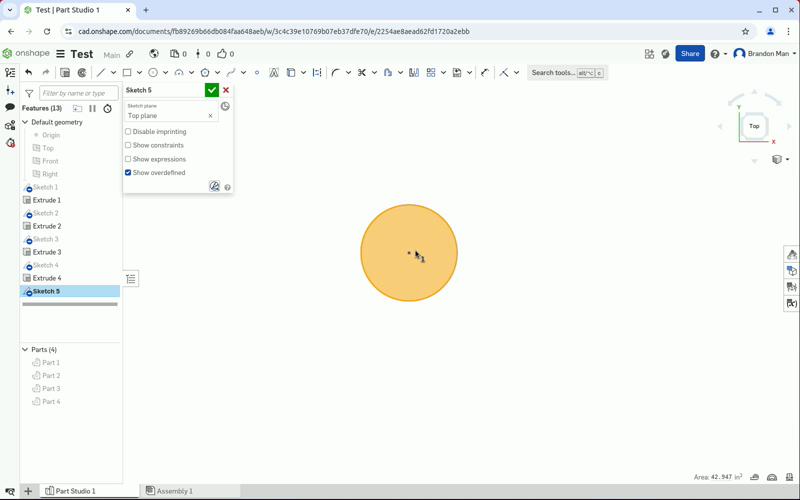
scroll(-6)
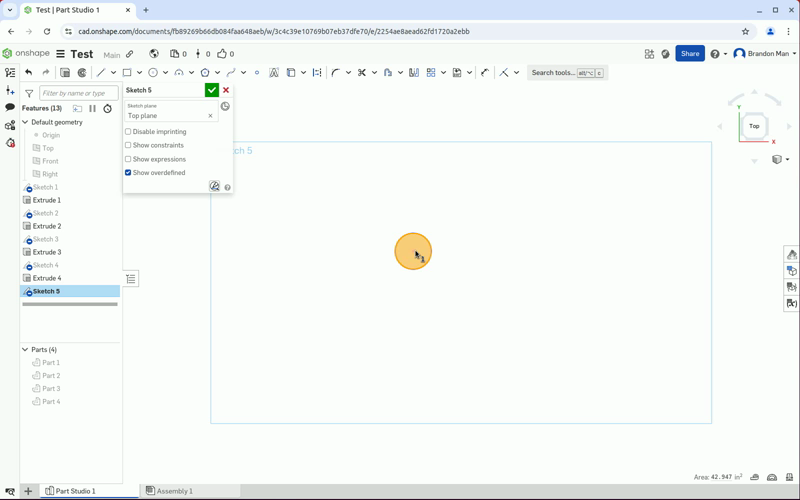
mouse_move(73, 352)
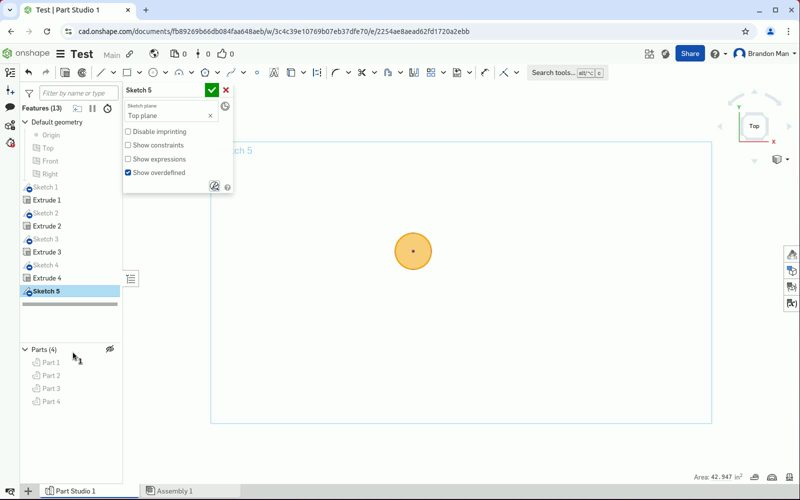
key(shift+y)
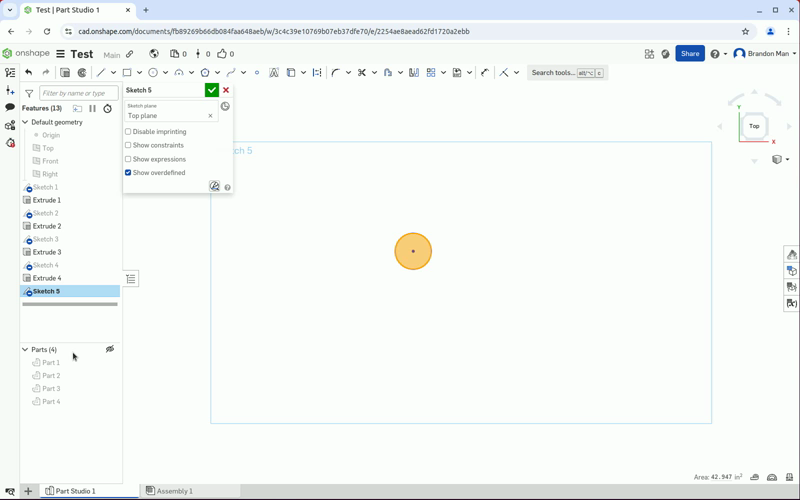
key(shift+e)
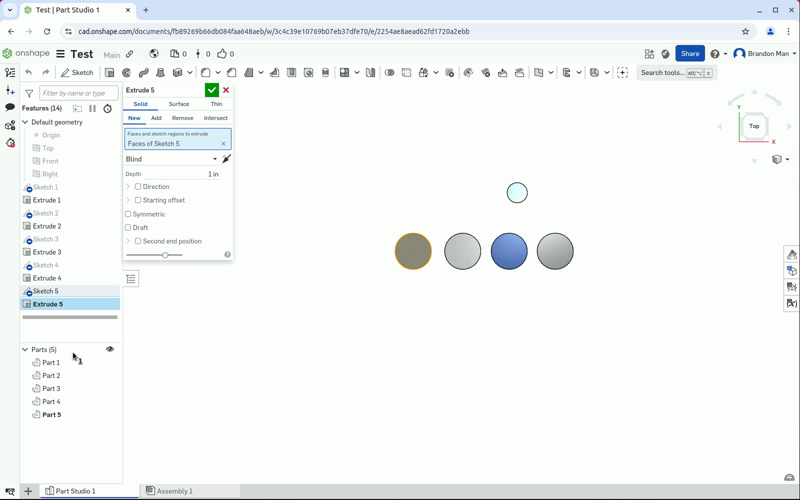
mouse_move(143, 106)
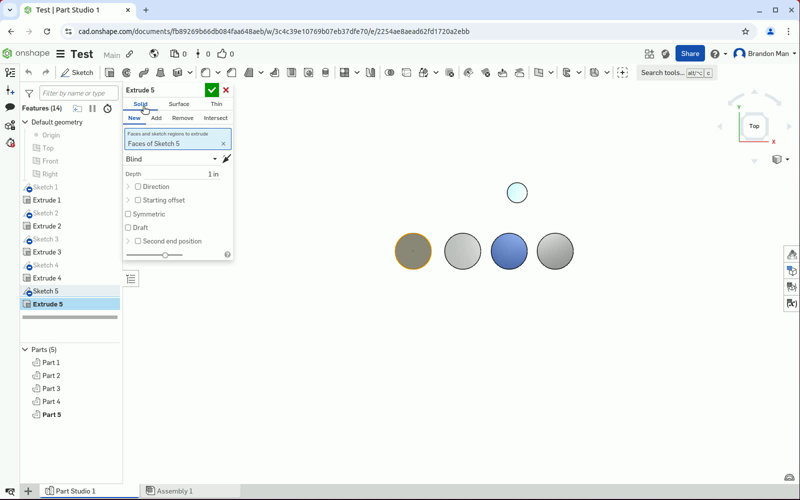
click(143, 106)
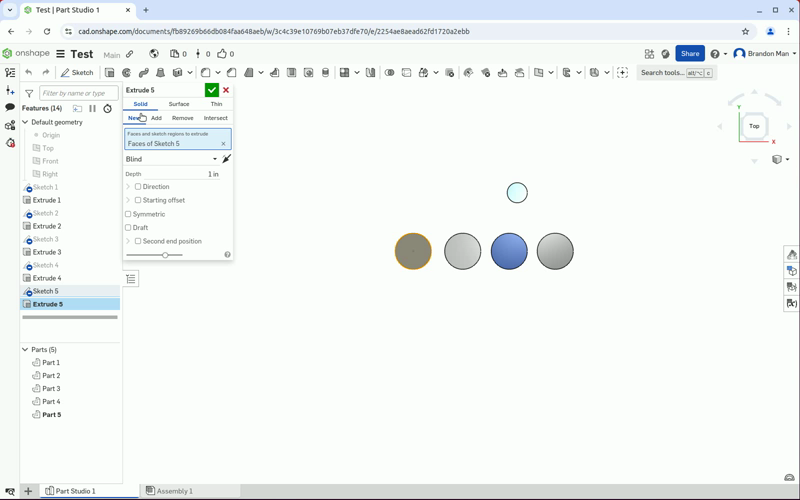
mouse_move(137, 120)
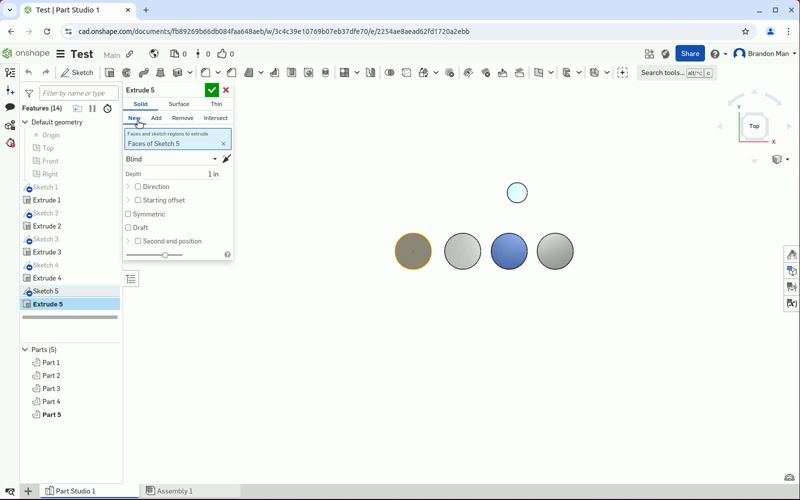
click(137, 120)
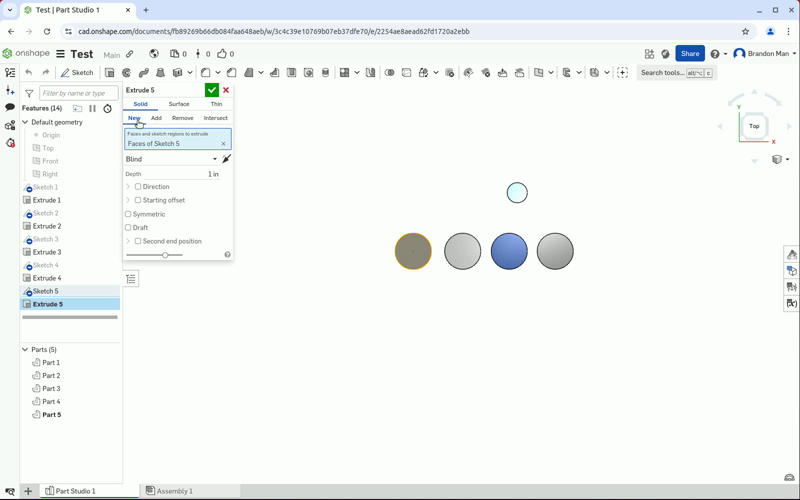
key(tab, 4)
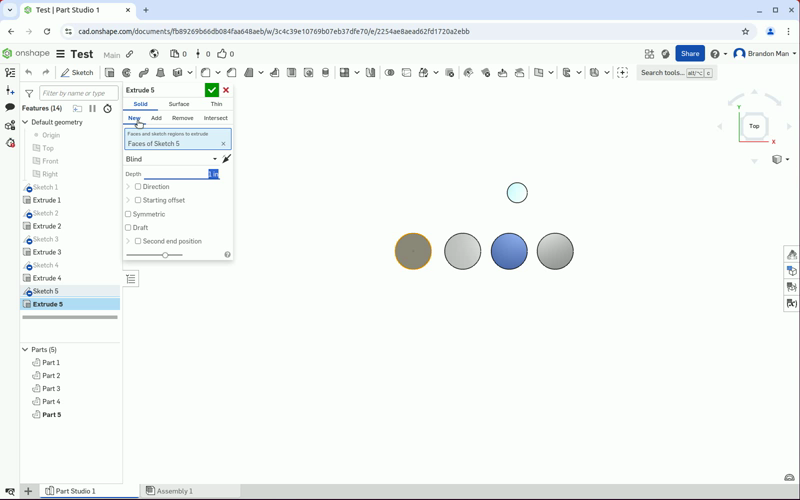
text(6.018)
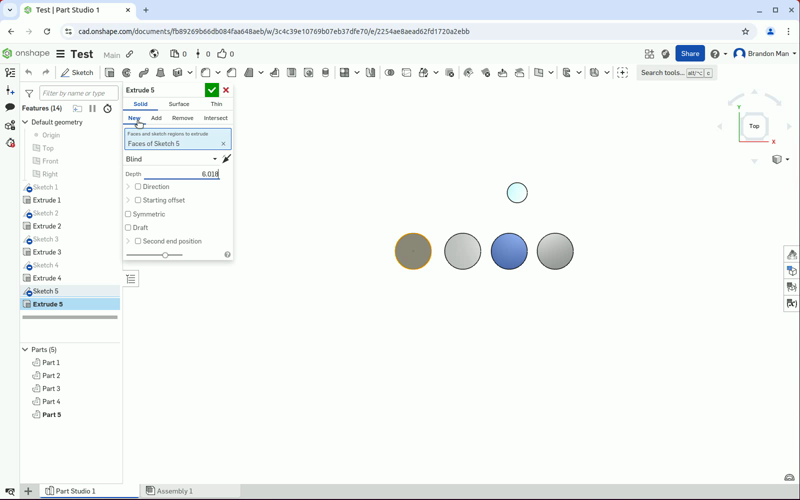
key(enter)
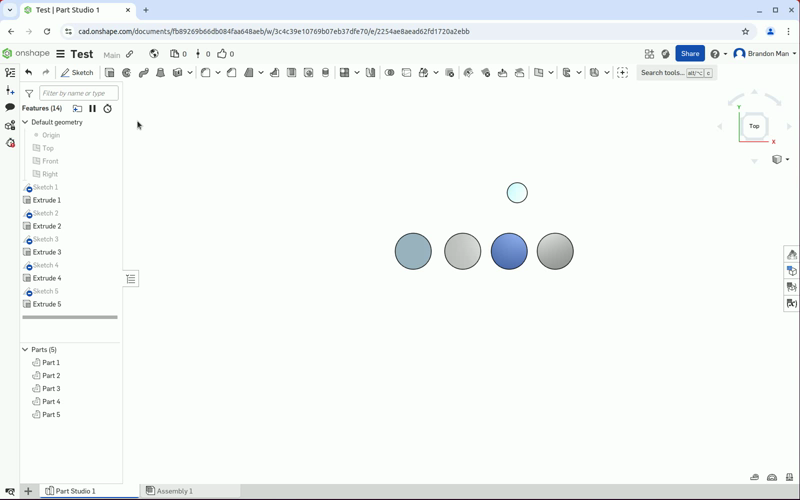
key(shift+h)
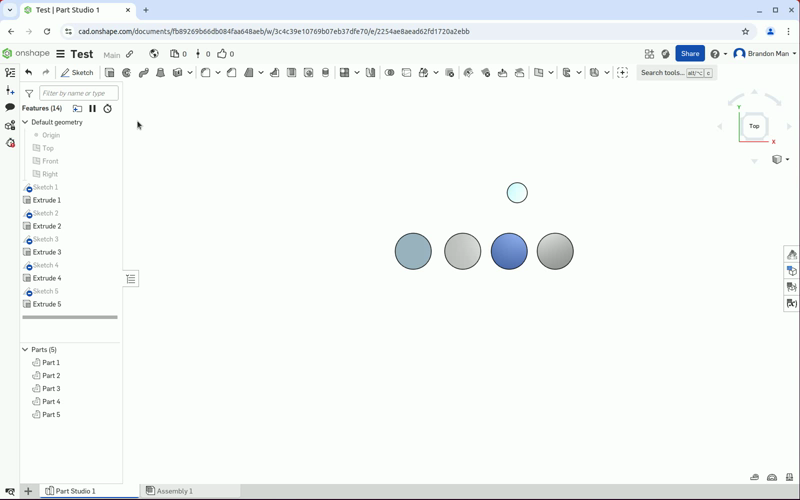
key(shift+h)
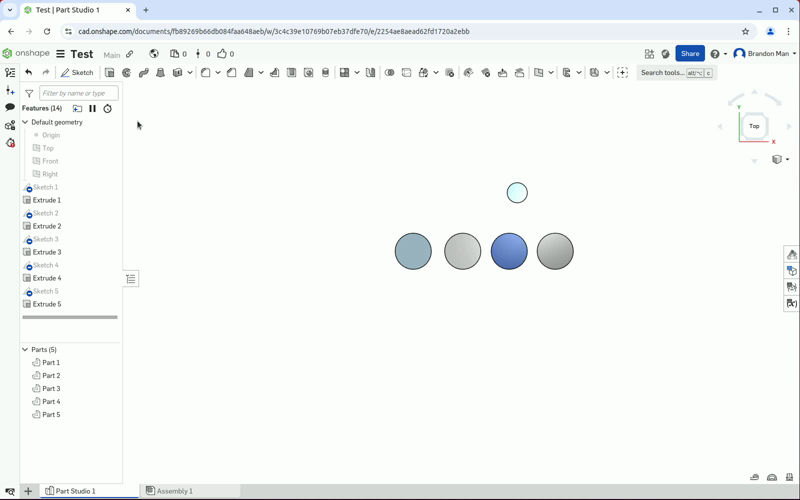
mouse_move(73, 189)
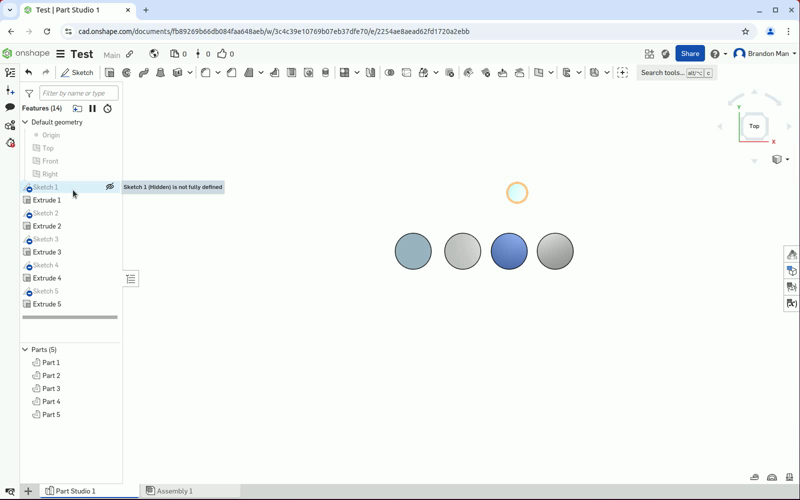
click(73, 189)
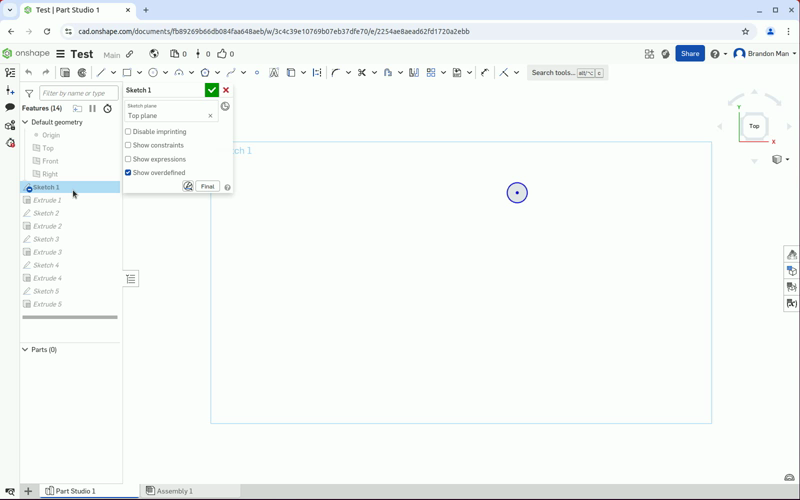
mouse_move(229, 92)
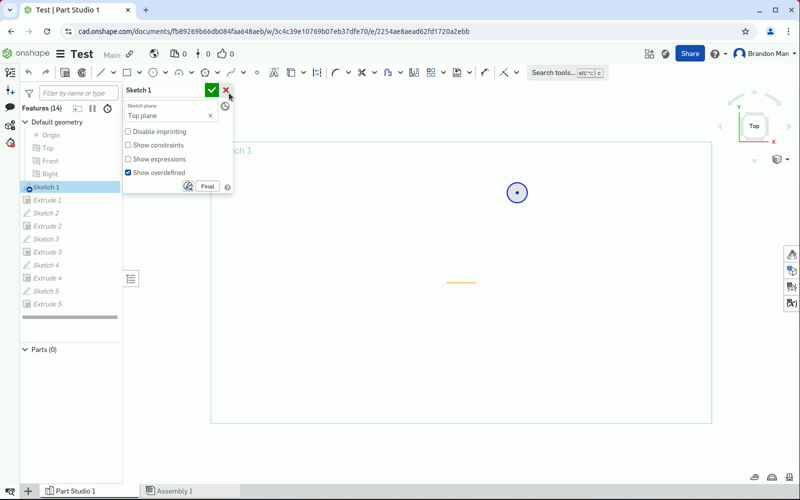
click(229, 92)
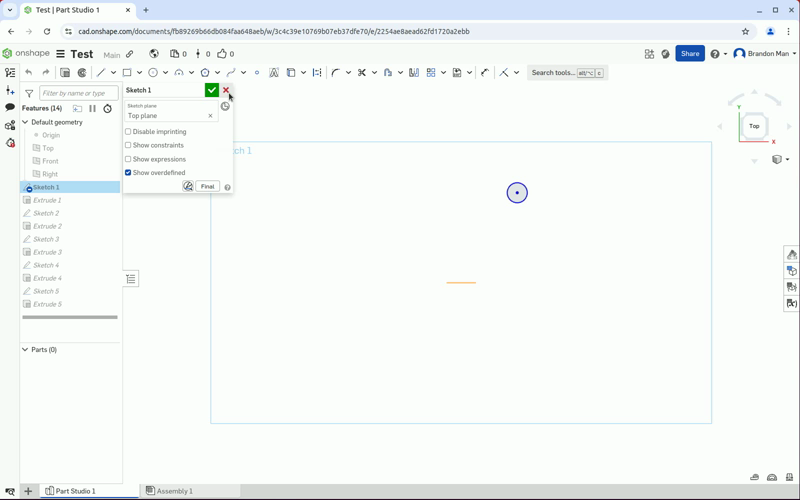
key(shift+s)
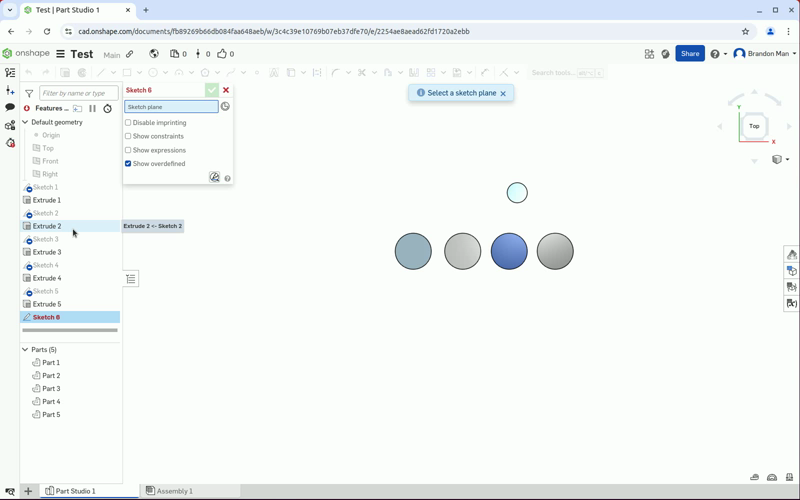
scroll(3)
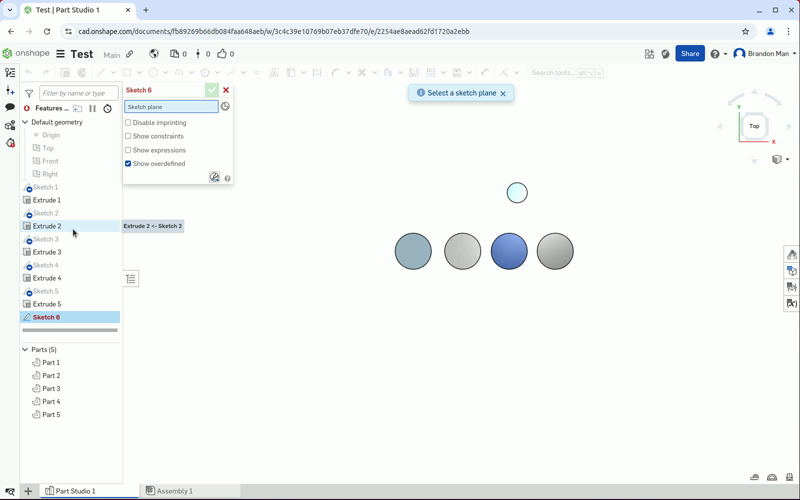
mouse_move(73, 150)
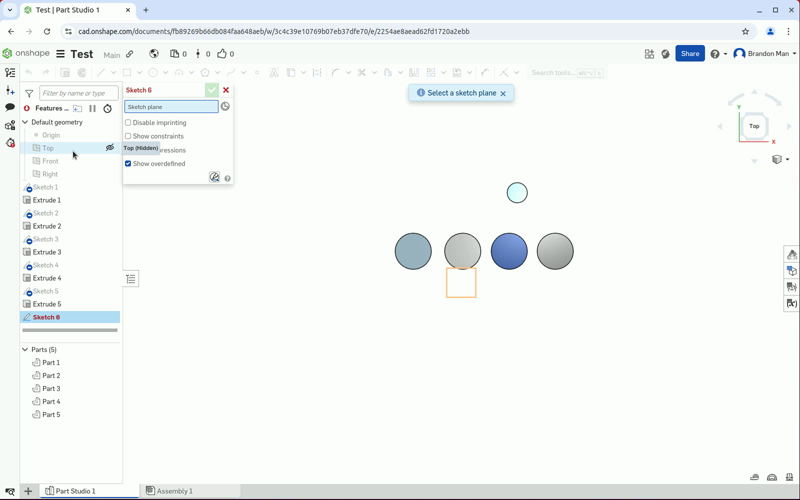
click(73, 150)
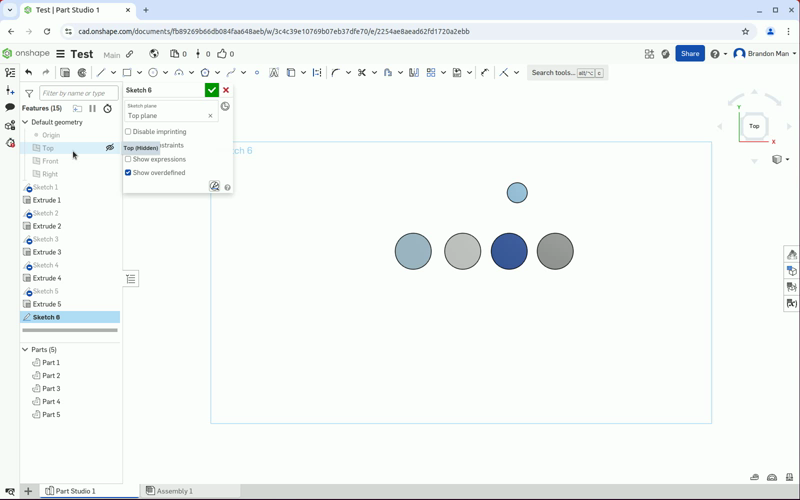
mouse_move(73, 352)
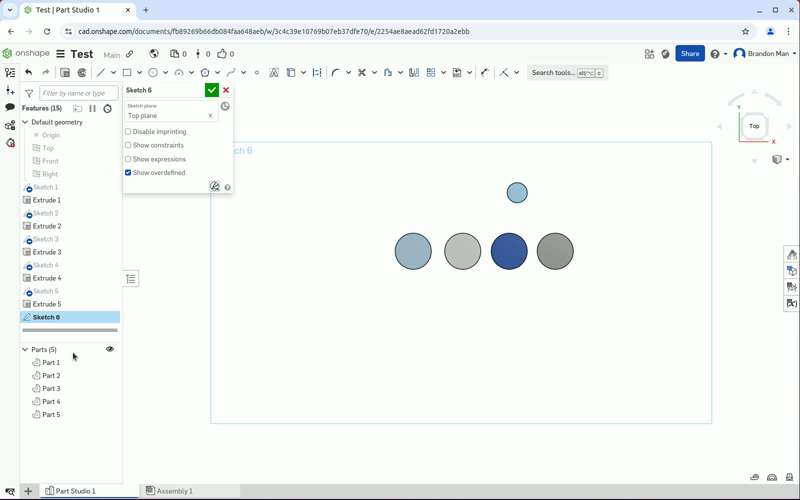
key(y)
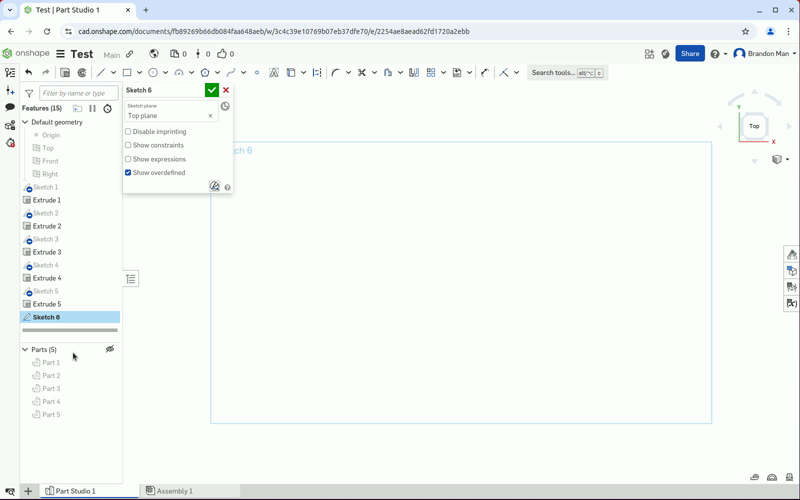
key(c)
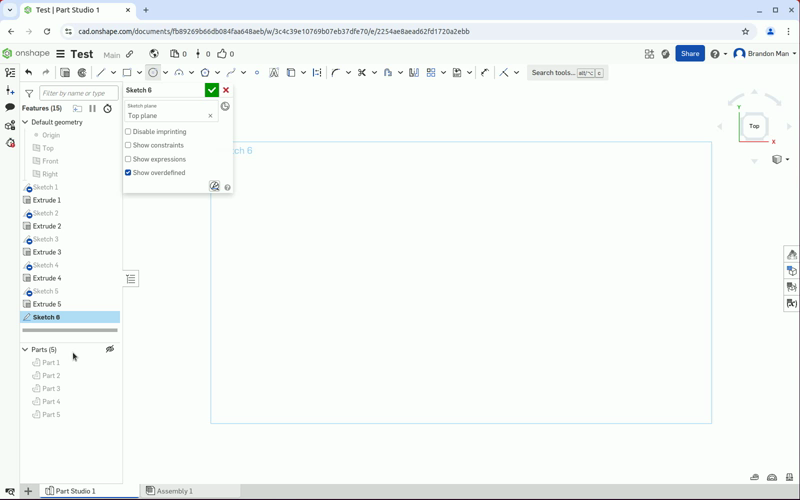
key_down(shift)
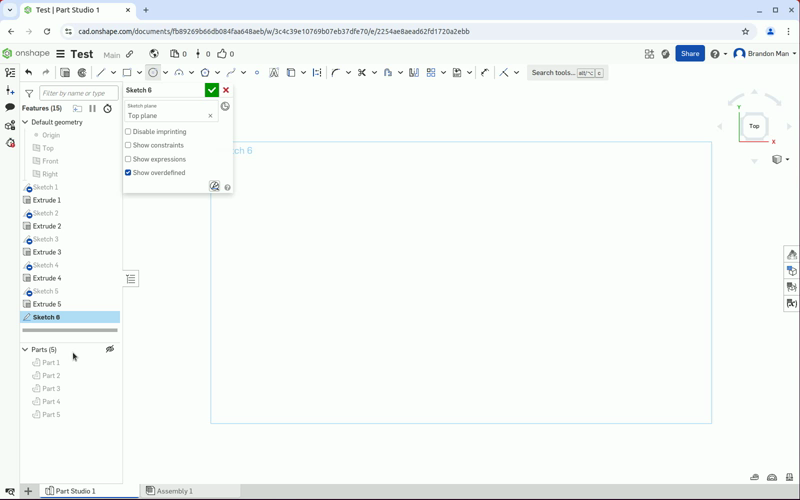
mouse_move(366, 251)
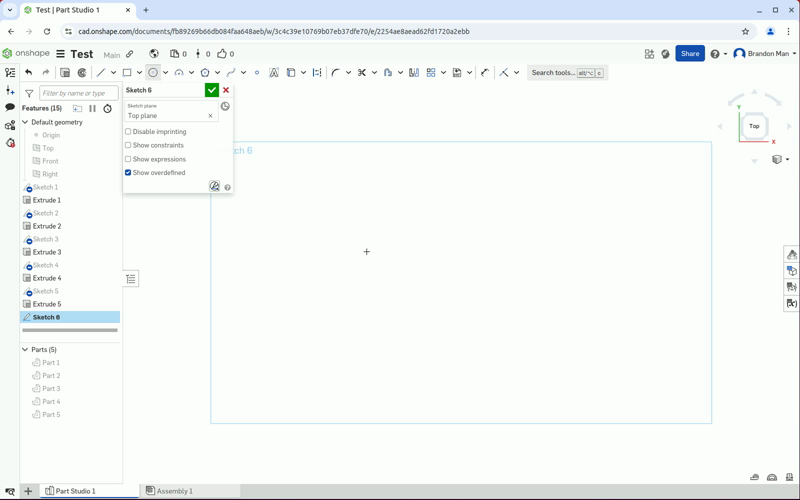
click(366, 251)
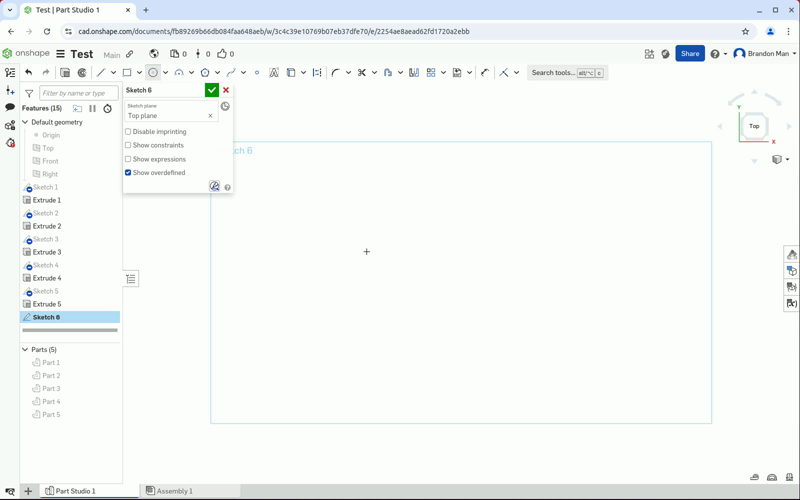
key_up(shift)
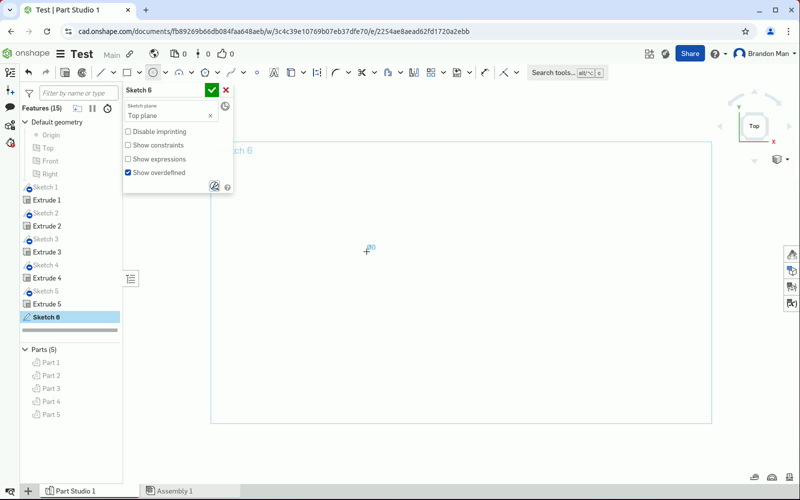
mouse_move(384, 251)
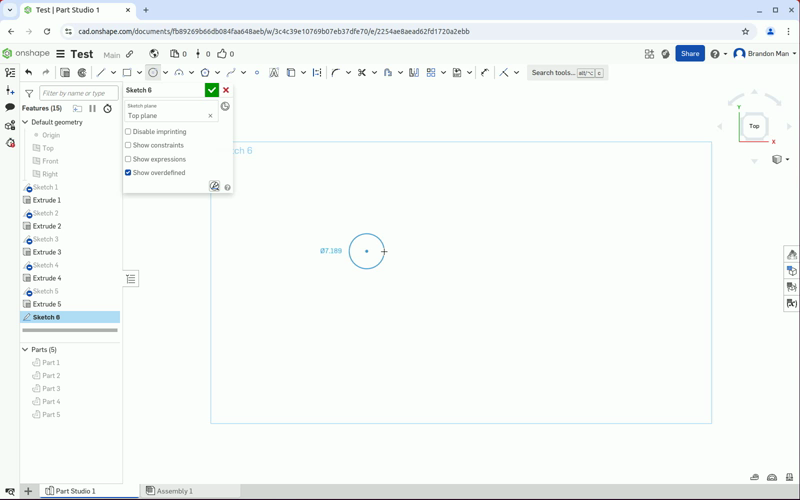
click(384, 251)
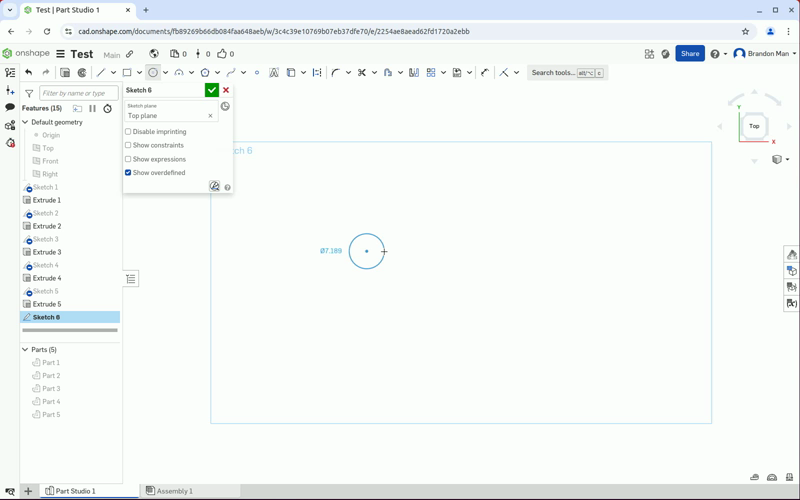
key(esc)
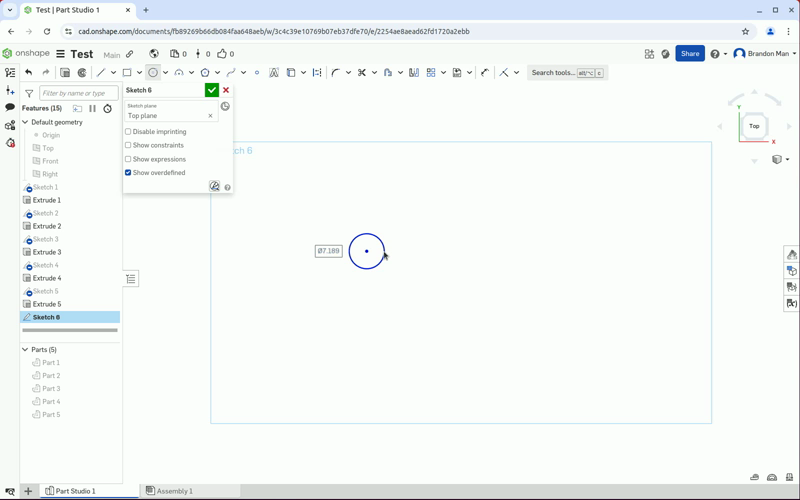
mouse_move(369, 266)
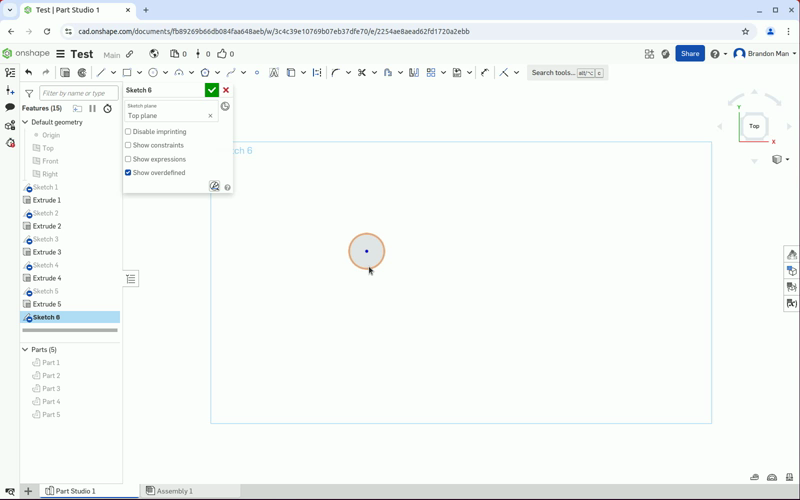
scroll(6)
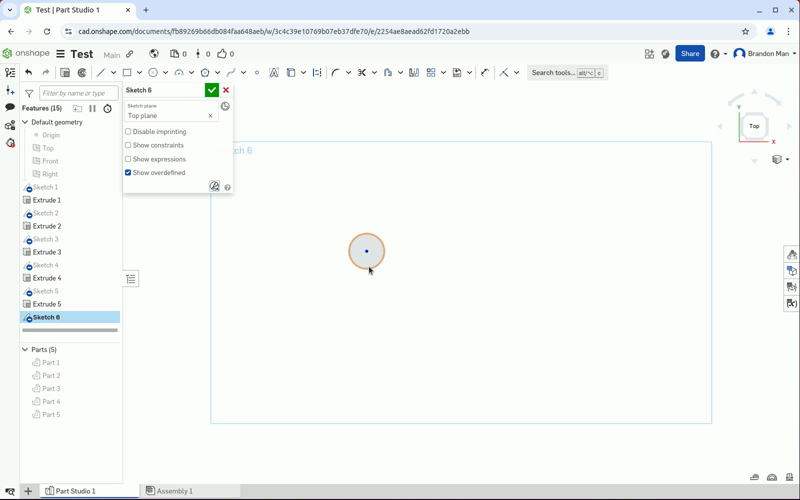
scroll(6)
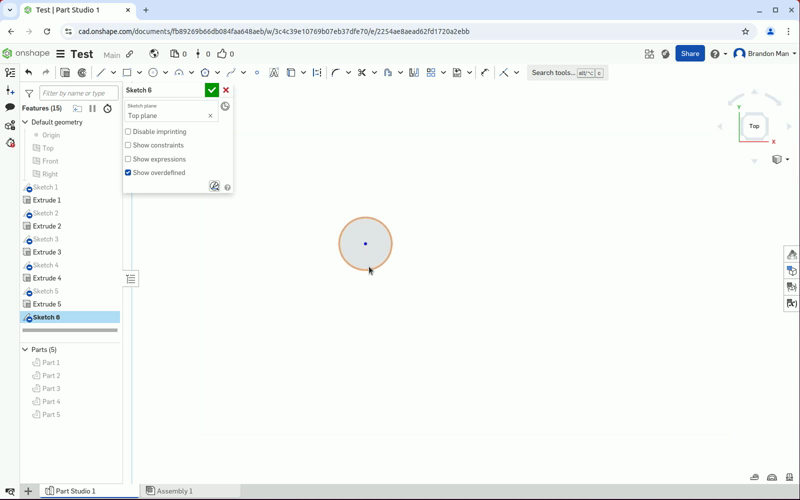
scroll(6)
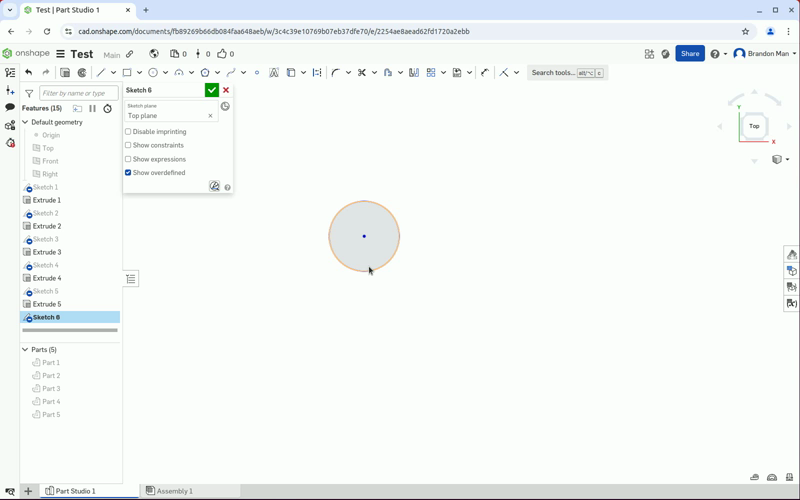
scroll(6)
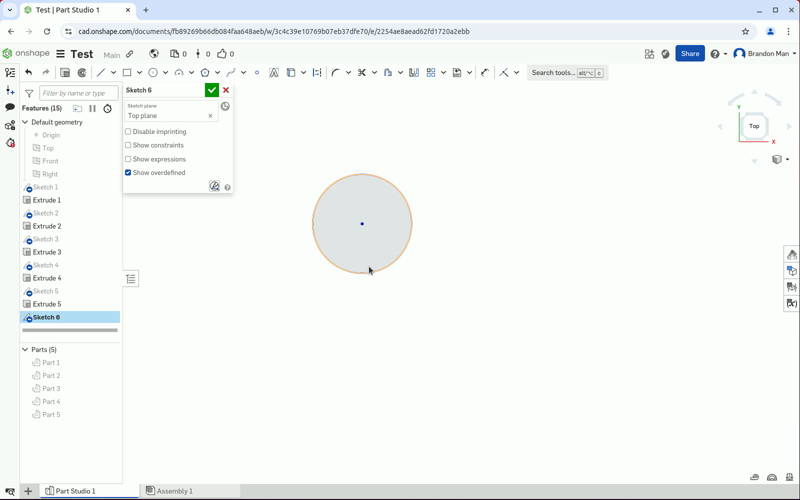
scroll(6)
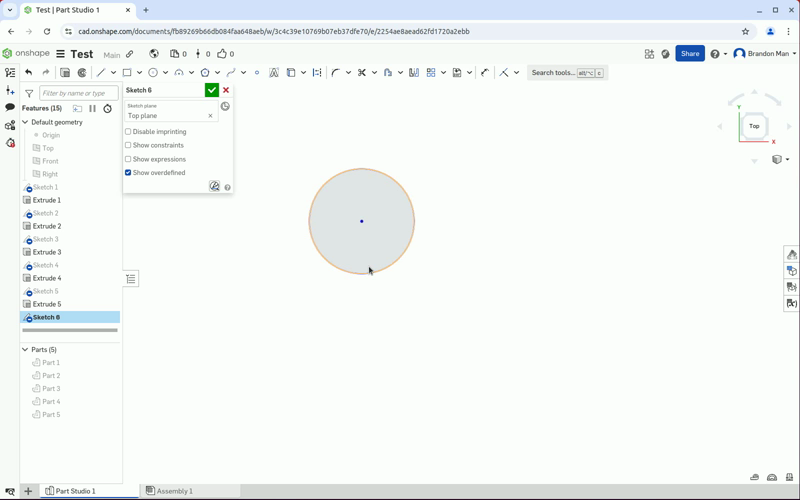
scroll(6)
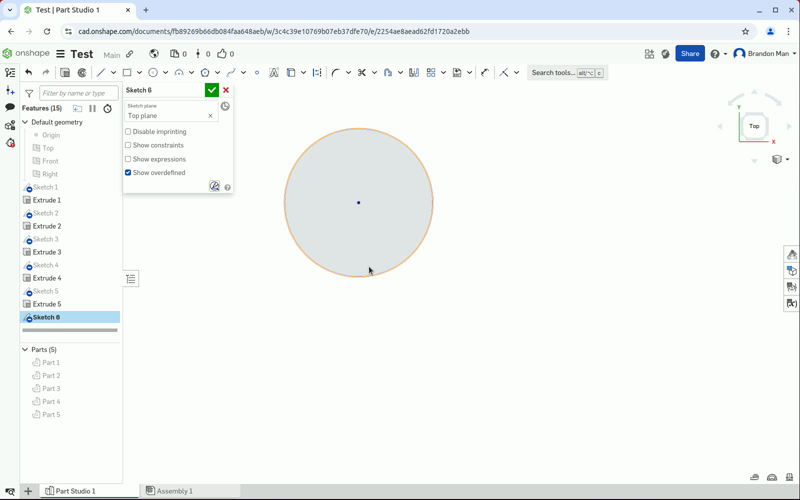
scroll(6)
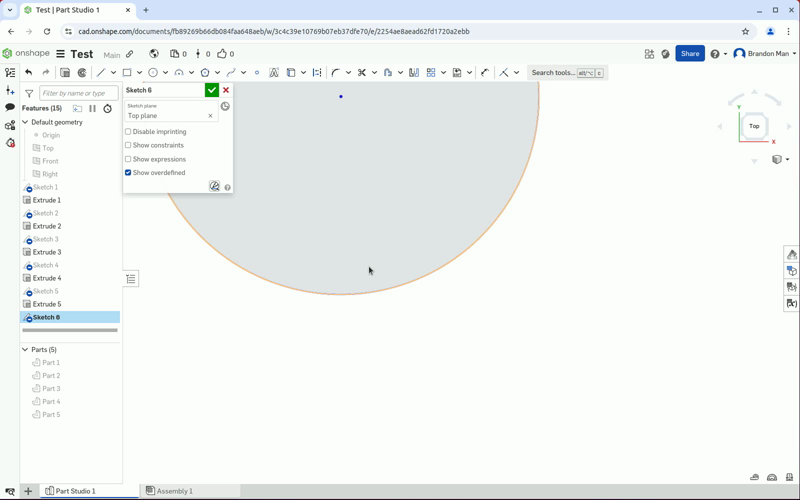
click(369, 266)
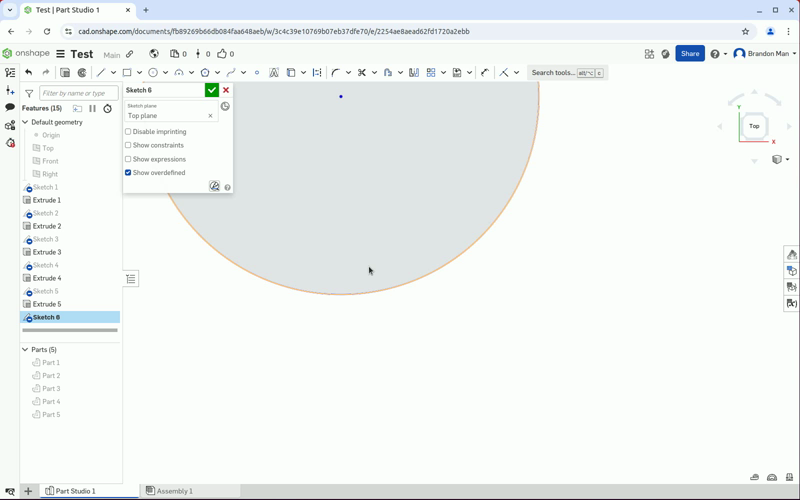
scroll(-6)
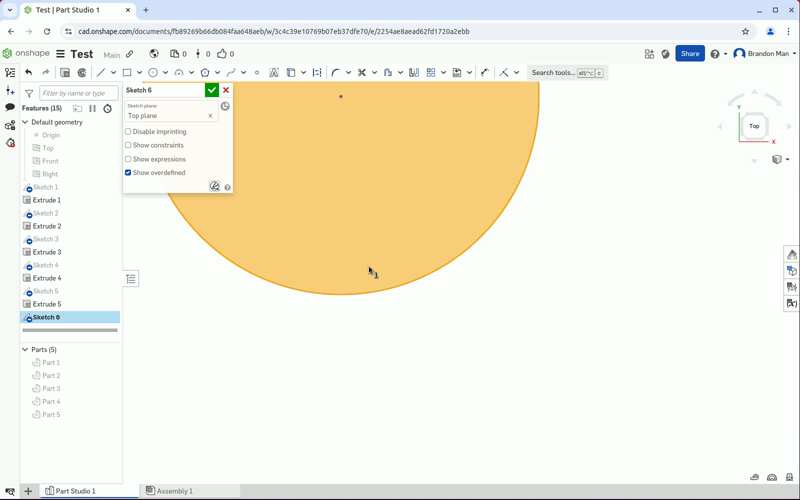
scroll(-6)
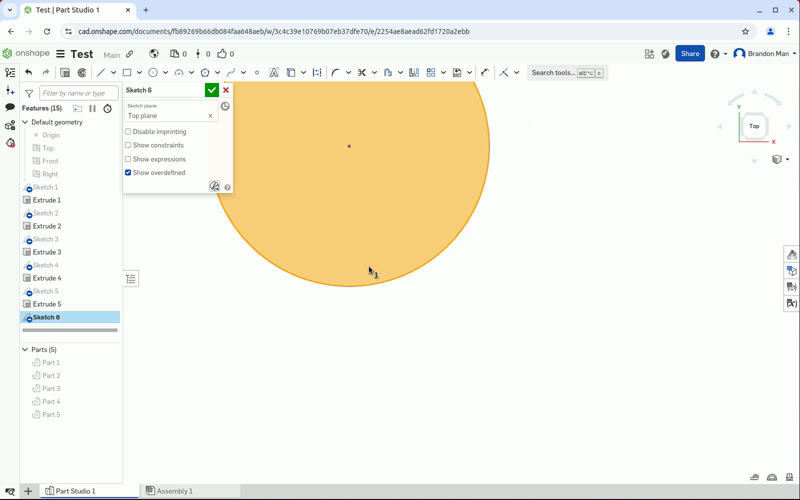
scroll(-6)
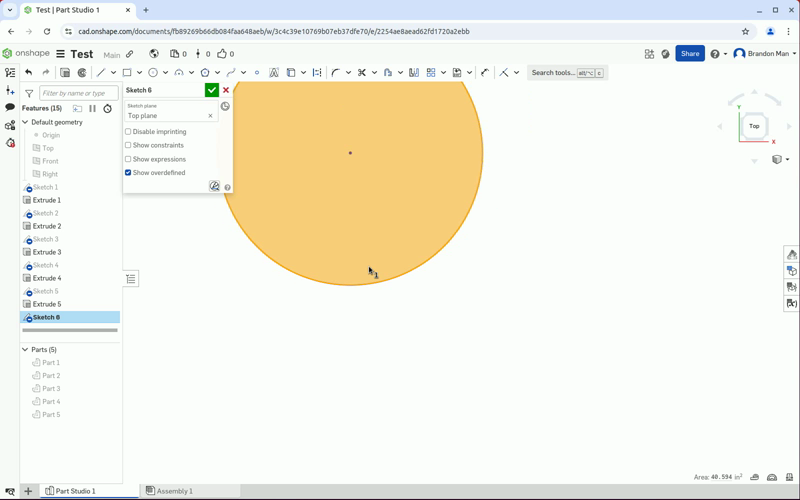
scroll(-6)
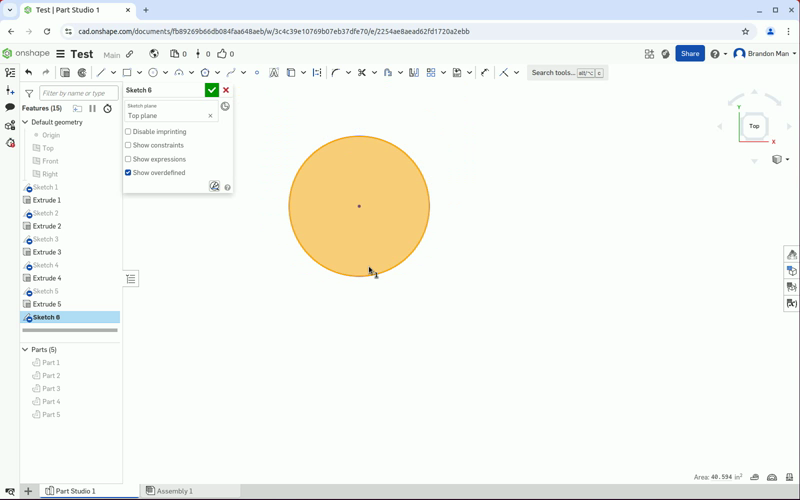
scroll(-6)
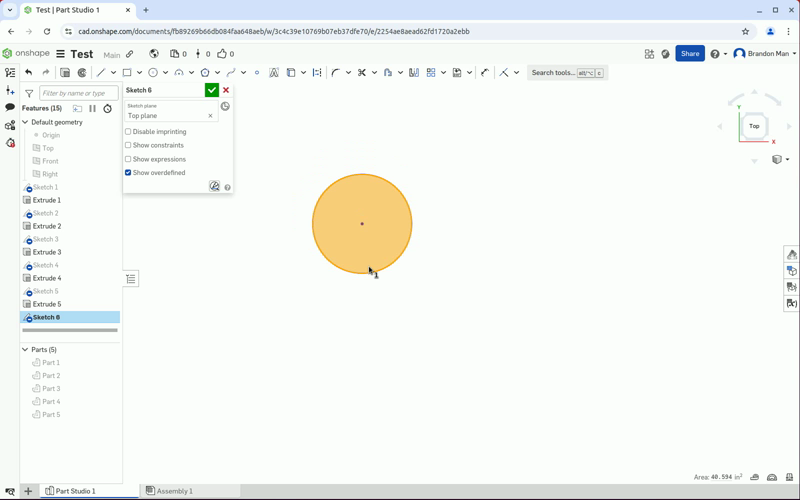
scroll(-6)
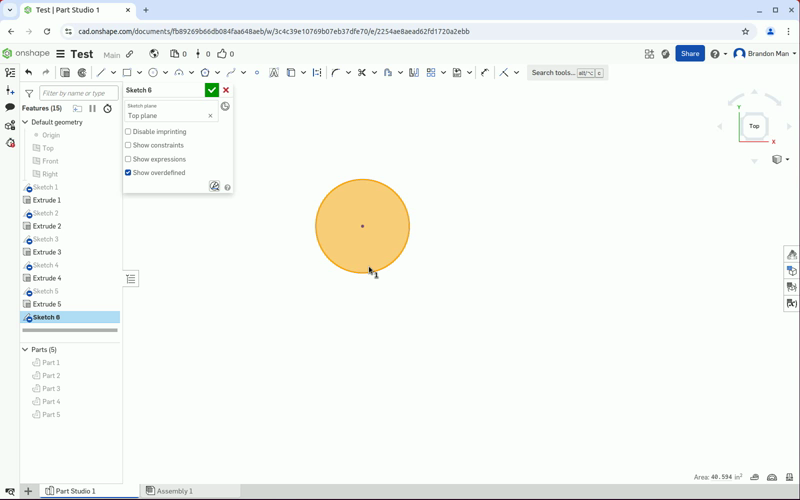
scroll(-6)
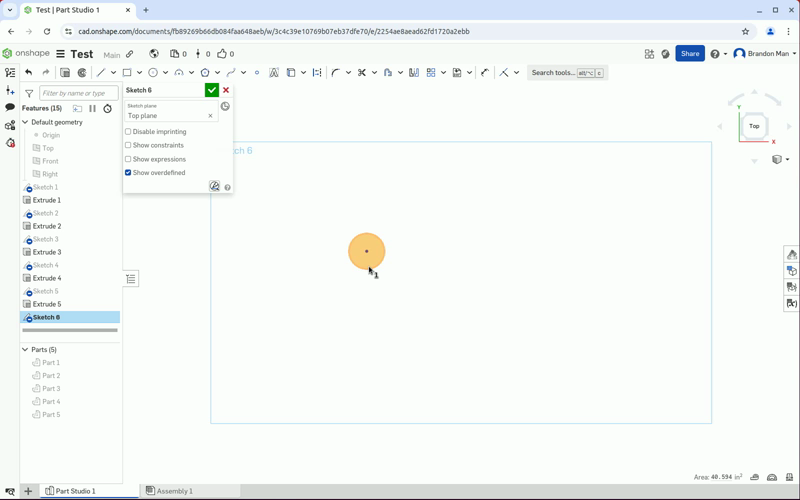
mouse_move(73, 352)
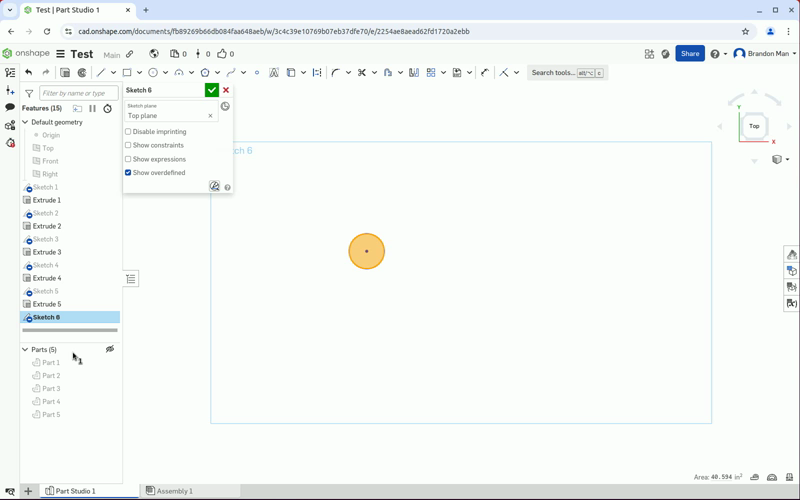
key(shift+y)
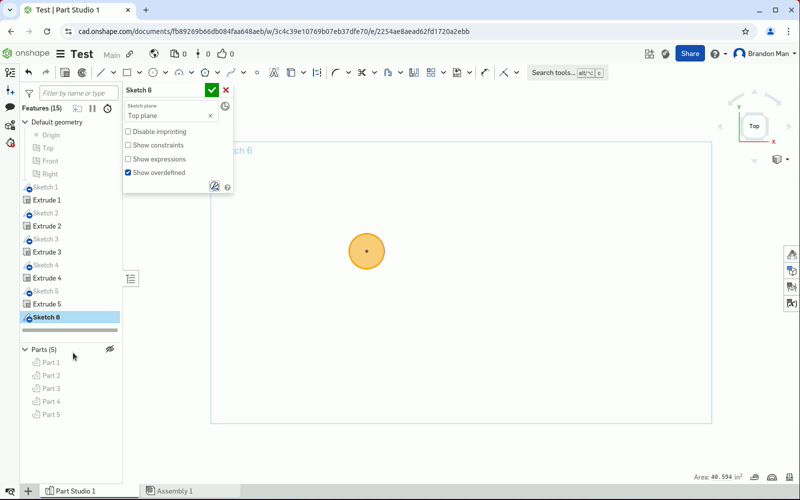
key(shift+e)
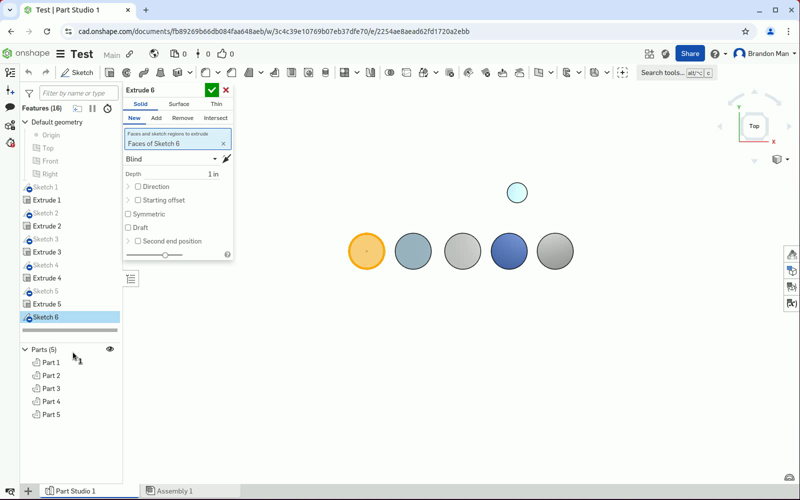
mouse_move(143, 106)
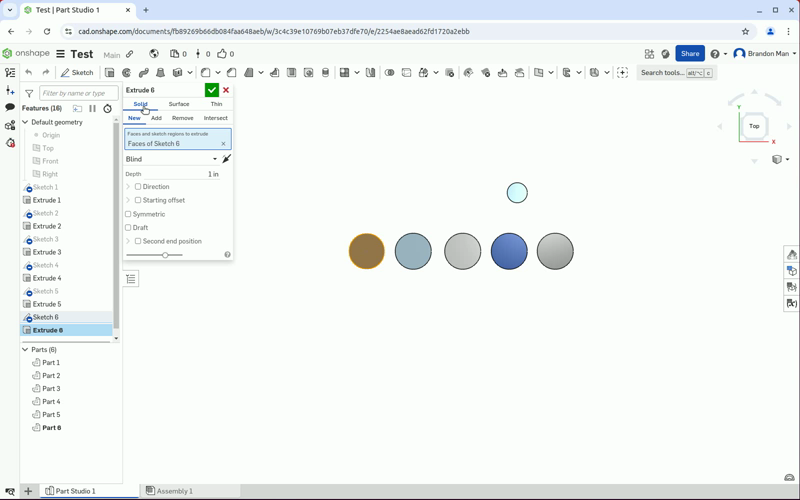
click(143, 106)
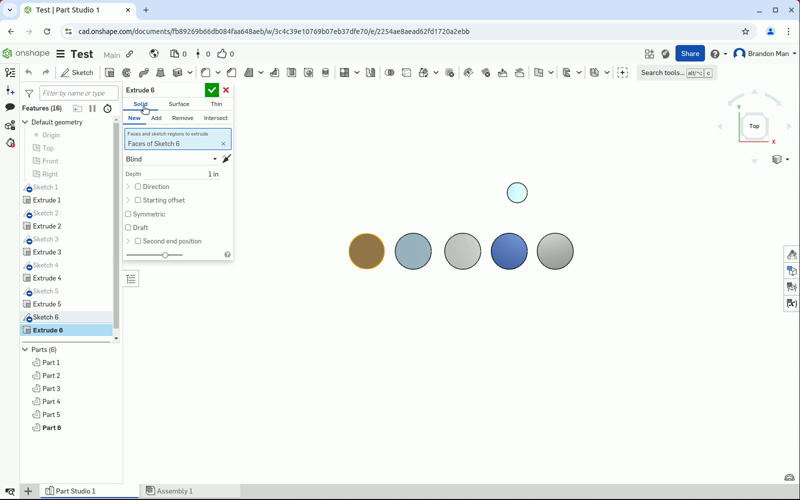
mouse_move(137, 120)
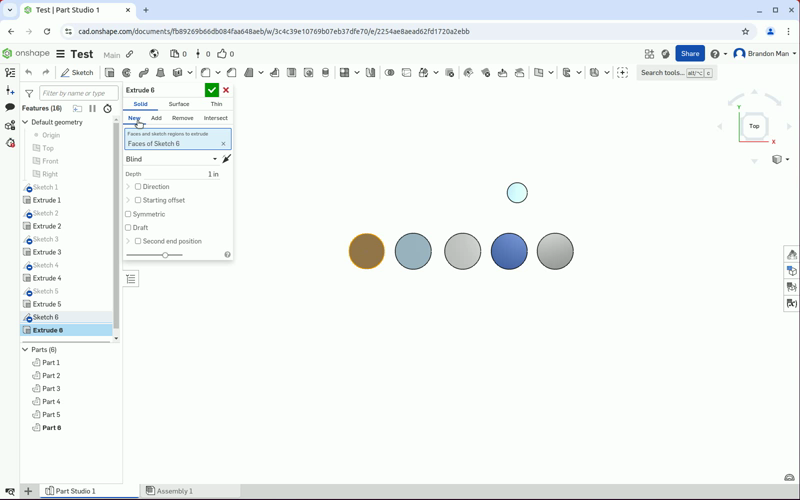
click(137, 120)
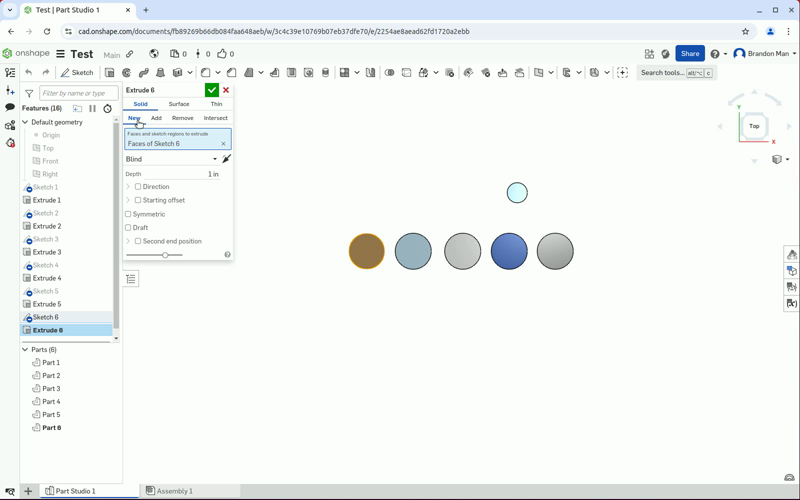
key(tab, 4)
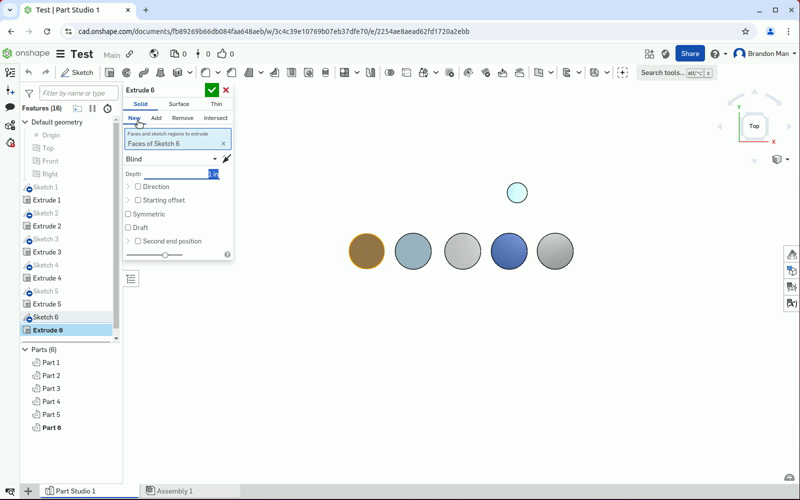
text(6.018)
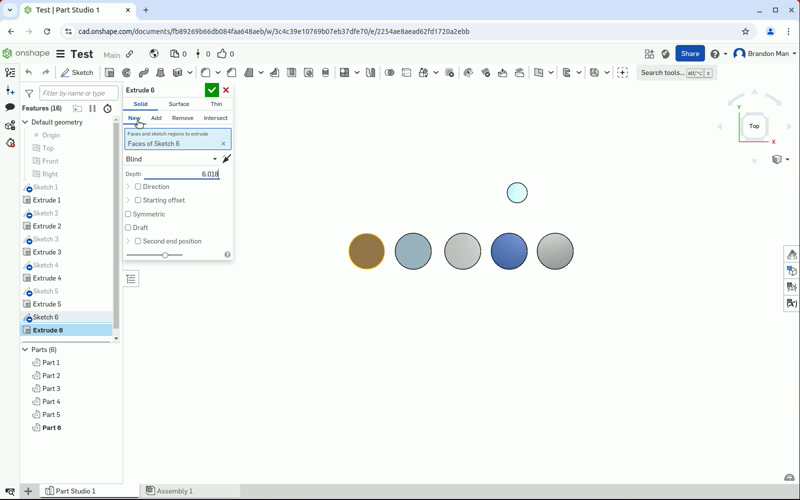
key(enter)
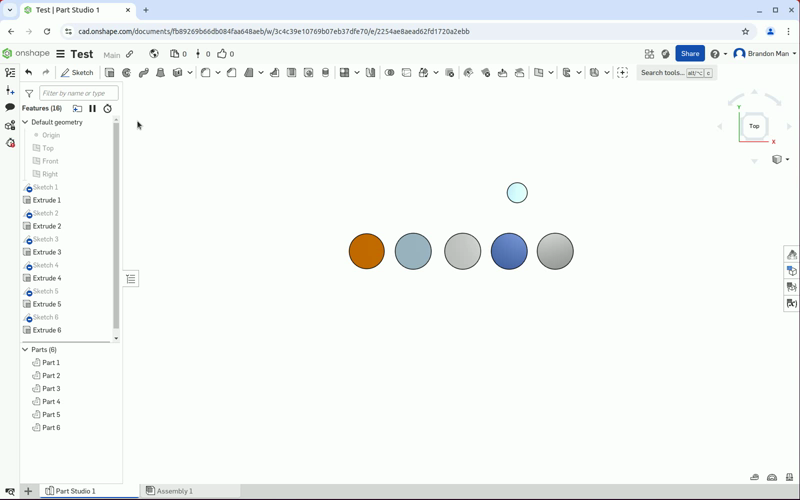
key(shift+h)
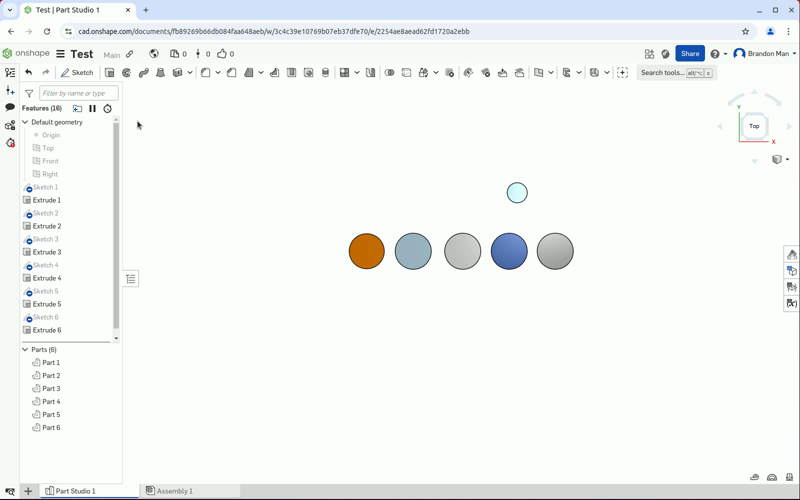
key(shift+h)
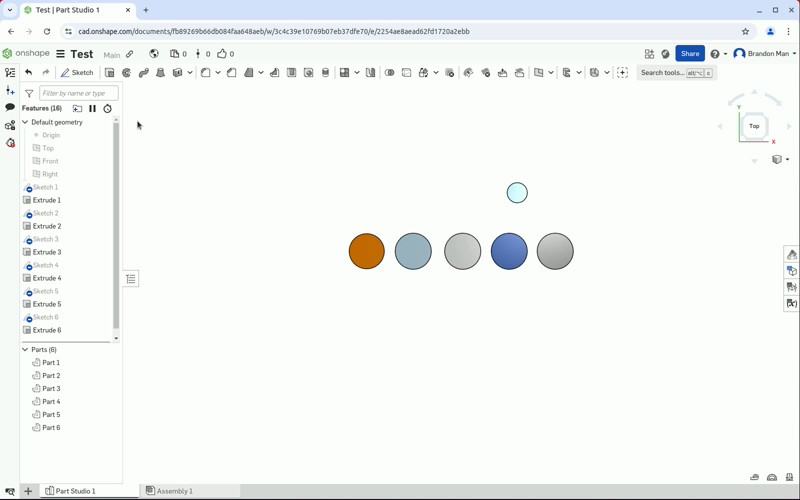
mouse_move(69, 189)
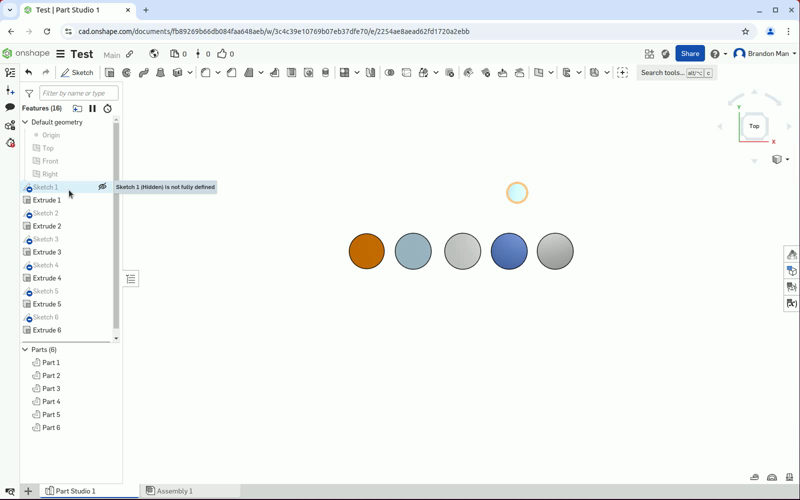
click(69, 189)
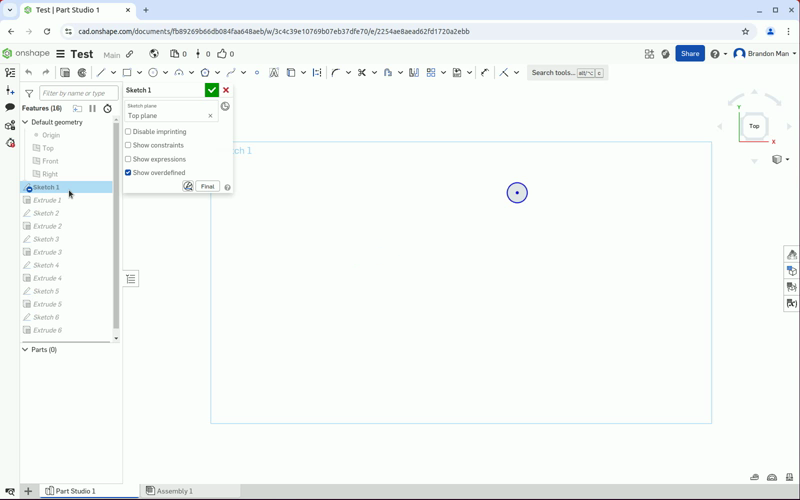
mouse_move(229, 92)
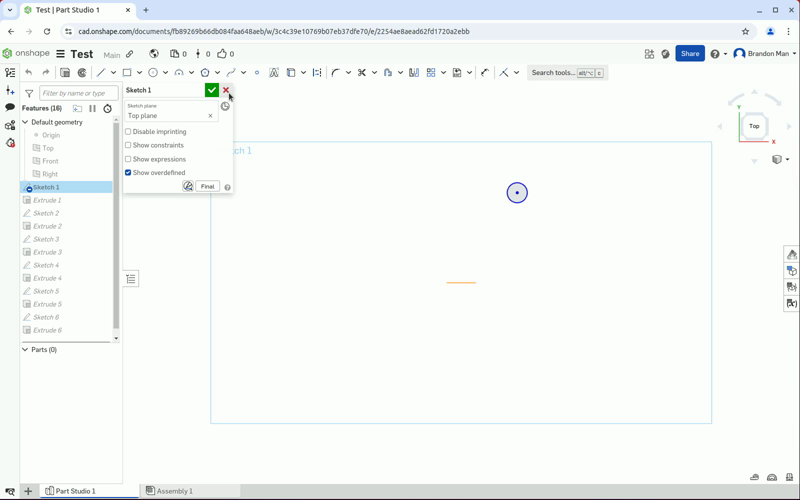
click(229, 92)
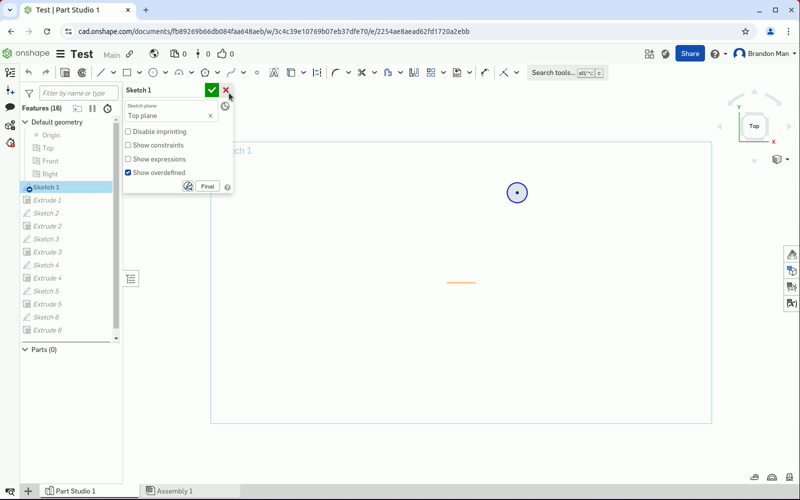
key(shift+s)
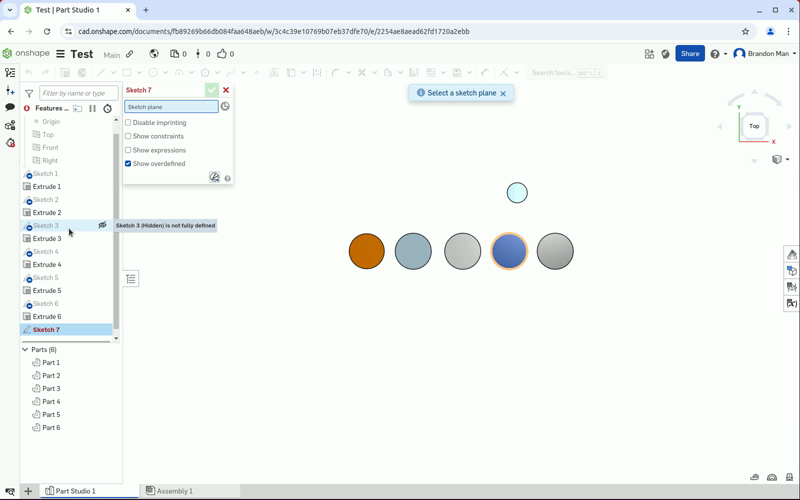
scroll(3)
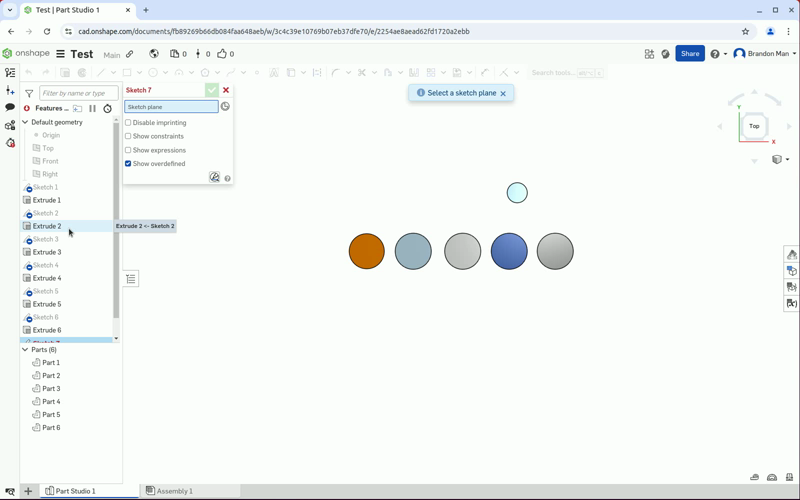
mouse_move(69, 150)
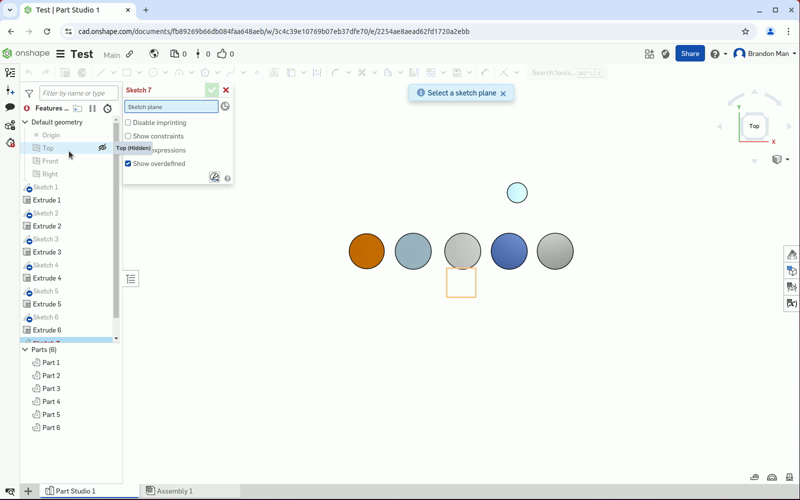
click(69, 150)
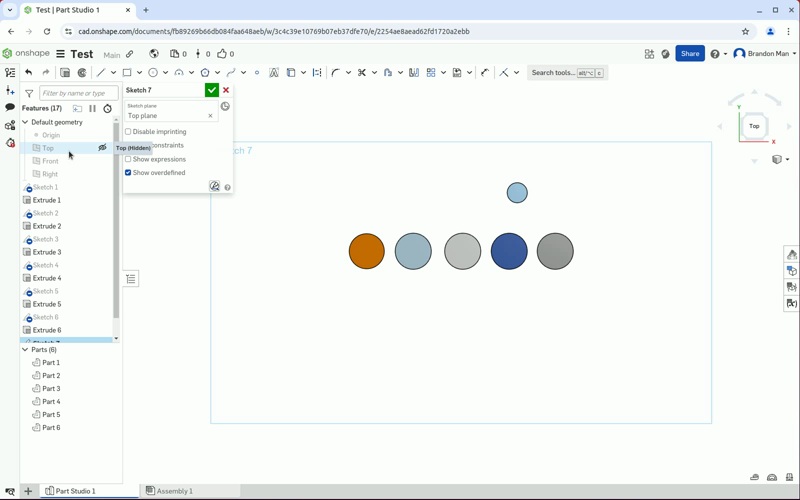
mouse_move(73, 352)
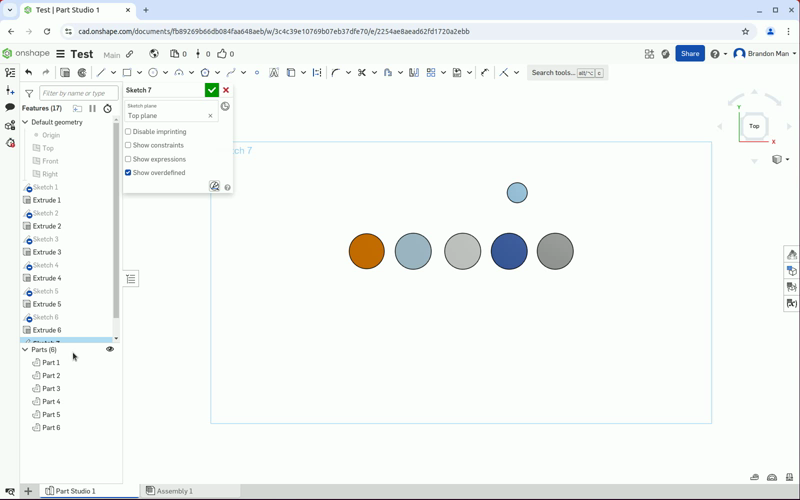
key(y)
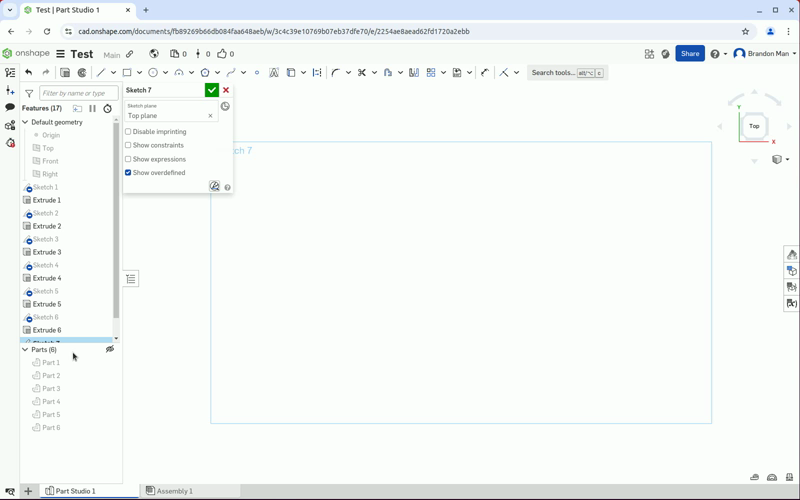
key(c)
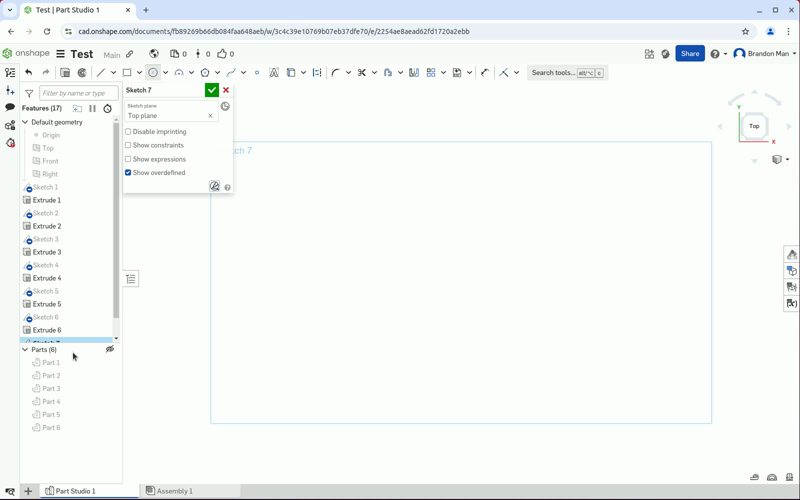
key_down(shift)
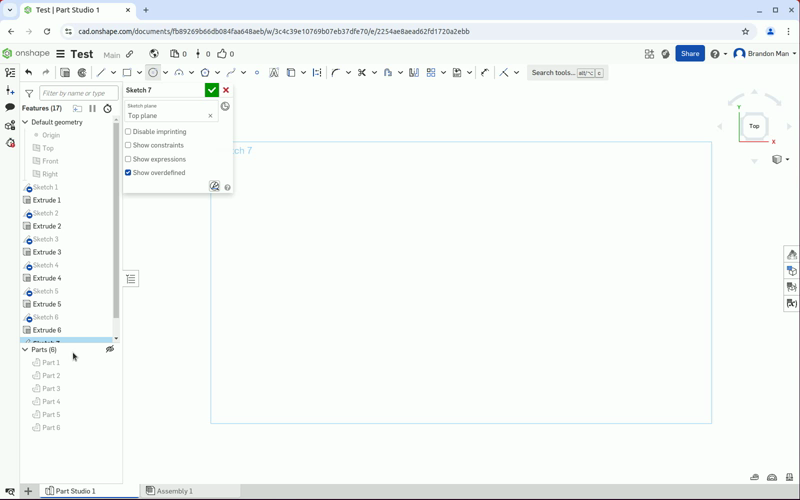
mouse_move(490, 192)
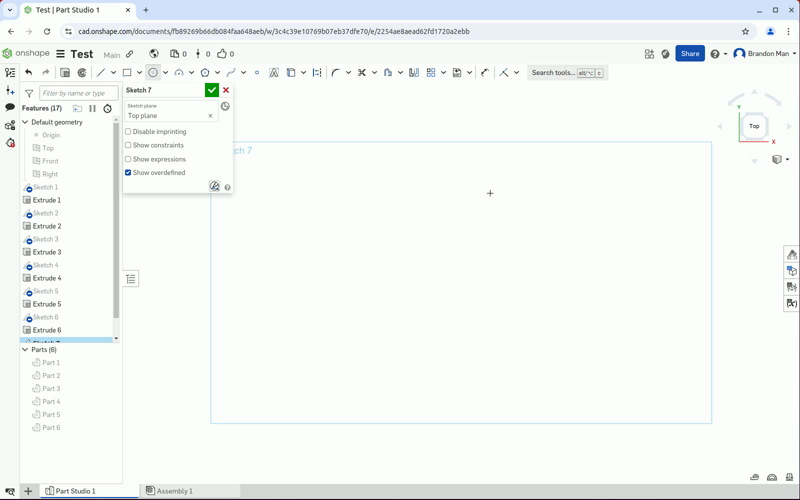
click(490, 192)
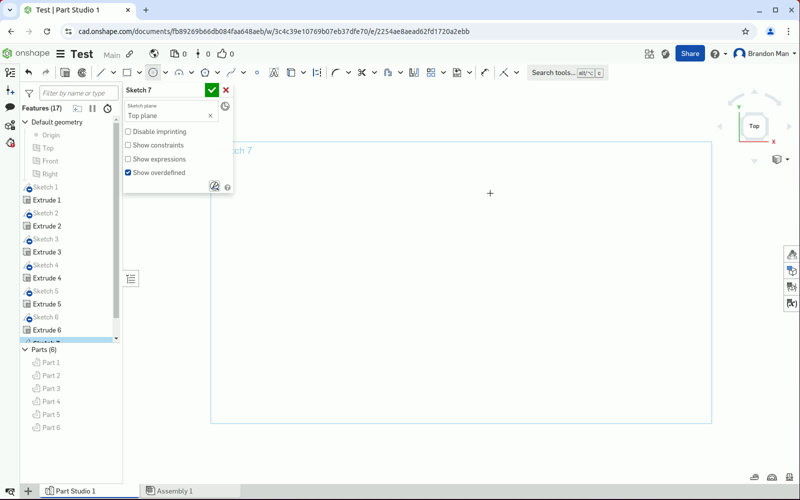
key_up(shift)
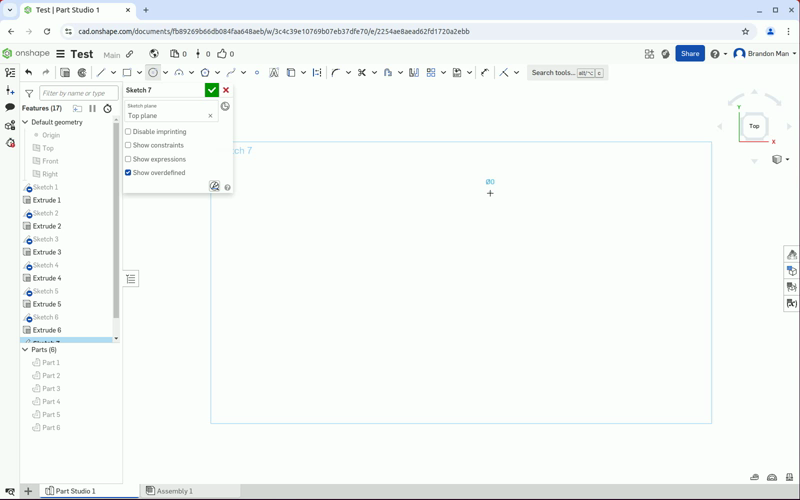
mouse_move(500, 192)
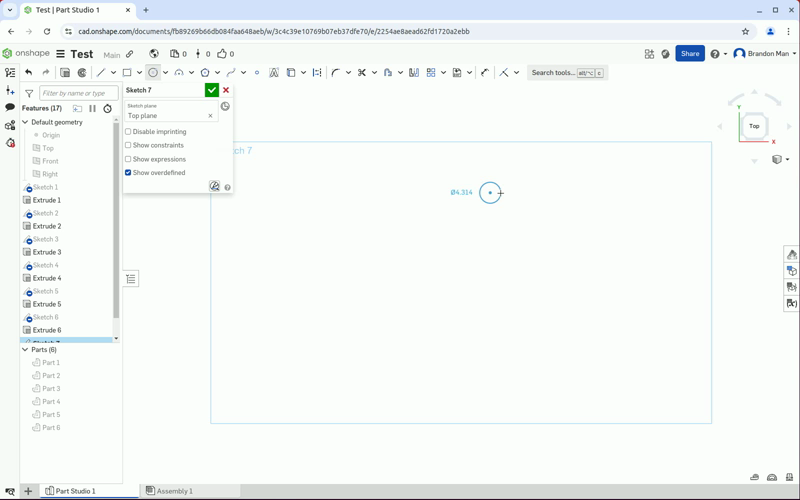
click(500, 192)
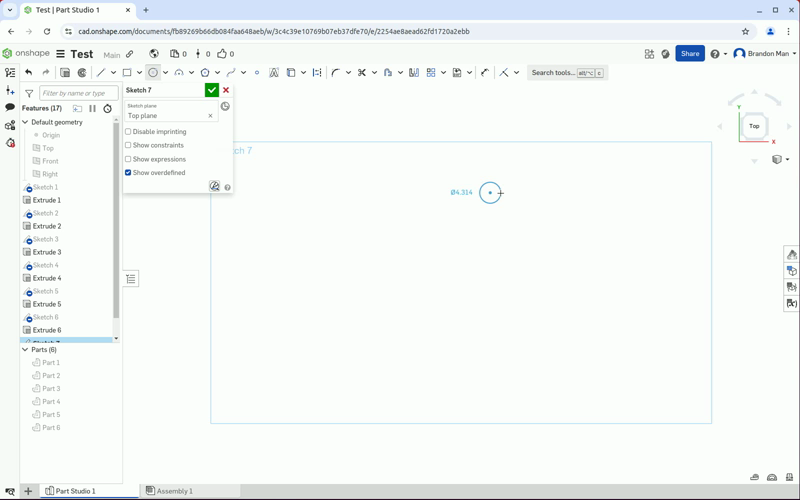
key(esc)
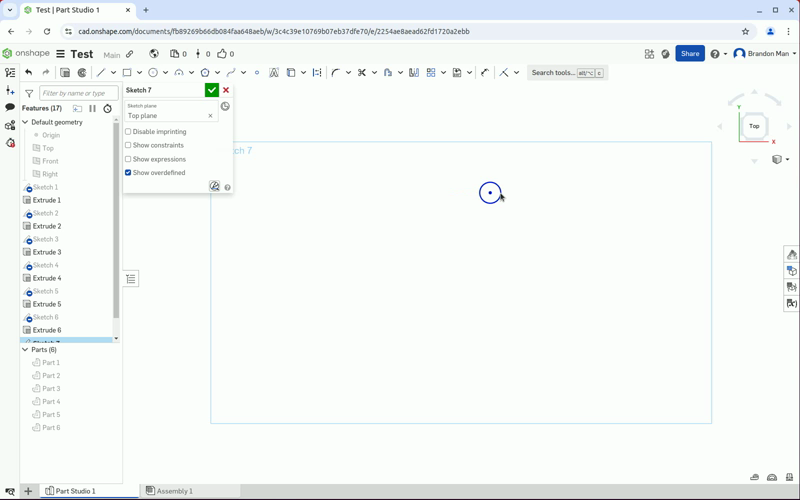
mouse_move(493, 195)
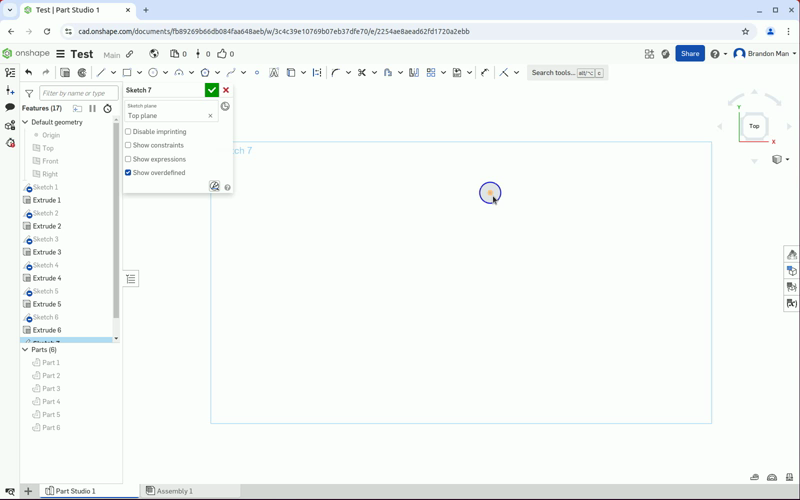
scroll(6)
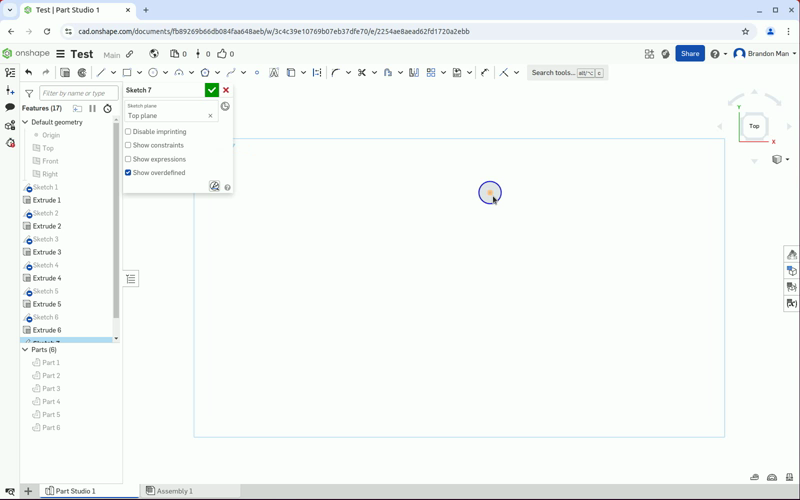
scroll(6)
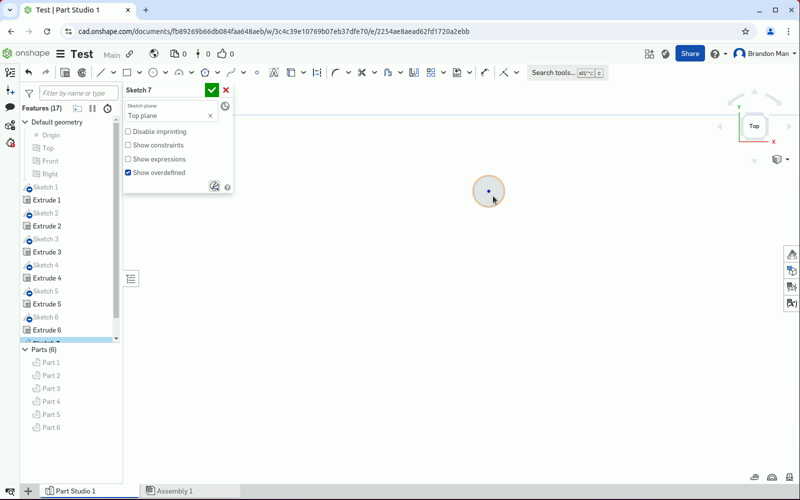
scroll(6)
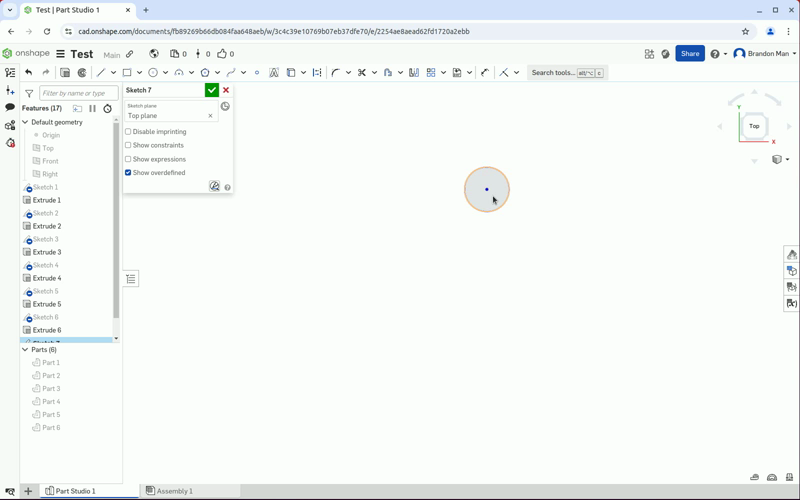
scroll(6)
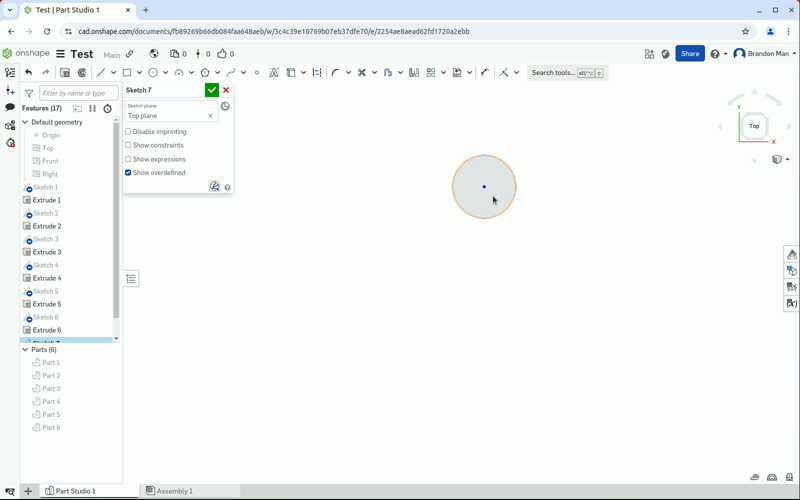
scroll(6)
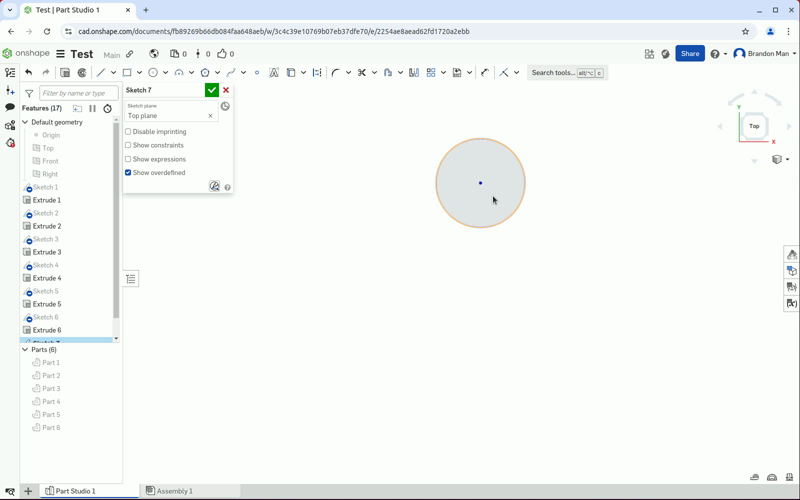
scroll(6)
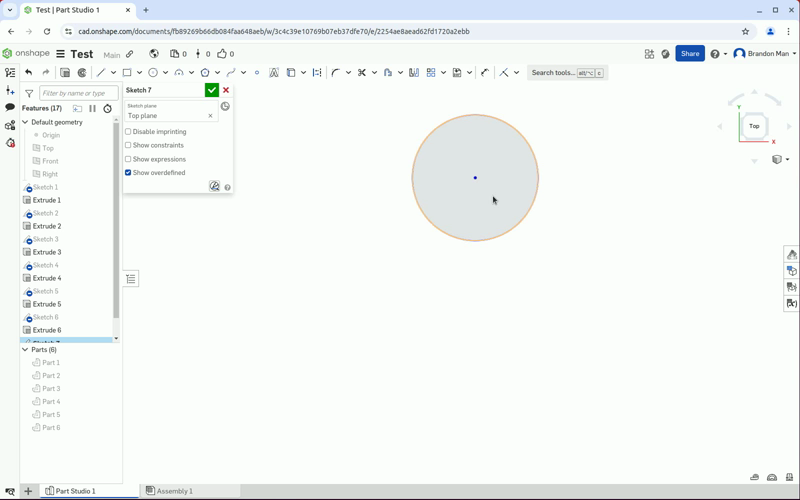
scroll(6)
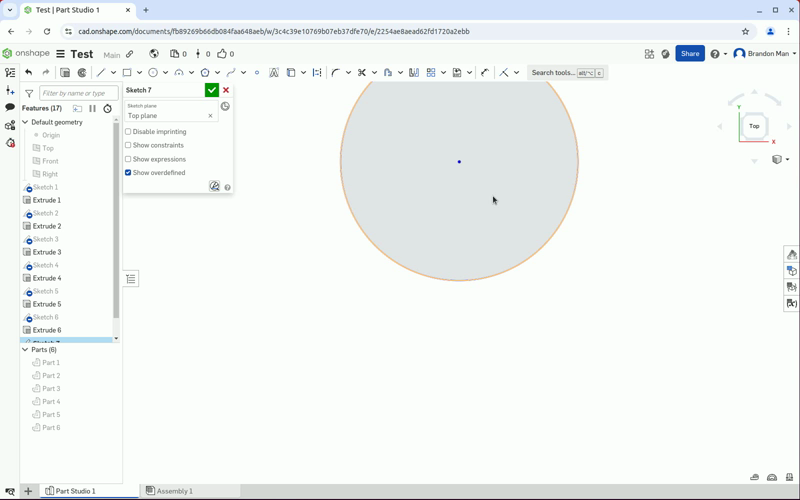
click(493, 195)
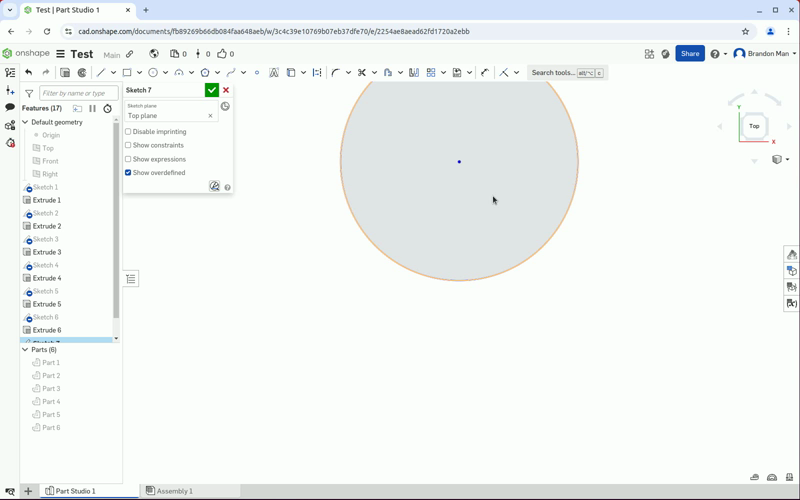
scroll(-6)
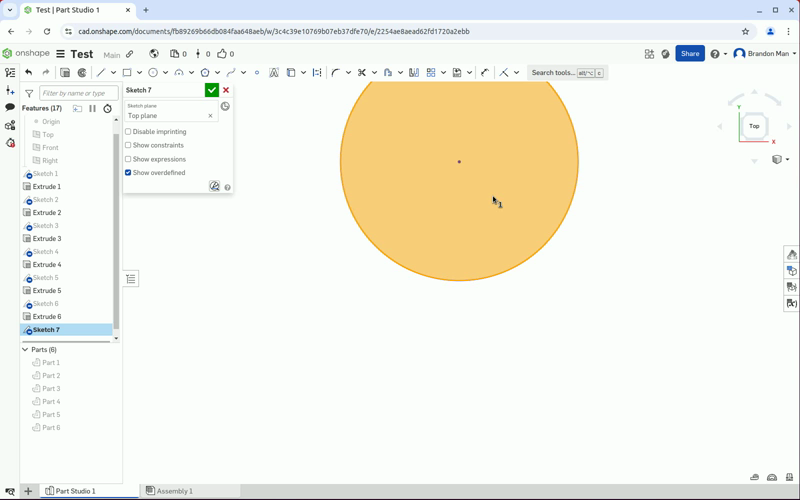
scroll(-6)
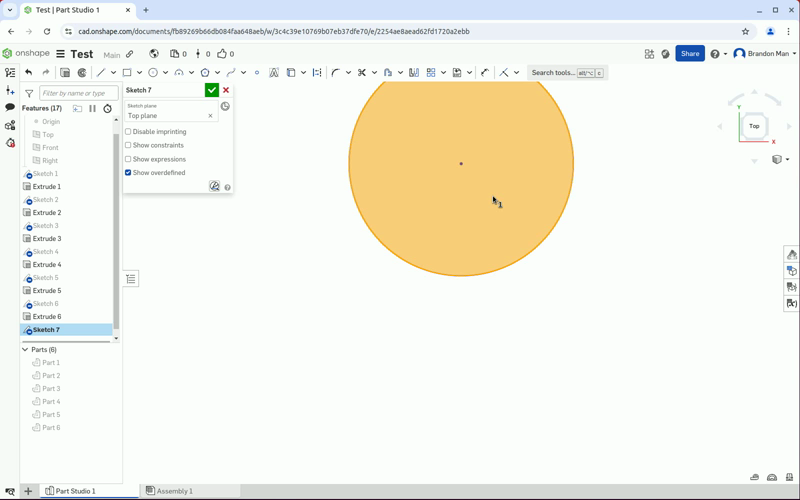
scroll(-6)
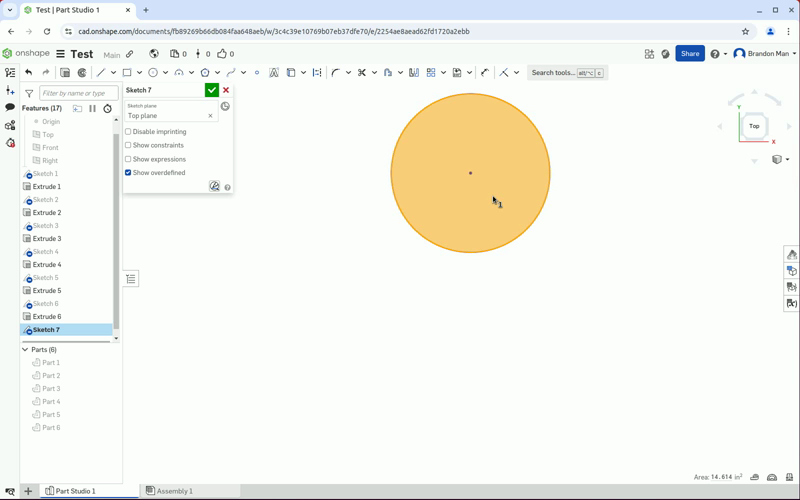
scroll(-6)
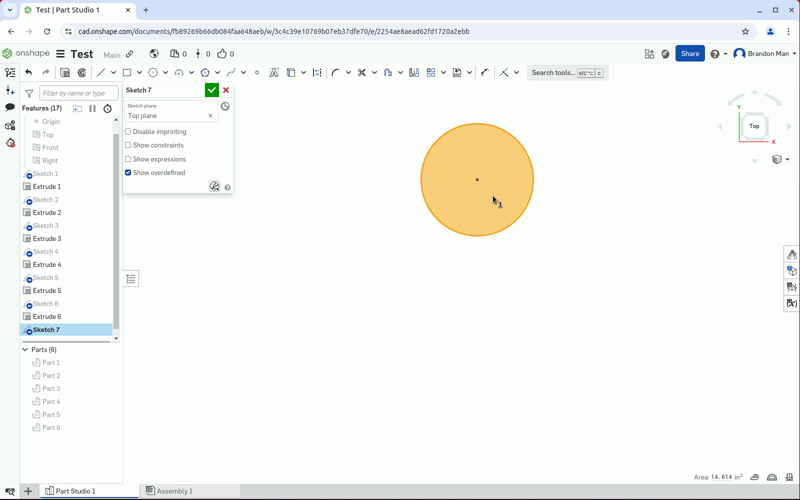
scroll(-6)
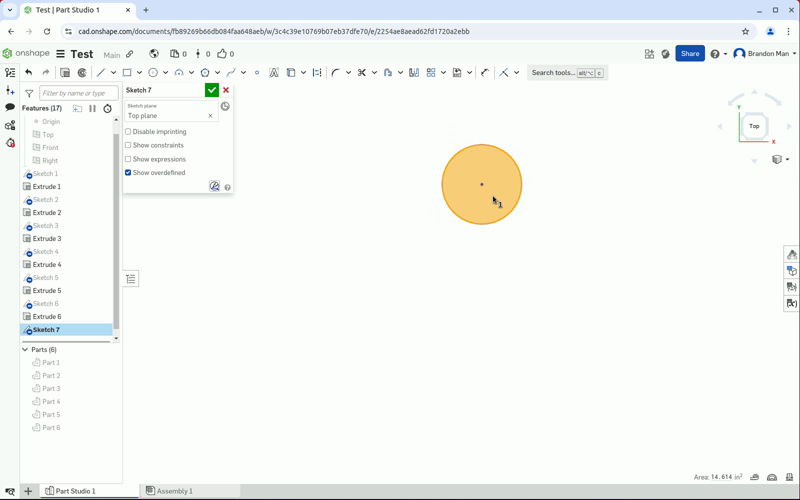
scroll(-6)
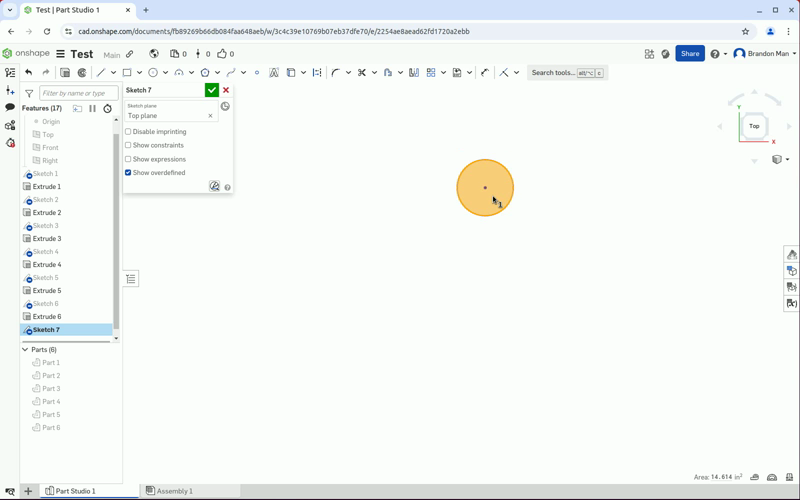
scroll(-6)
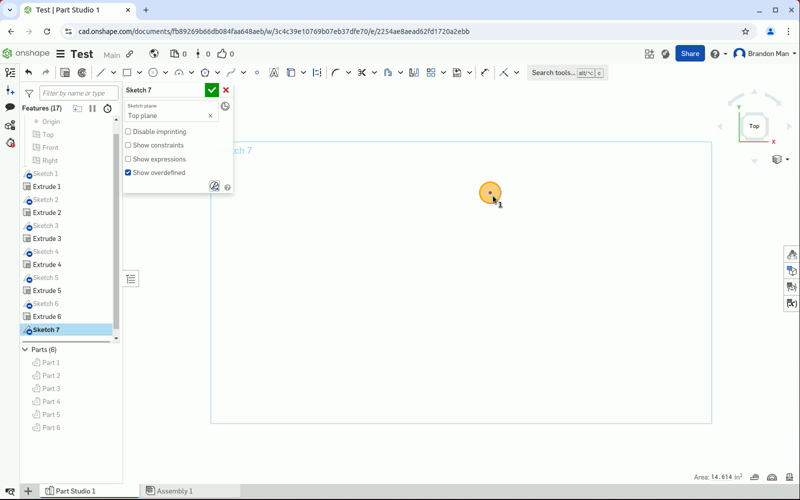
mouse_move(73, 352)
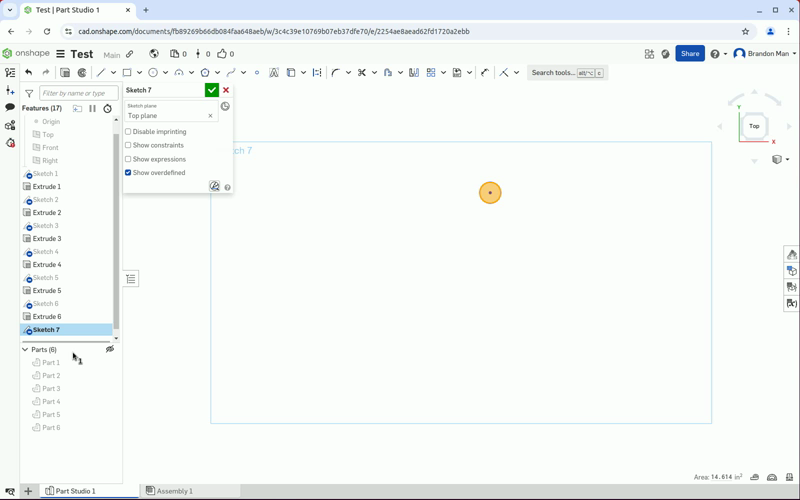
key(shift+y)
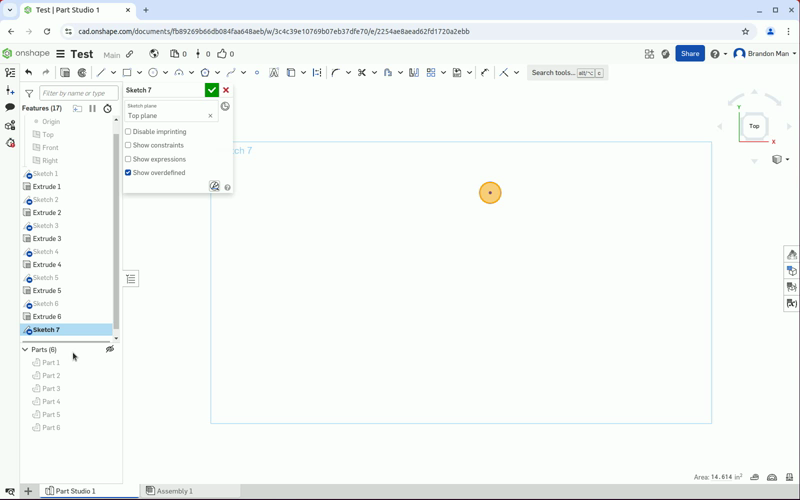
key(shift+e)
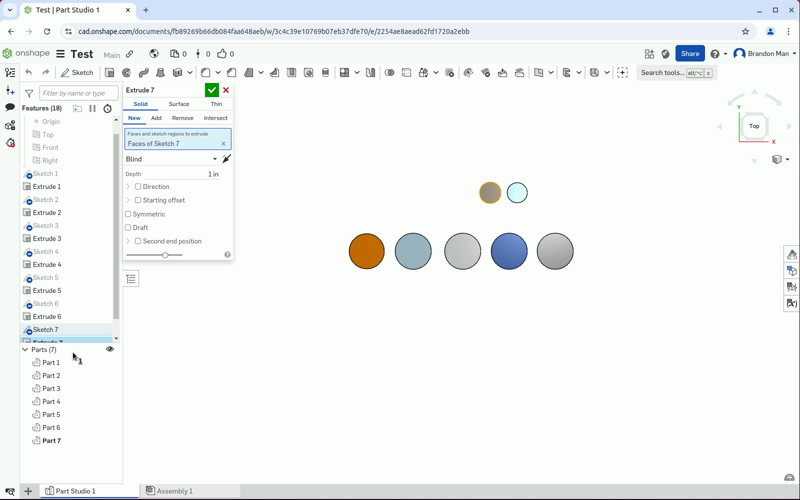
mouse_move(143, 106)
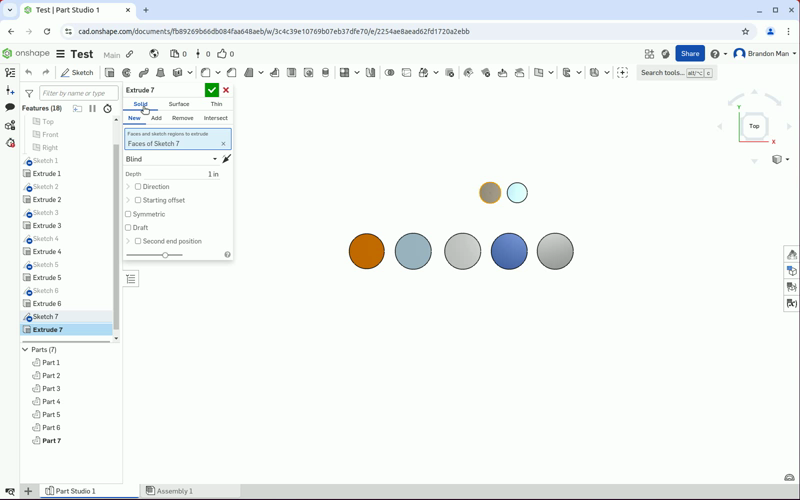
click(143, 106)
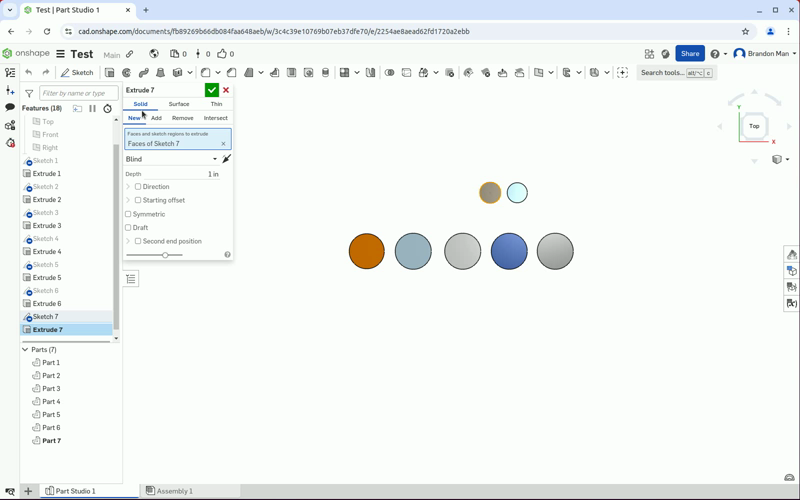
mouse_move(137, 120)
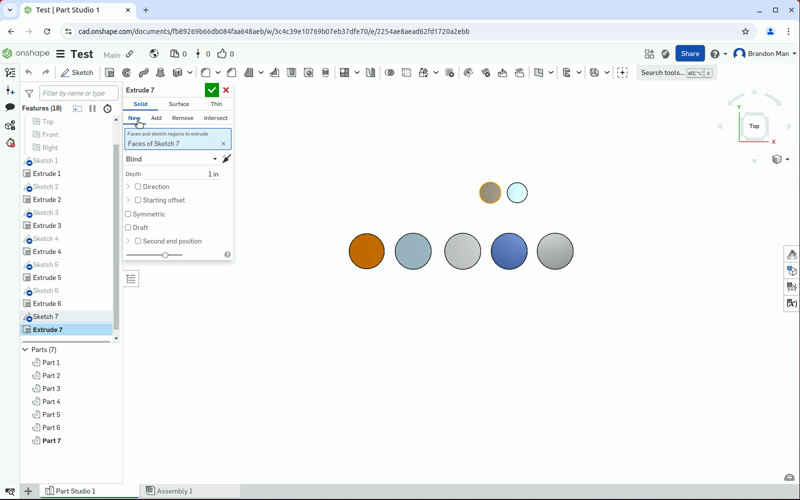
click(137, 120)
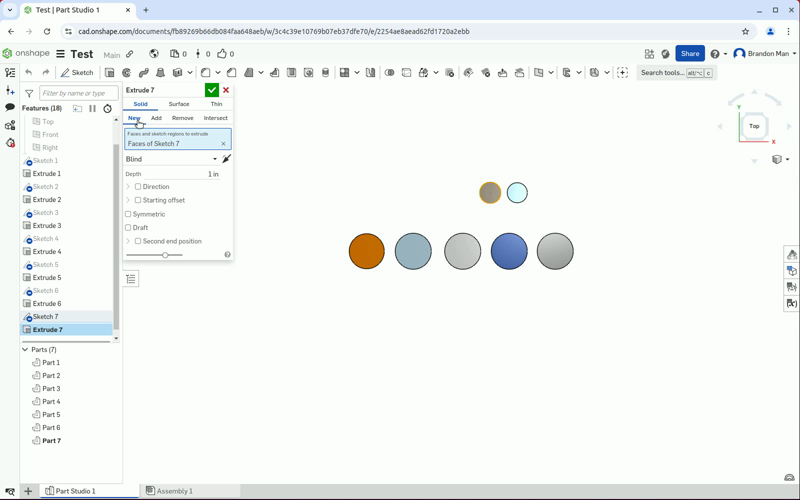
key(tab, 4)
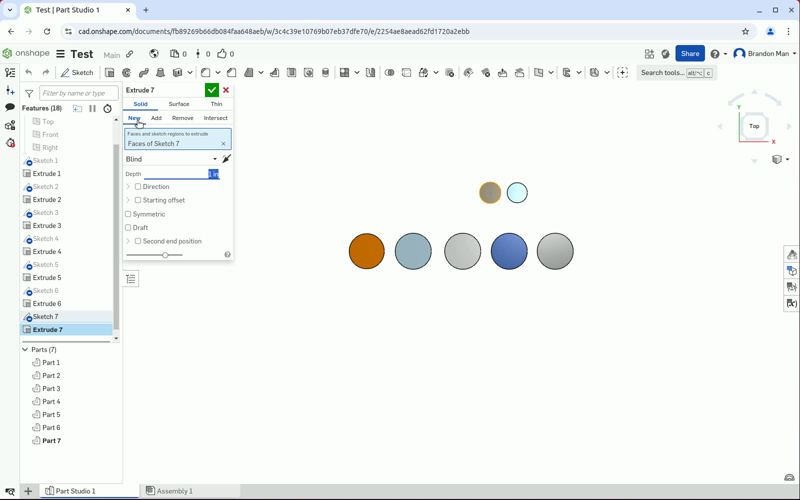
text(6.018)
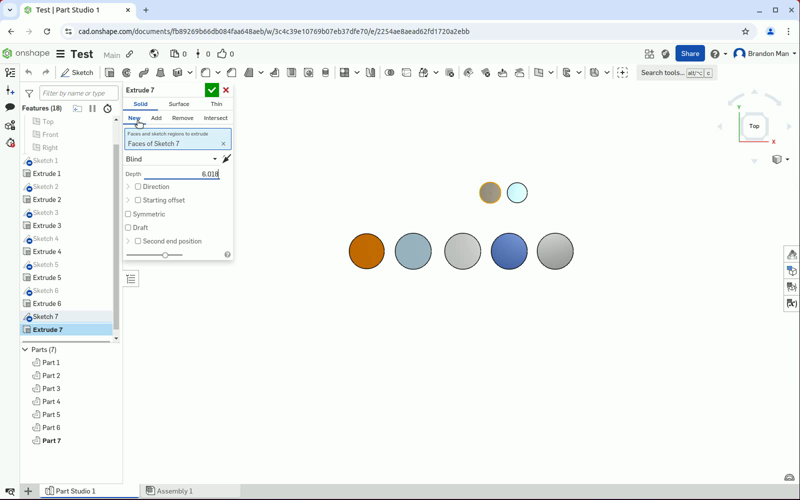
key(enter)
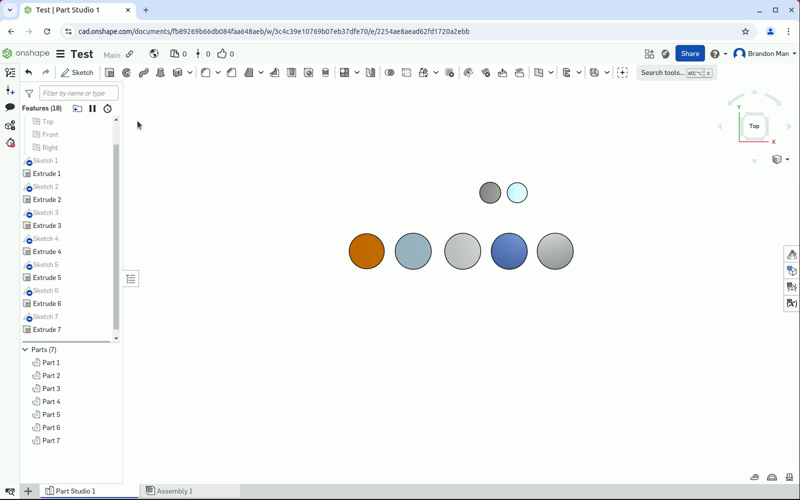
key(shift+h)
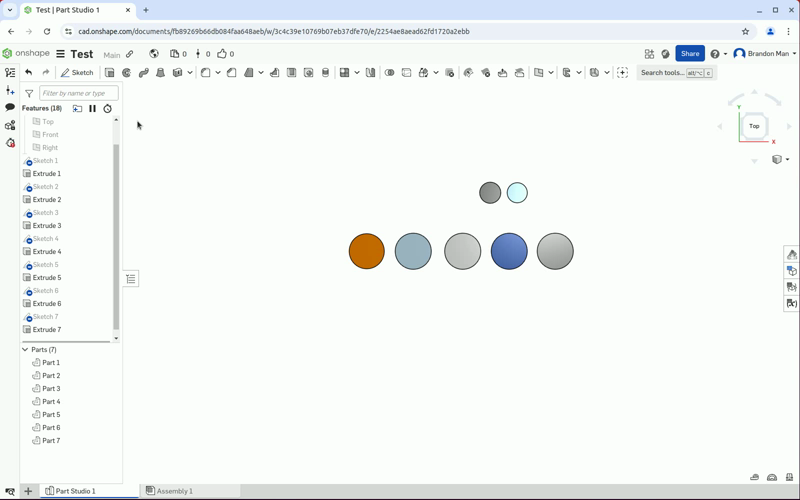
key(shift+h)
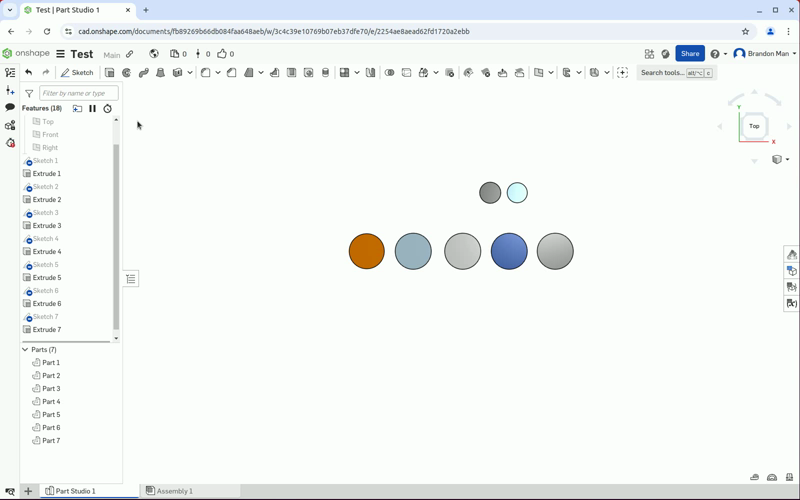
mouse_move(69, 163)
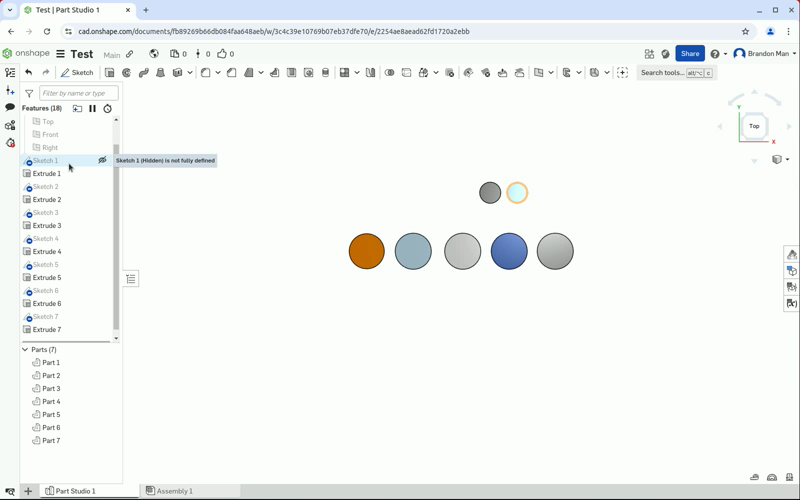
click(69, 163)
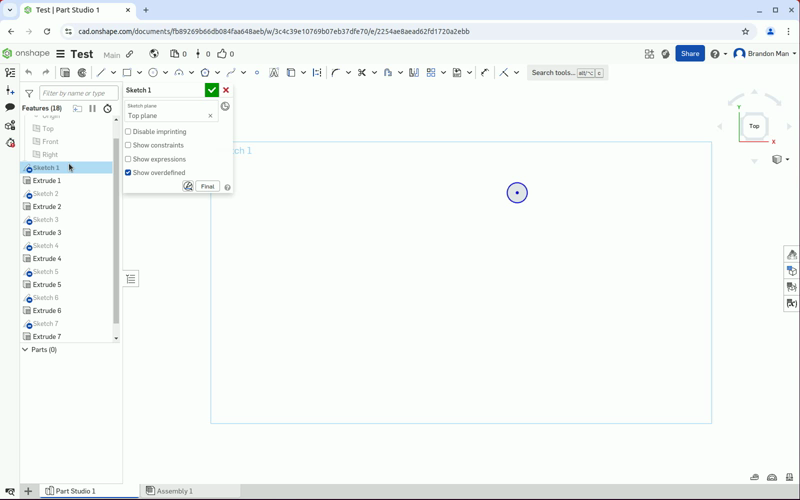
mouse_move(229, 92)
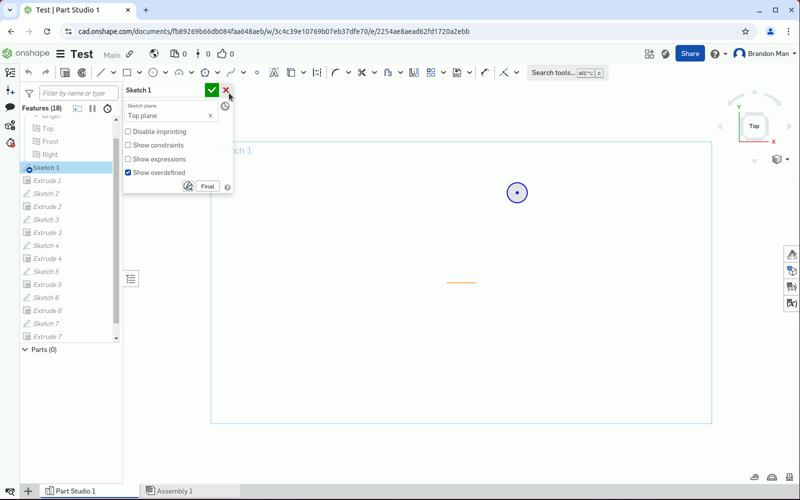
click(229, 92)
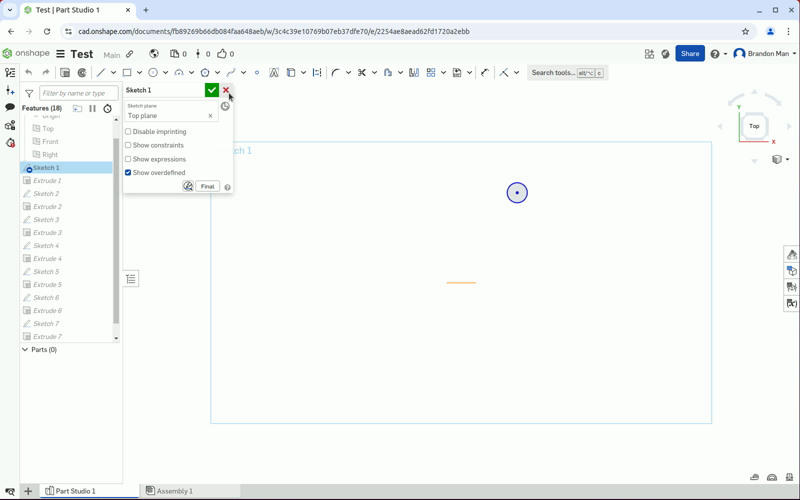
key(shift+s)
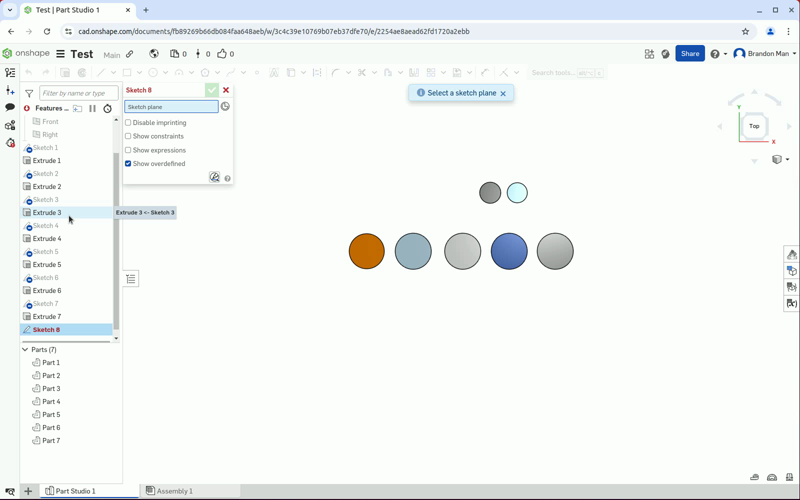
scroll(3)
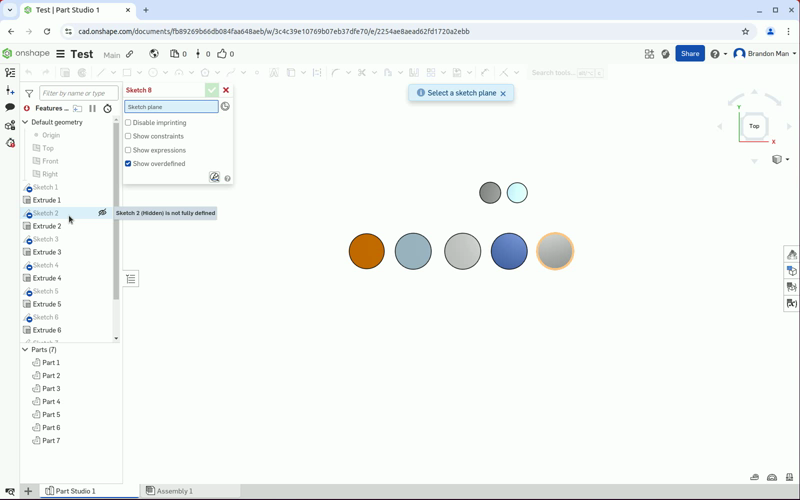
mouse_move(69, 150)
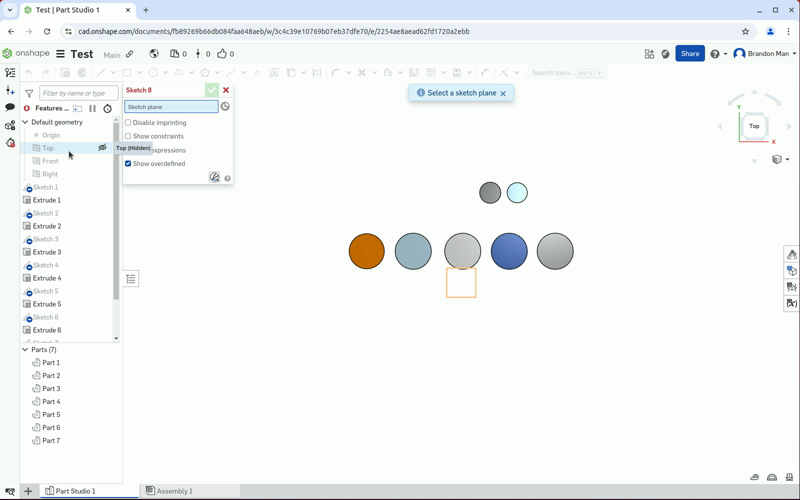
click(69, 150)
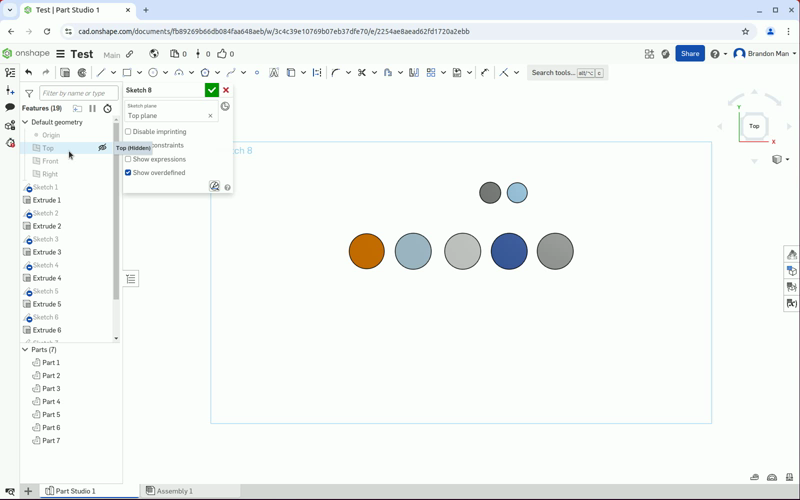
mouse_move(73, 352)
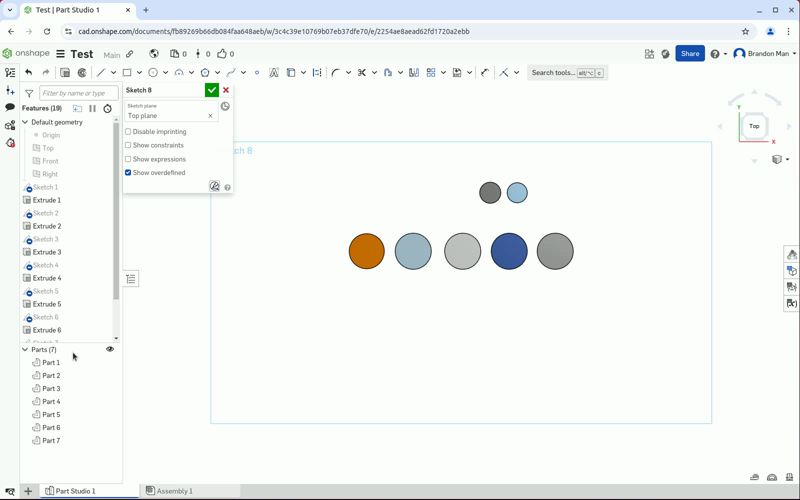
key(y)
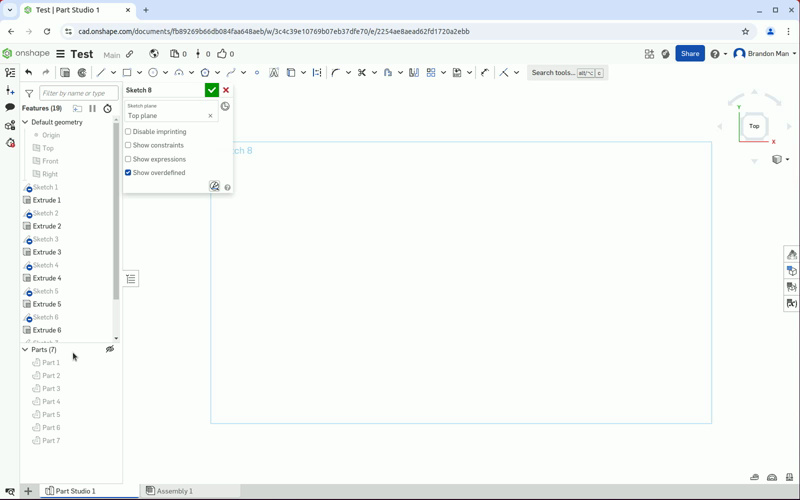
key(c)
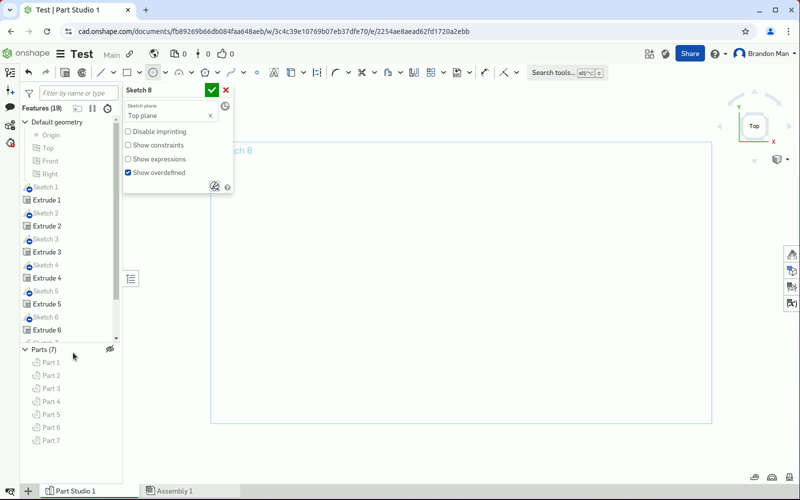
key_down(shift)
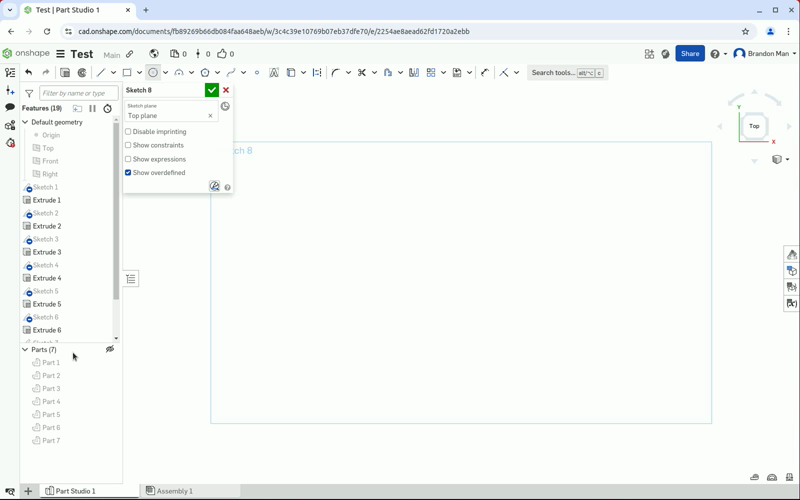
mouse_move(461, 192)
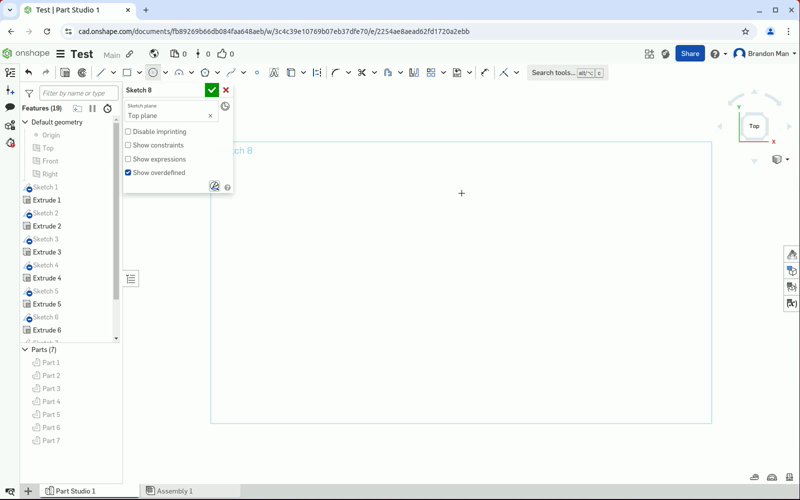
click(461, 192)
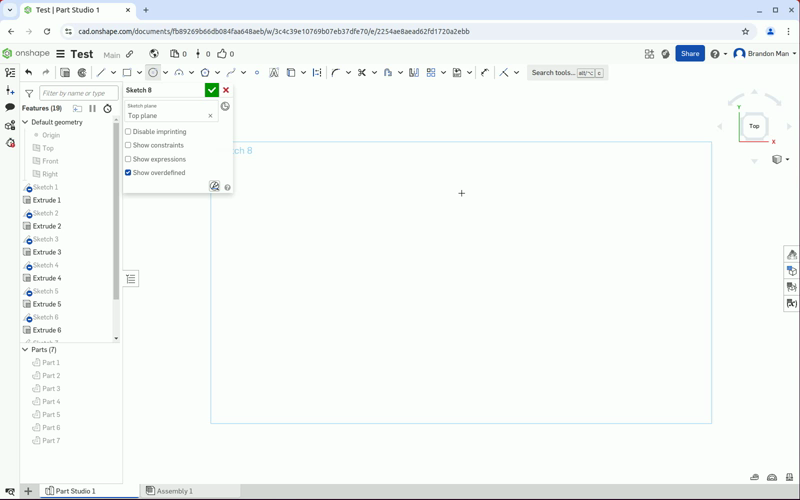
key_up(shift)
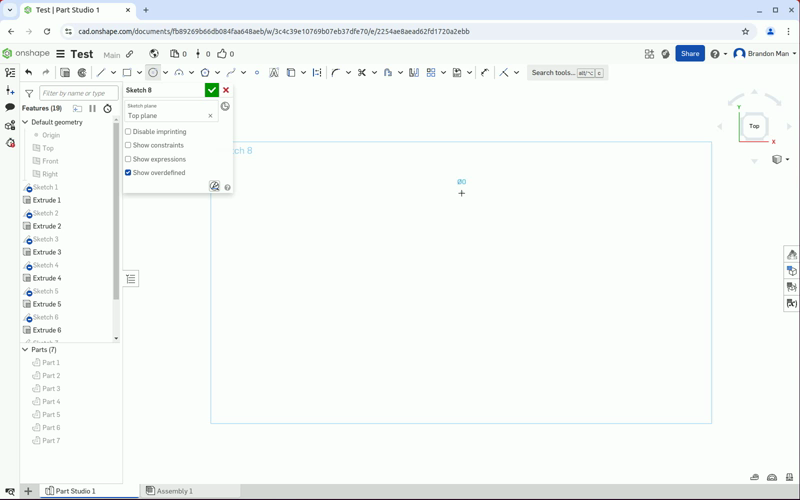
mouse_move(472, 192)
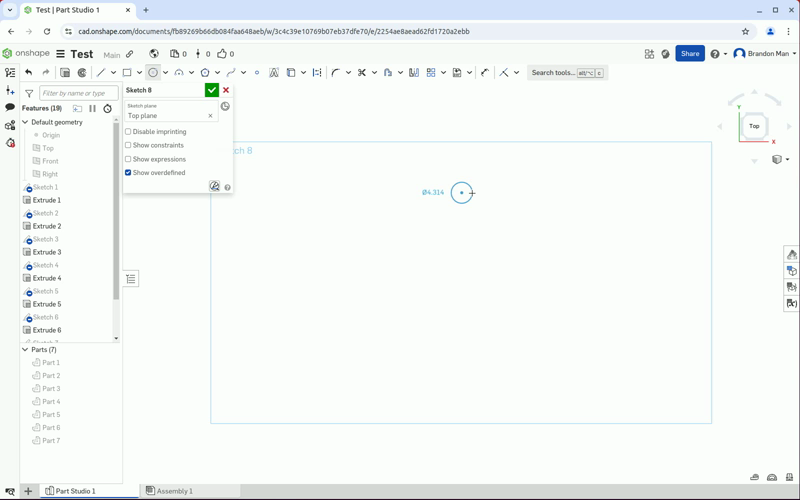
click(472, 192)
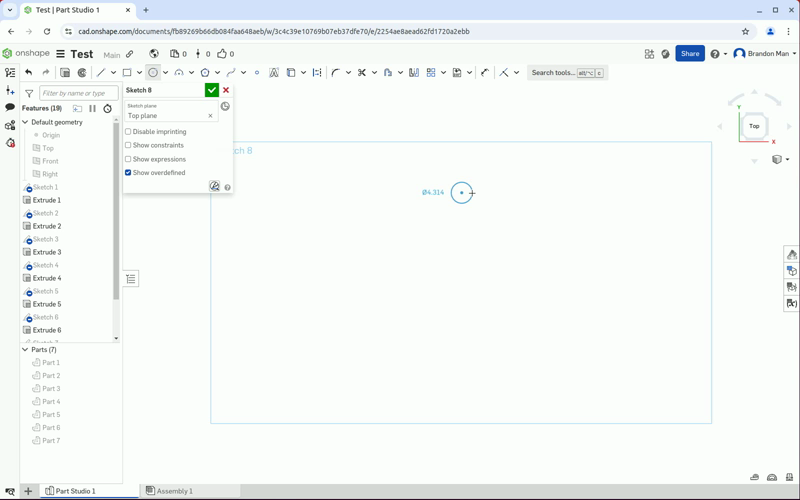
key(esc)
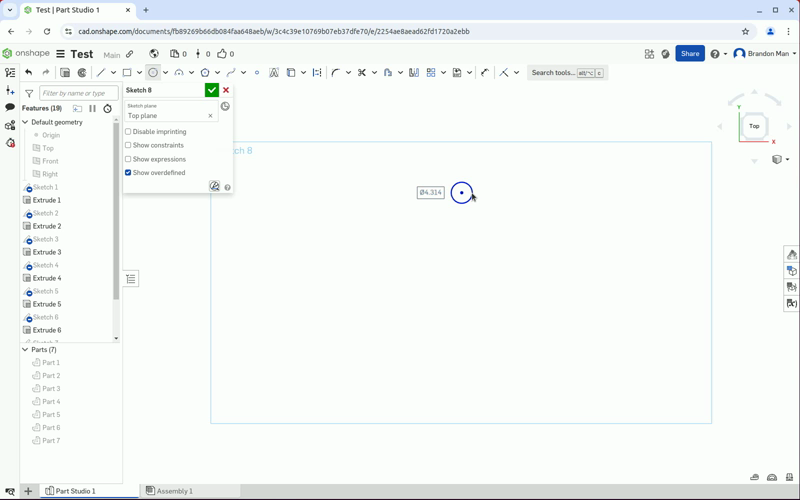
mouse_move(458, 195)
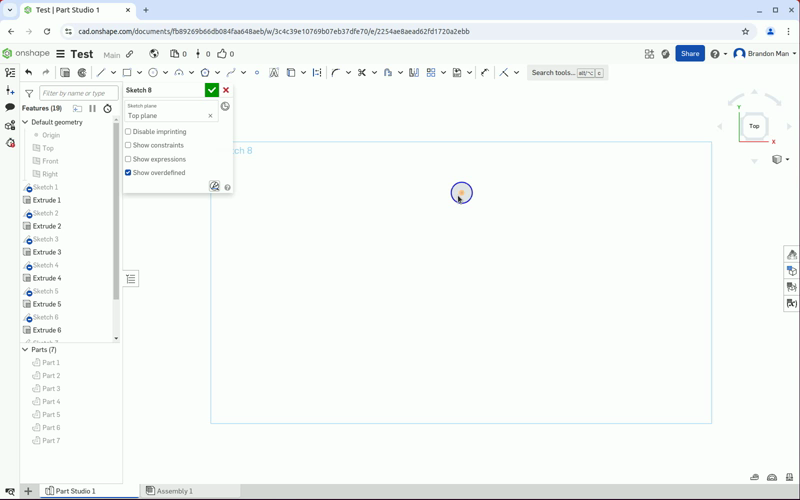
scroll(6)
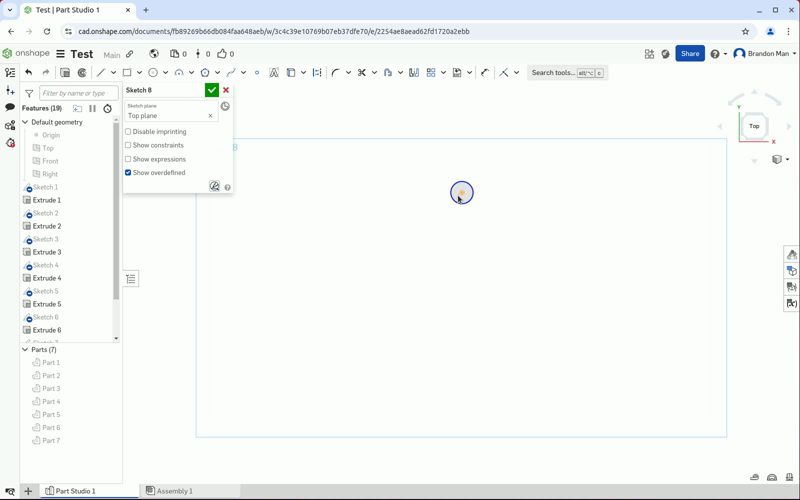
scroll(6)
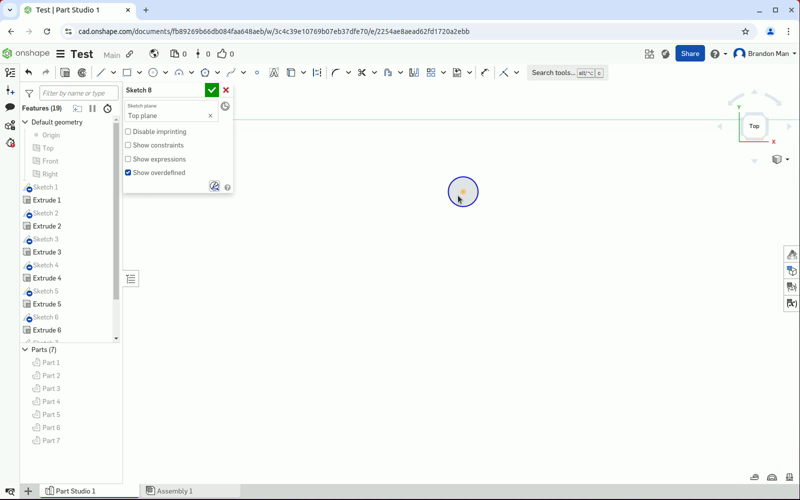
scroll(6)
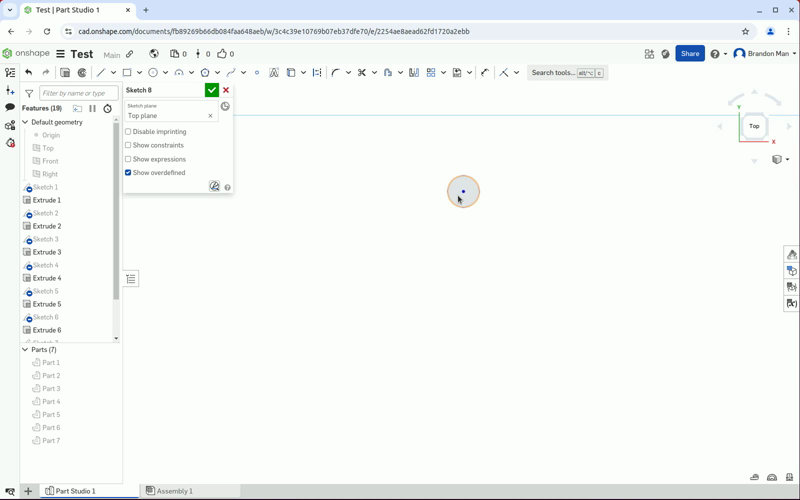
scroll(6)
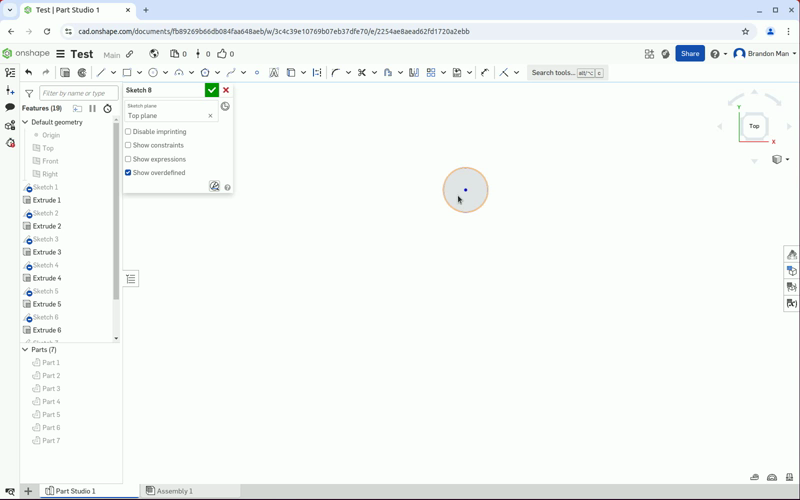
scroll(6)
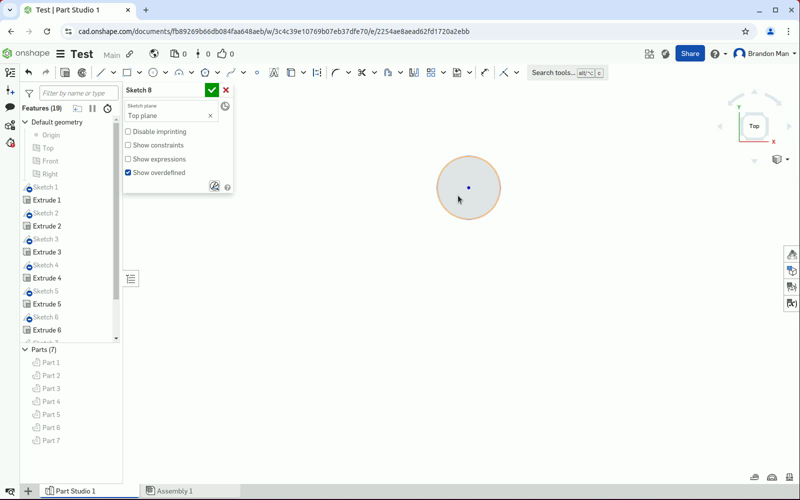
scroll(6)
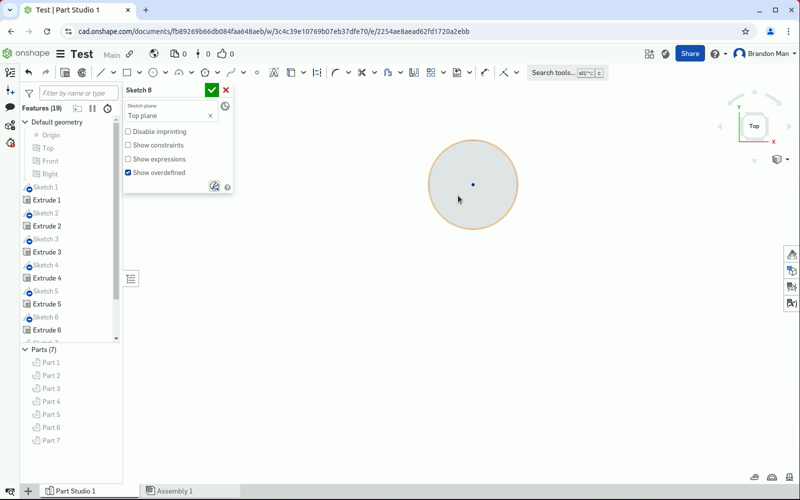
scroll(6)
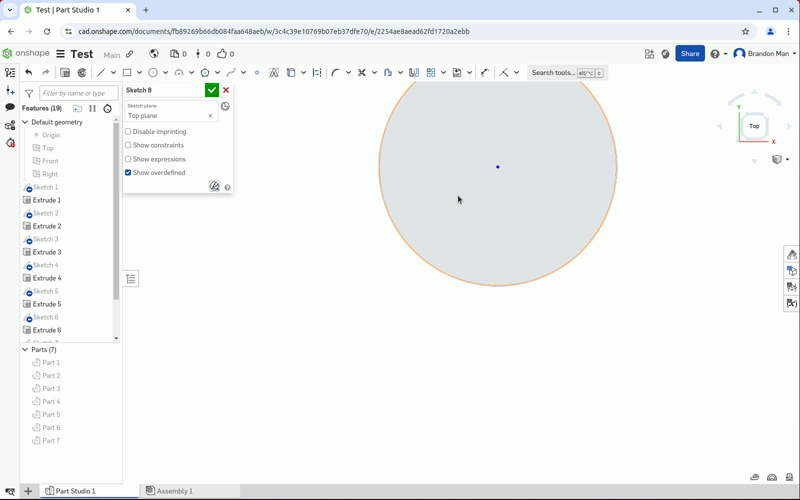
click(458, 195)
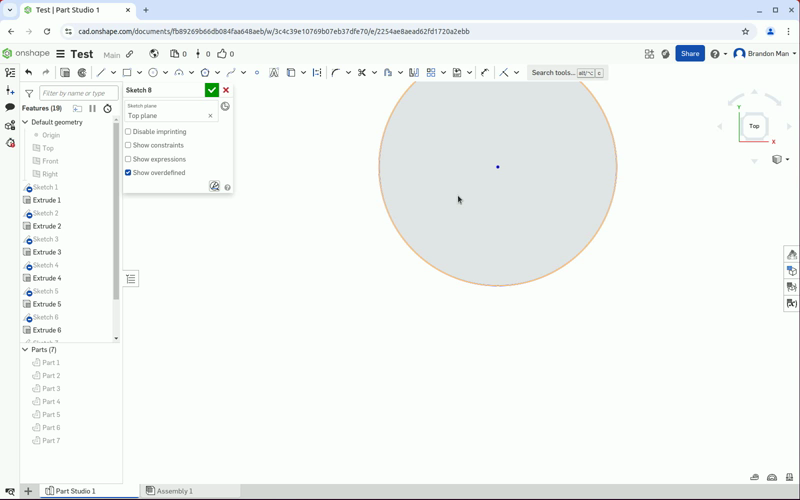
scroll(-6)
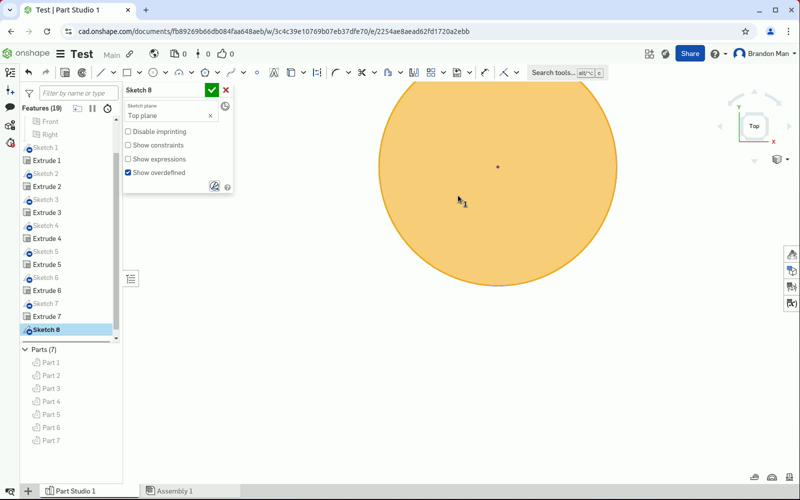
scroll(-6)
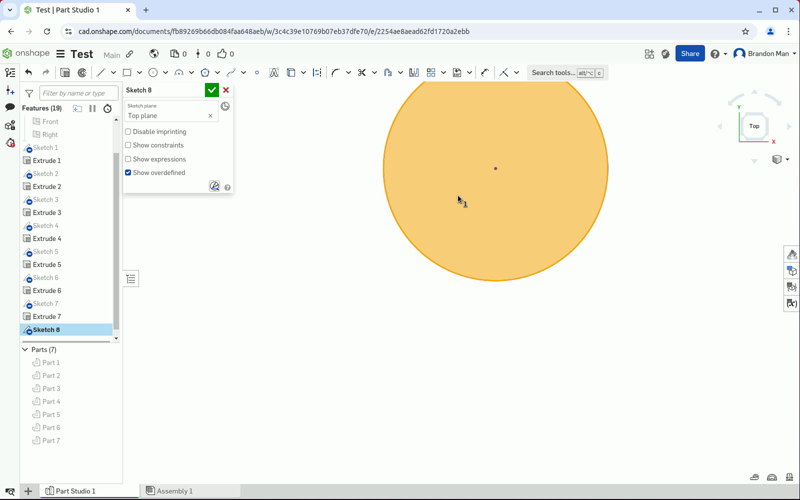
scroll(-6)
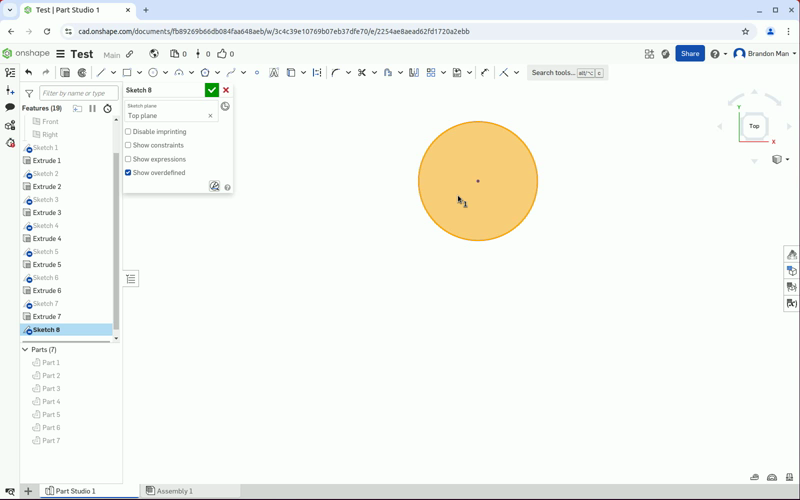
scroll(-6)
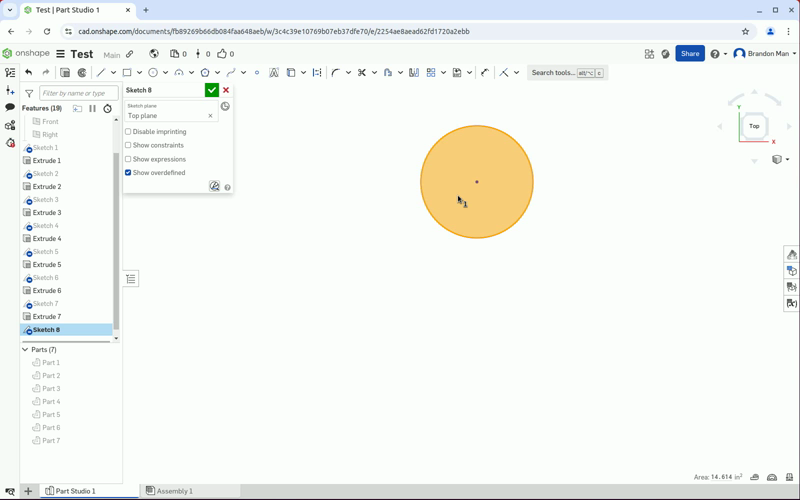
scroll(-6)
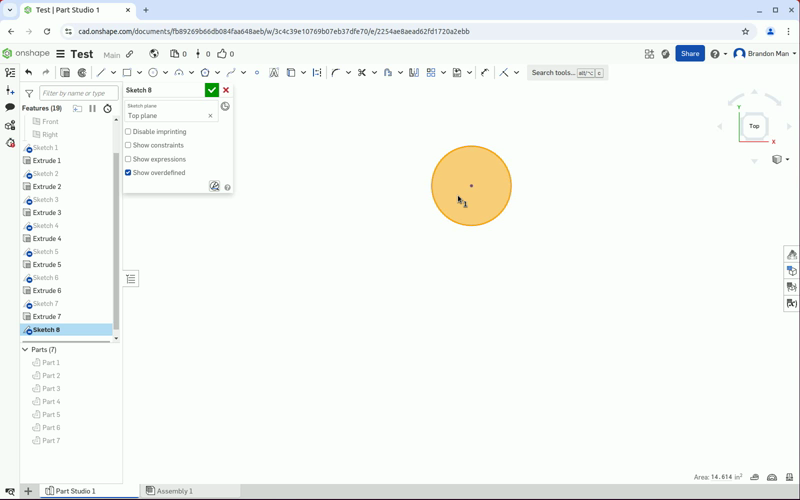
scroll(-6)
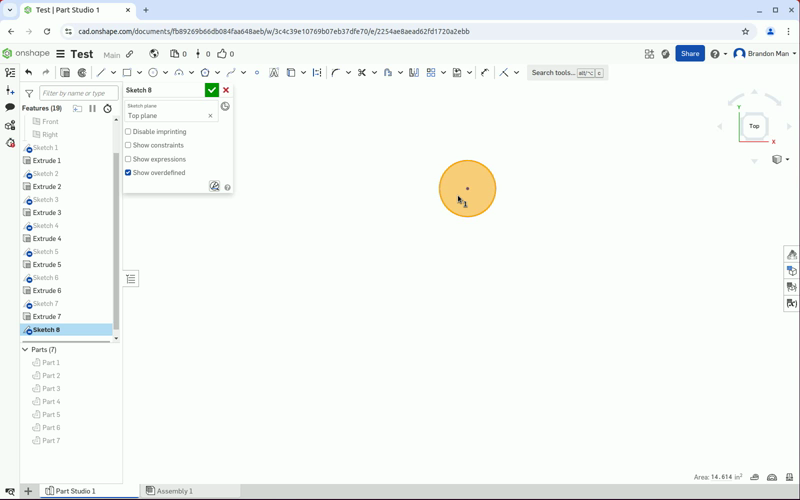
scroll(-6)
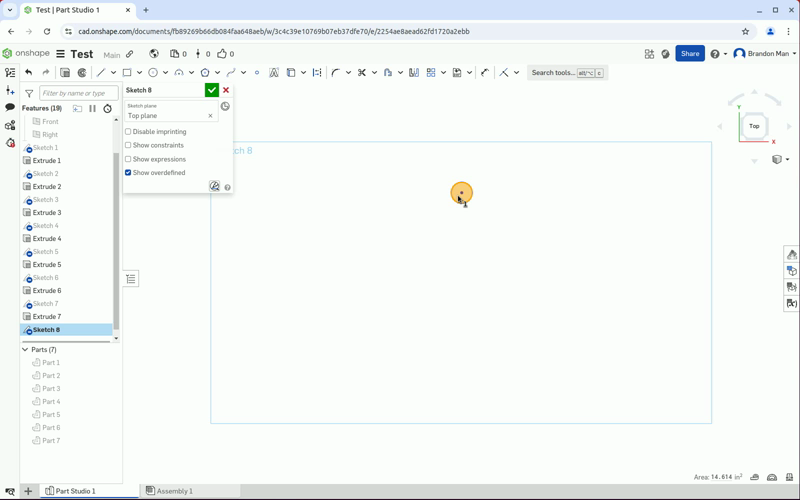
mouse_move(73, 352)
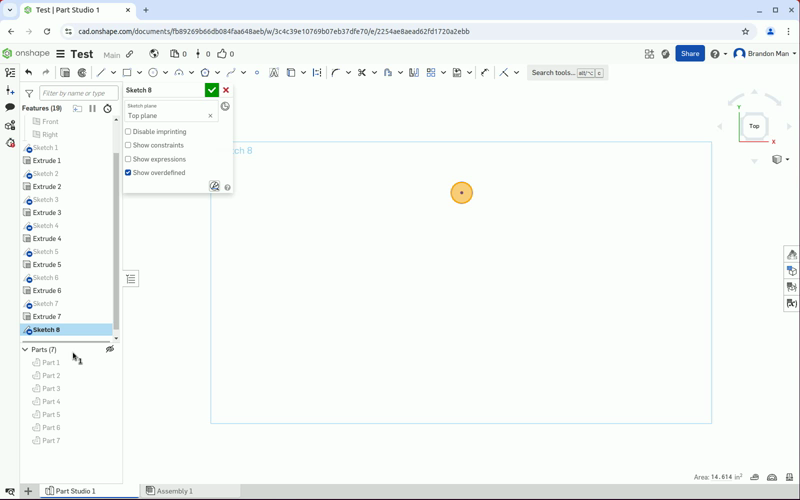
key(shift+y)
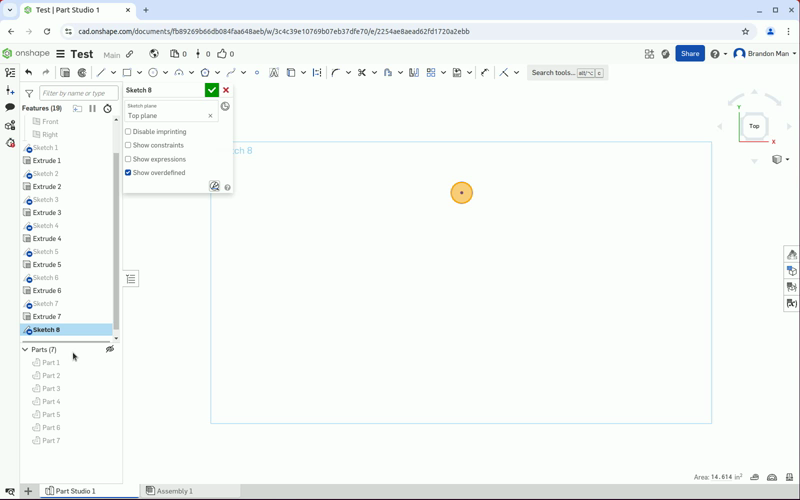
key(shift+e)
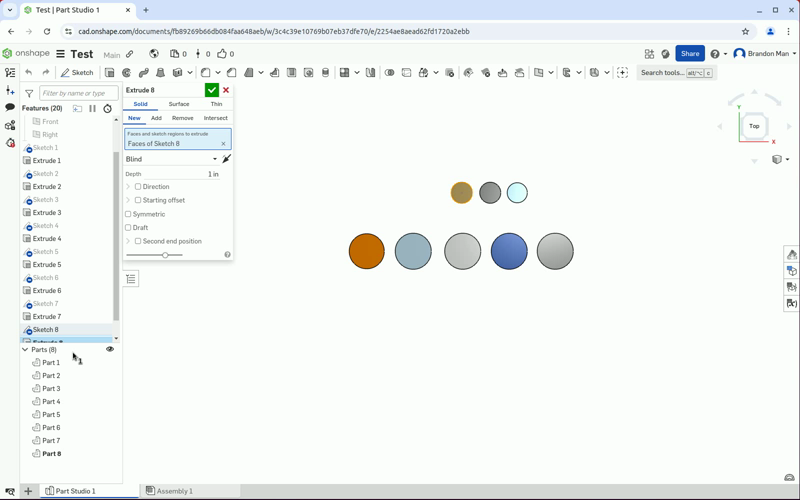
mouse_move(143, 106)
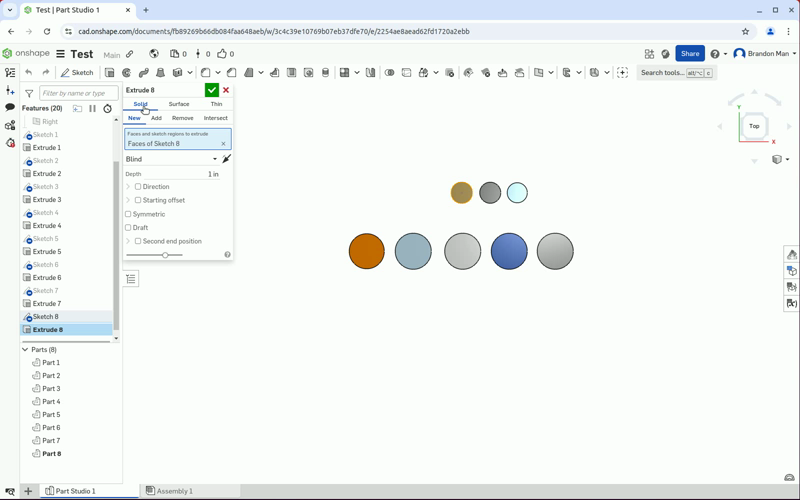
click(143, 106)
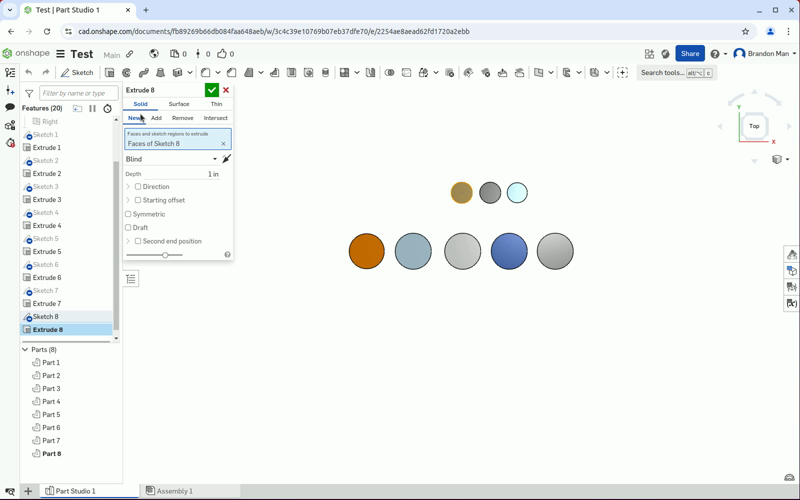
mouse_move(137, 120)
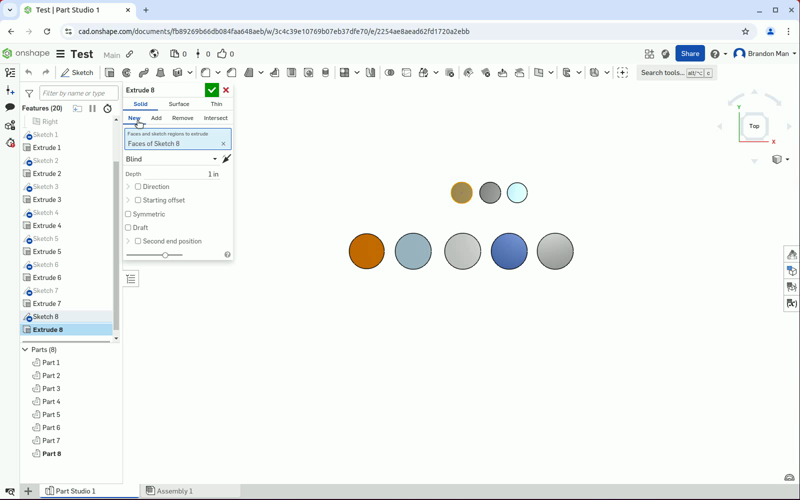
click(137, 120)
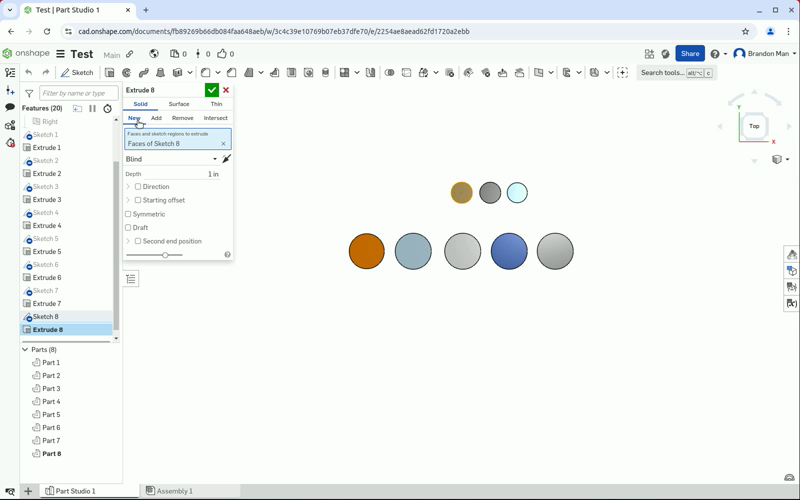
key(tab, 4)
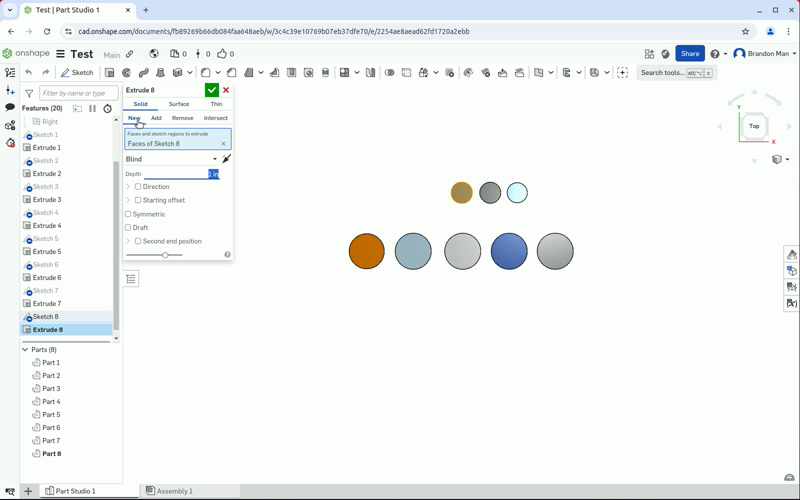
text(6.018)
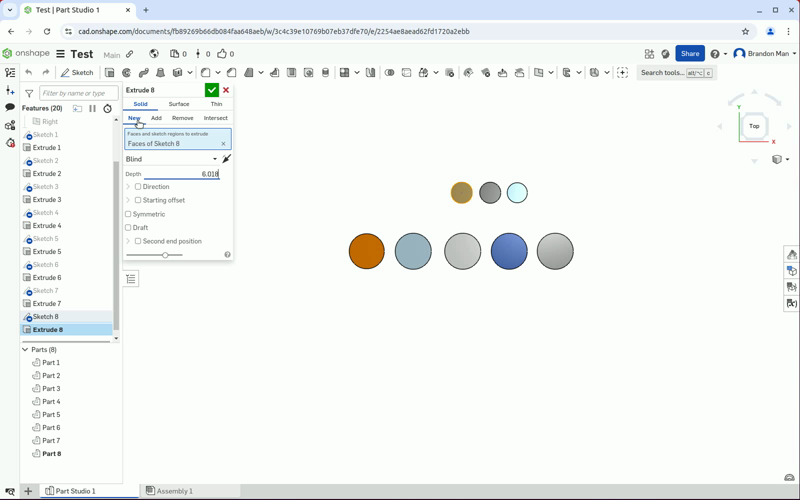
key(enter)
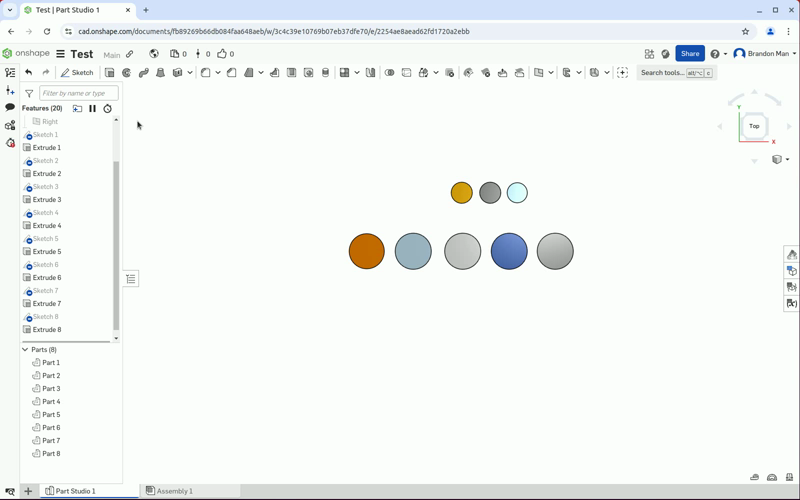
key(shift+h)
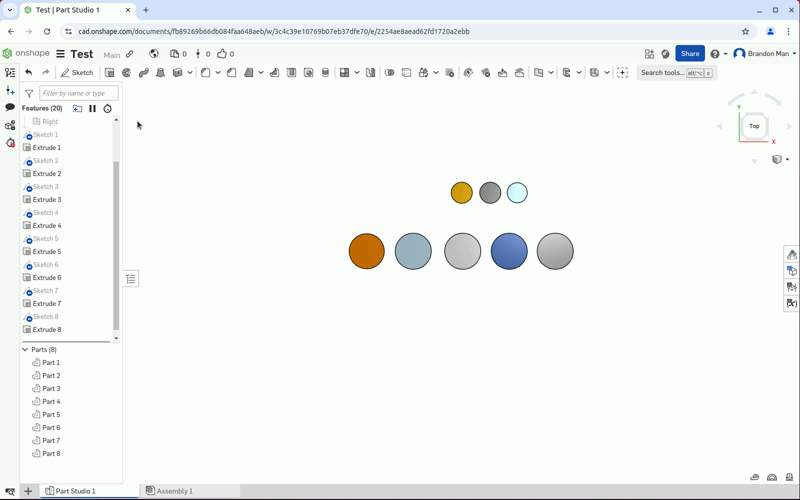
key(shift+h)
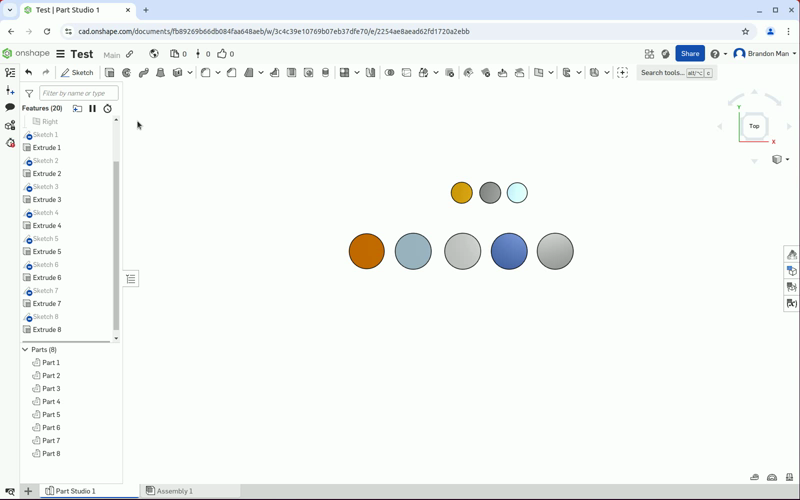
mouse_move(69, 137)
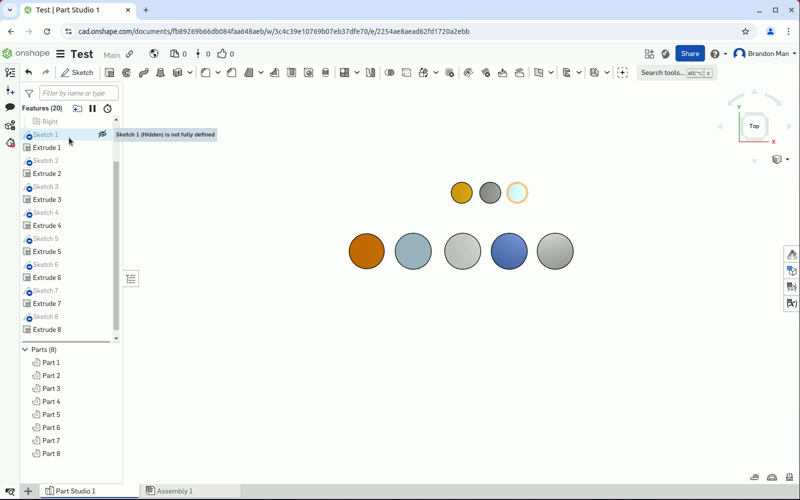
click(69, 137)
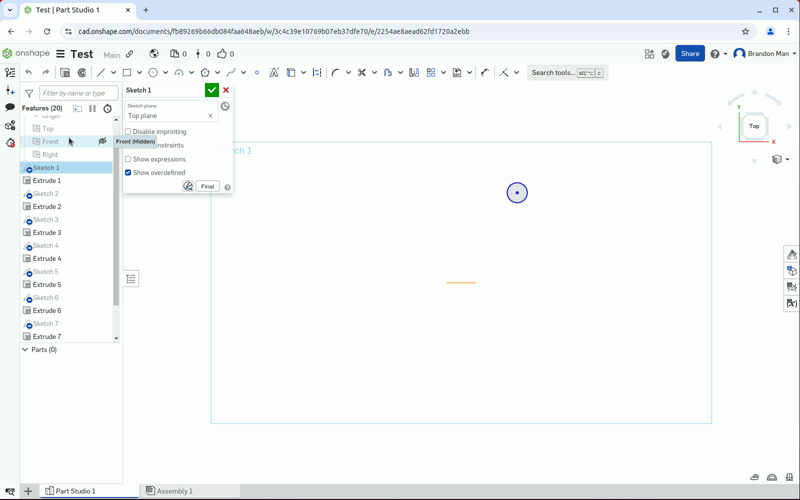
mouse_move(229, 92)
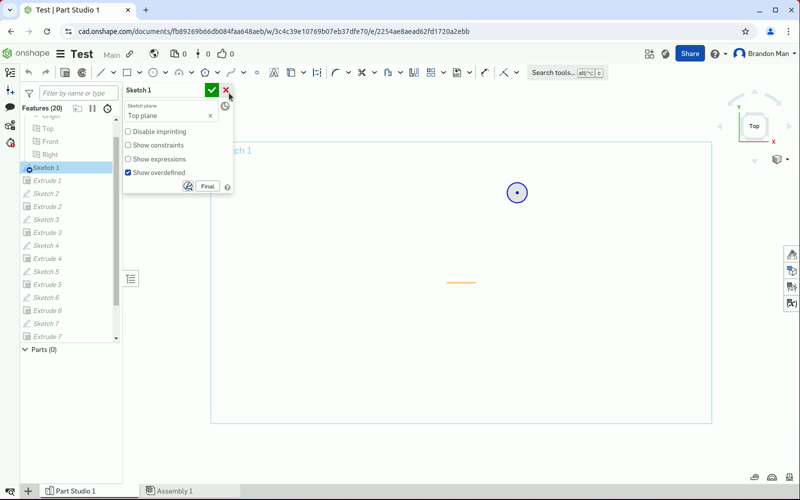
click(229, 92)
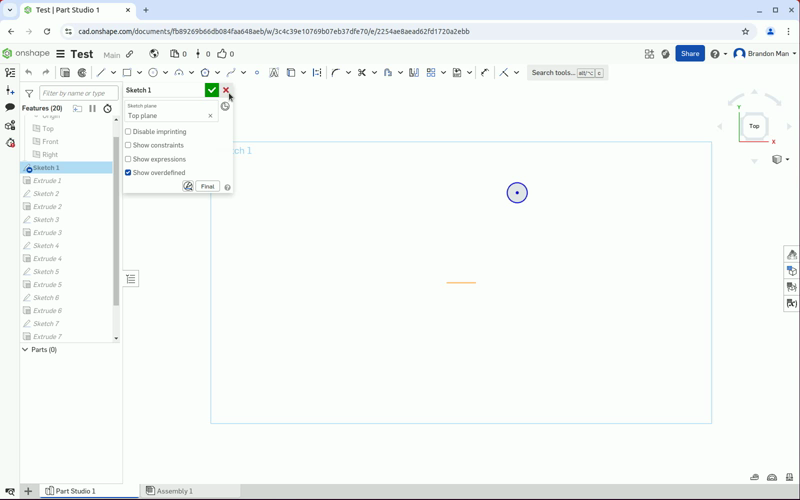
key(shift+s)
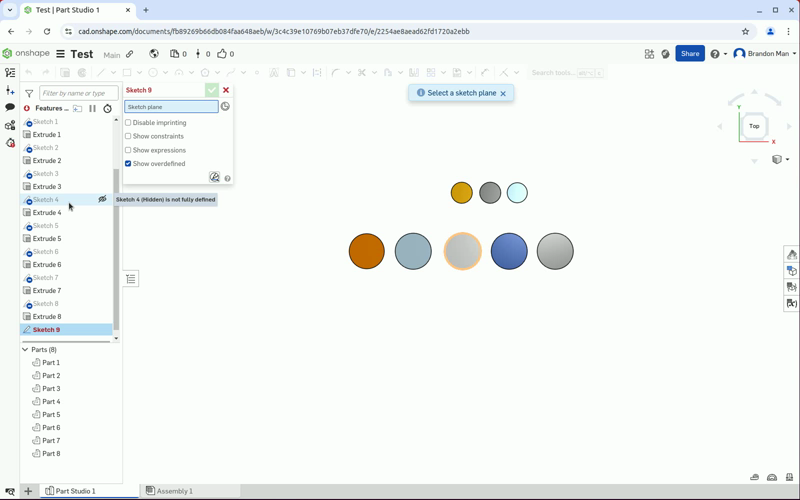
scroll(3)
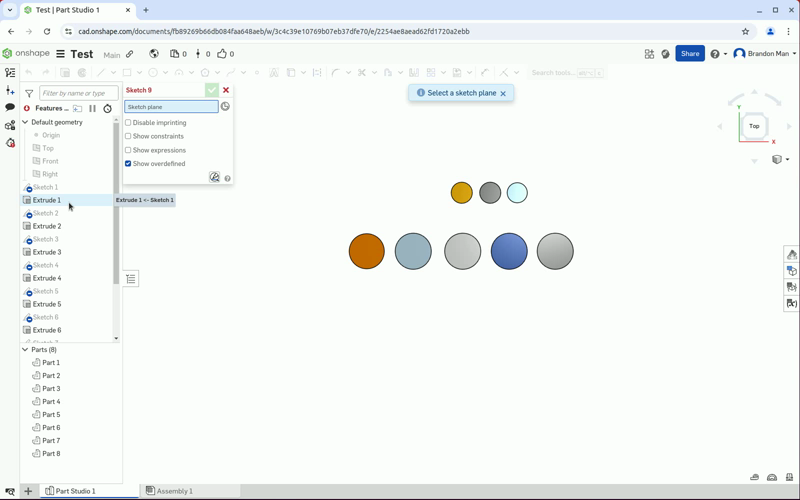
mouse_move(69, 150)
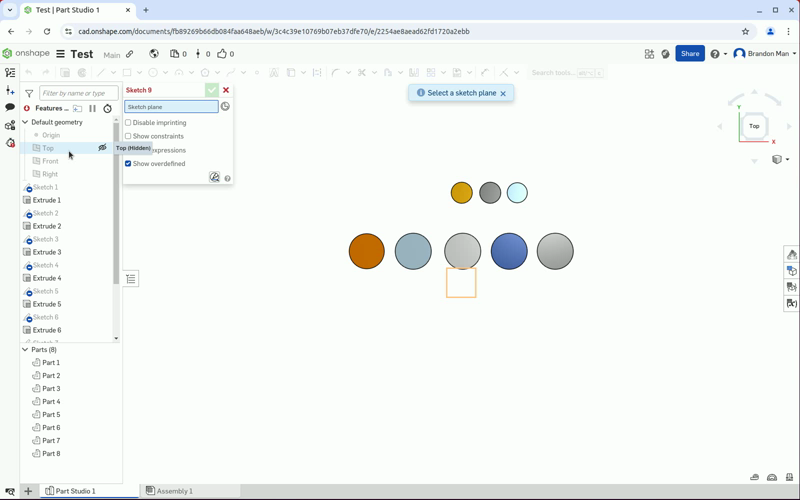
click(69, 150)
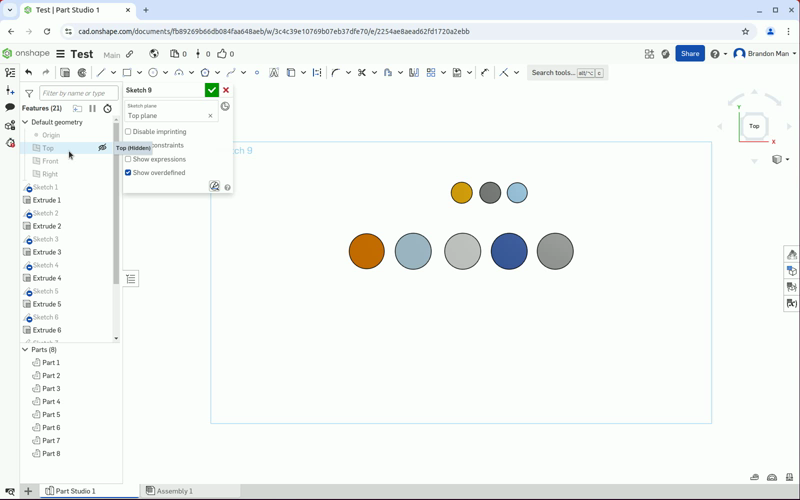
mouse_move(73, 352)
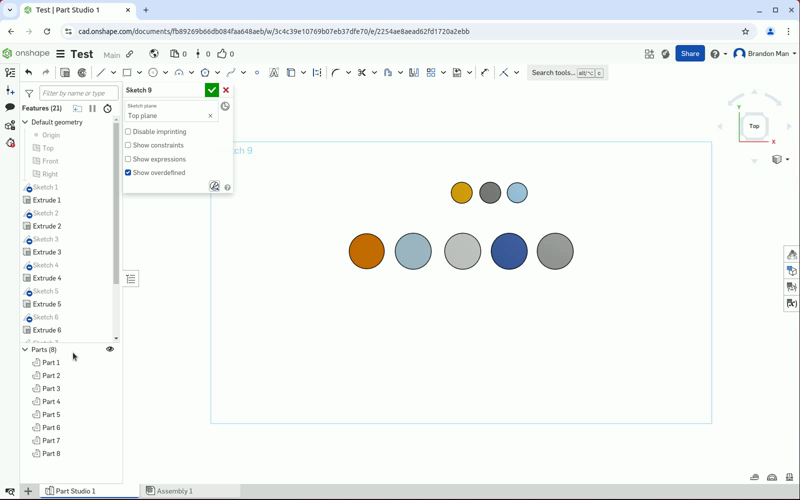
key(y)
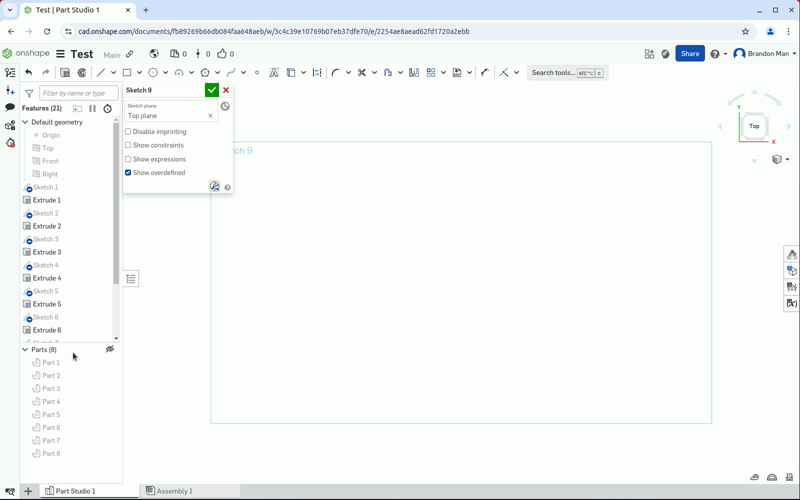
key(c)
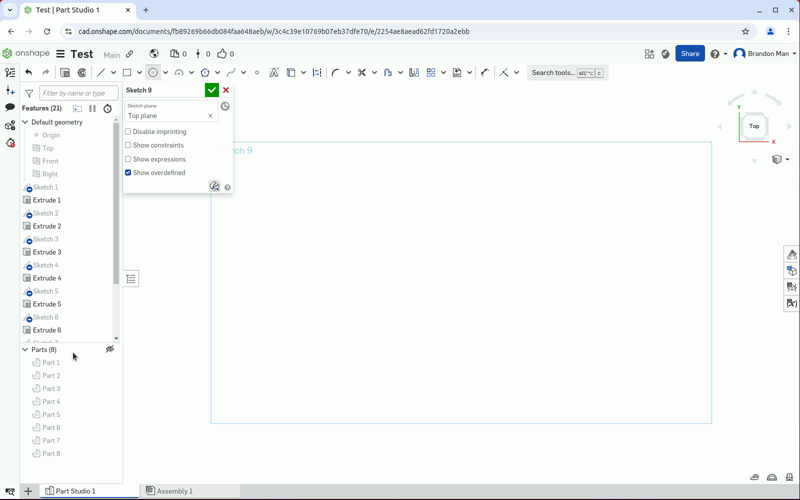
key_down(shift)
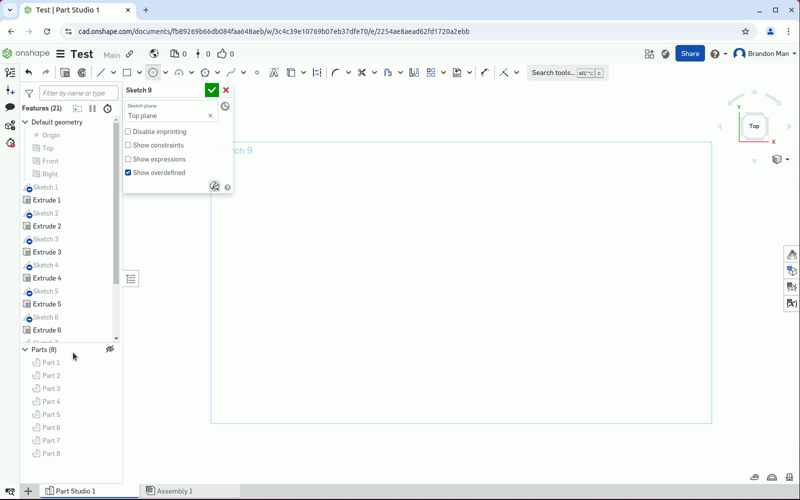
mouse_move(432, 192)
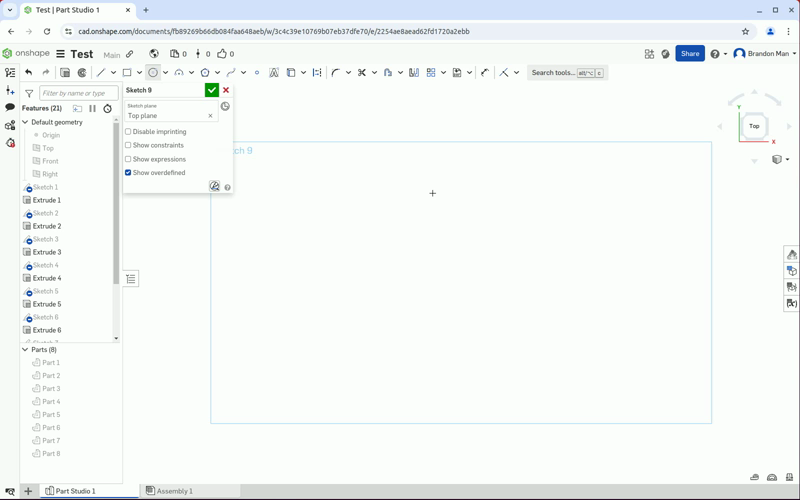
click(432, 192)
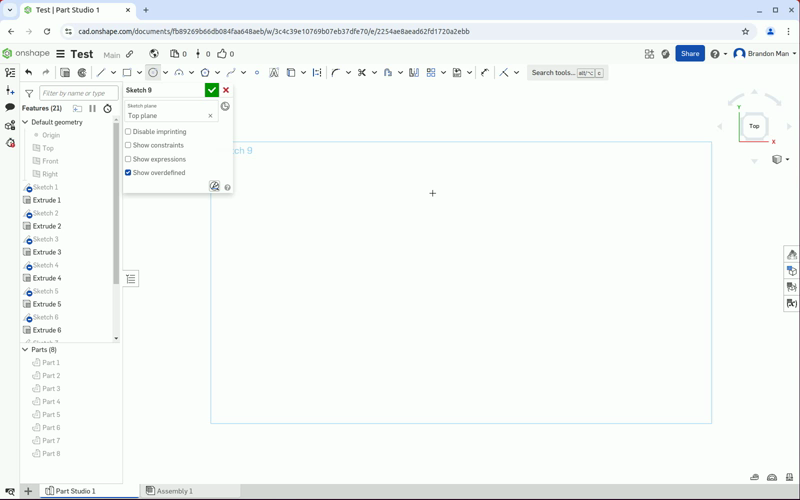
key_up(shift)
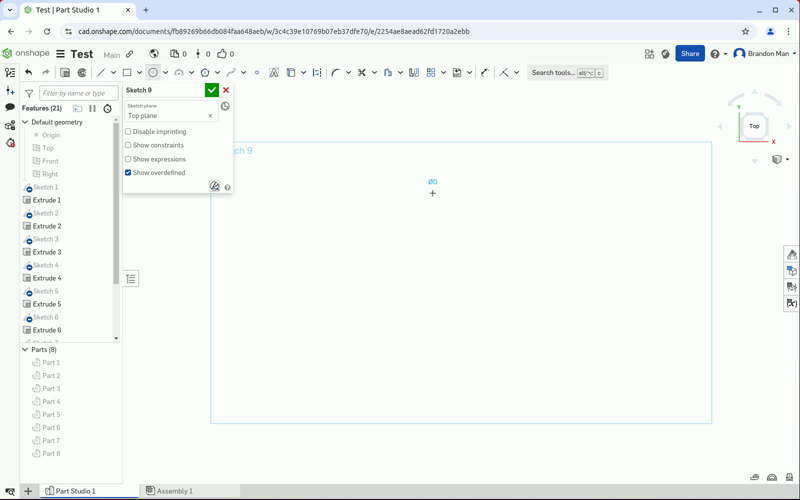
mouse_move(443, 192)
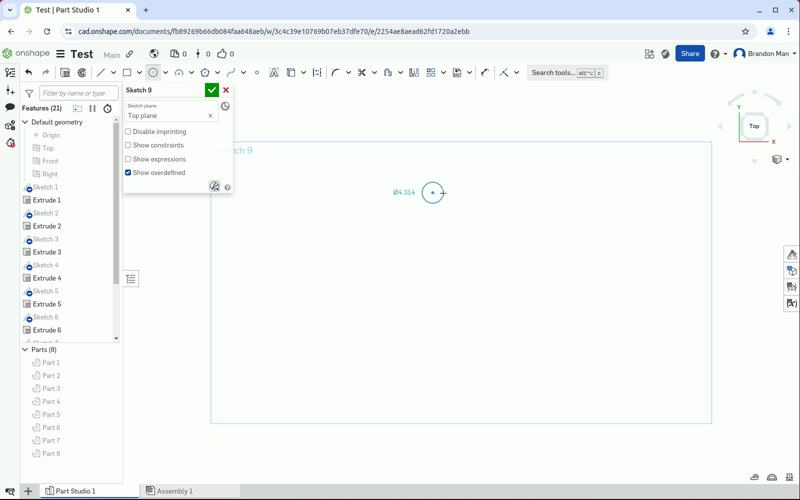
click(443, 192)
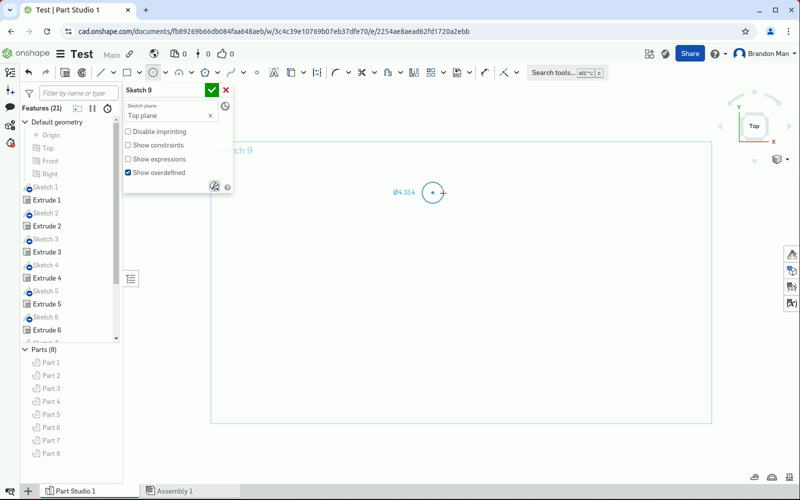
key(esc)
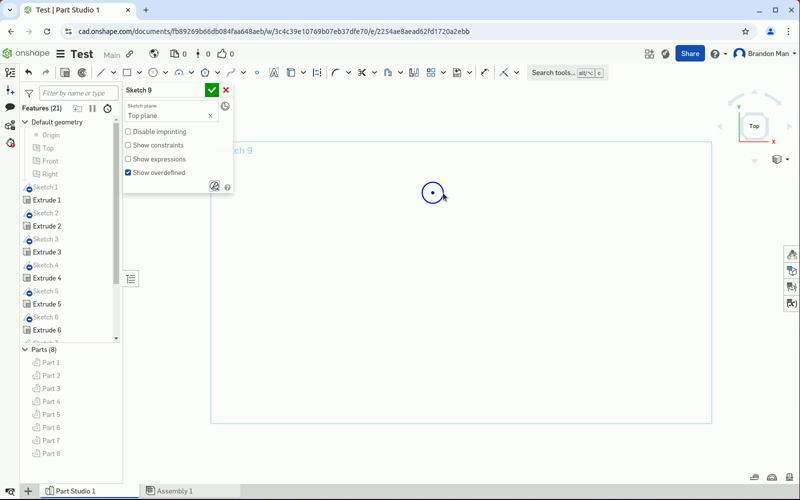
mouse_move(432, 189)
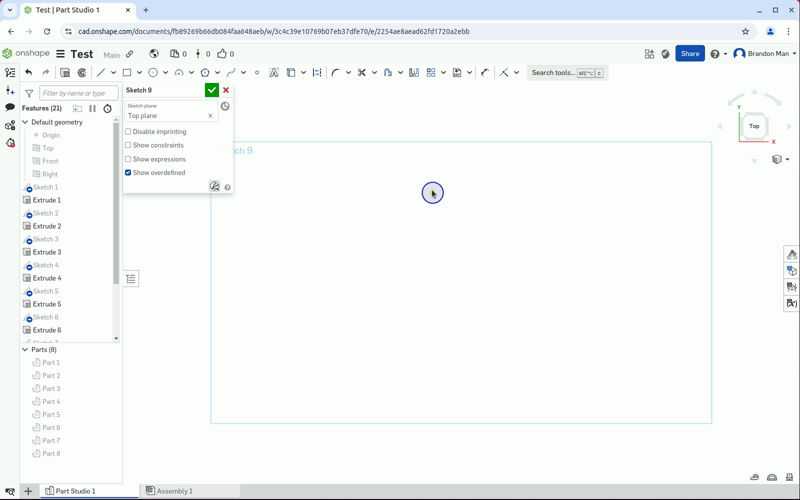
scroll(6)
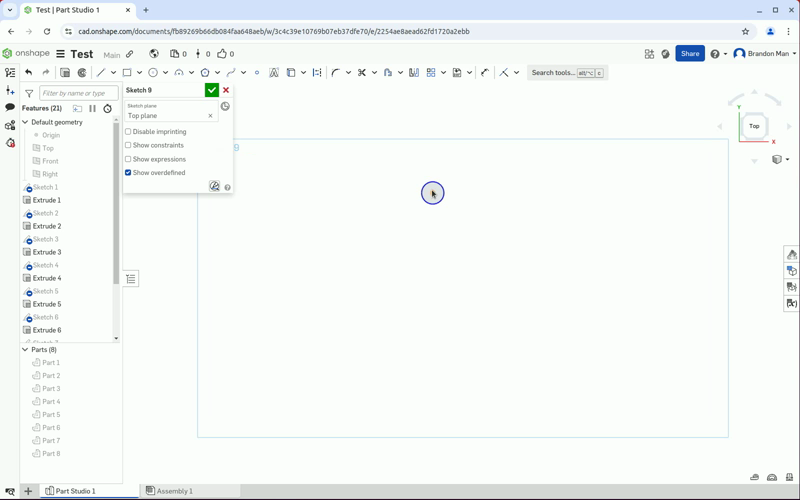
scroll(6)
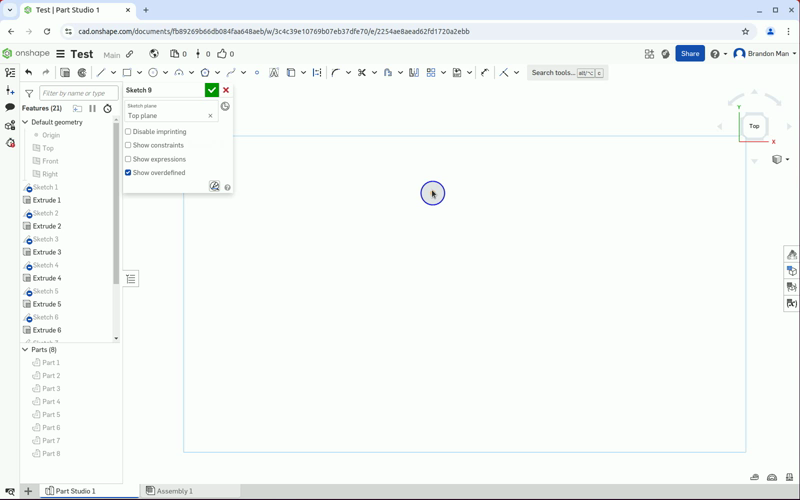
scroll(6)
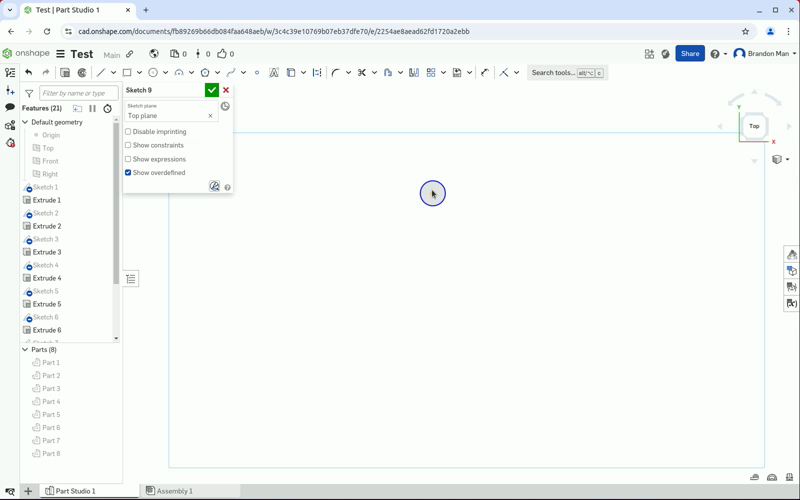
scroll(6)
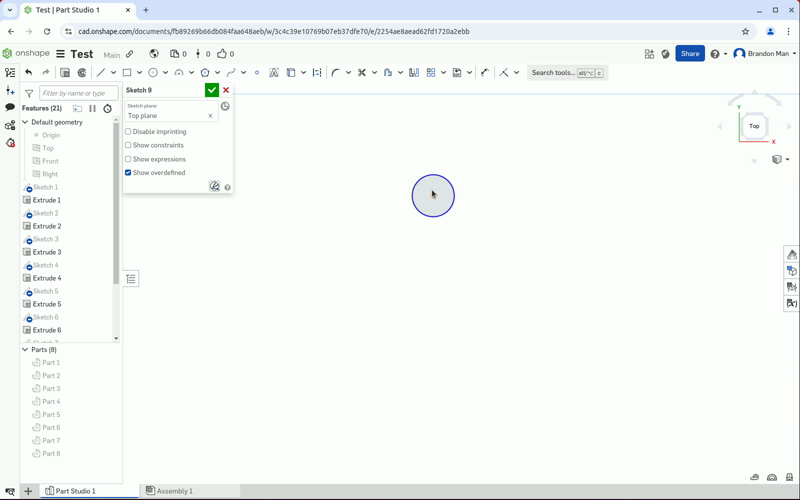
scroll(6)
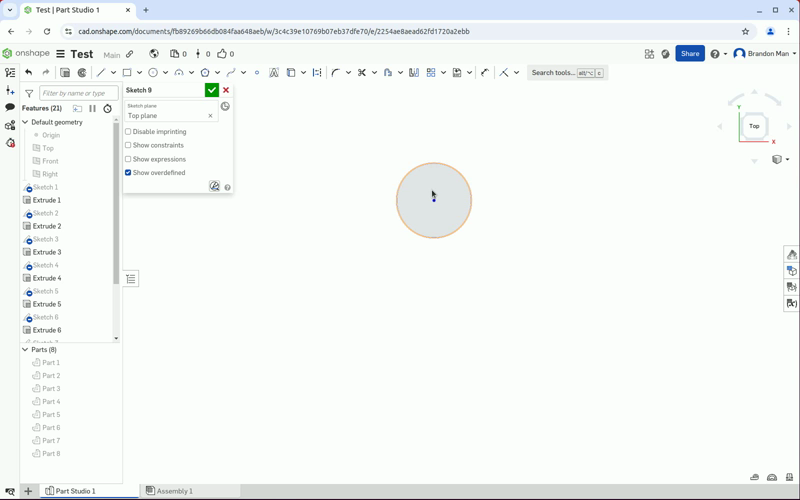
scroll(6)
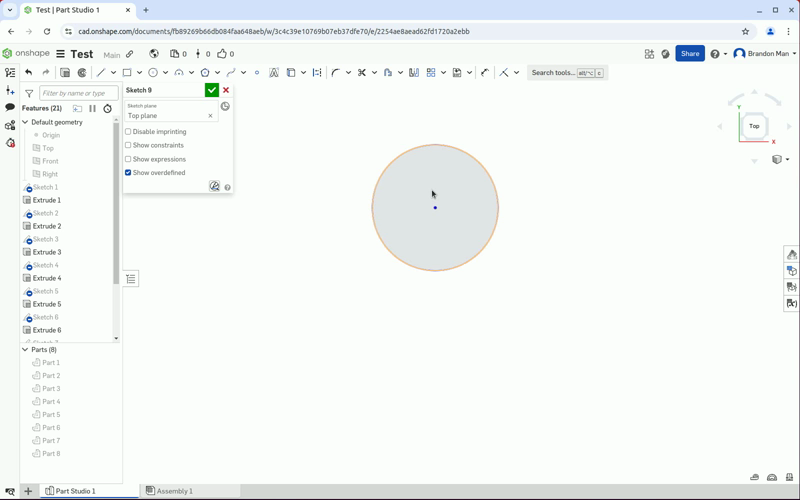
scroll(6)
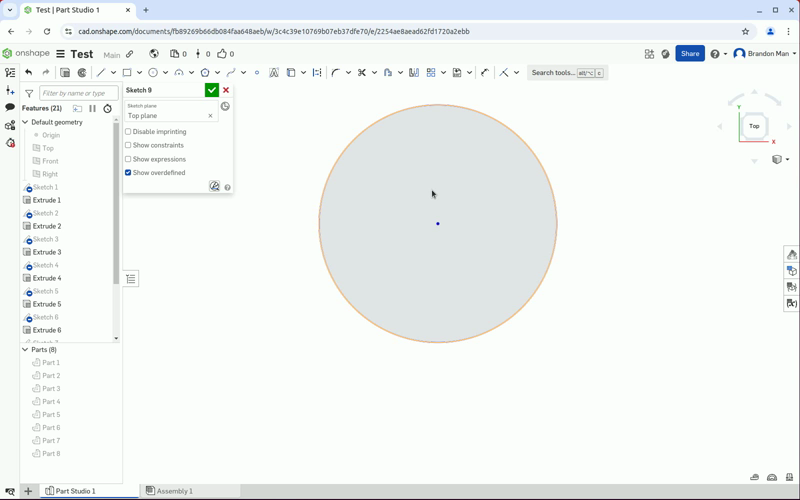
click(432, 189)
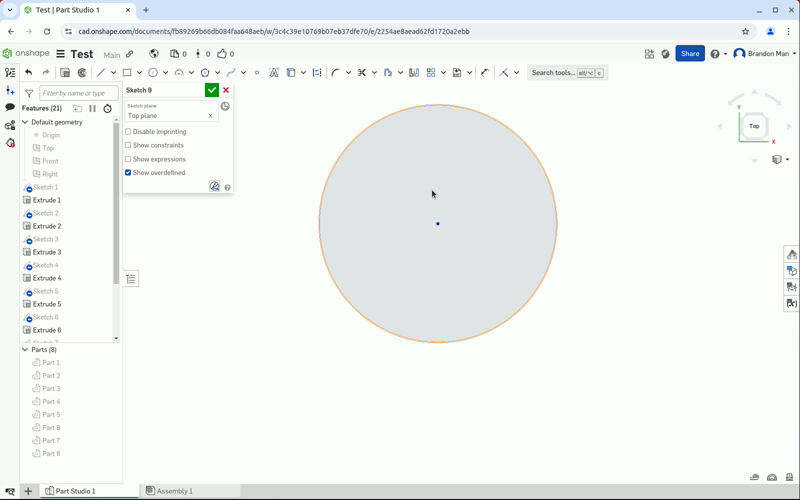
scroll(-6)
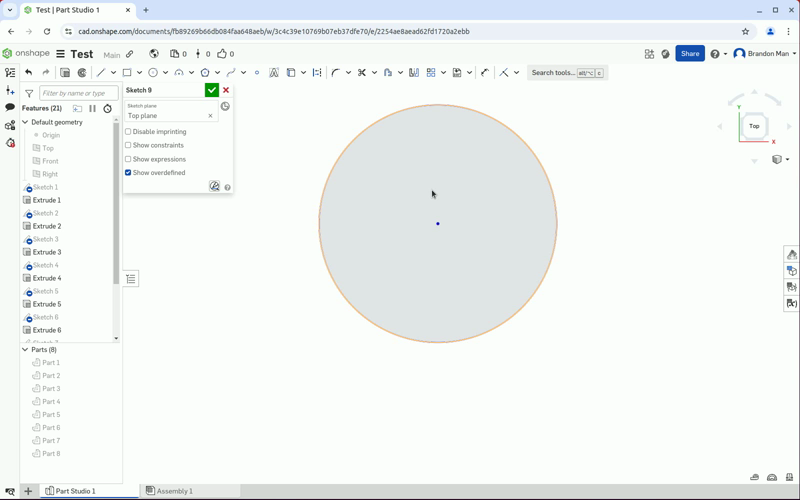
scroll(-6)
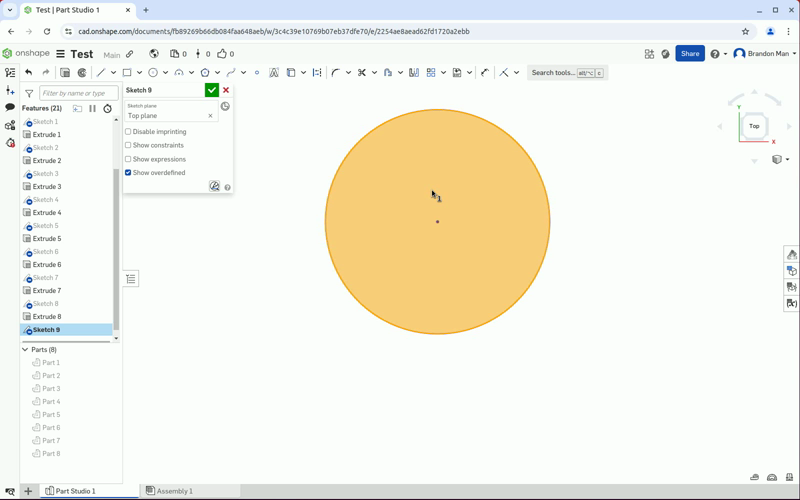
scroll(-6)
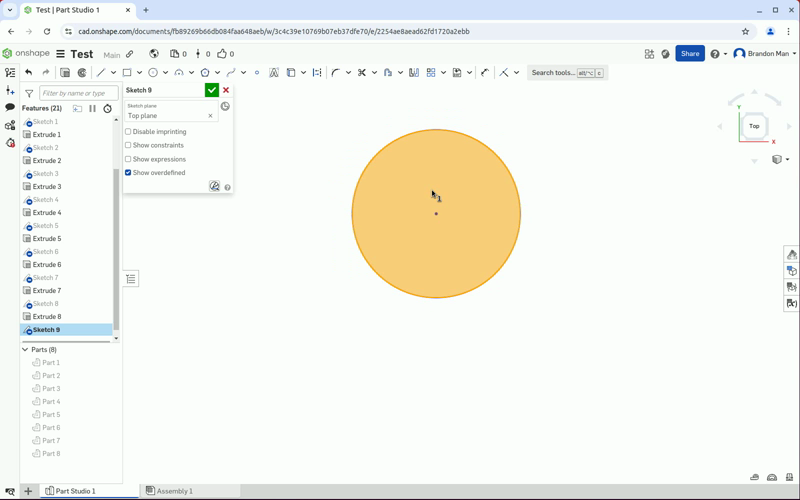
scroll(-6)
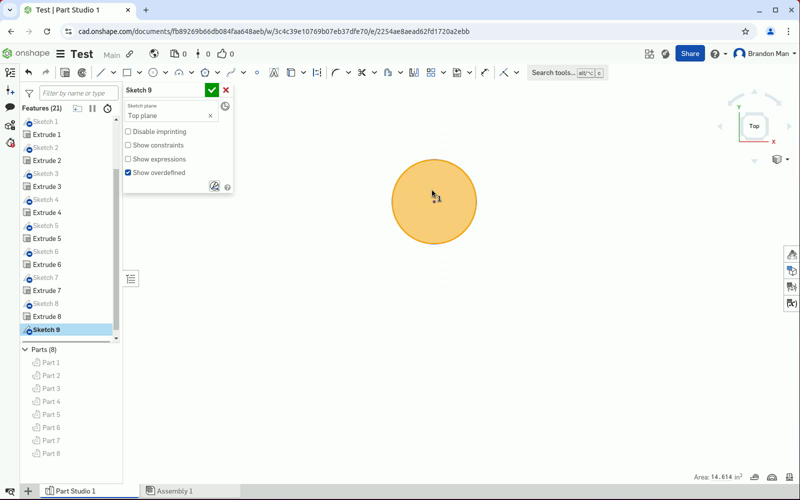
scroll(-6)
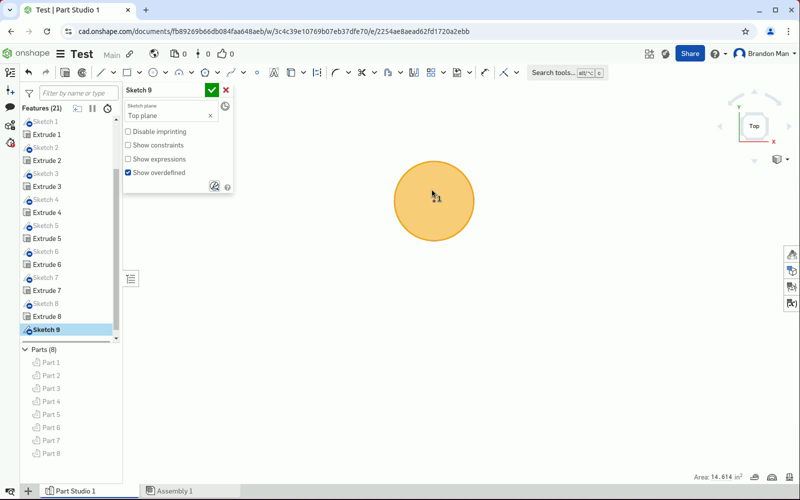
scroll(-6)
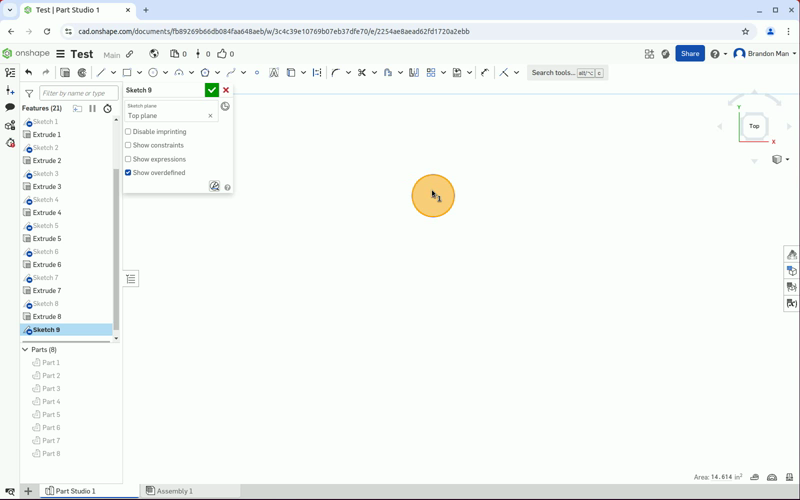
scroll(-6)
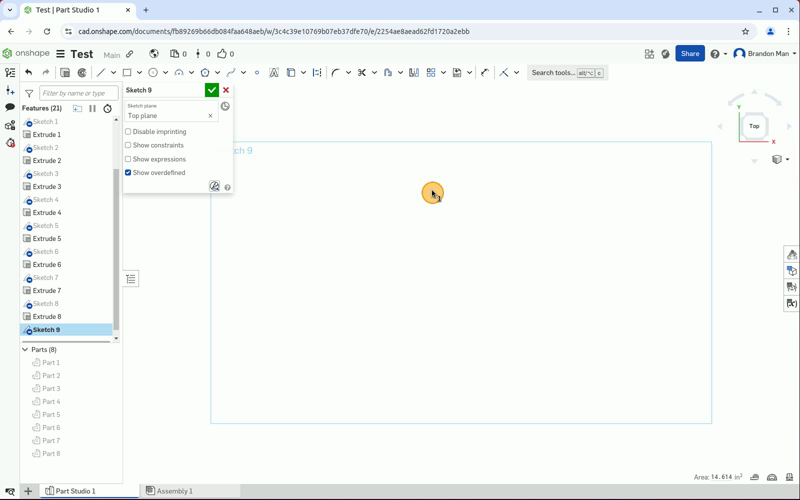
mouse_move(73, 352)
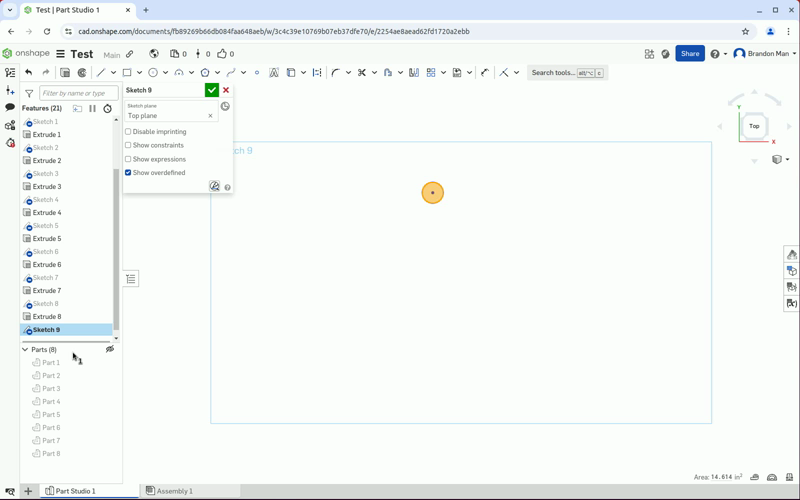
key(shift+y)
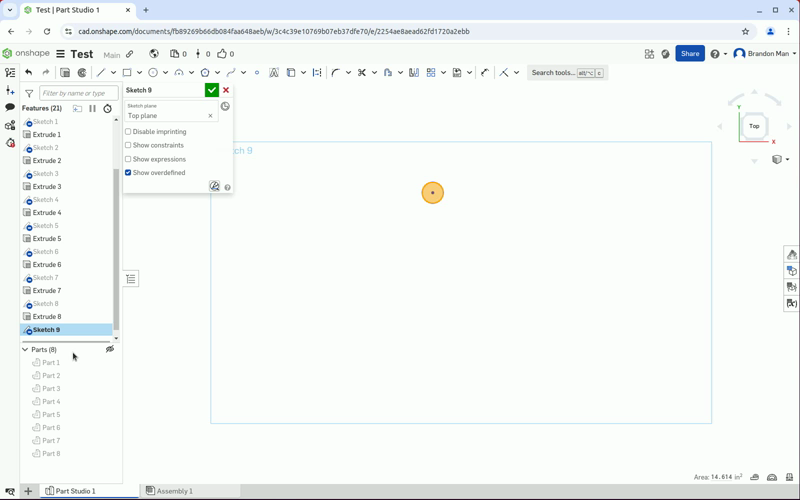
key(shift+e)
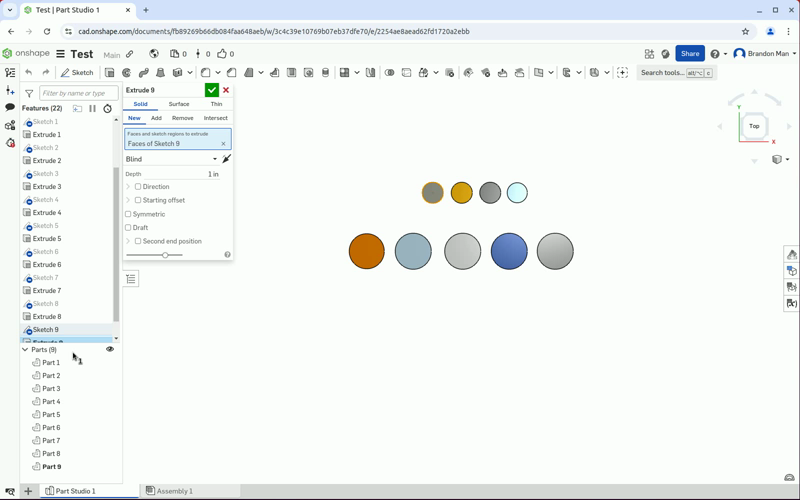
mouse_move(143, 106)
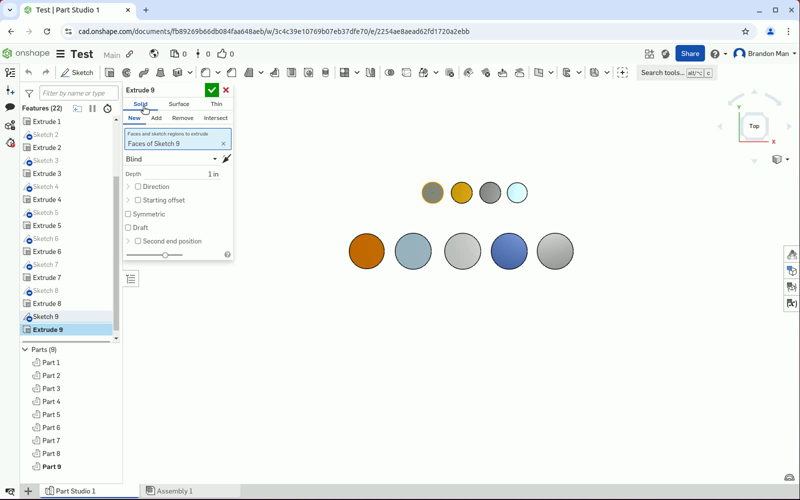
click(143, 106)
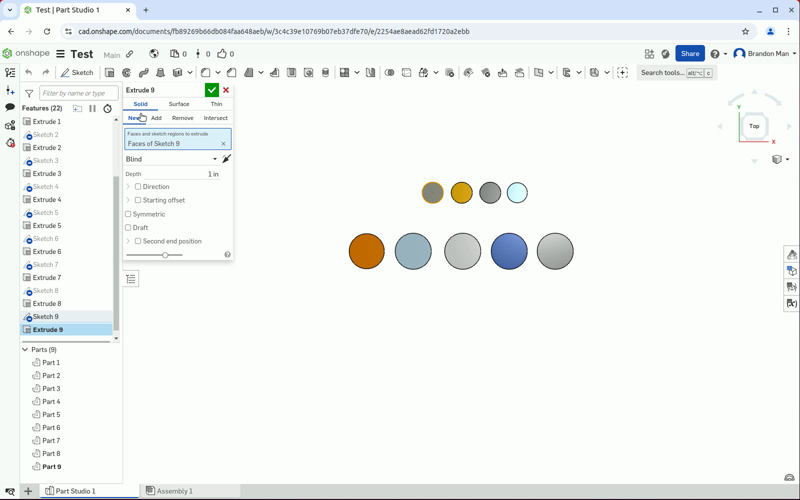
mouse_move(137, 120)
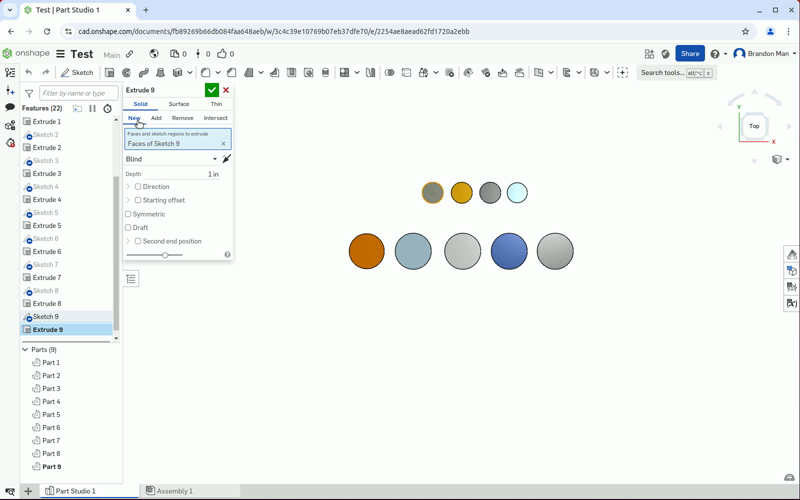
click(137, 120)
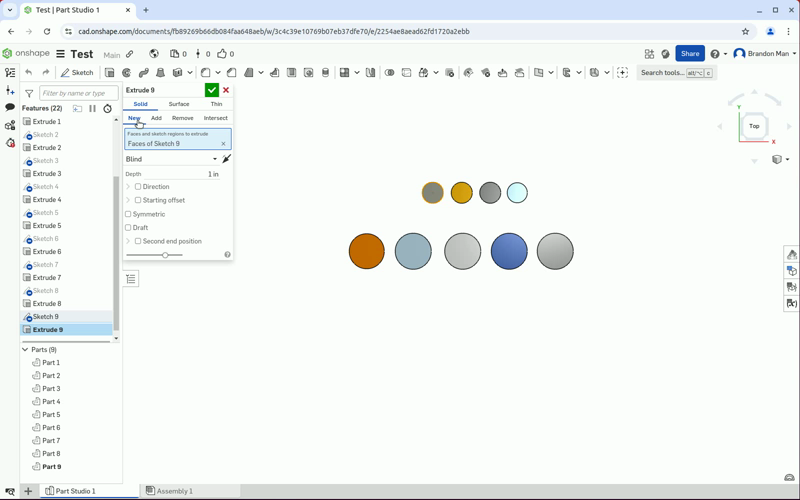
key(tab, 4)
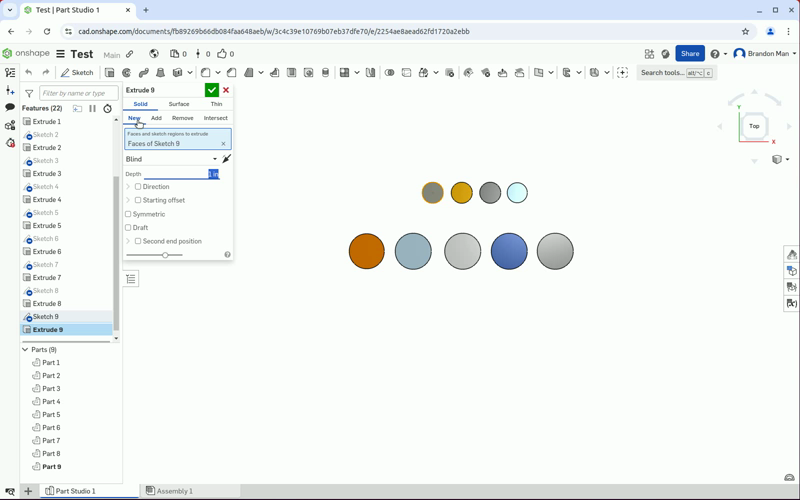
text(6.018)
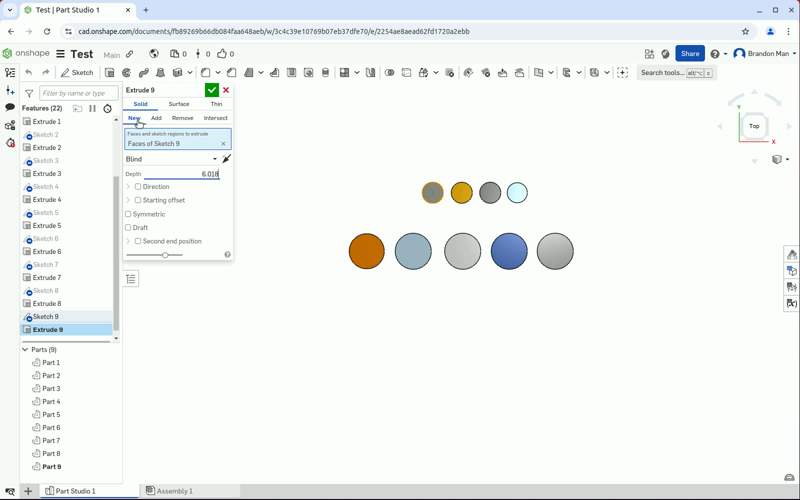
key(enter)
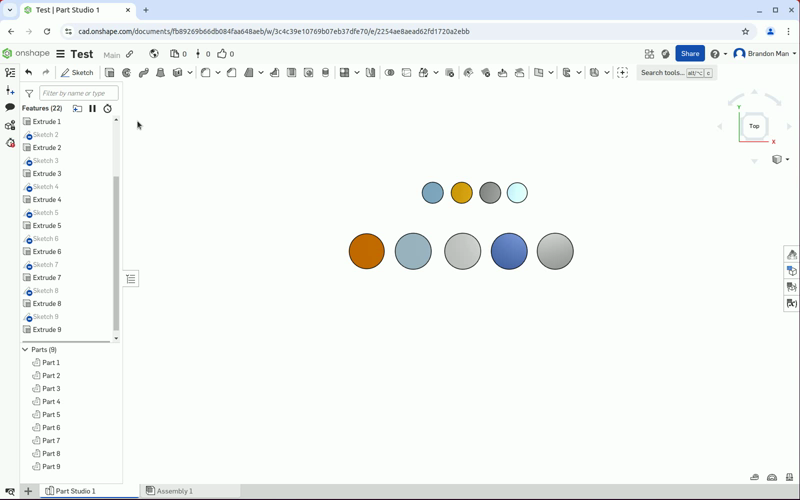
key(shift+h)
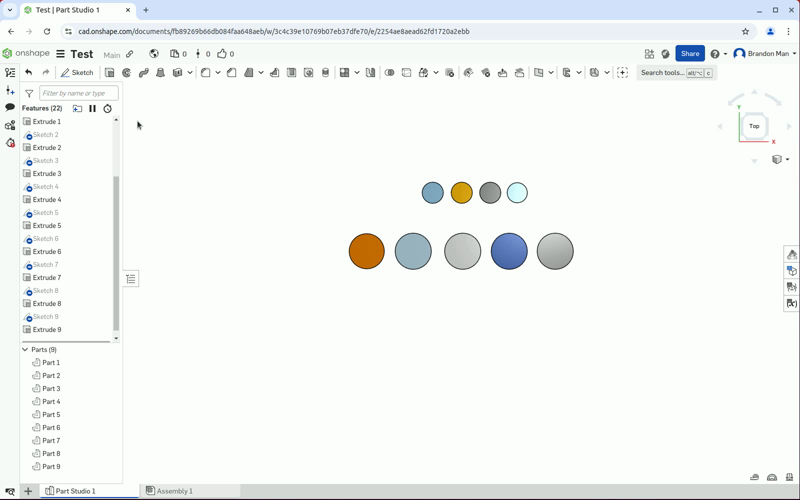
key(shift+h)
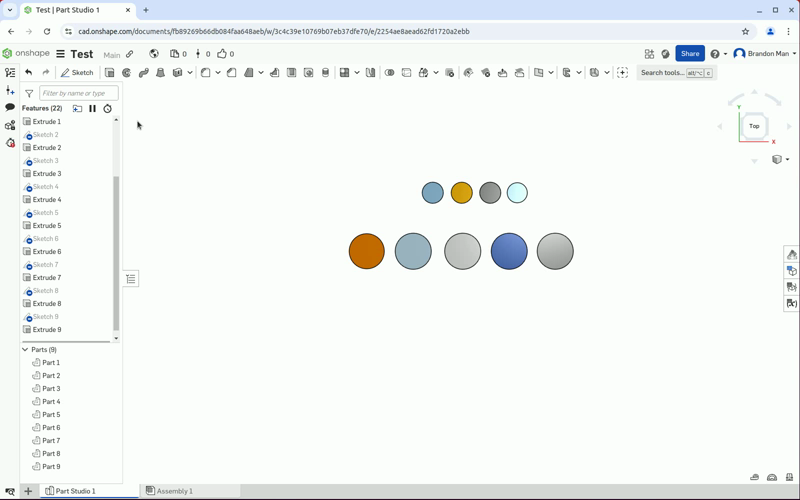
mouse_move(69, 111)
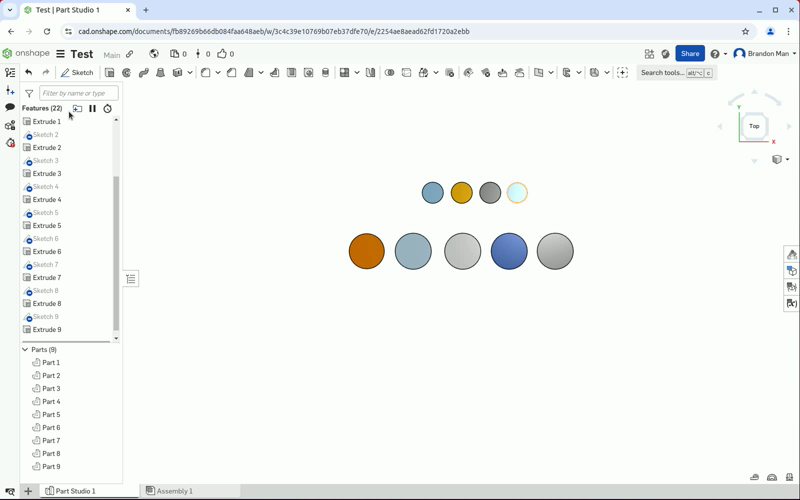
click(69, 111)
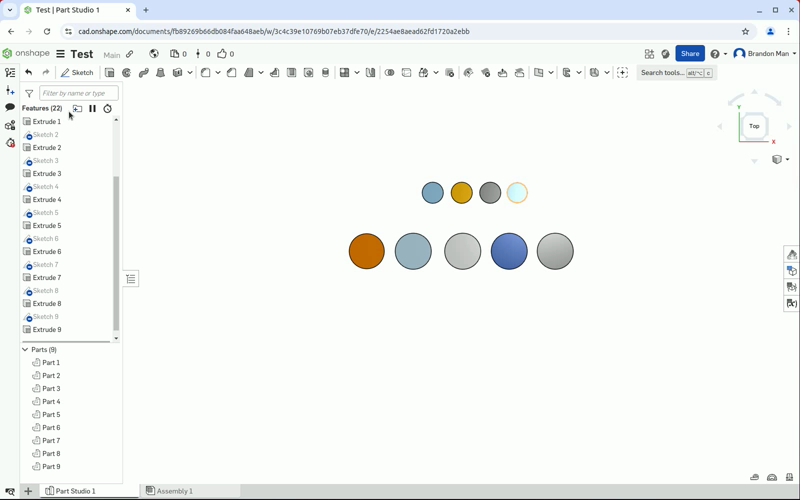
key(shift+s)
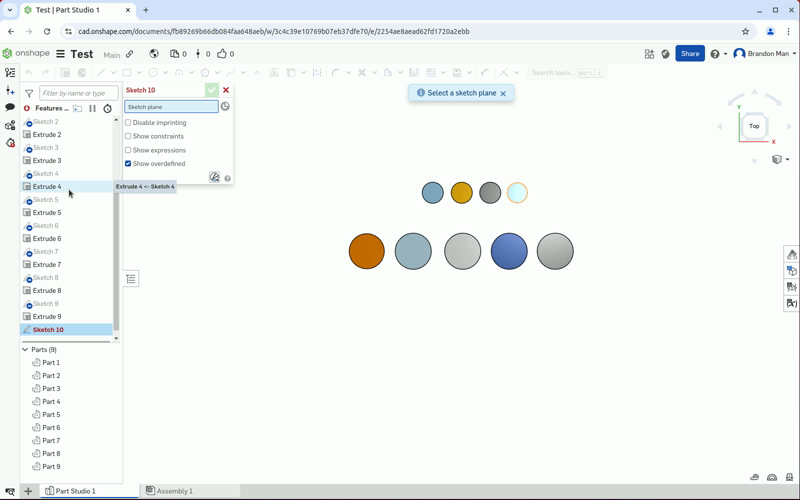
scroll(3)
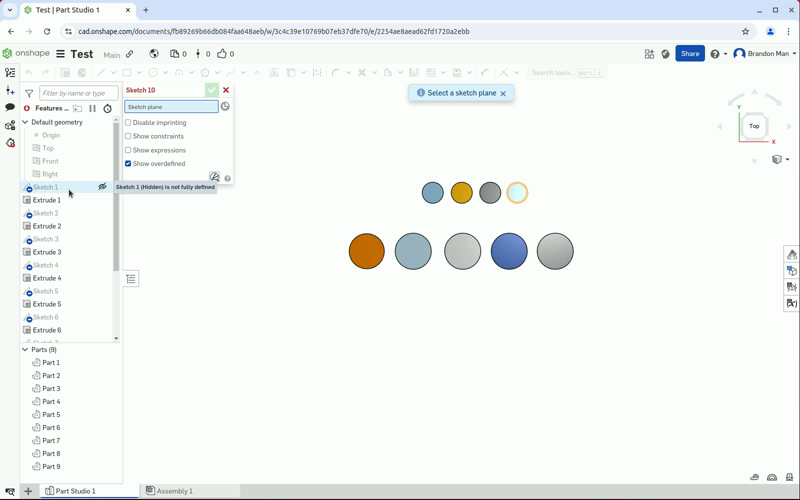
mouse_move(69, 150)
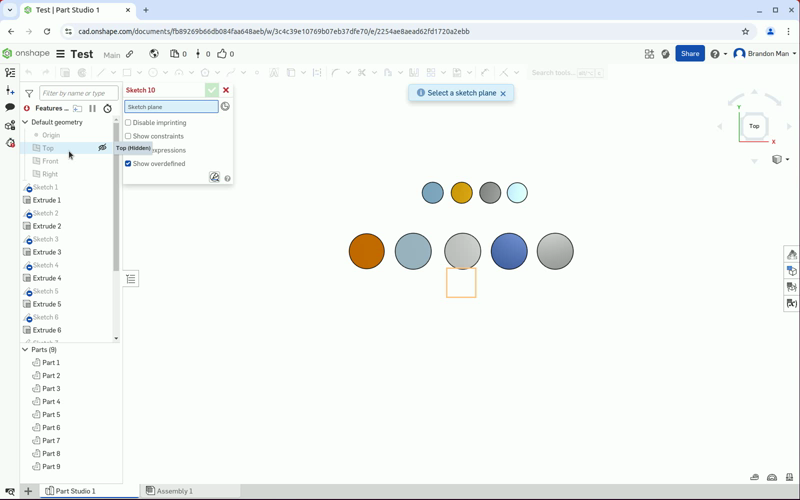
click(69, 150)
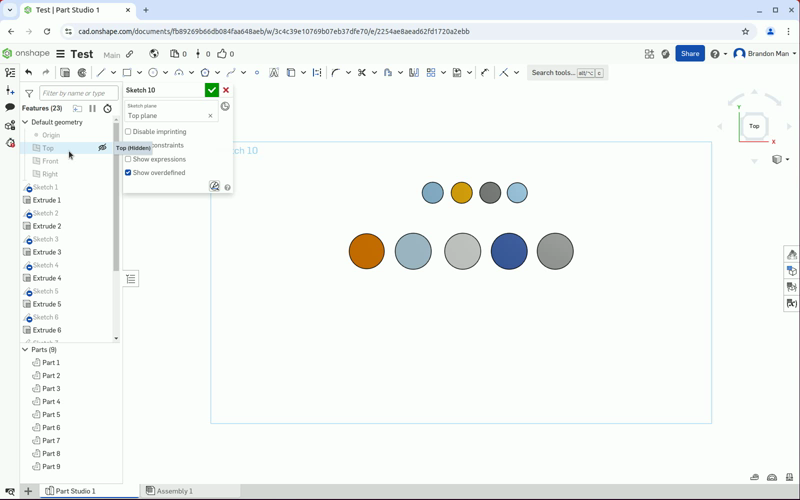
mouse_move(73, 352)
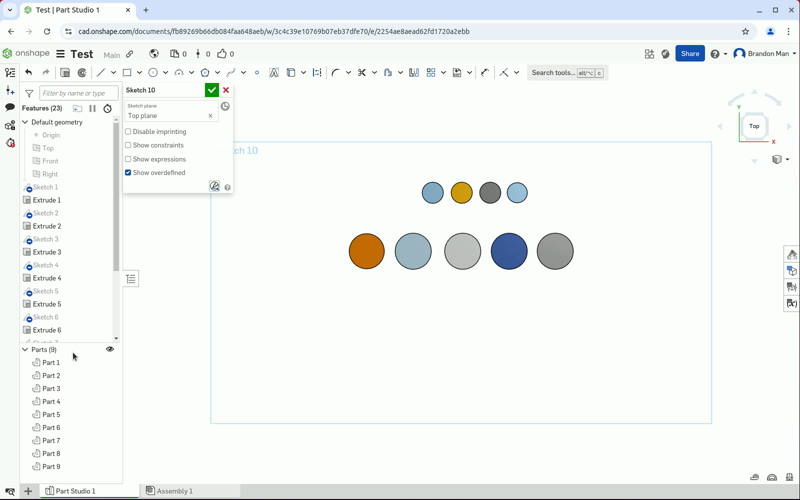
key(y)
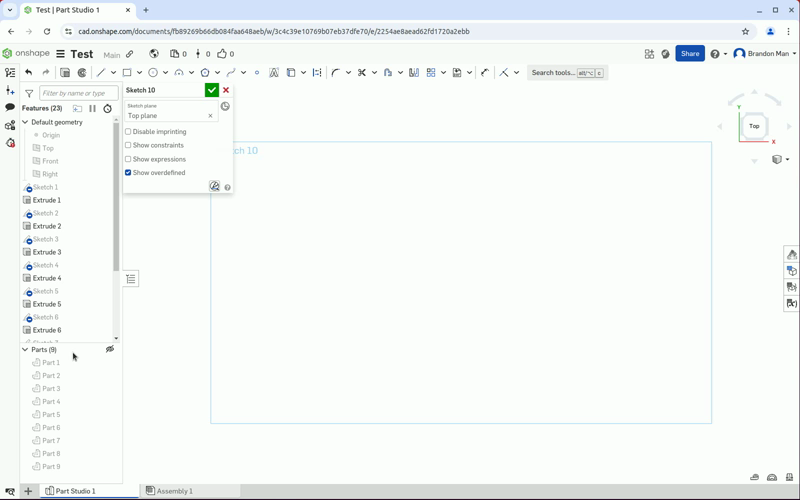
key(c)
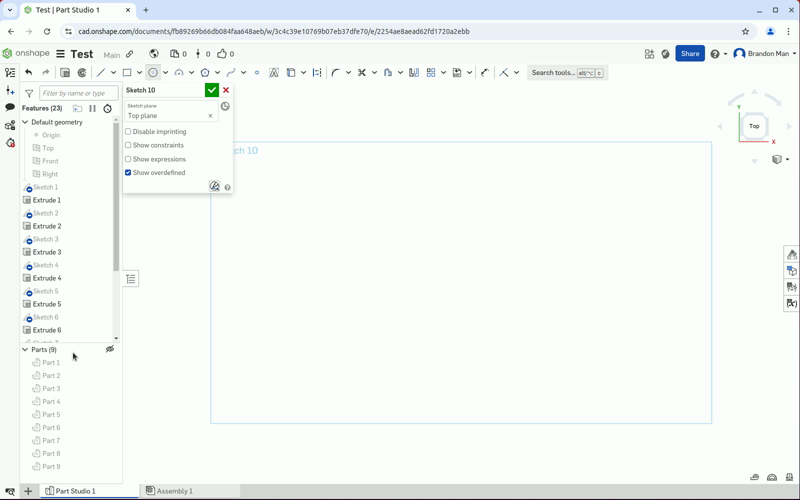
key_down(shift)
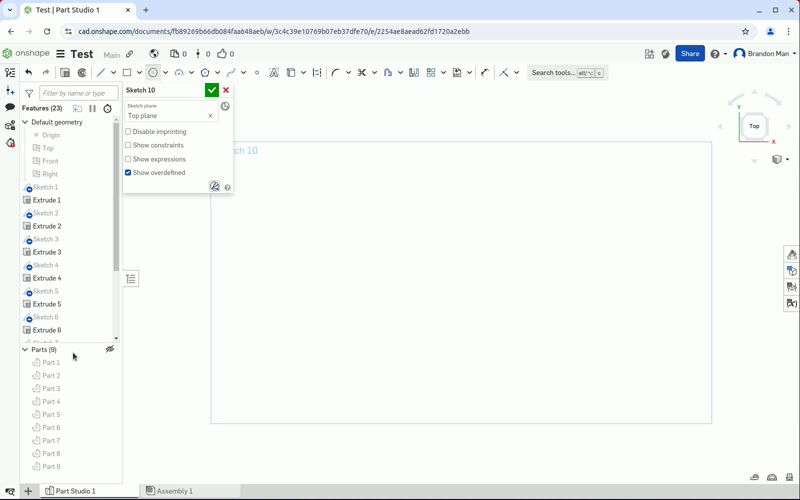
mouse_move(402, 192)
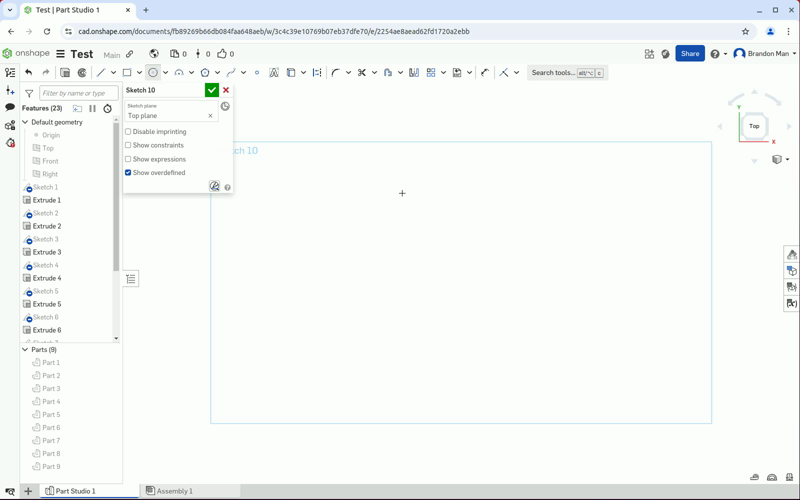
click(402, 192)
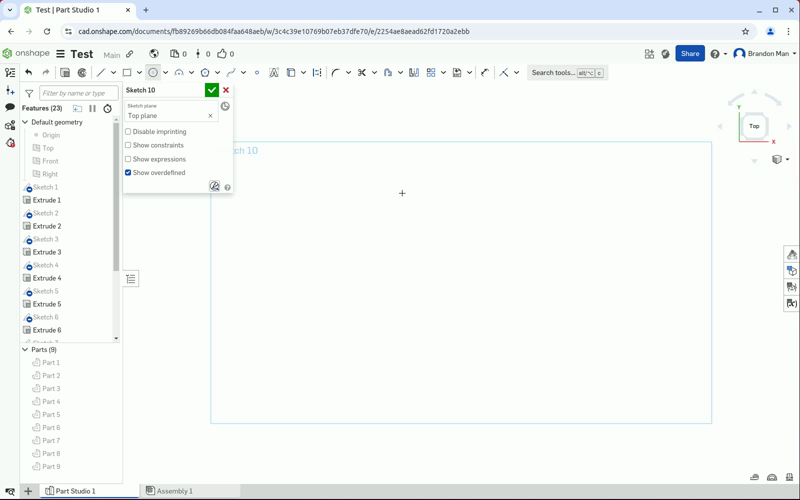
key_up(shift)
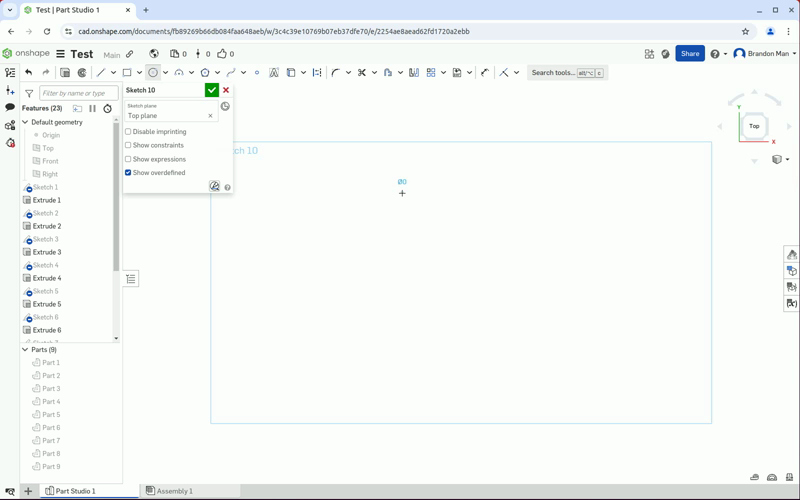
mouse_move(412, 192)
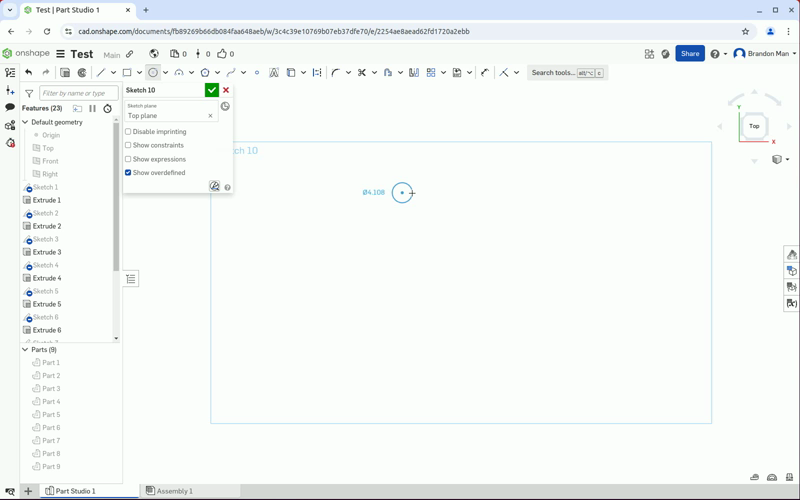
click(412, 192)
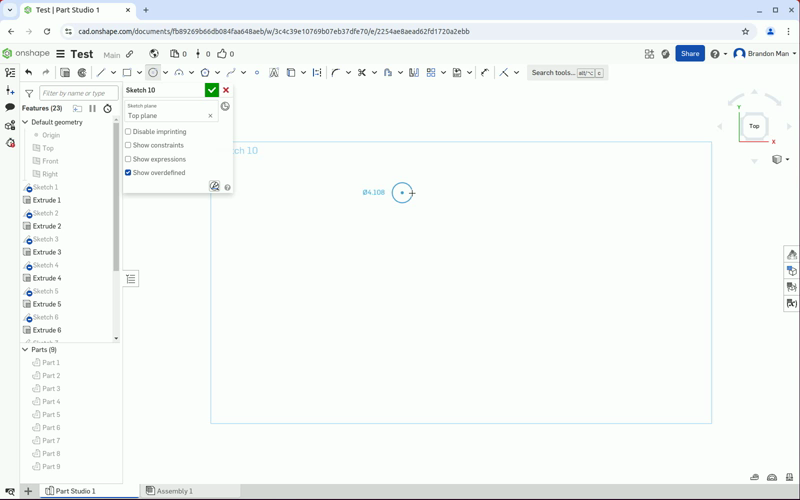
key(esc)
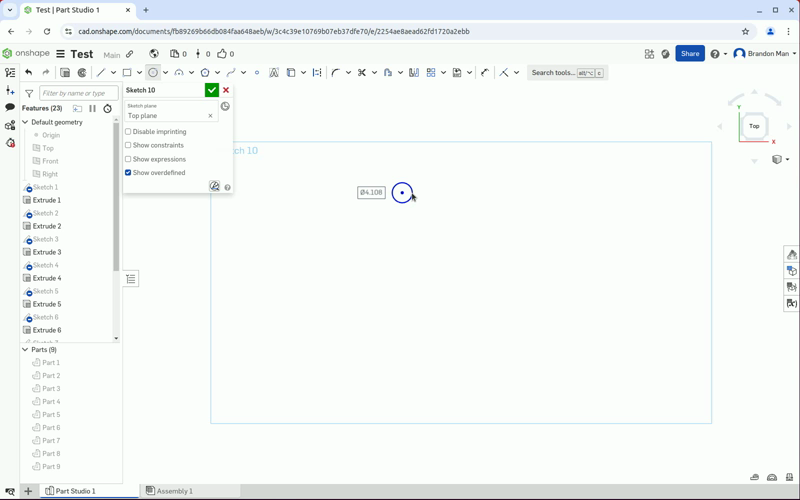
mouse_move(402, 201)
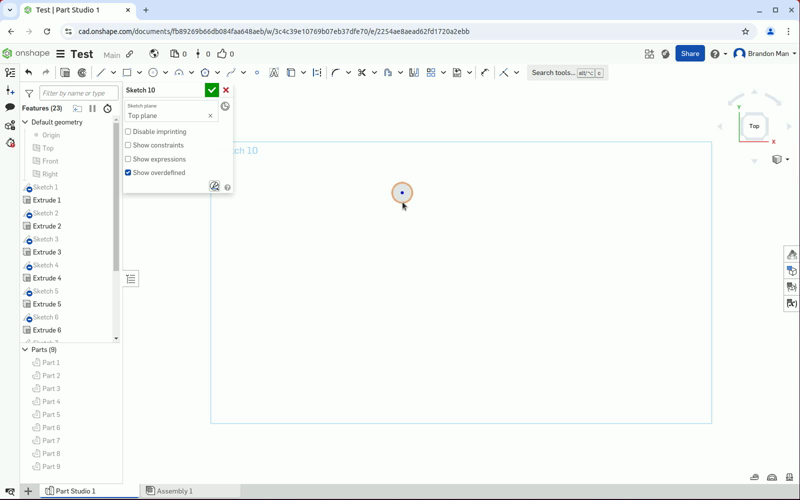
scroll(6)
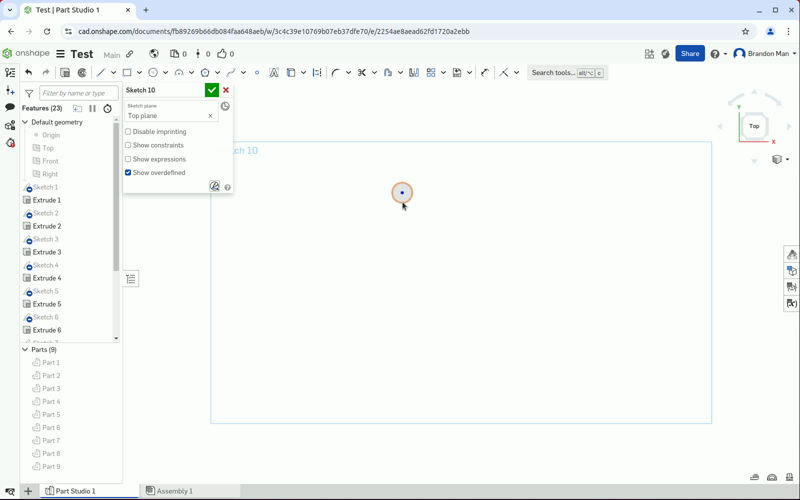
scroll(6)
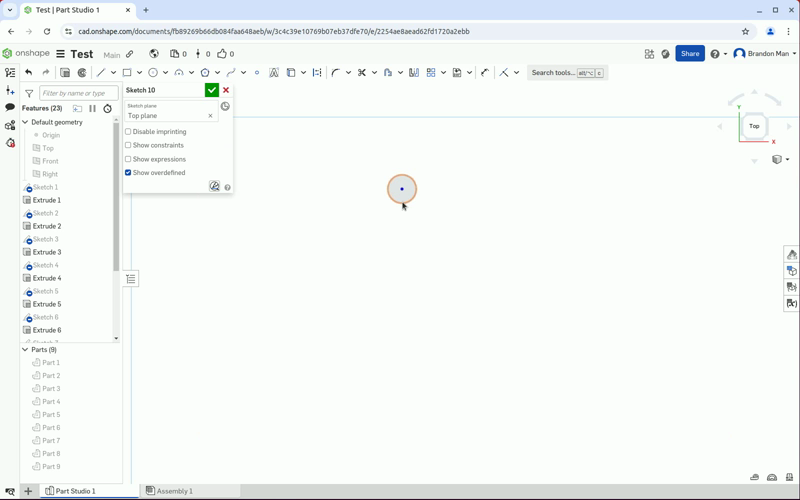
scroll(6)
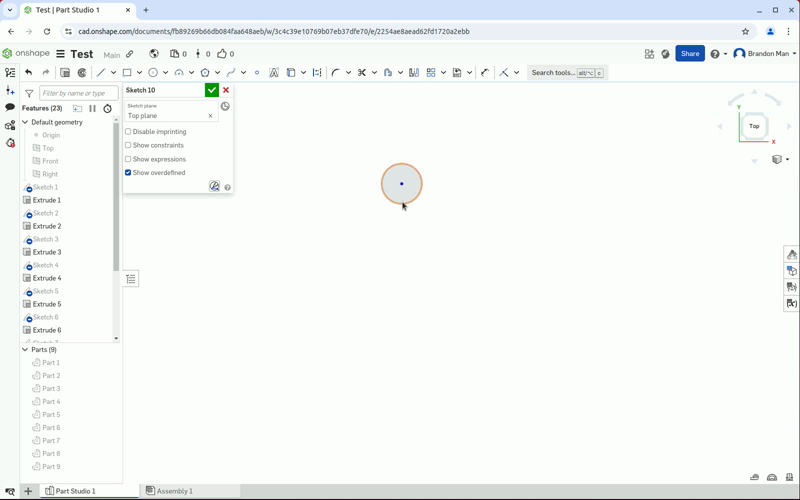
scroll(6)
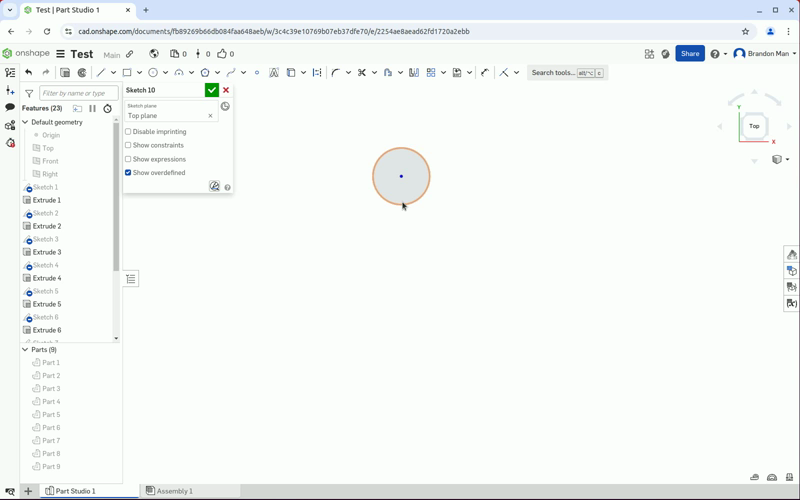
scroll(6)
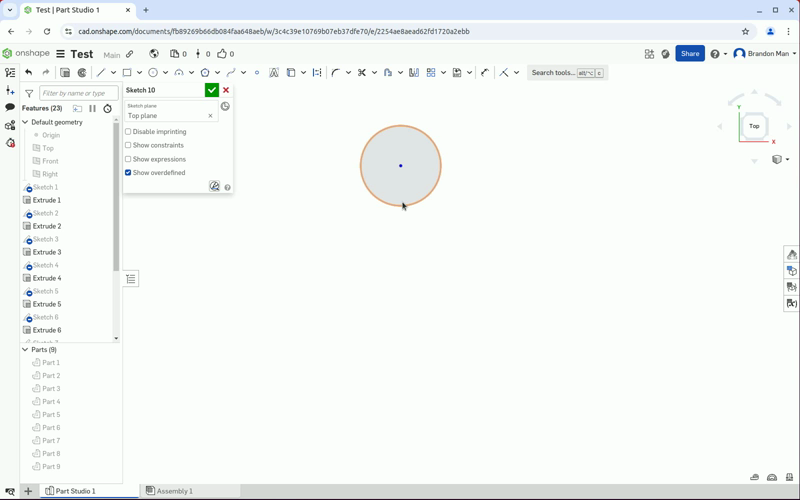
scroll(6)
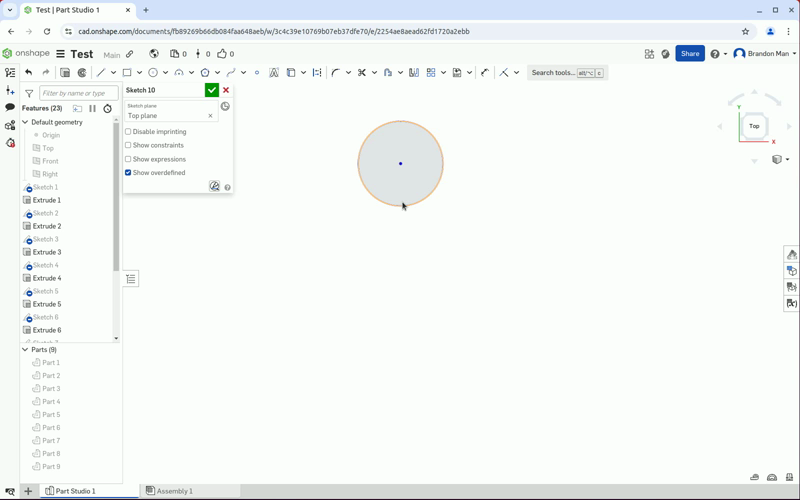
scroll(6)
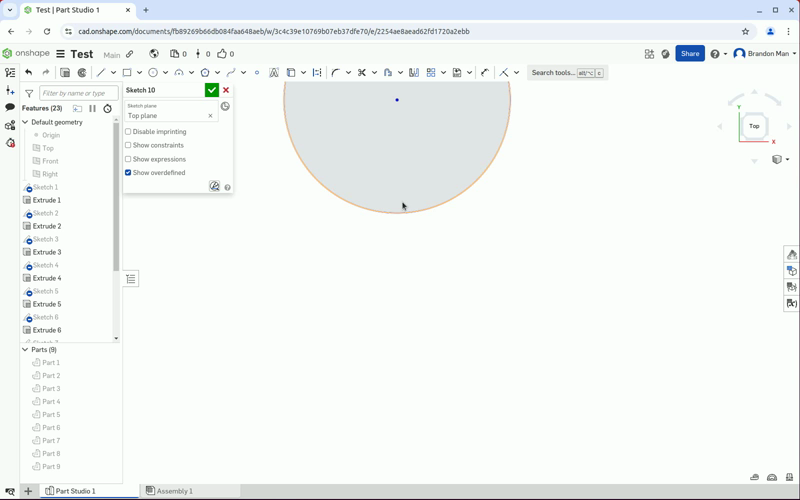
click(402, 201)
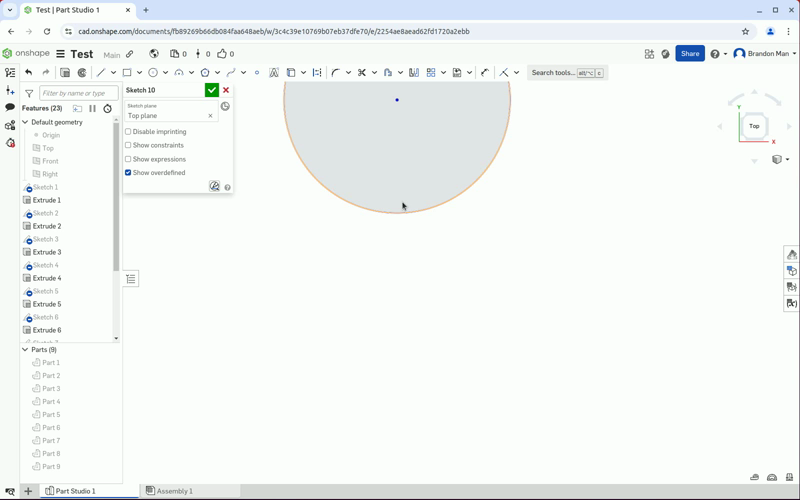
scroll(-6)
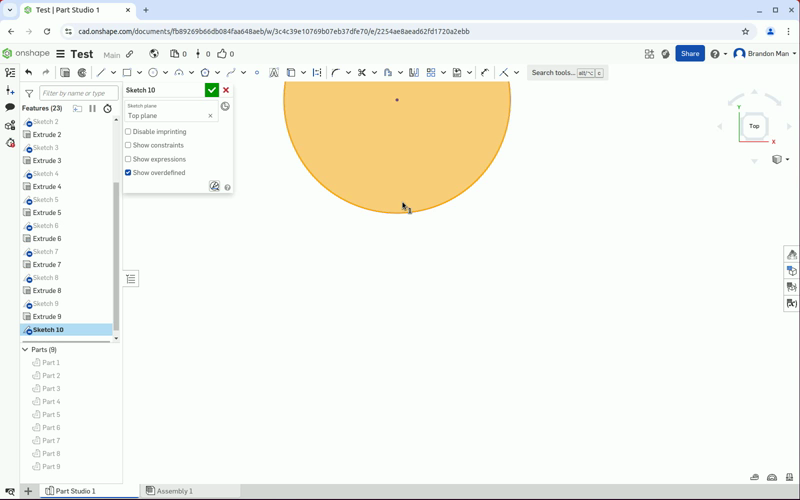
scroll(-6)
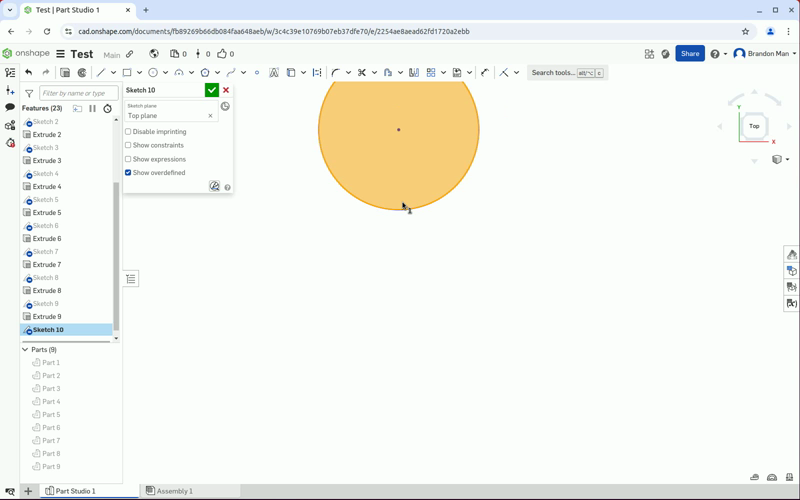
scroll(-6)
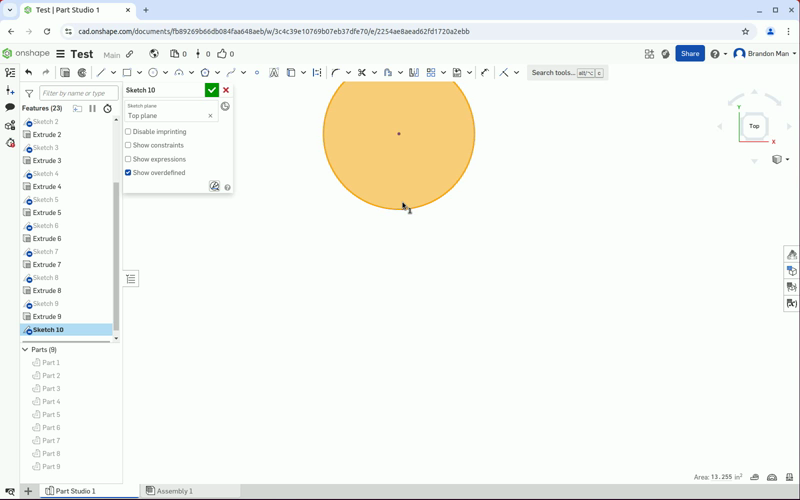
scroll(-6)
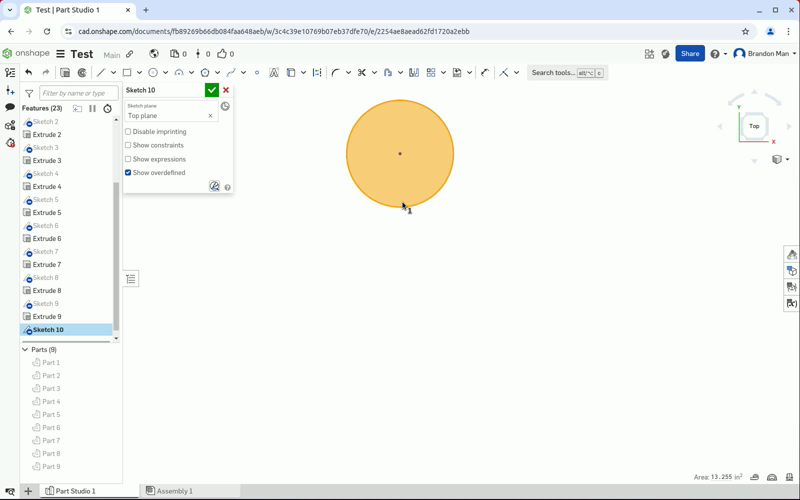
scroll(-6)
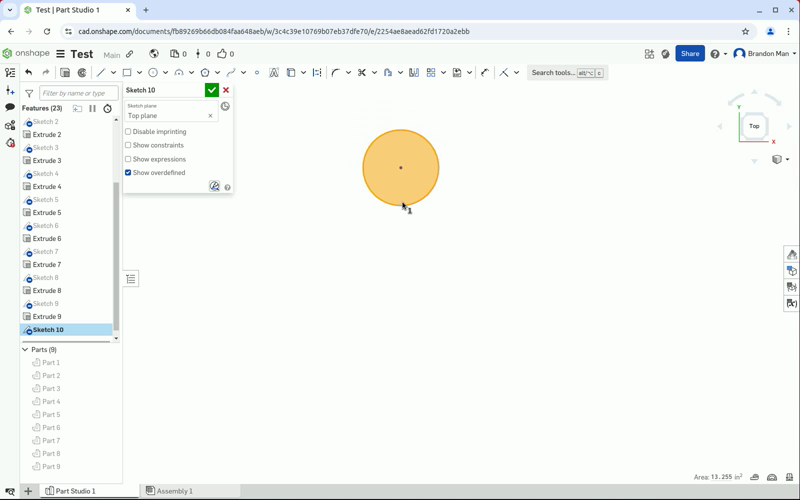
scroll(-6)
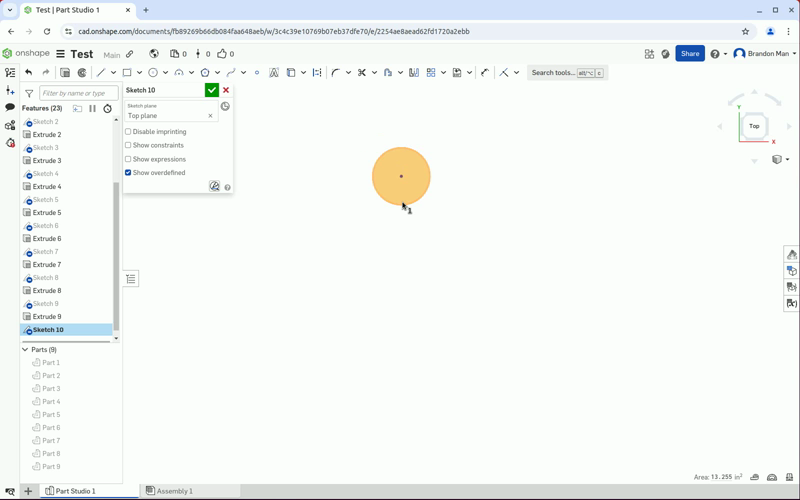
scroll(-6)
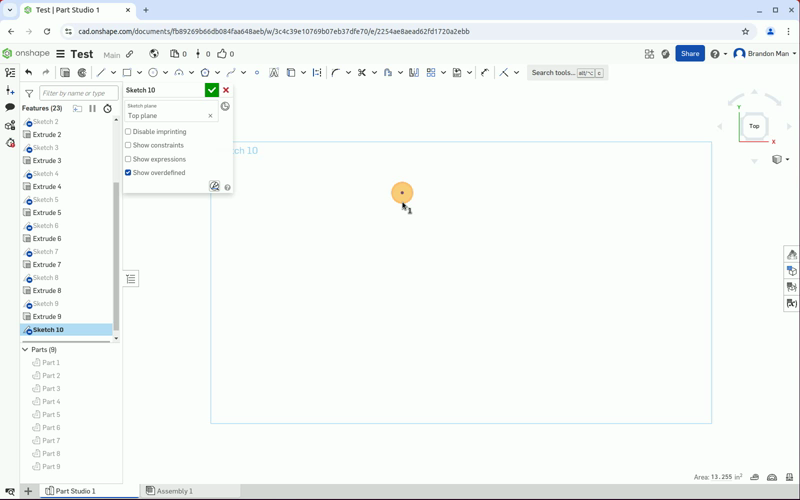
mouse_move(73, 352)
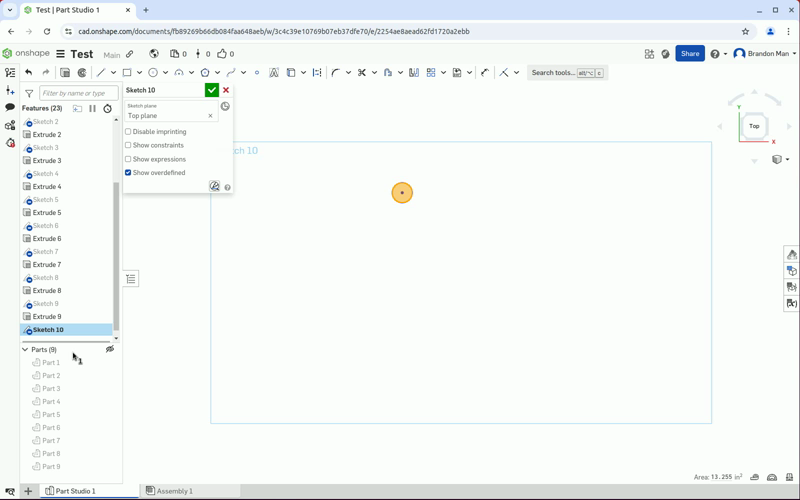
key(shift+y)
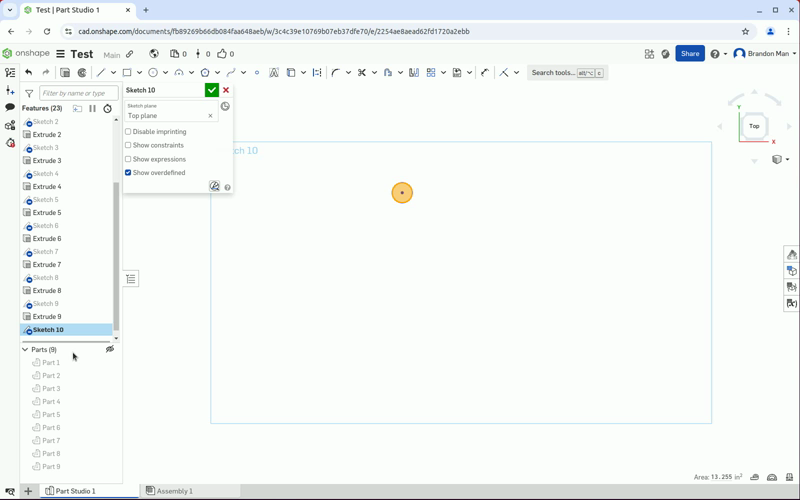
key(shift+e)
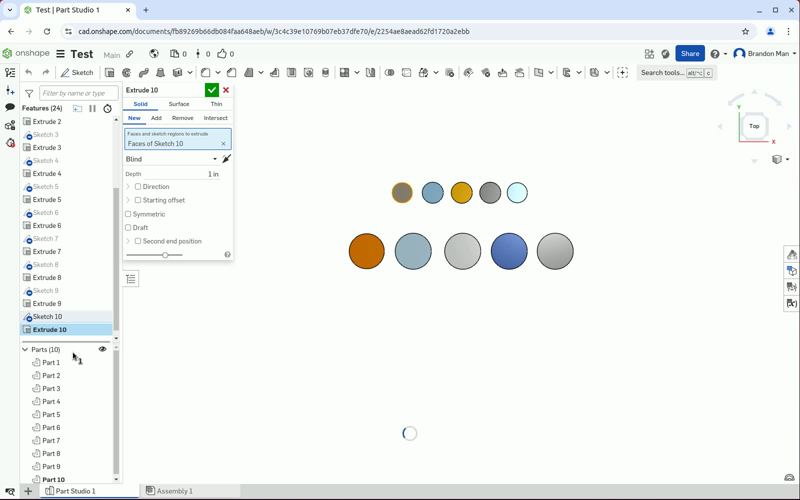
mouse_move(143, 106)
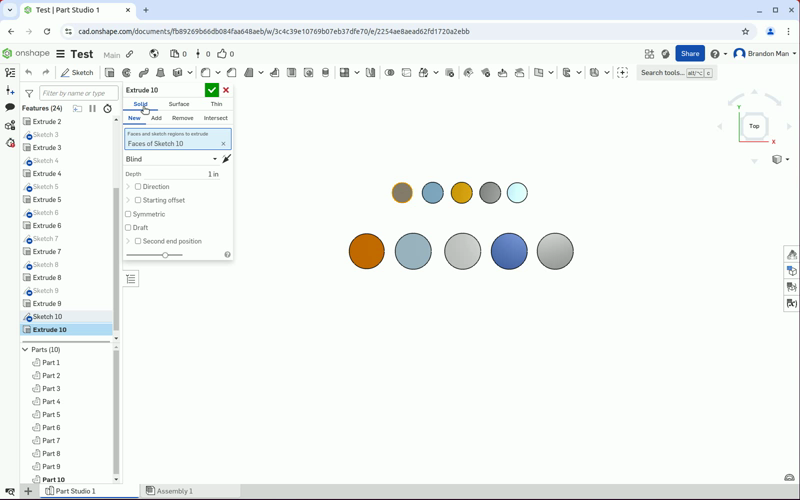
click(143, 106)
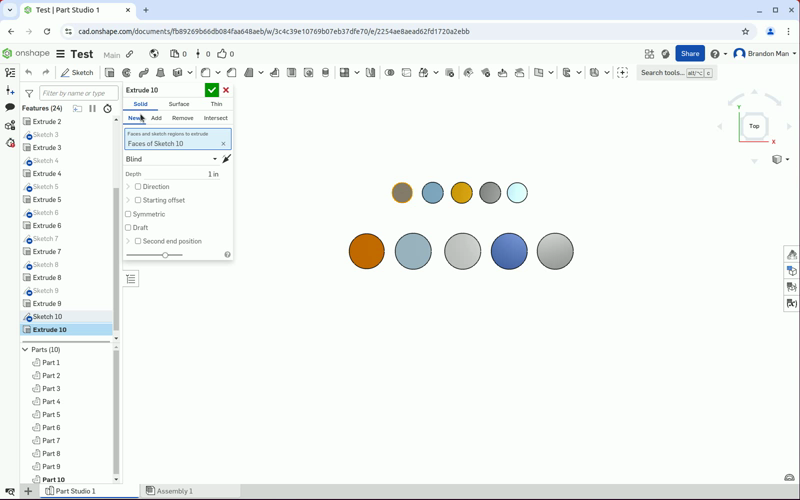
mouse_move(137, 120)
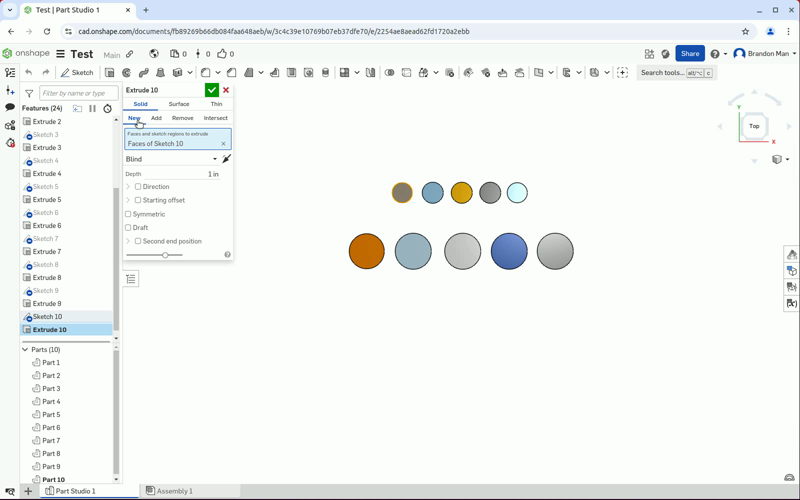
click(137, 120)
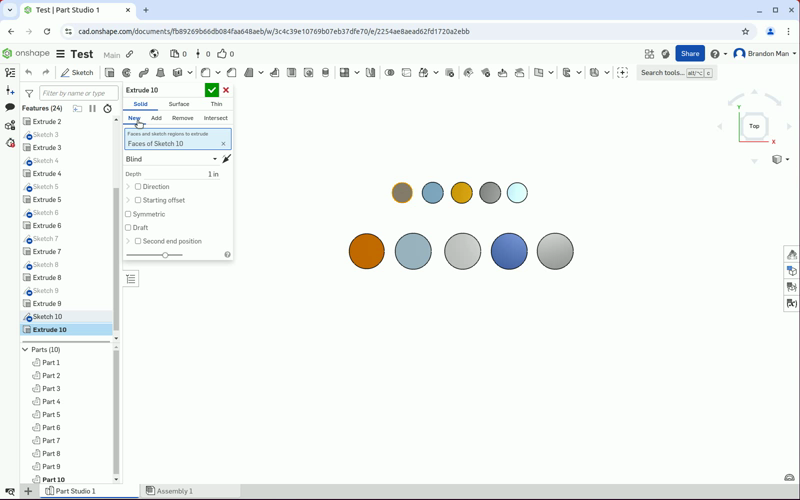
key(tab, 4)
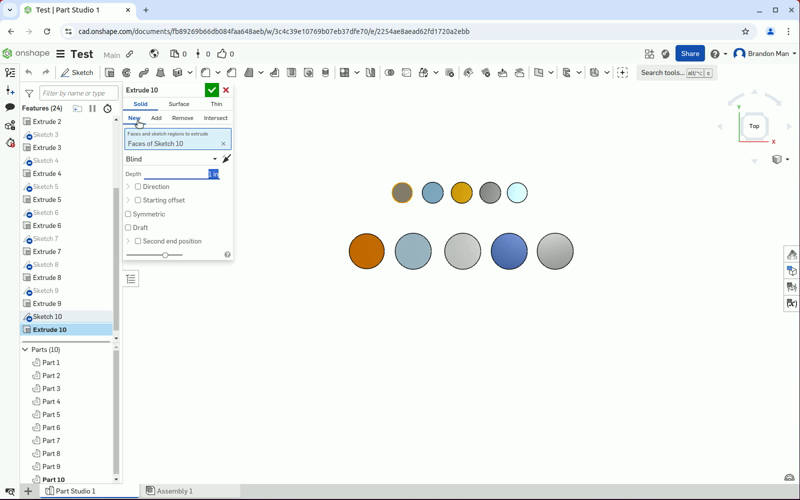
text(6.018)
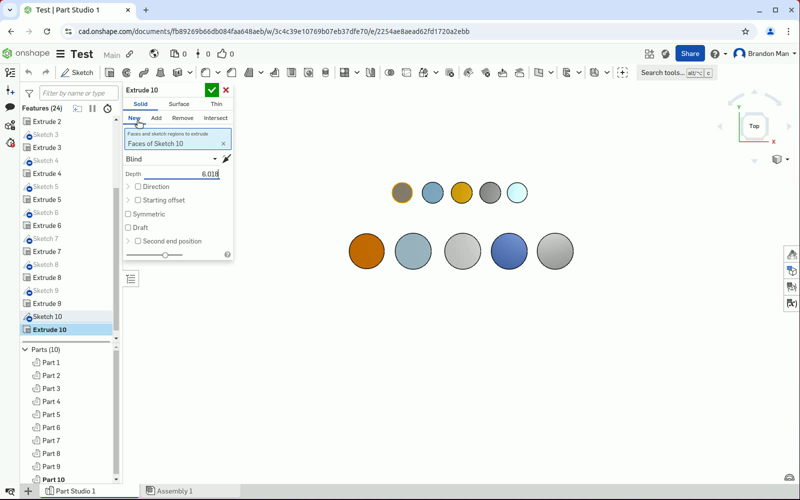
key(enter)
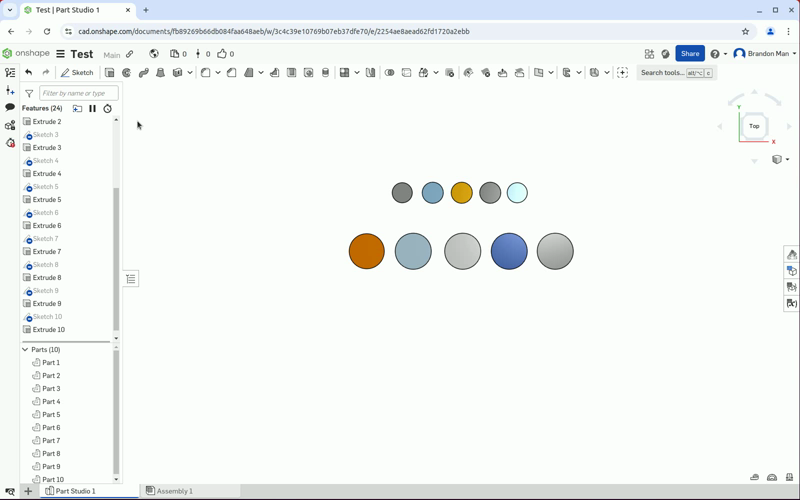
key(shift+h)
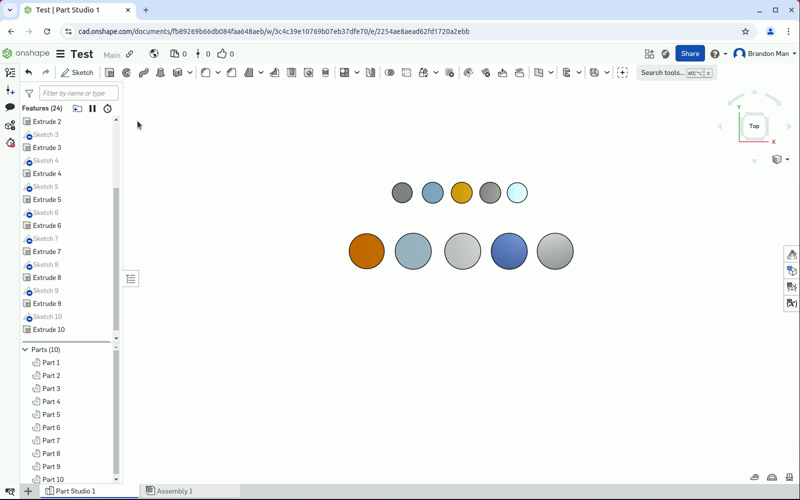
key(shift+h)
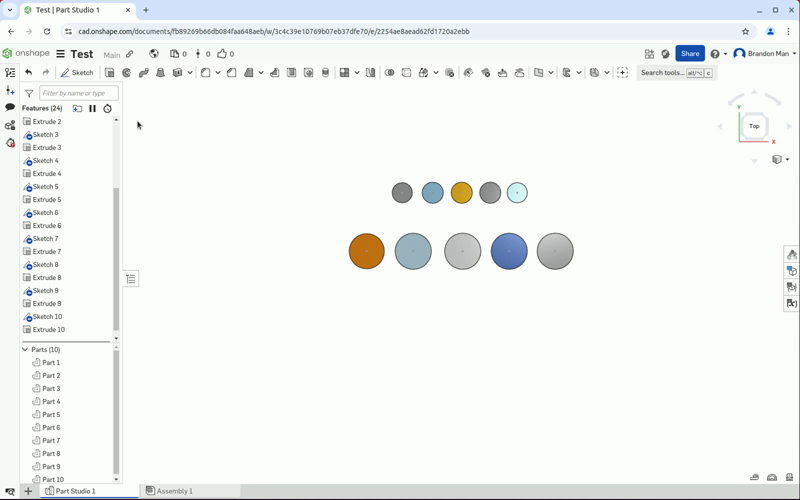
key(shift+7)
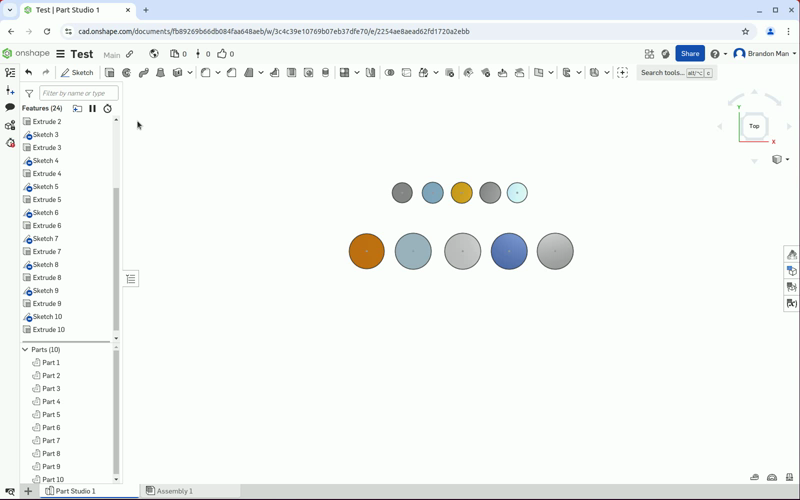
key(up, 3)
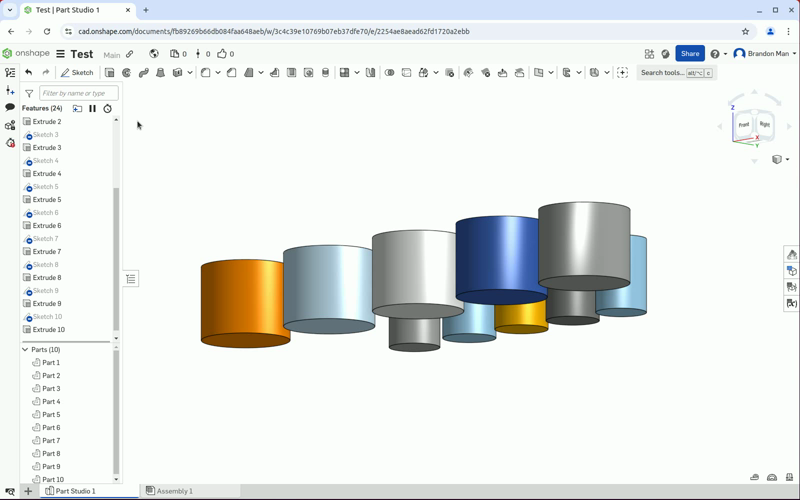
key(left, 3)
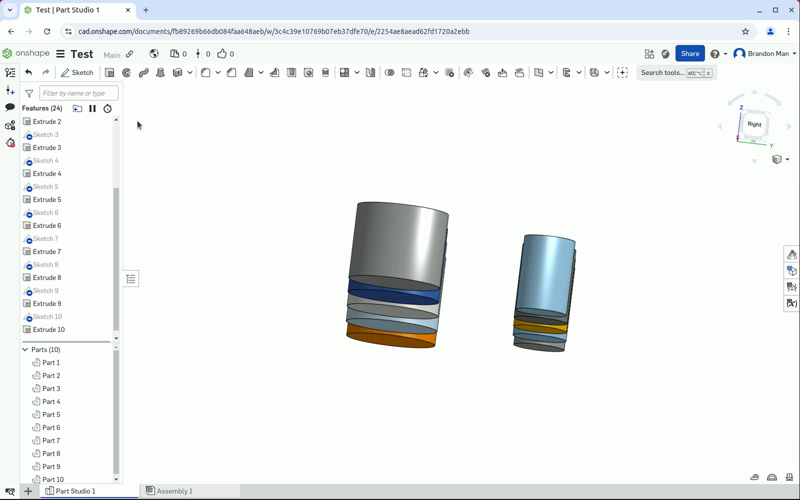
key(right, 3)
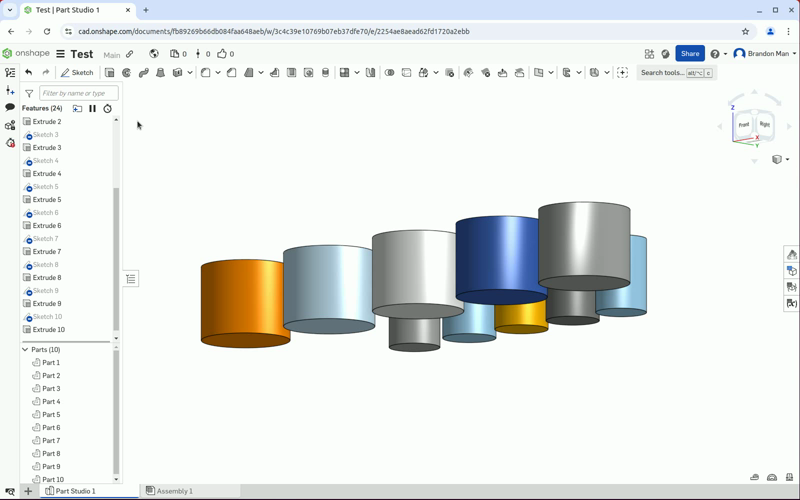
key(down, 3)
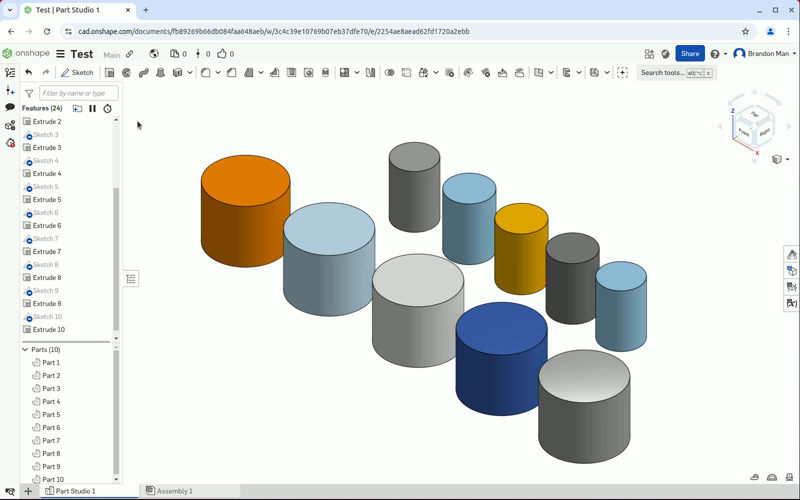
mouse_move(69, 85)
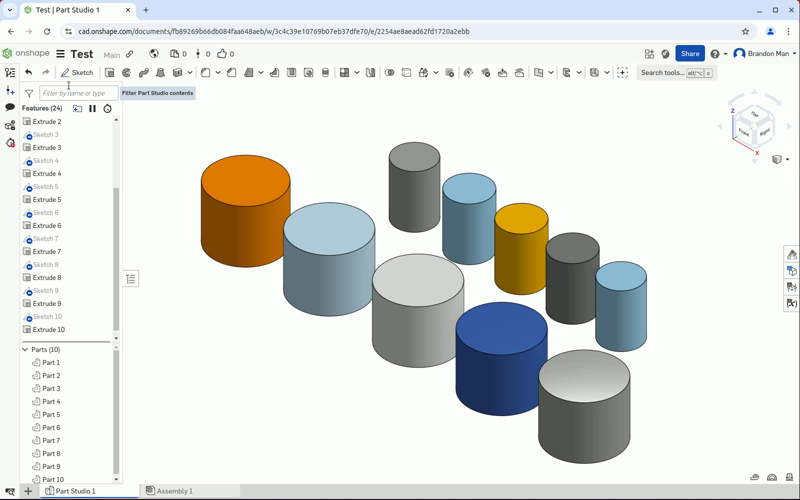
click(69, 85)